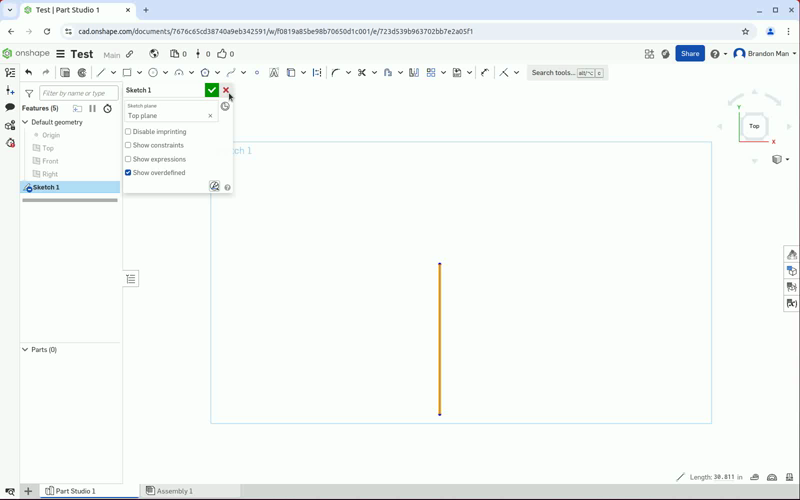
key(shift+h)
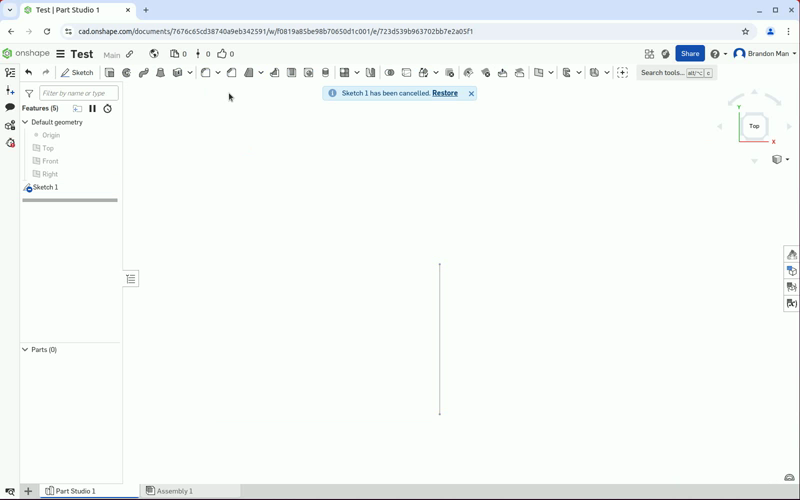
key(shift+s)
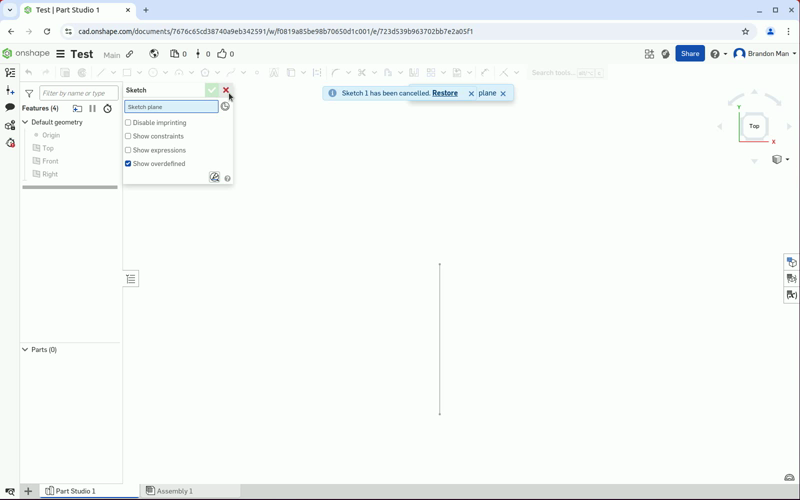
mouse_move(73, 150)
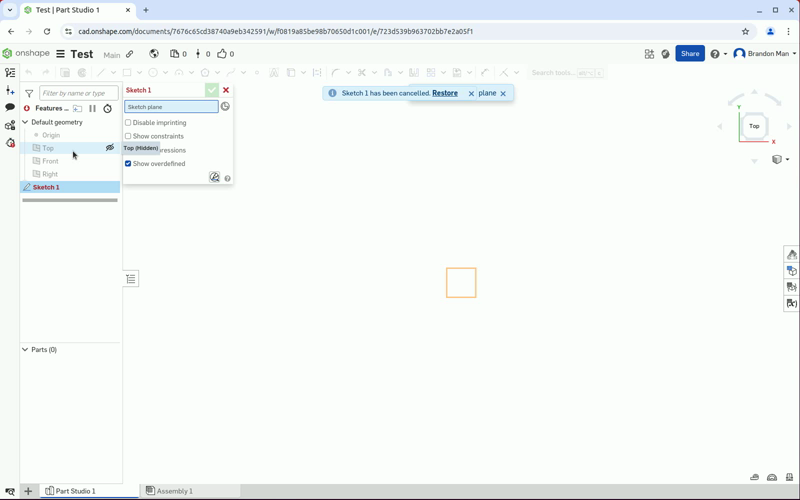
click(73, 150)
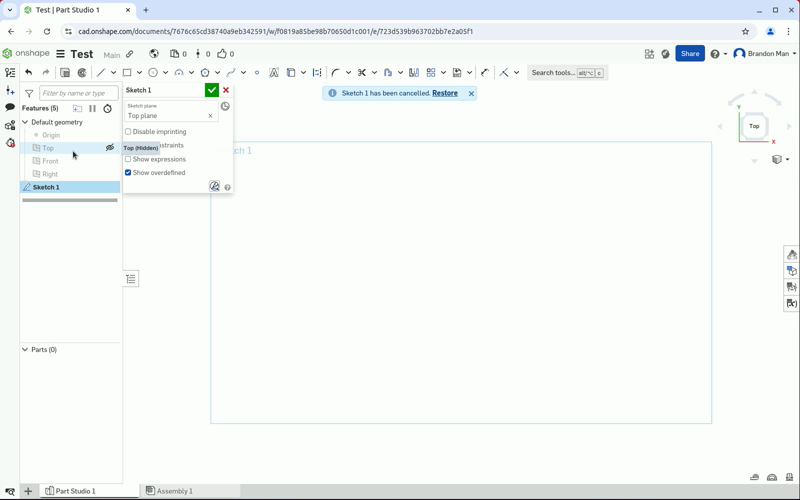
mouse_move(73, 352)
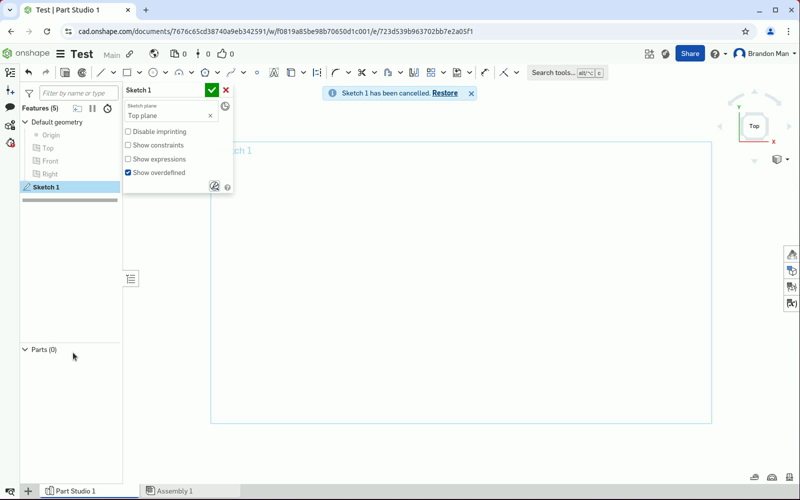
key(y)
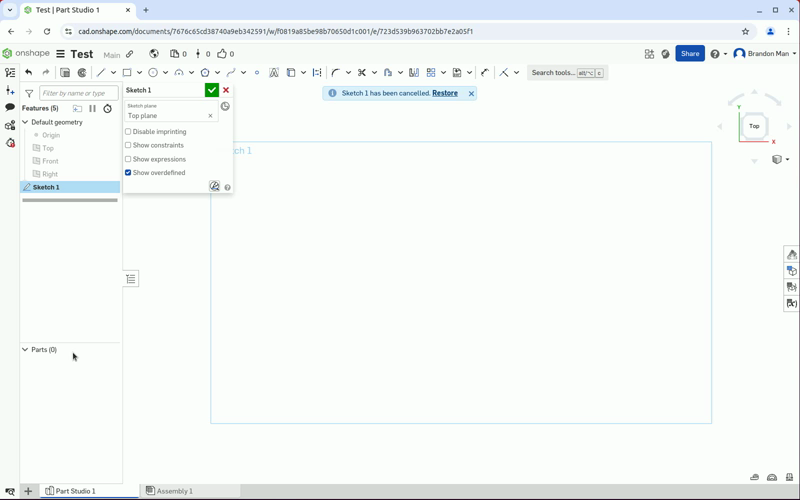
key(l)
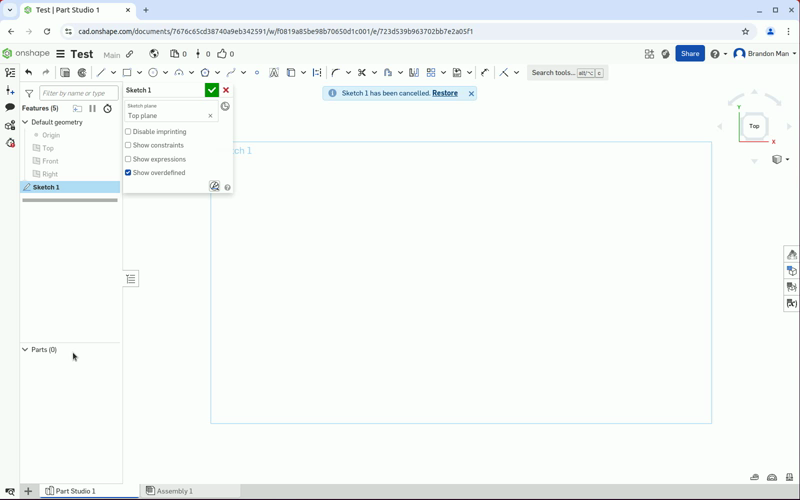
key_down(shift)
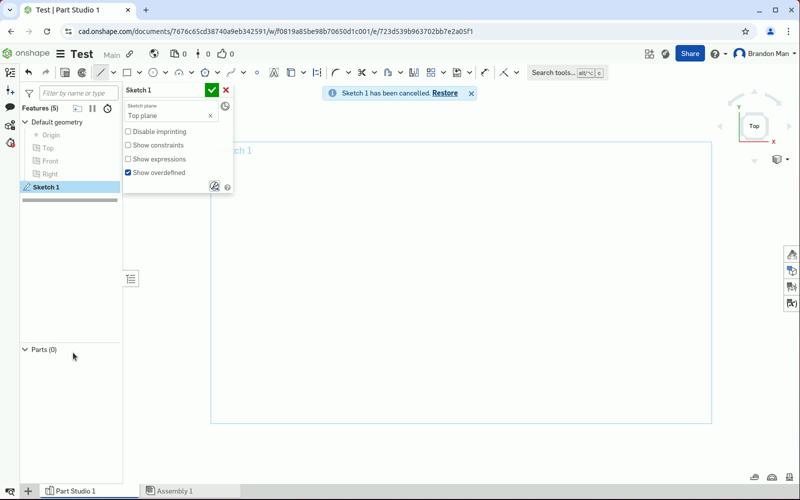
mouse_move(460, 353)
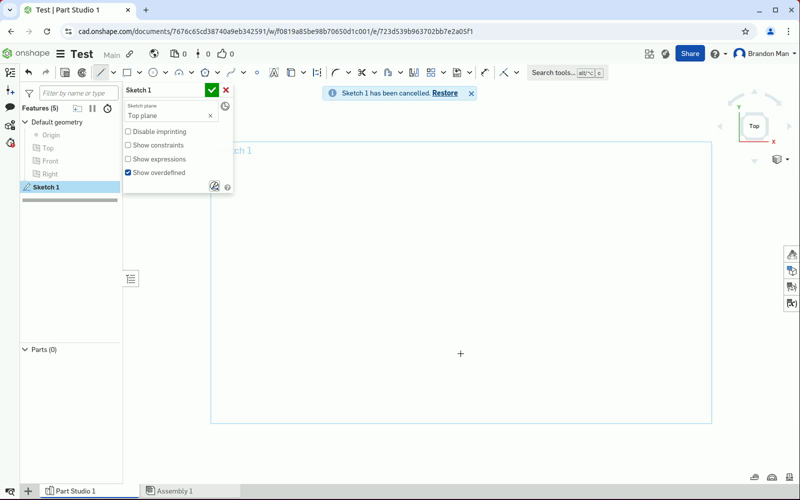
click(460, 353)
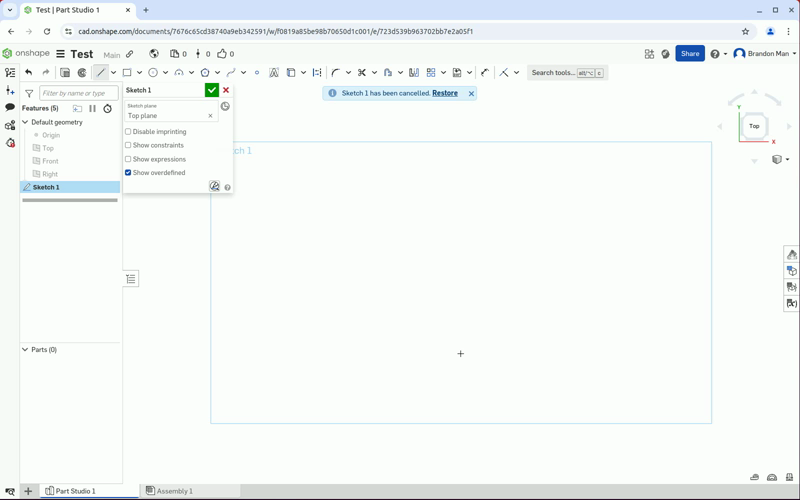
key_up(shift)
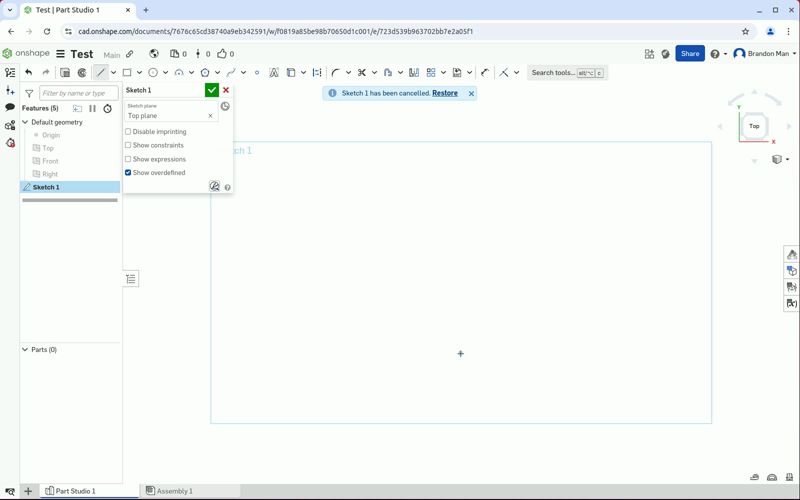
key_down(shift)
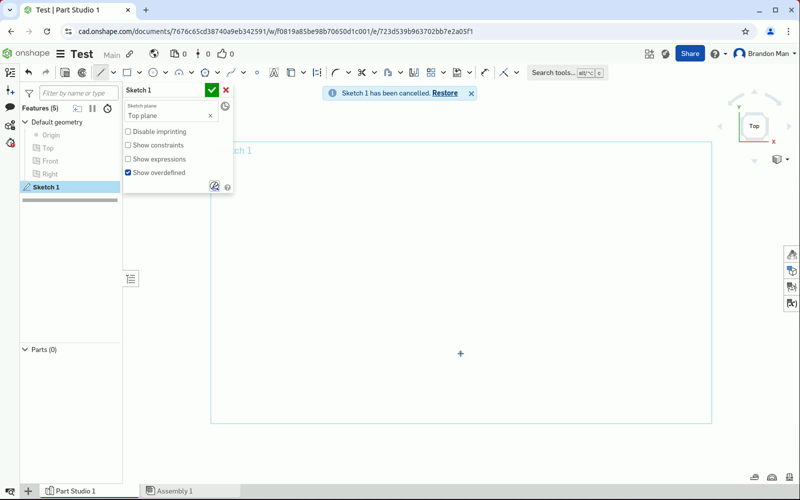
mouse_move(490, 353)
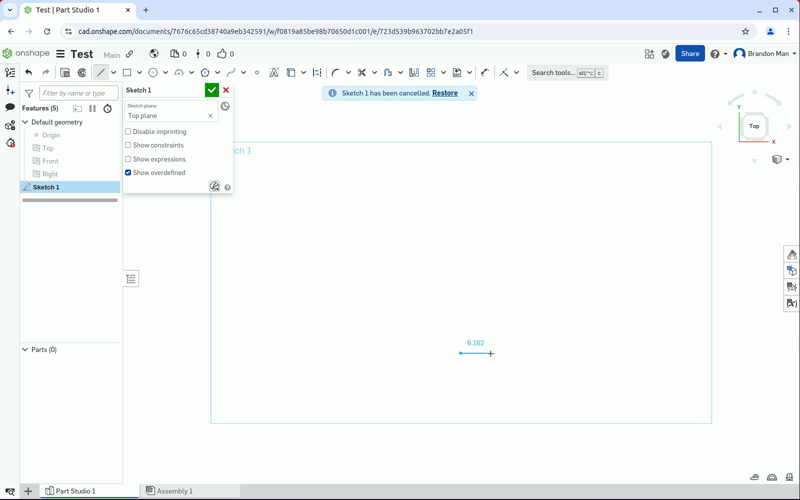
mouse_move(507, 353)
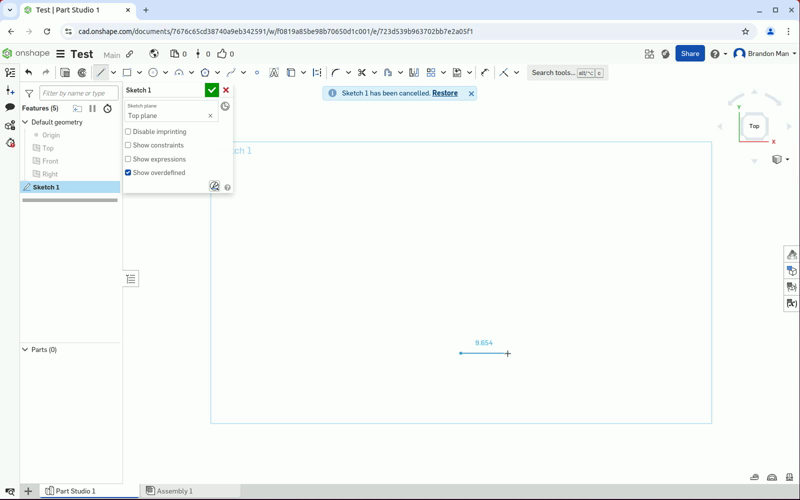
click(507, 353)
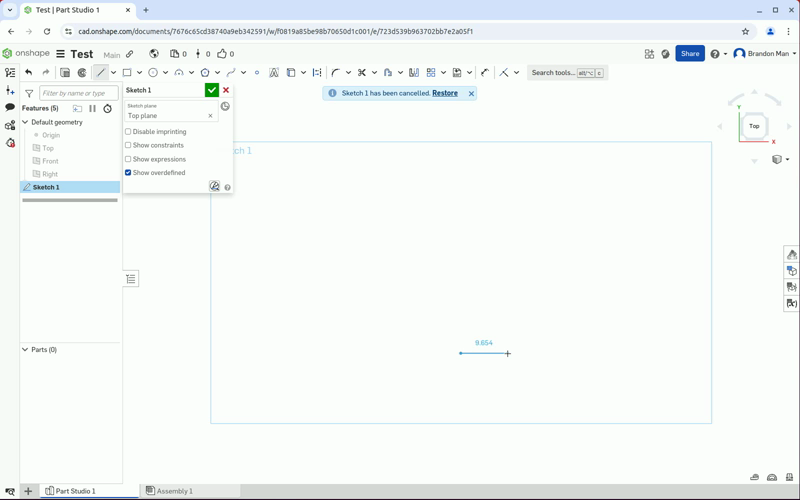
key_up(shift)
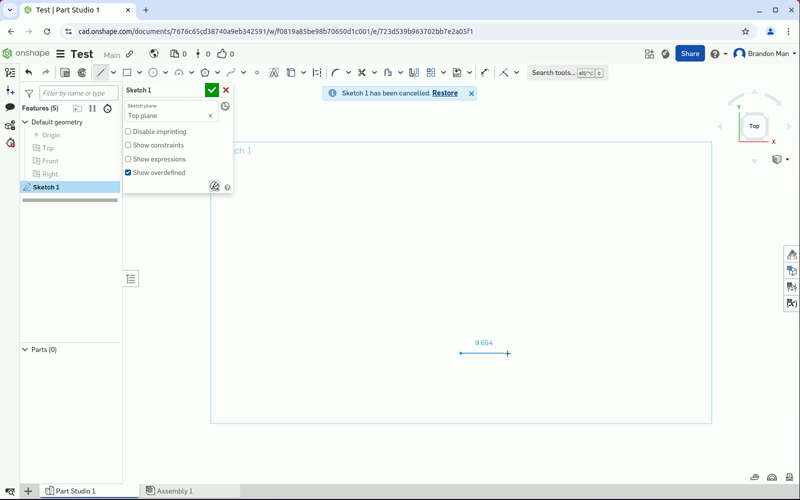
key_down(shift)
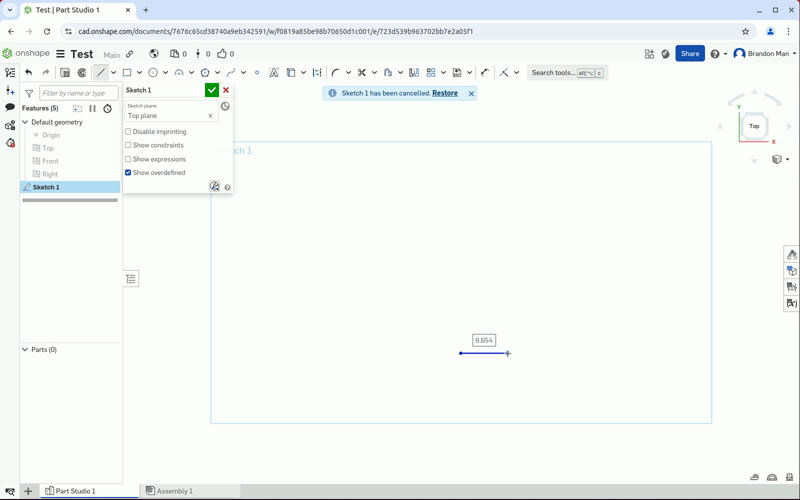
mouse_move(507, 282)
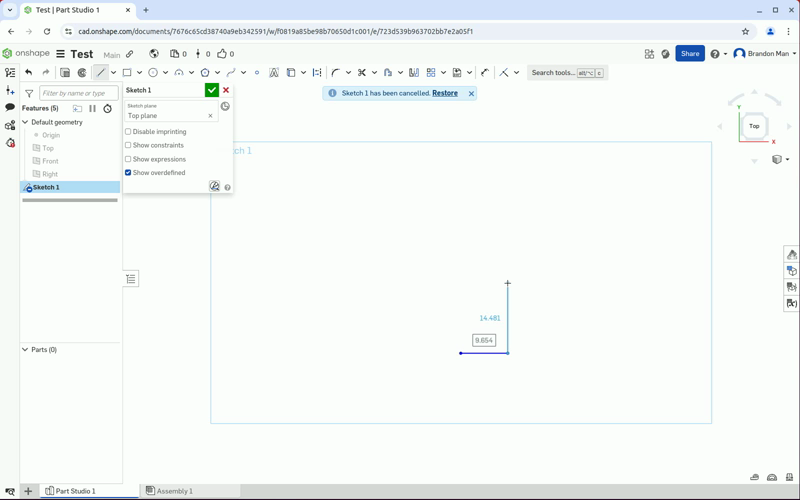
click(507, 282)
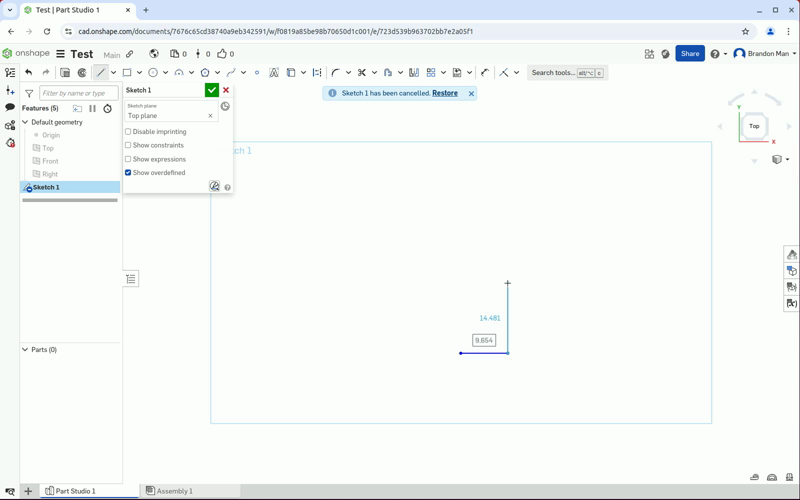
key_up(shift)
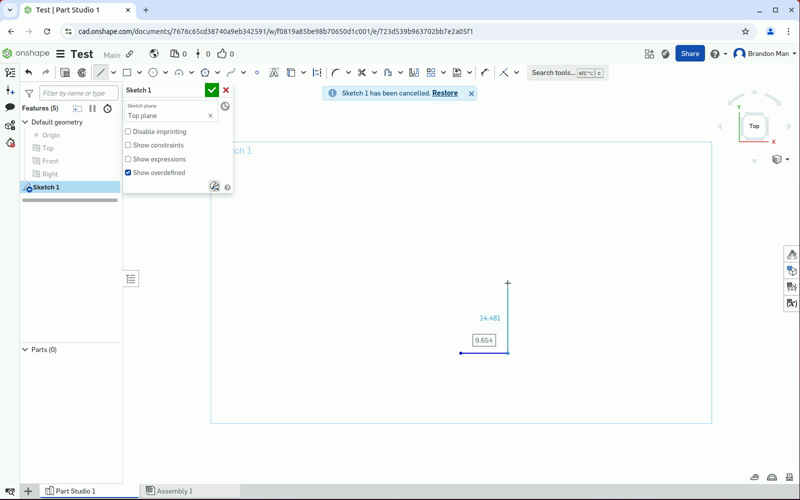
key_down(shift)
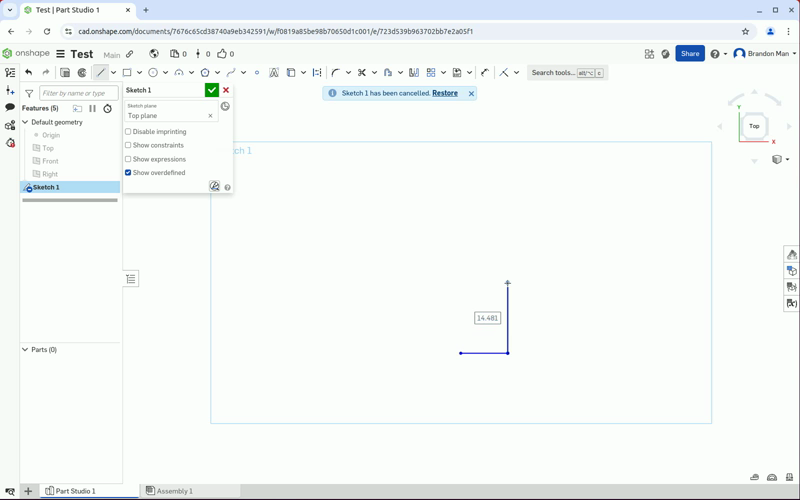
mouse_move(537, 282)
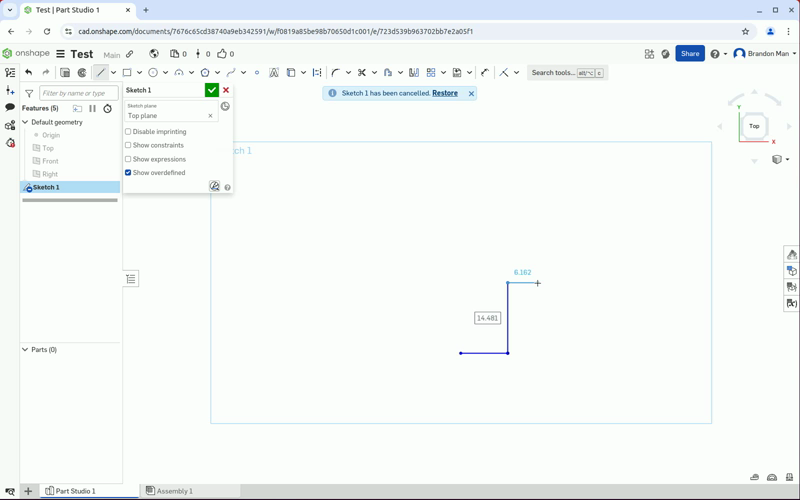
mouse_move(460, 282)
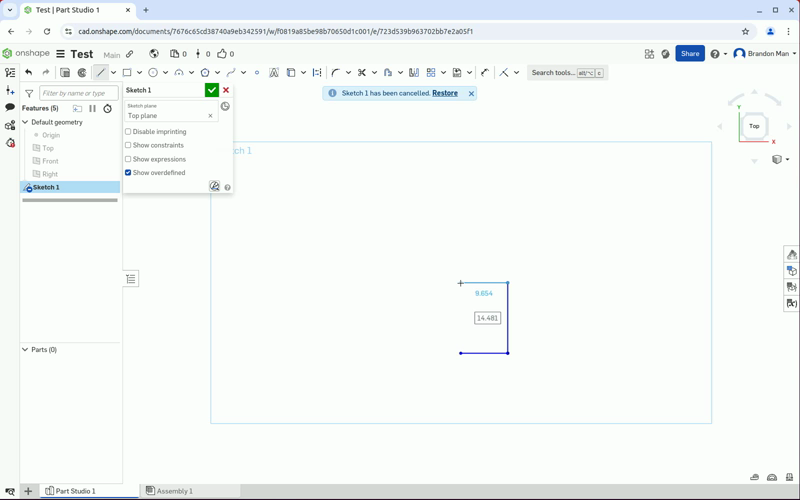
click(460, 282)
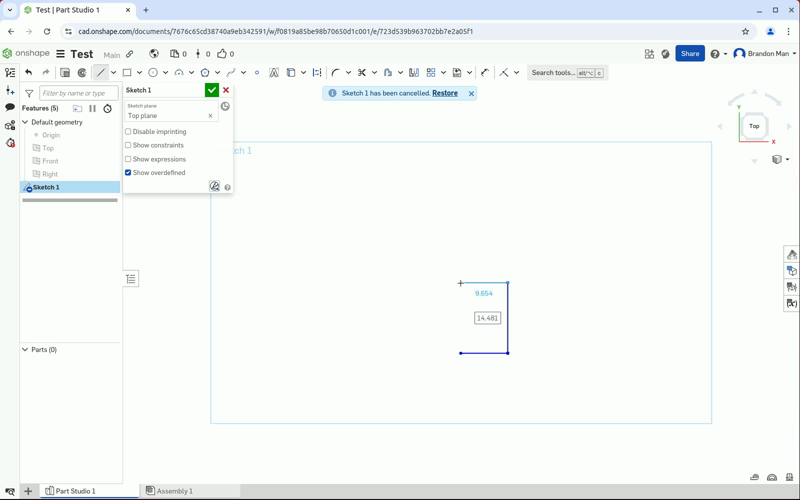
key_up(shift)
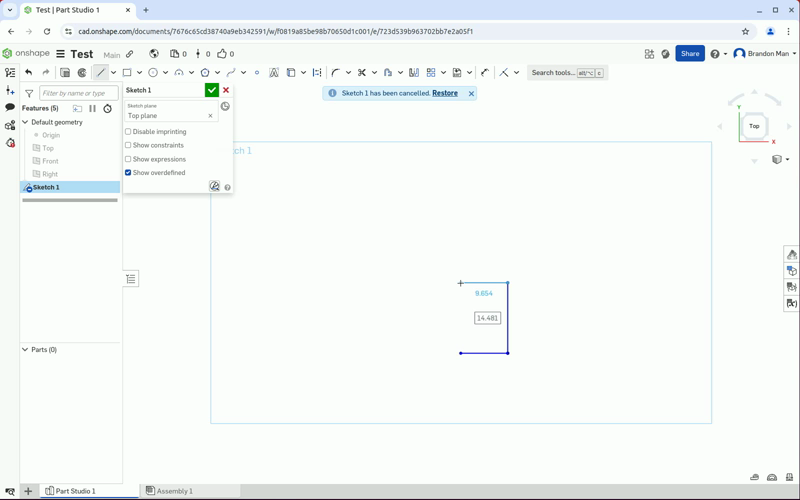
key_down(shift)
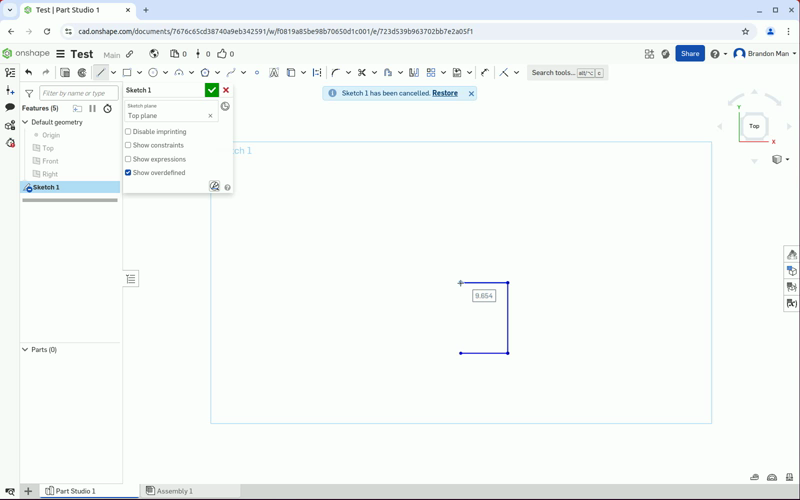
mouse_move(460, 353)
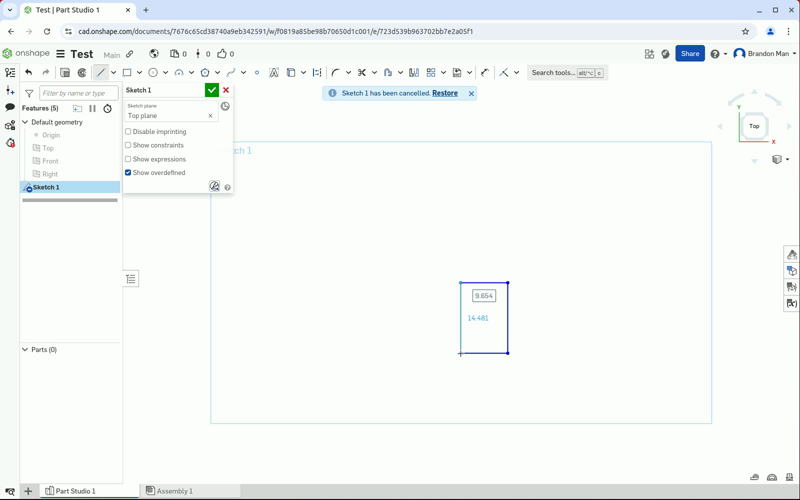
key_up(shift)
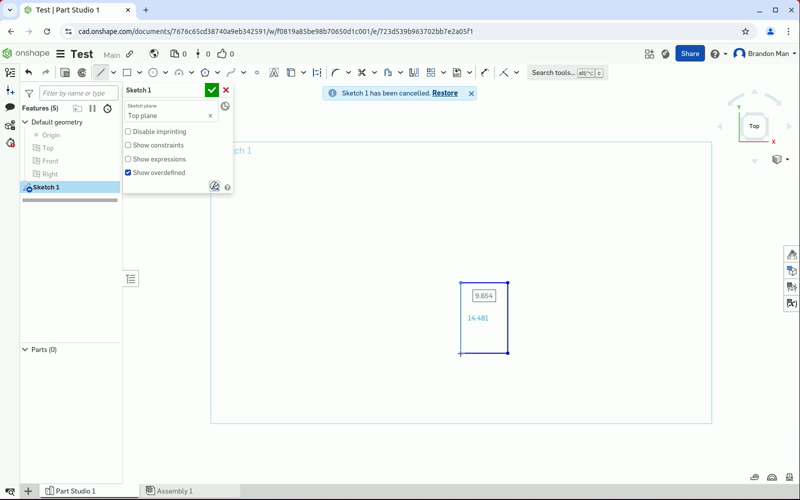
click(460, 353)
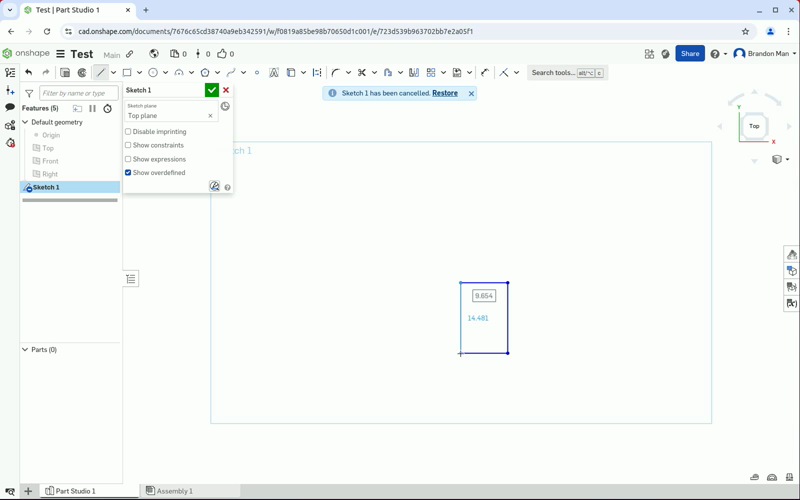
key(esc)
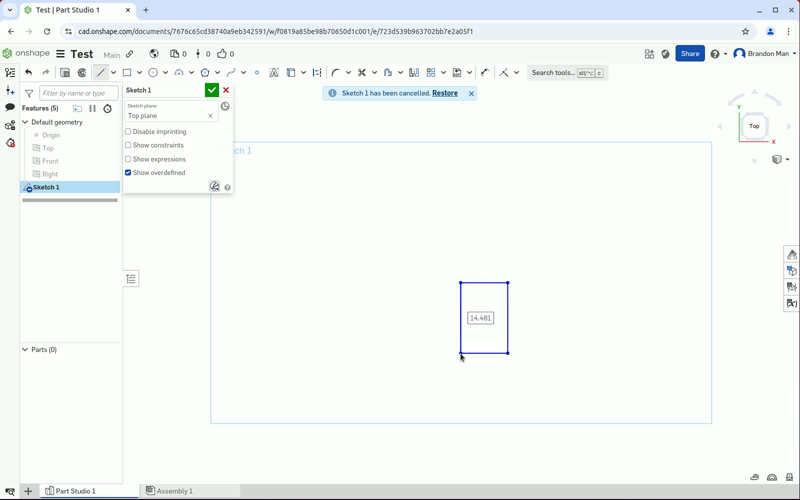
mouse_move(500, 308)
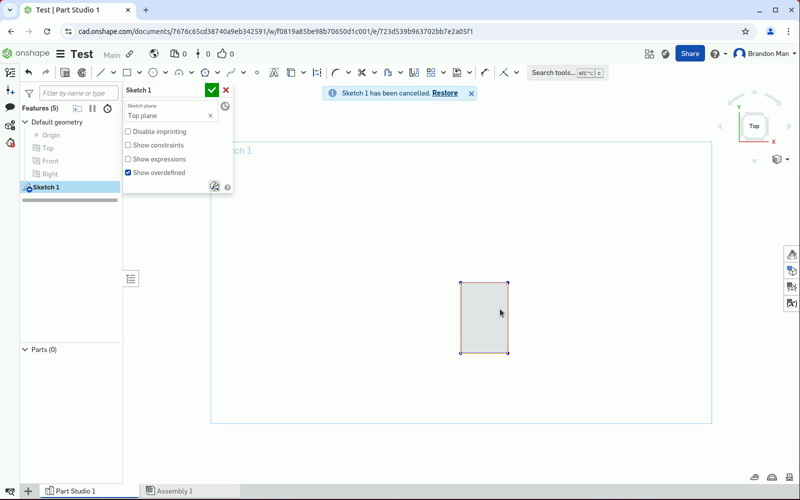
click(500, 308)
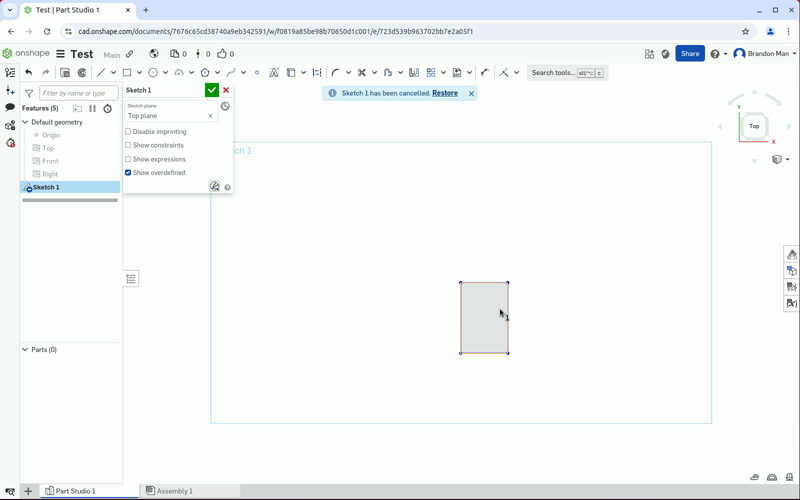
mouse_move(73, 352)
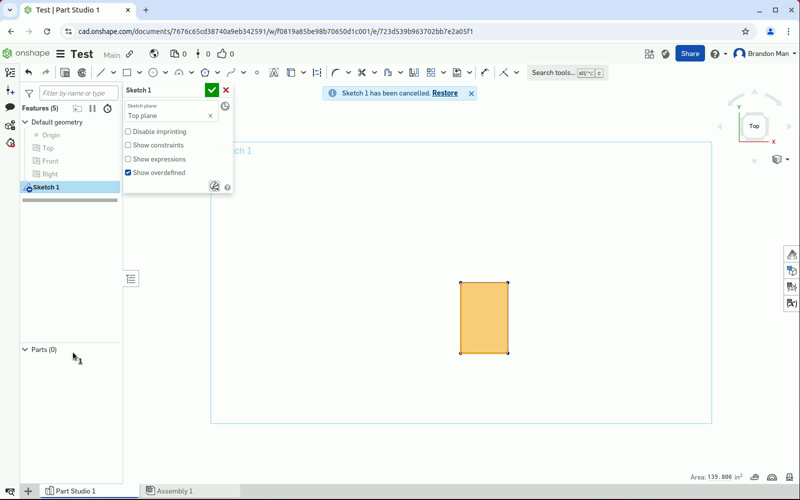
key(shift+y)
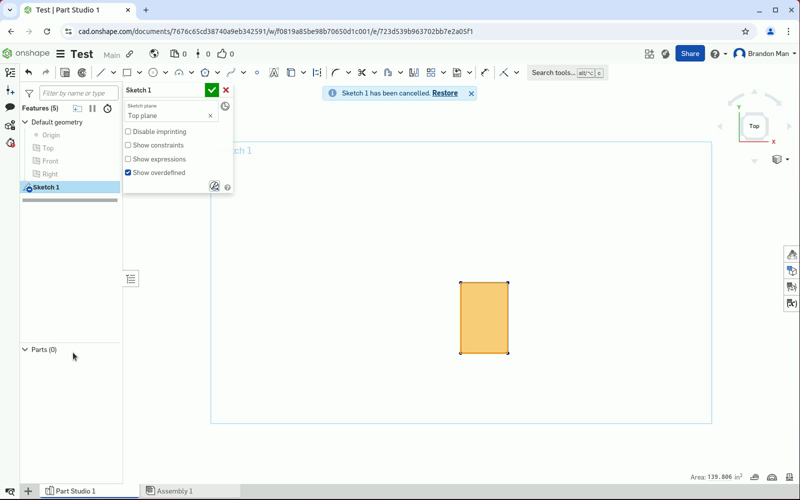
key(shift+e)
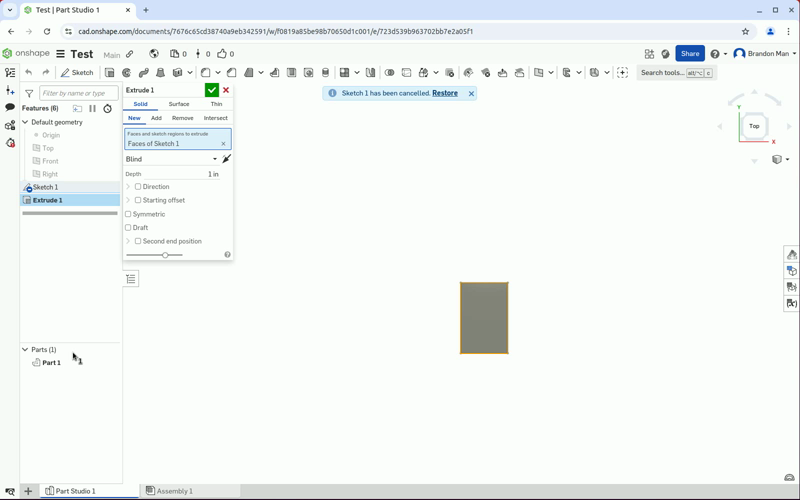
mouse_move(143, 106)
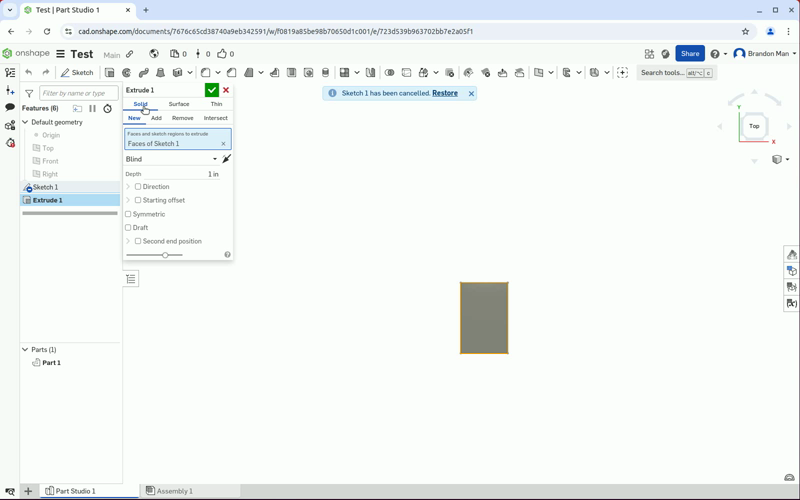
click(143, 106)
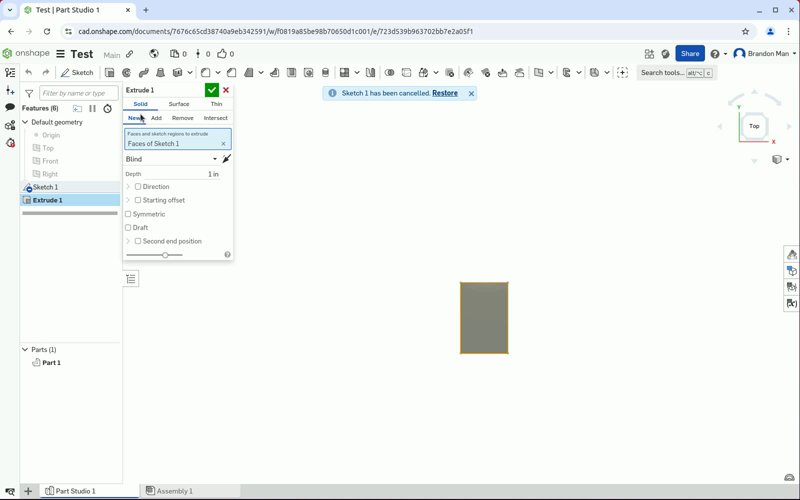
mouse_move(137, 120)
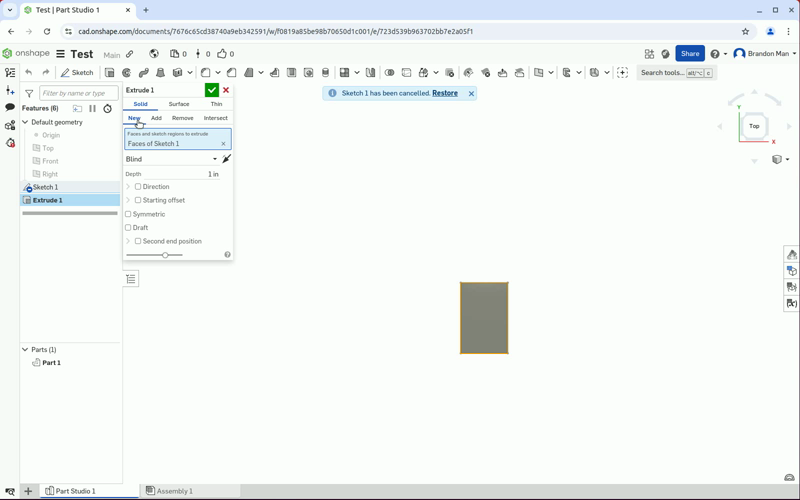
click(137, 120)
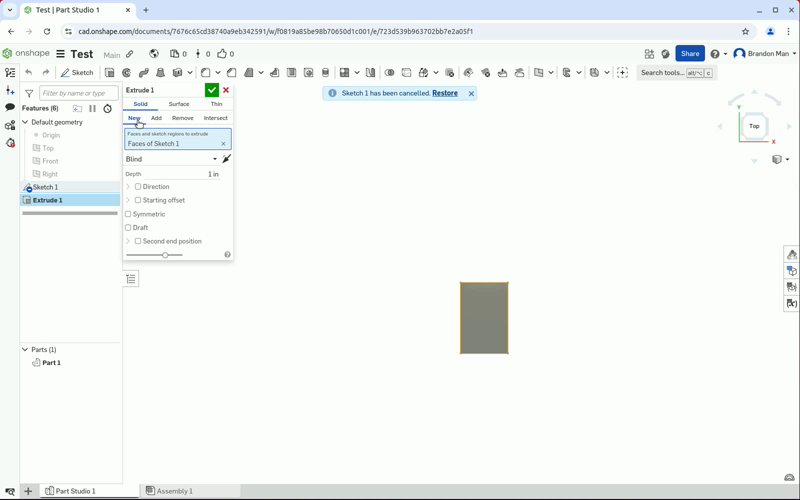
key(tab, 4)
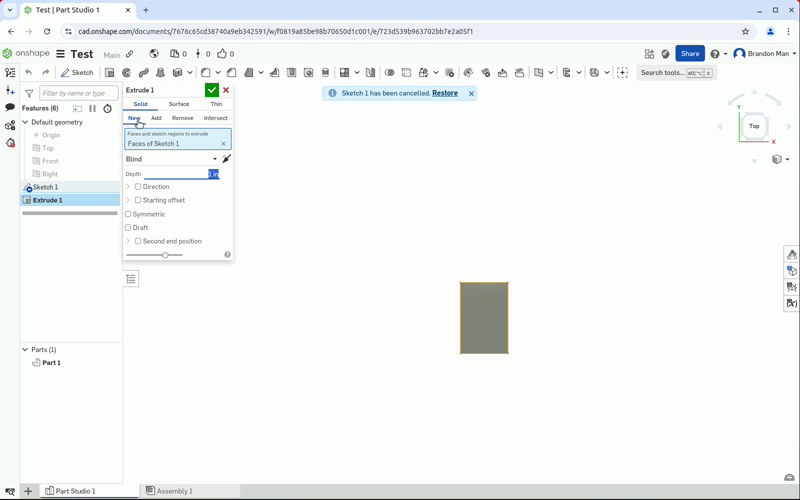
text(23.108)
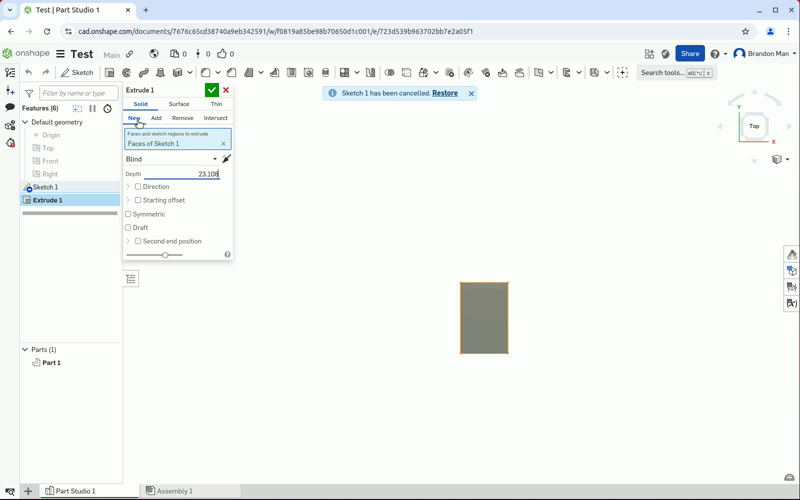
key(enter)
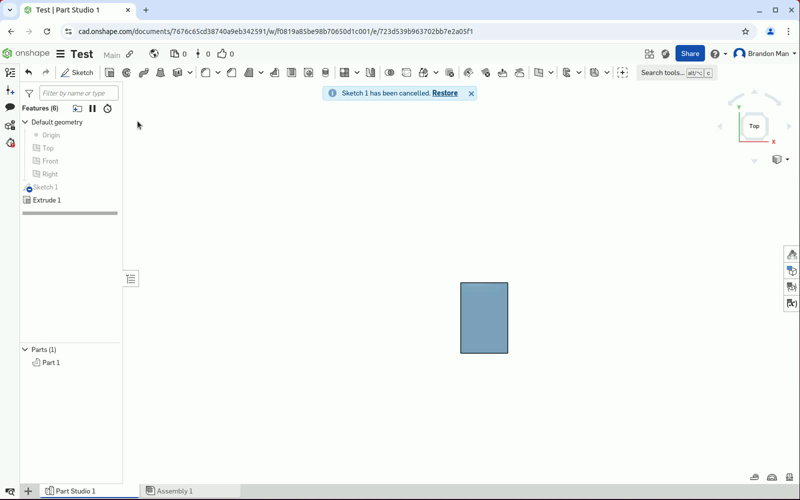
key(shift+h)
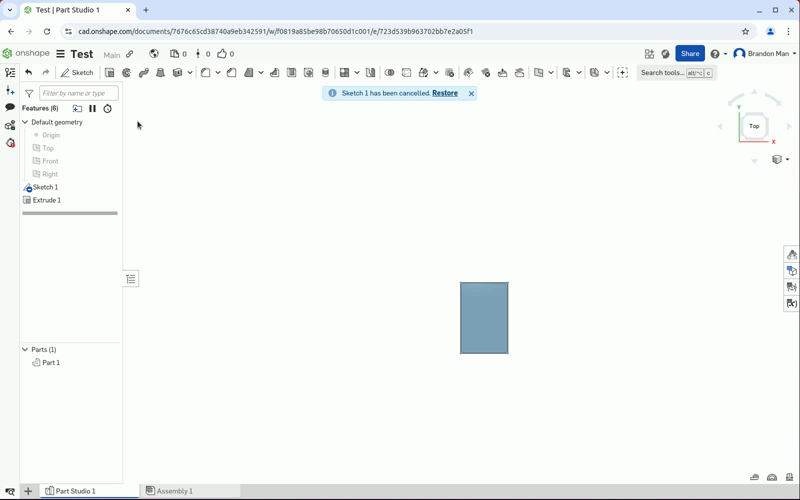
key(shift+h)
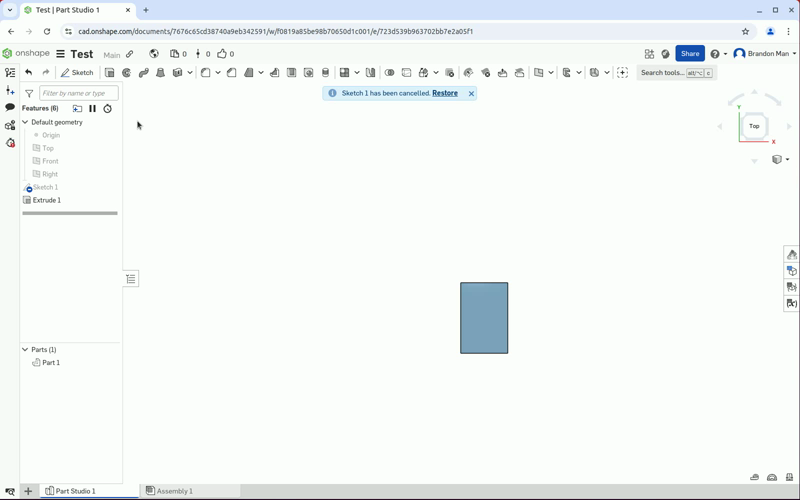
mouse_move(73, 189)
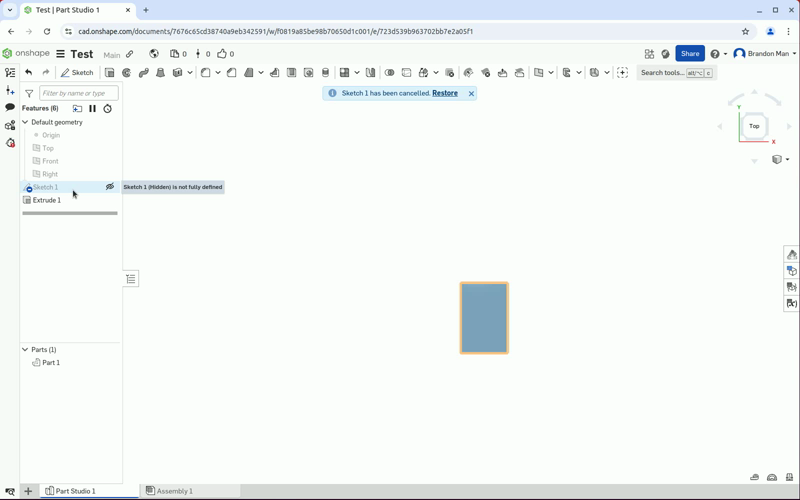
click(73, 189)
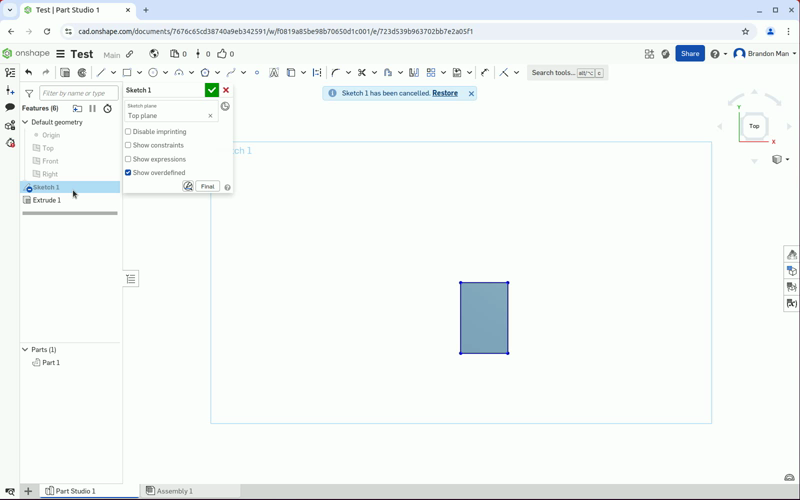
mouse_move(229, 92)
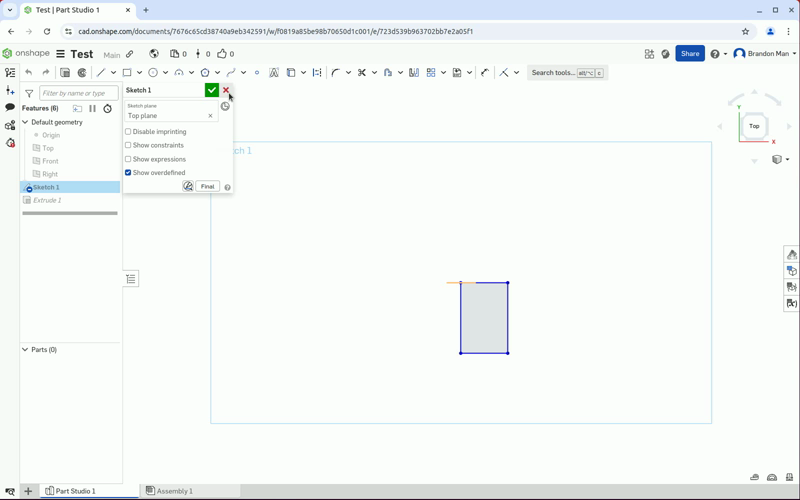
click(229, 92)
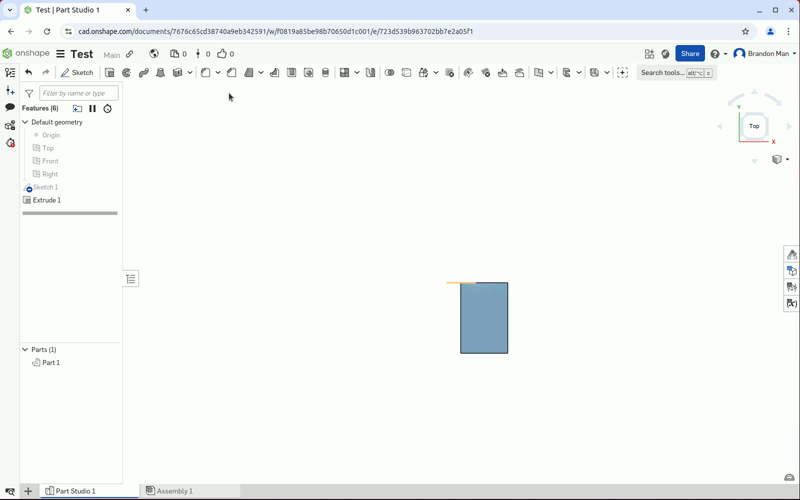
mouse_move(541, 75)
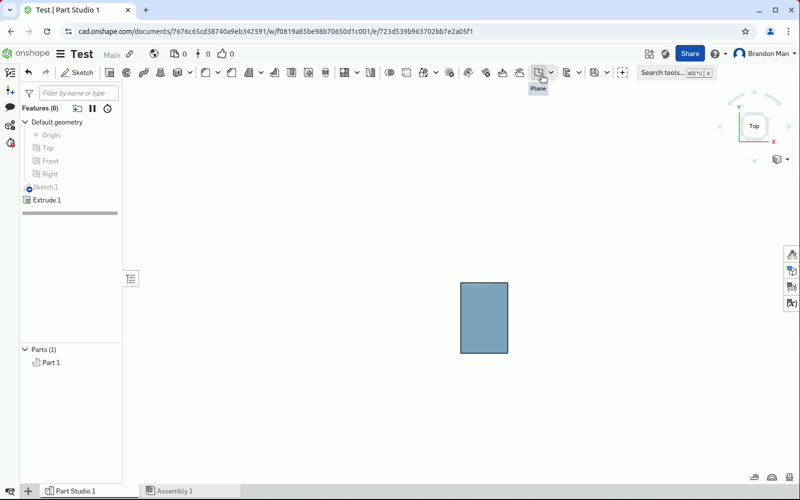
click(541, 75)
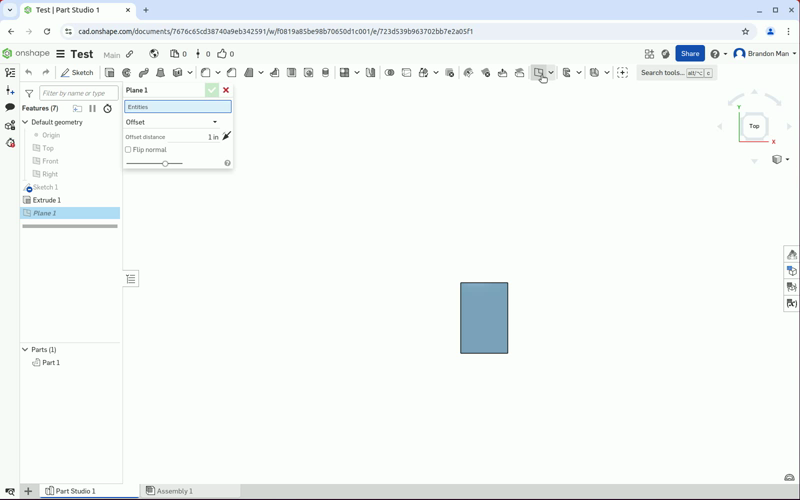
mouse_move(73, 150)
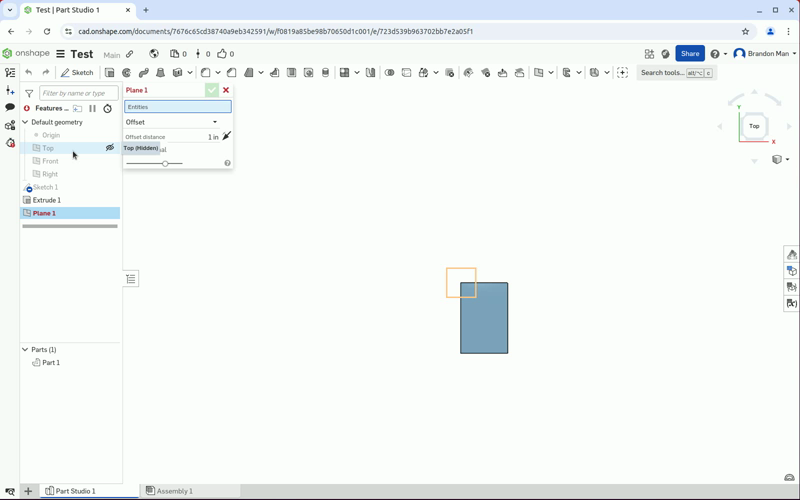
click(73, 150)
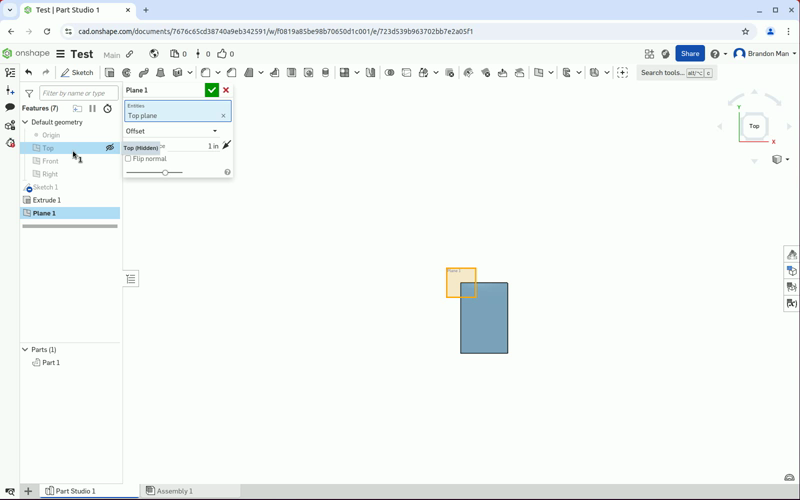
key(tab, 2)
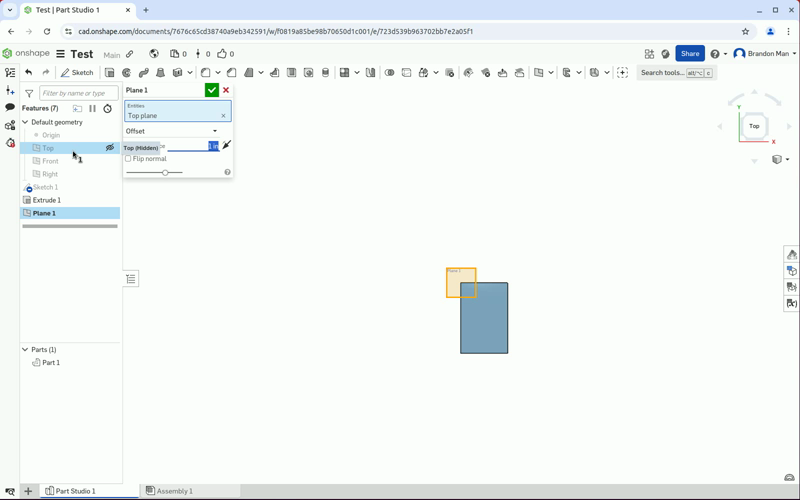
text(23.108)
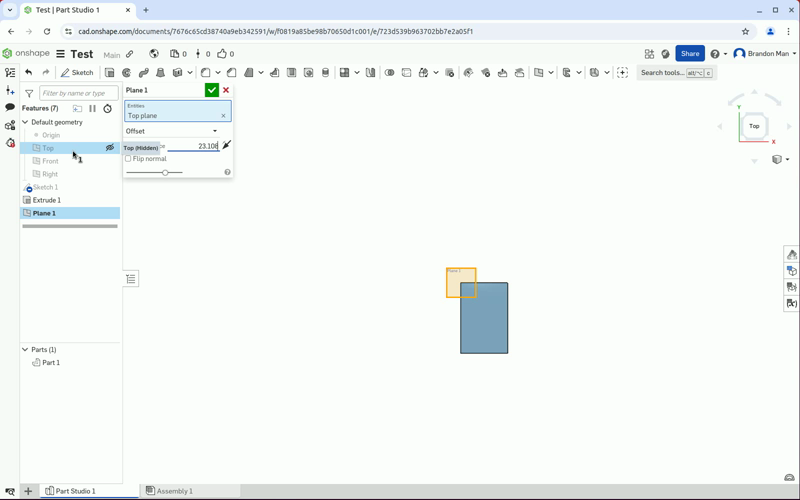
key(enter, 2)
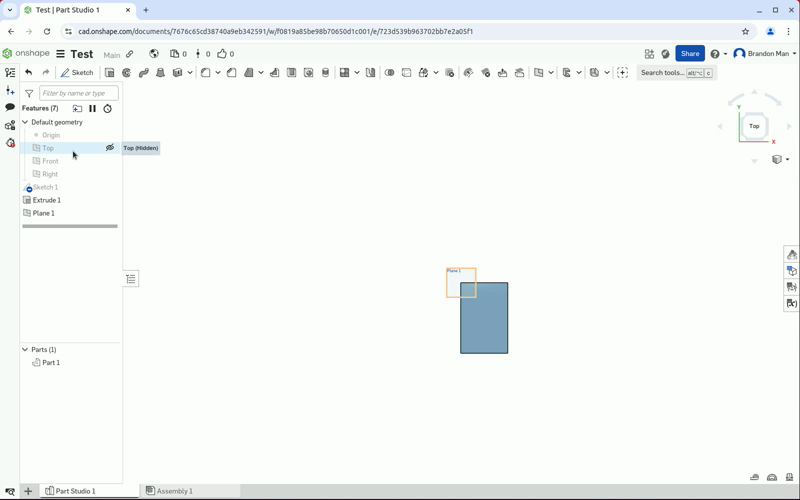
key(shift+s)
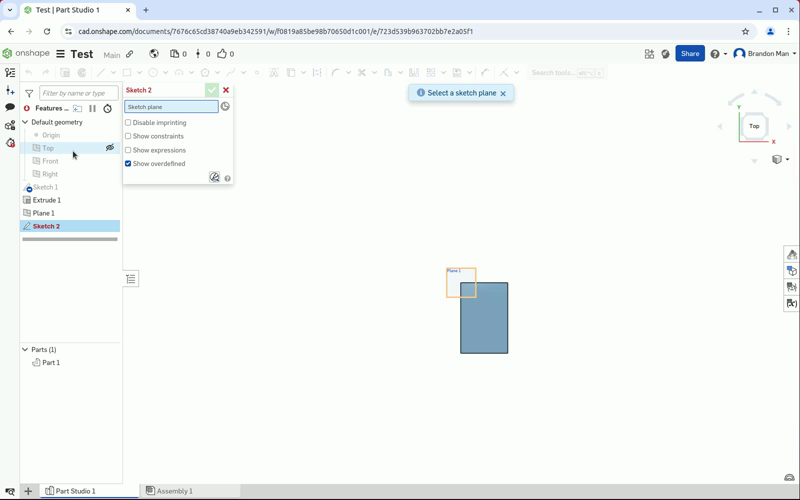
mouse_move(73, 215)
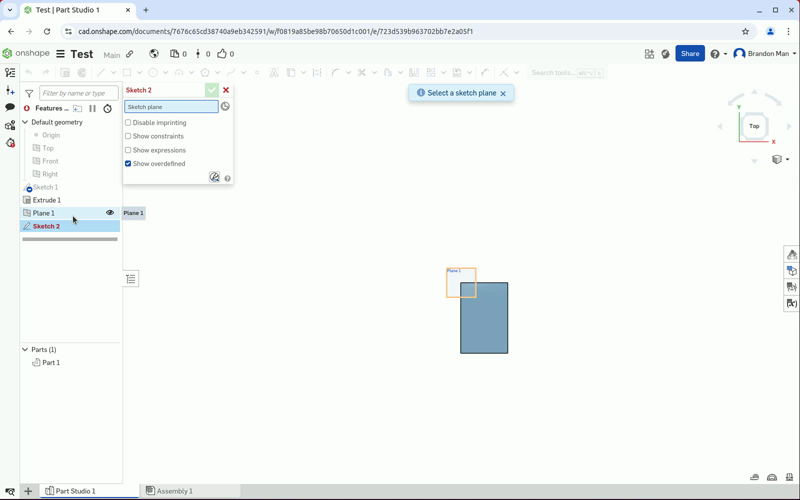
click(73, 215)
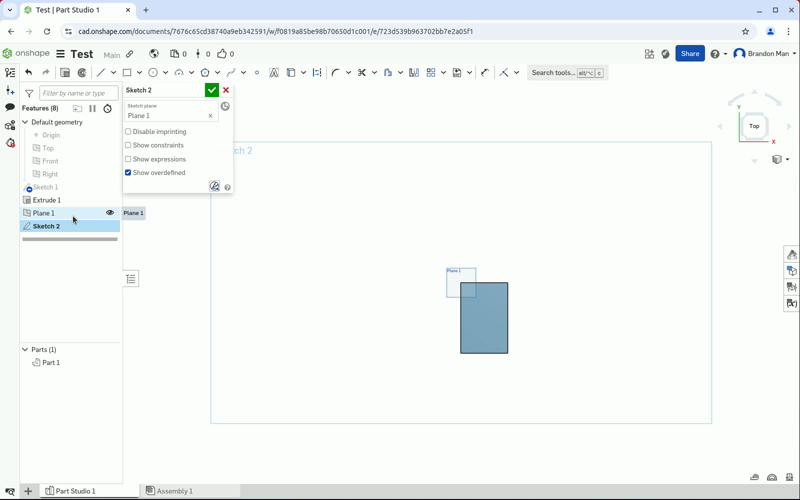
mouse_move(73, 352)
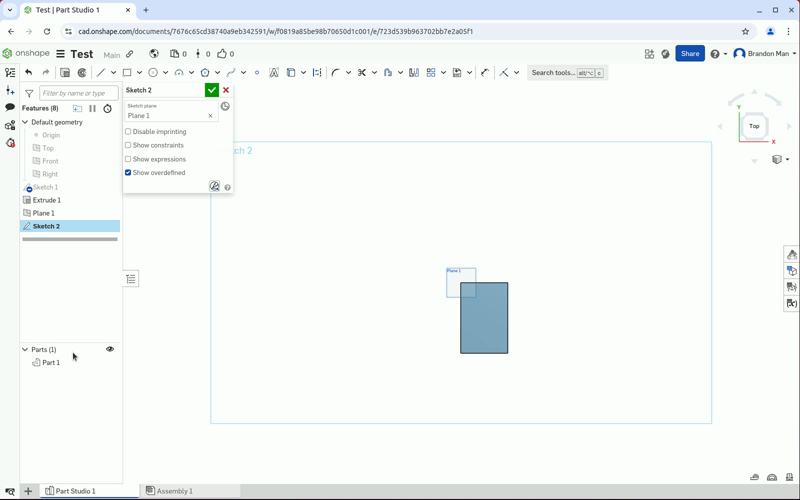
key(y)
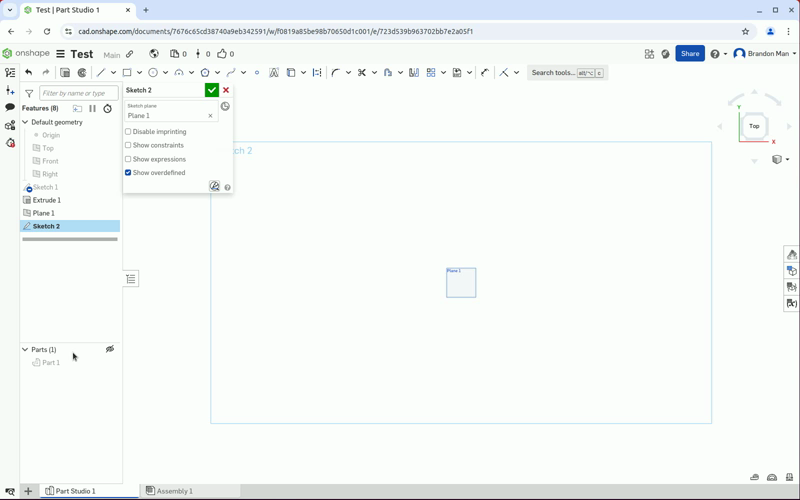
key(l)
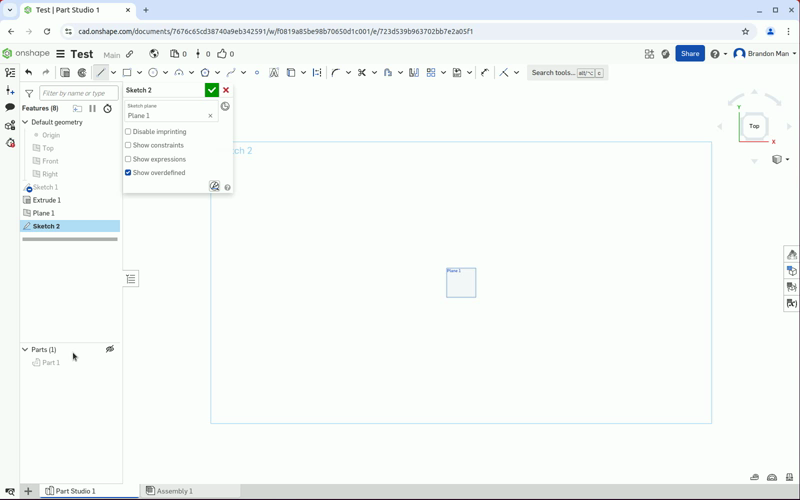
key_down(shift)
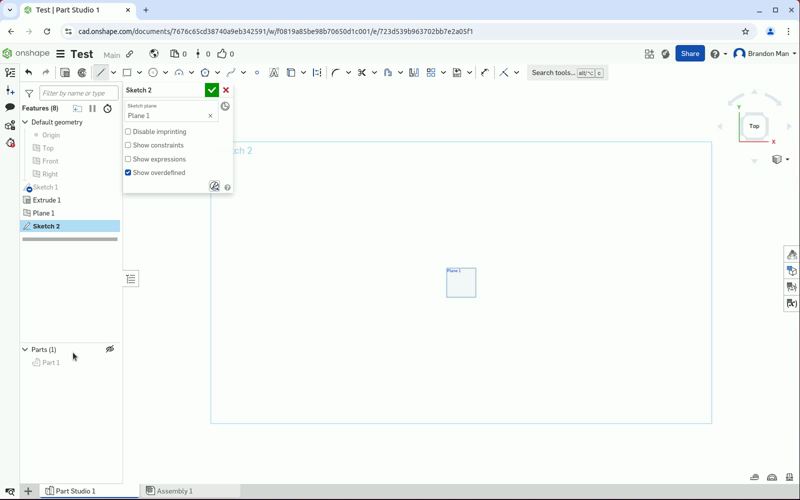
mouse_move(460, 353)
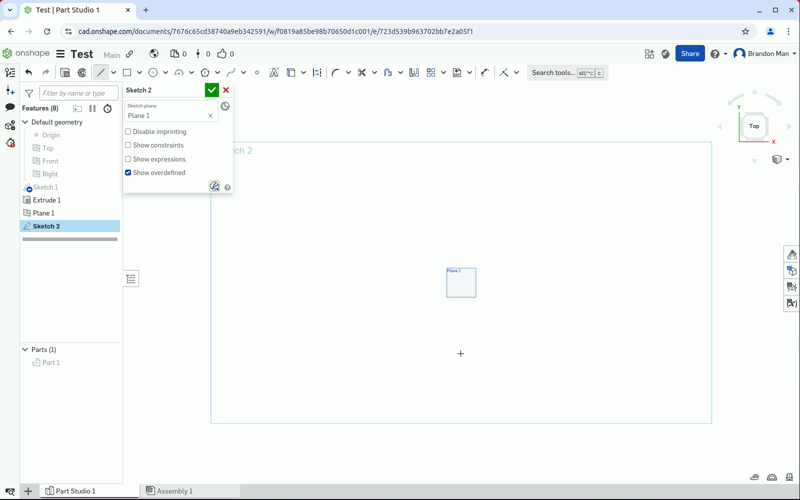
click(460, 353)
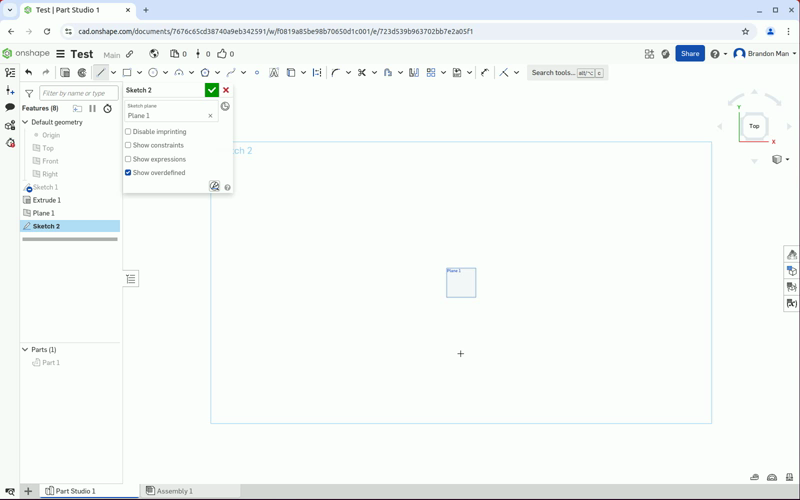
key_up(shift)
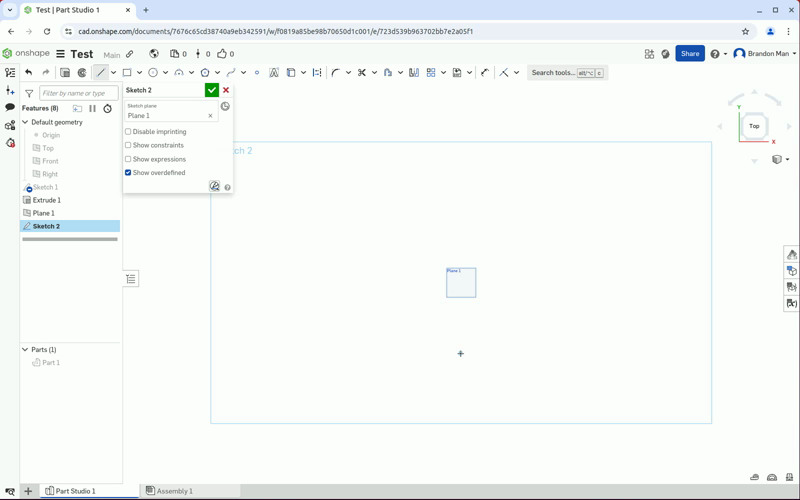
key_down(shift)
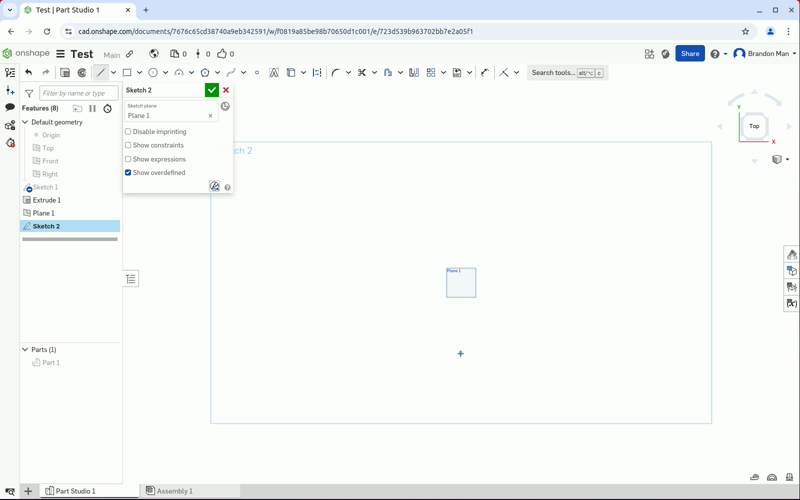
mouse_move(490, 353)
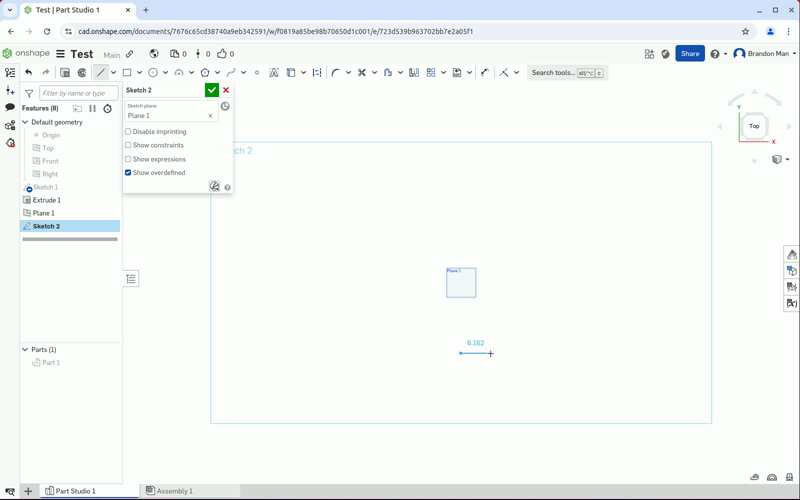
mouse_move(507, 353)
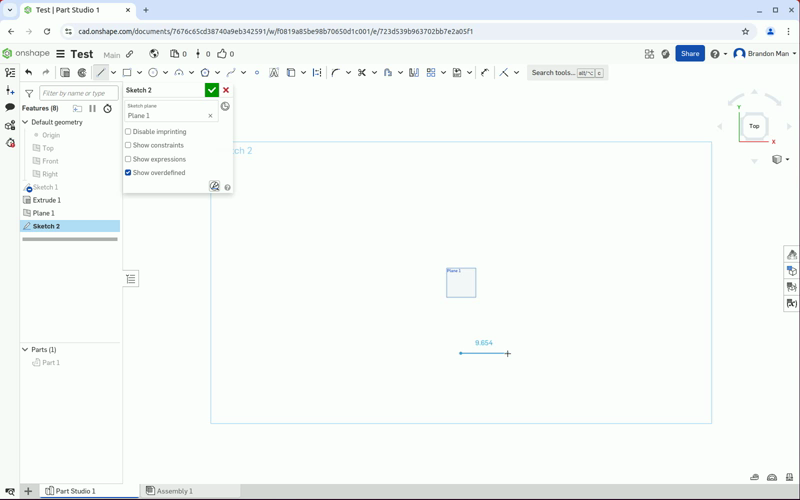
click(507, 353)
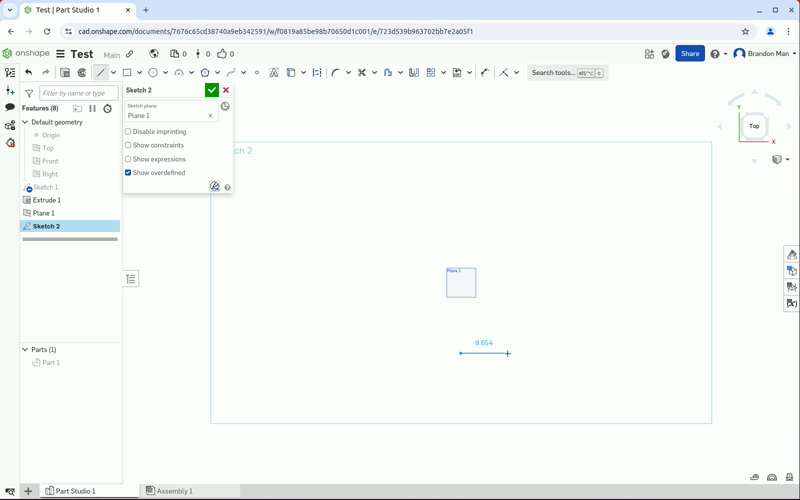
key_up(shift)
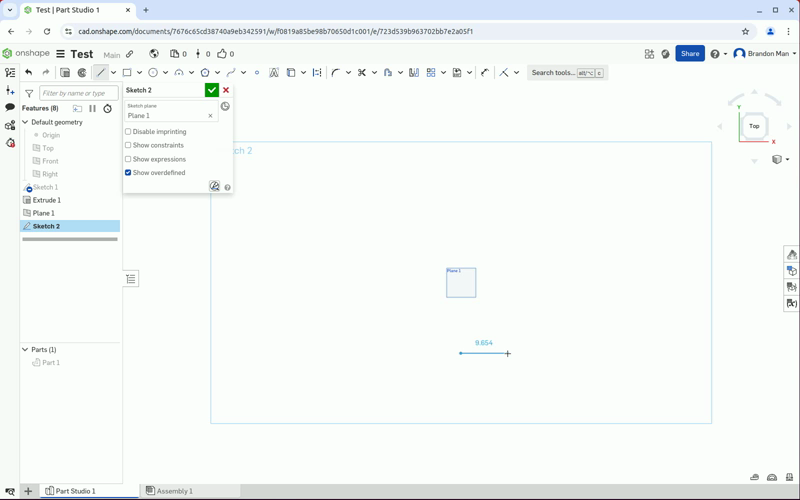
key_down(shift)
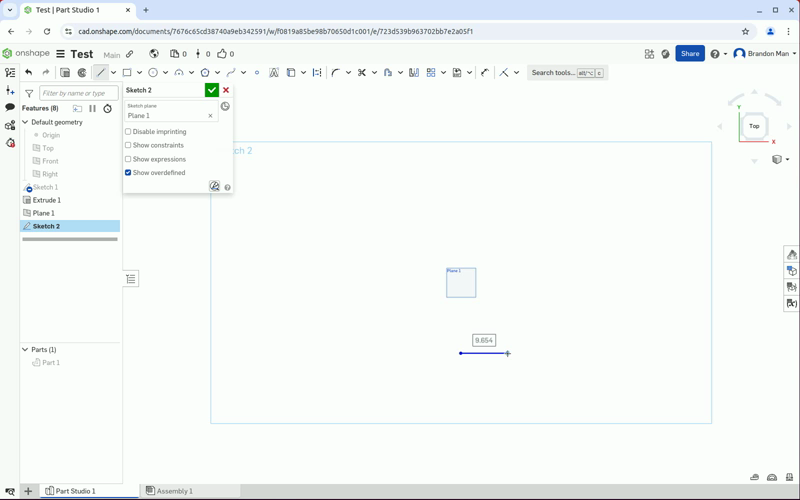
mouse_move(507, 282)
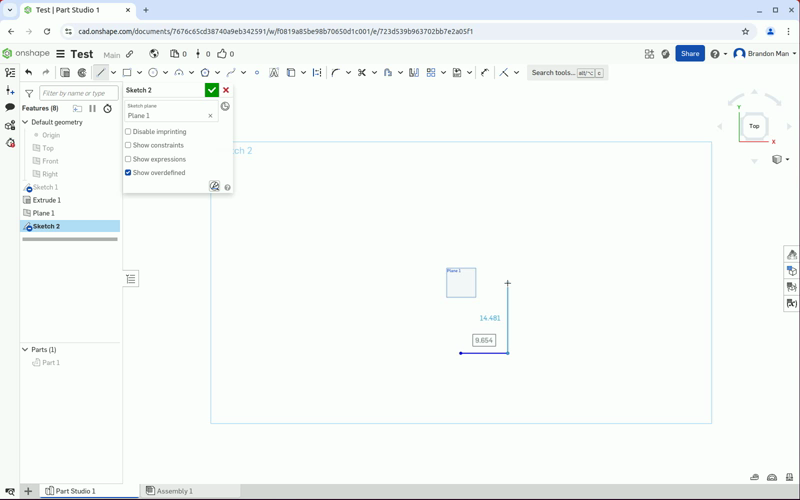
click(507, 282)
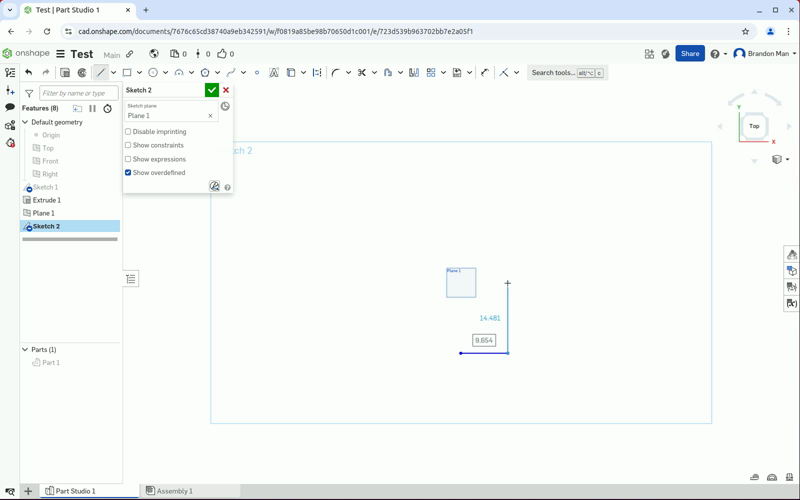
key_up(shift)
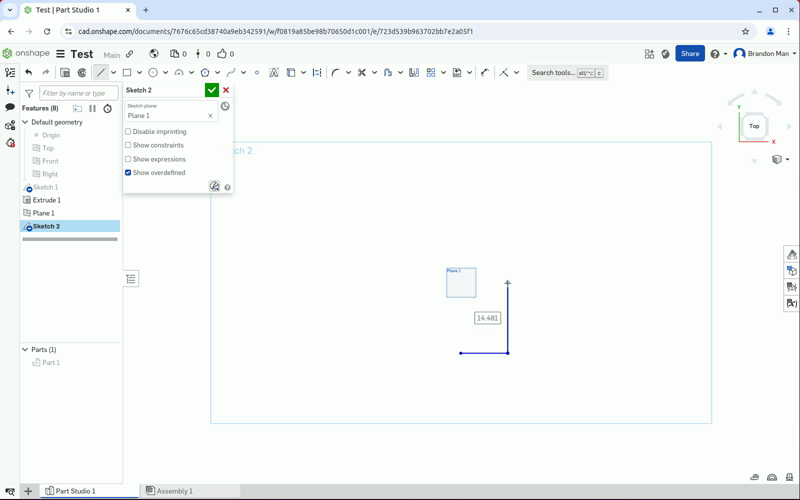
key_down(shift)
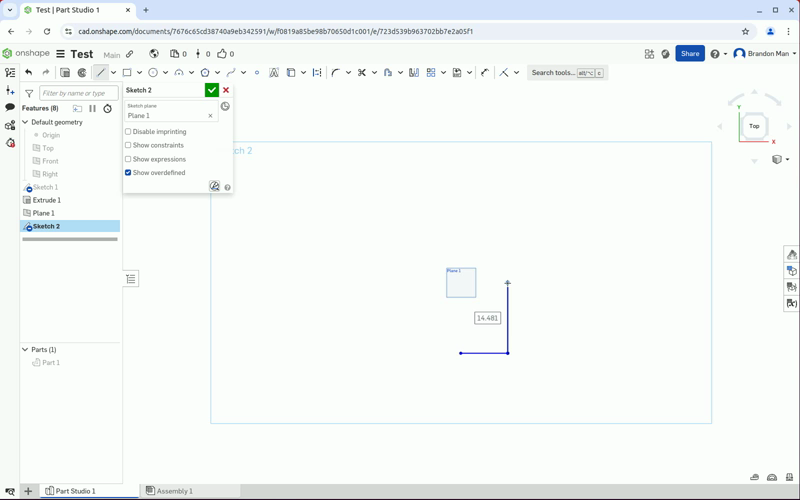
mouse_move(537, 282)
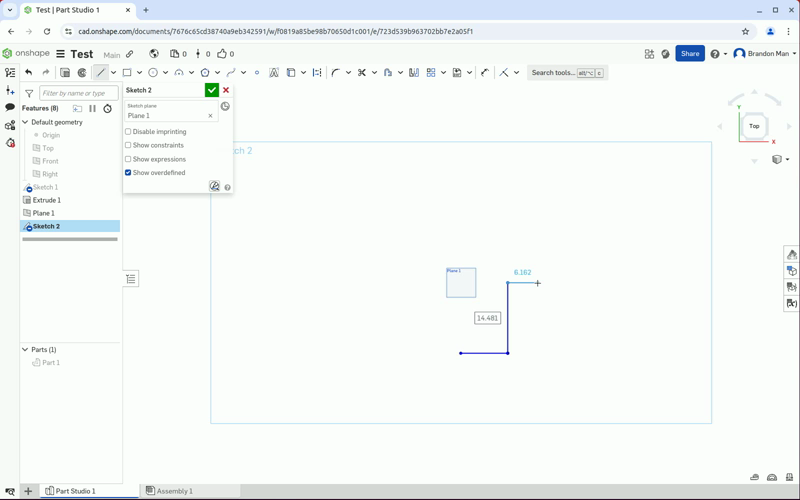
mouse_move(484, 282)
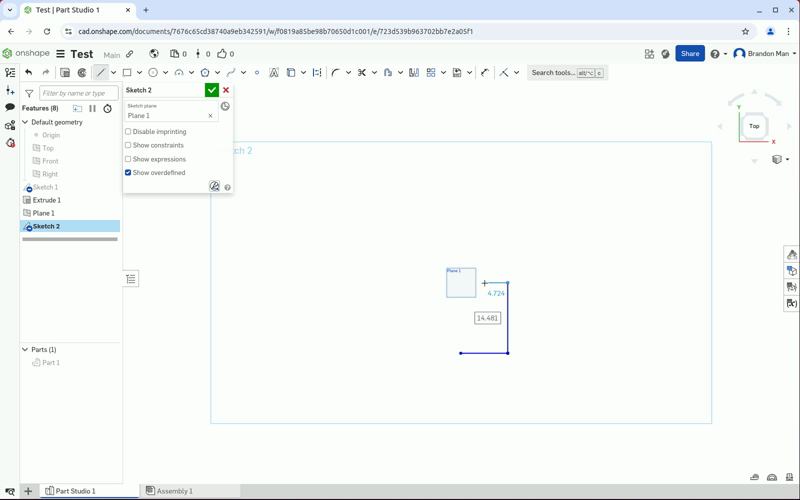
click(484, 282)
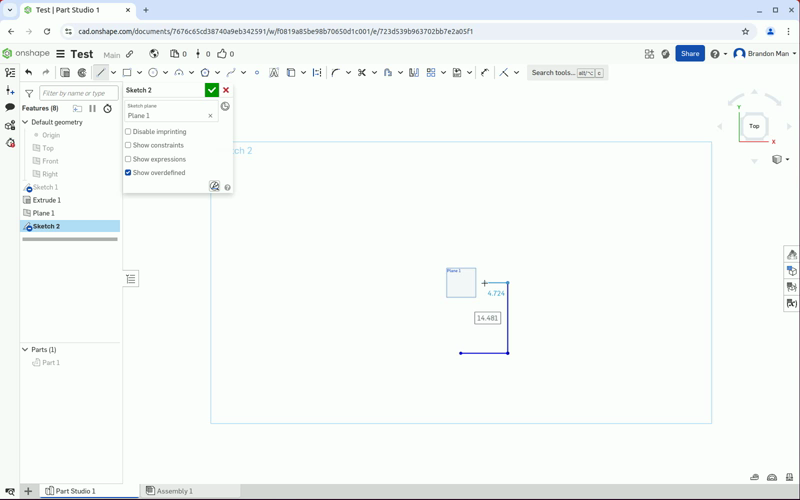
key_up(shift)
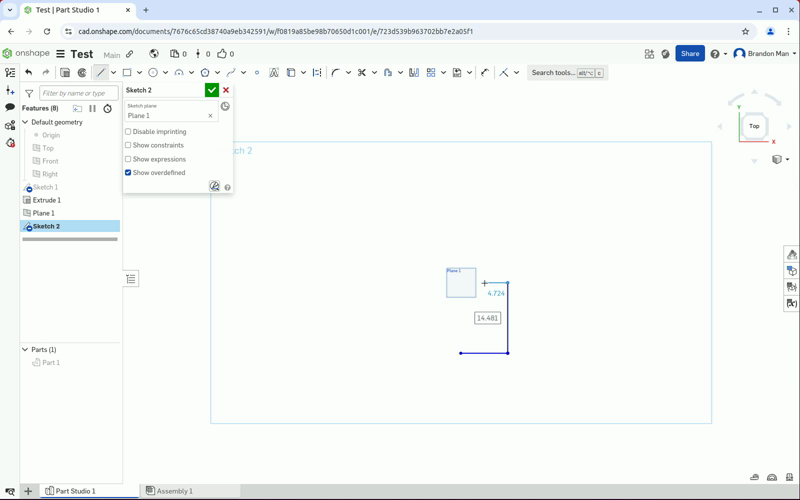
key_down(shift)
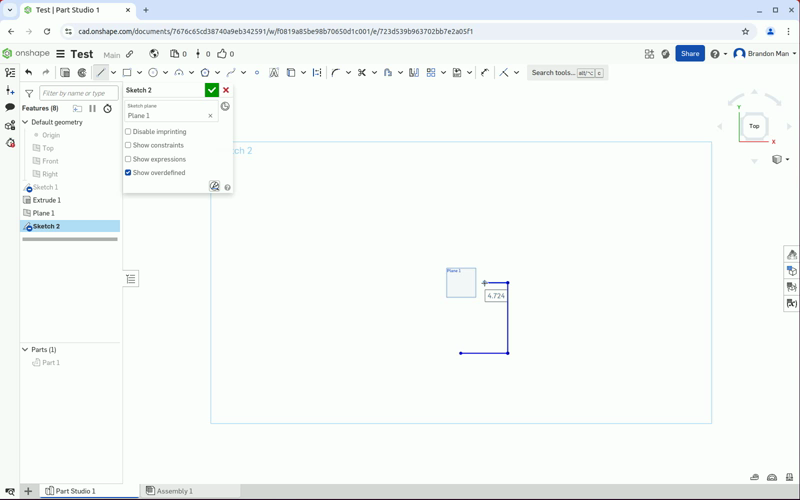
mouse_move(514, 282)
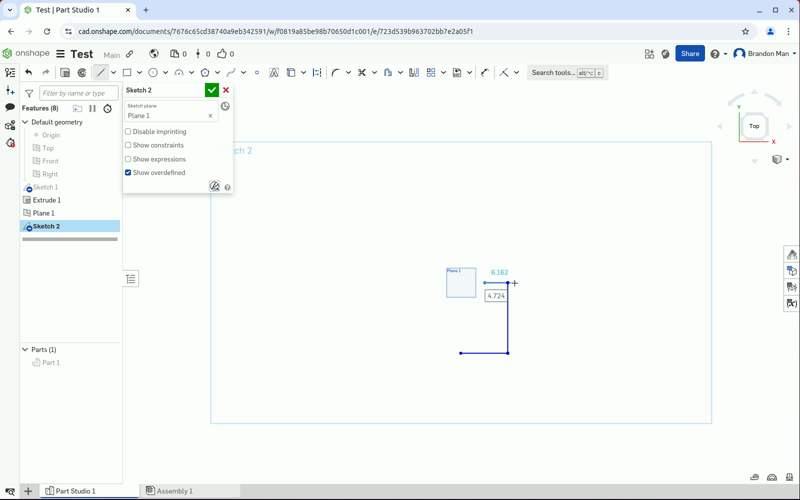
mouse_move(460, 324)
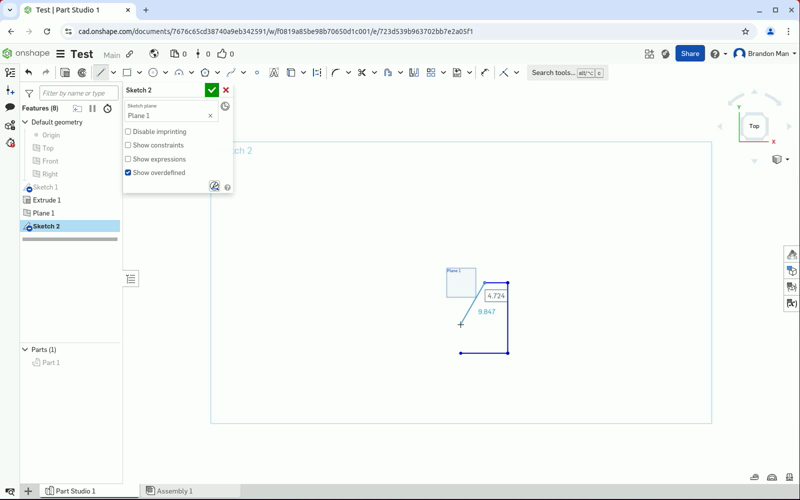
click(460, 324)
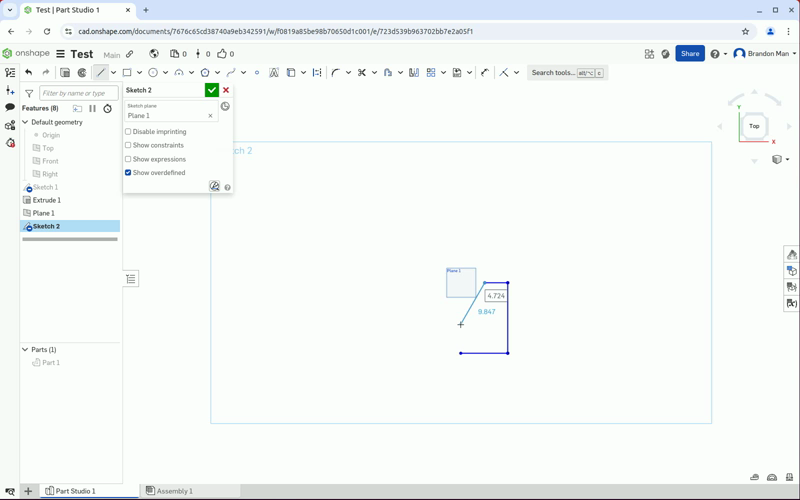
key_up(shift)
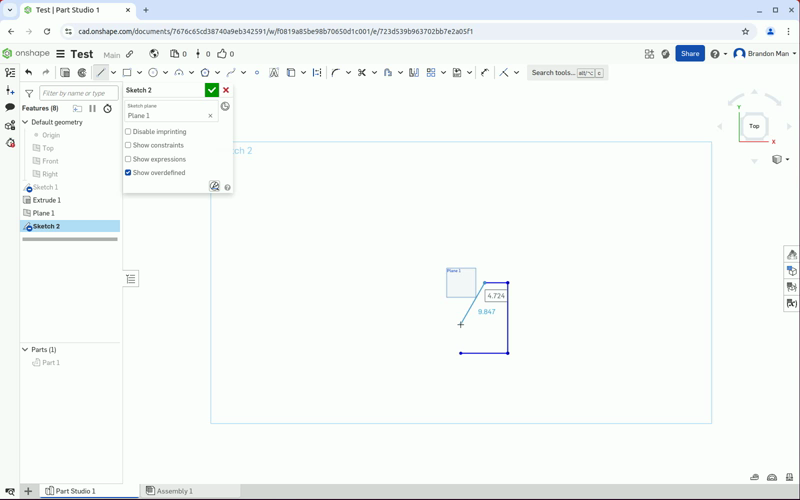
mouse_move(490, 324)
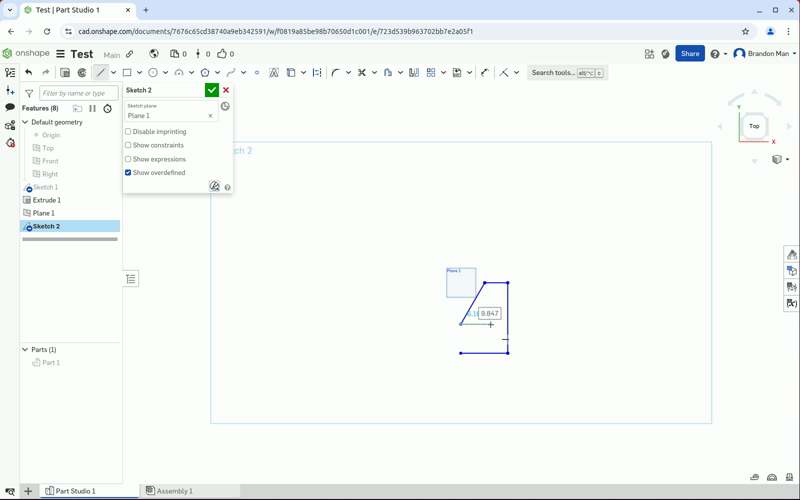
key_down(shift)
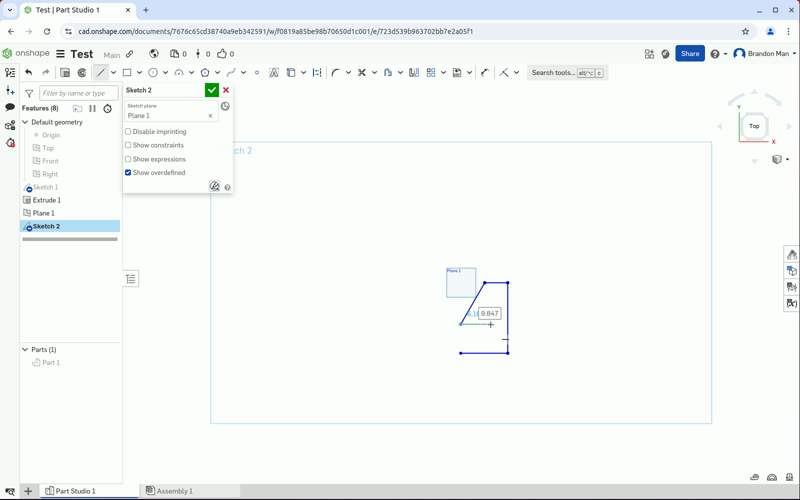
mouse_move(460, 353)
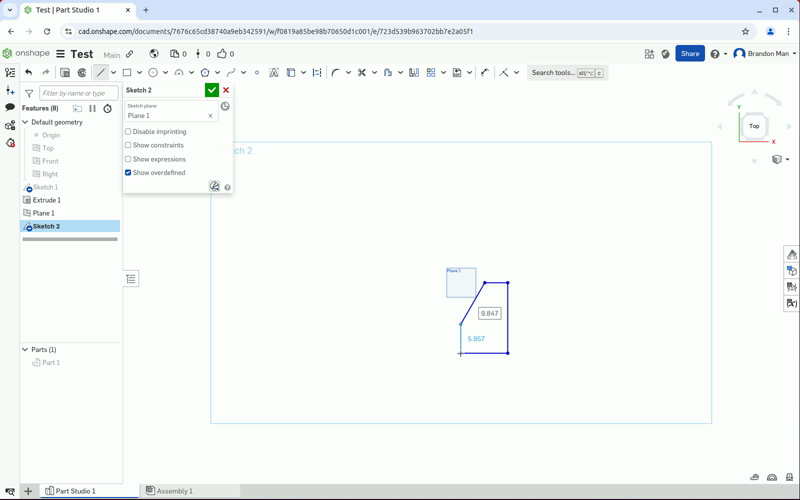
key_up(shift)
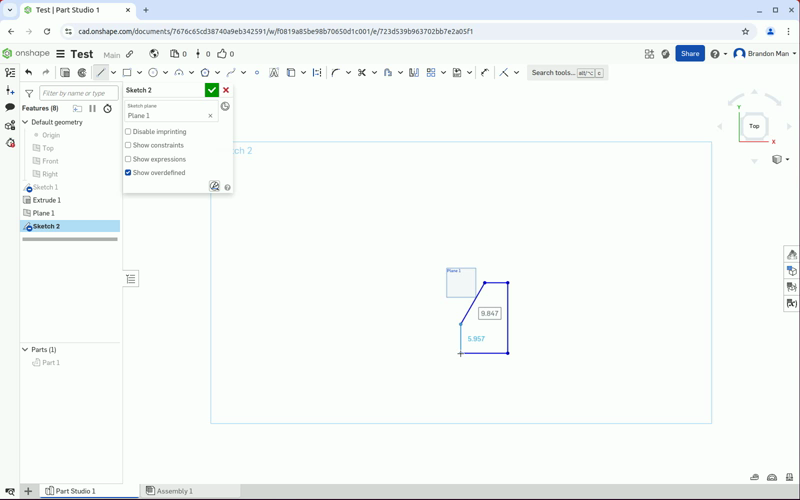
click(460, 353)
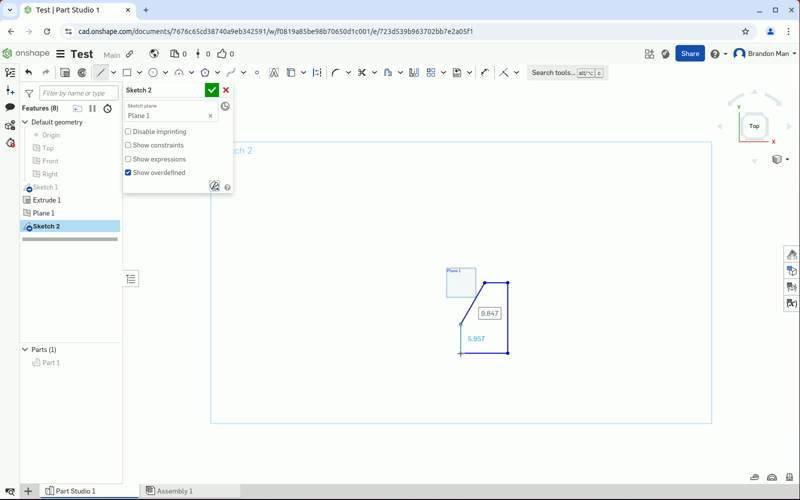
key(esc)
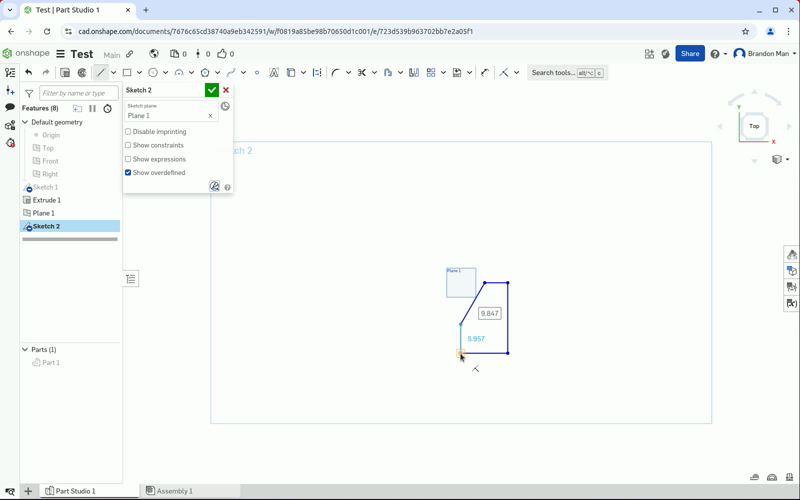
mouse_move(505, 332)
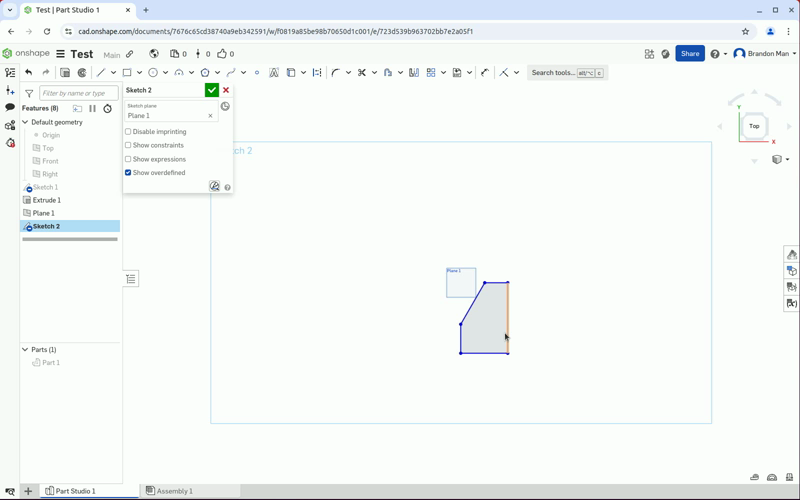
click(505, 332)
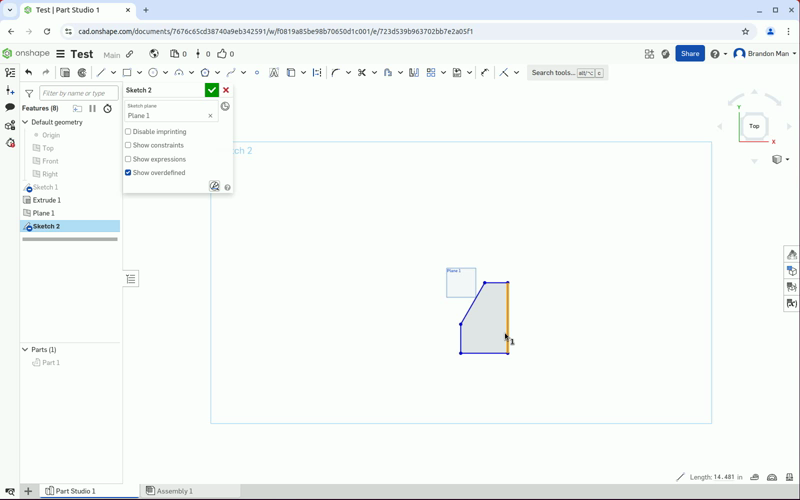
mouse_move(73, 352)
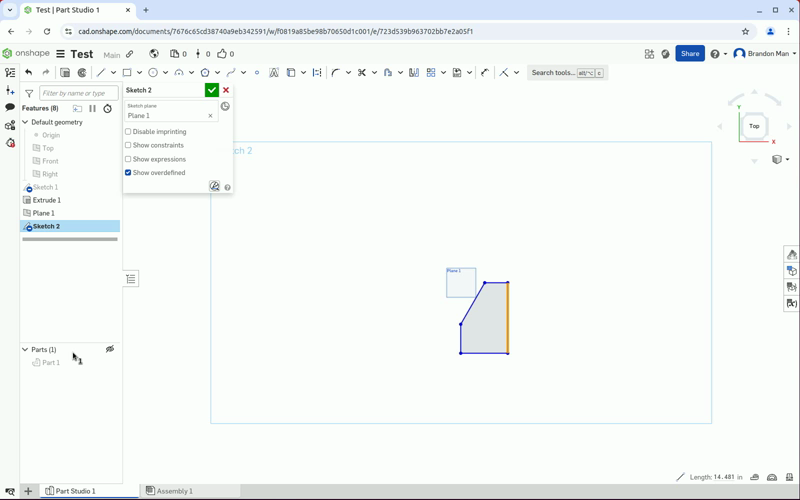
key(shift+y)
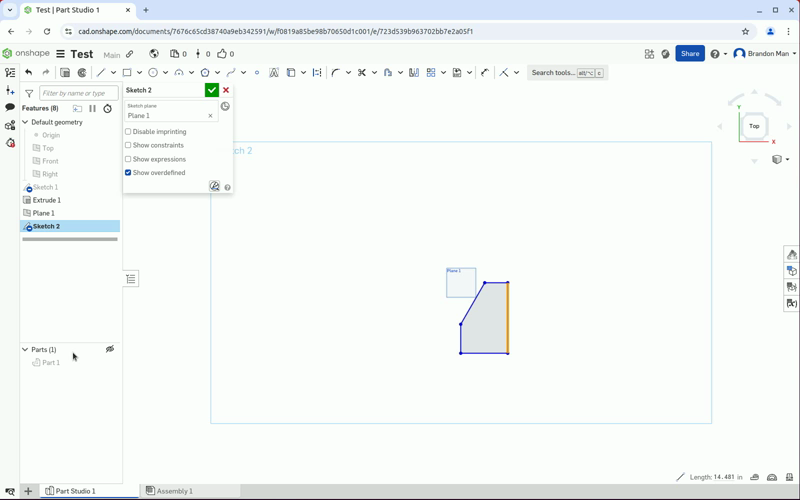
key(shift+e)
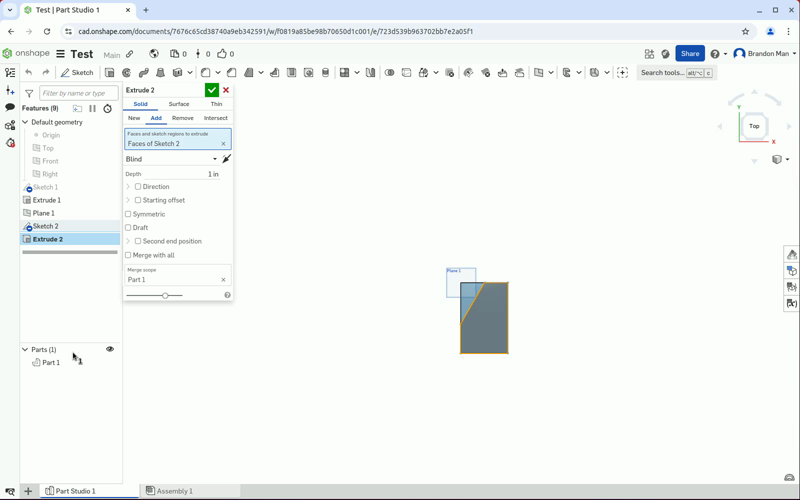
mouse_move(143, 106)
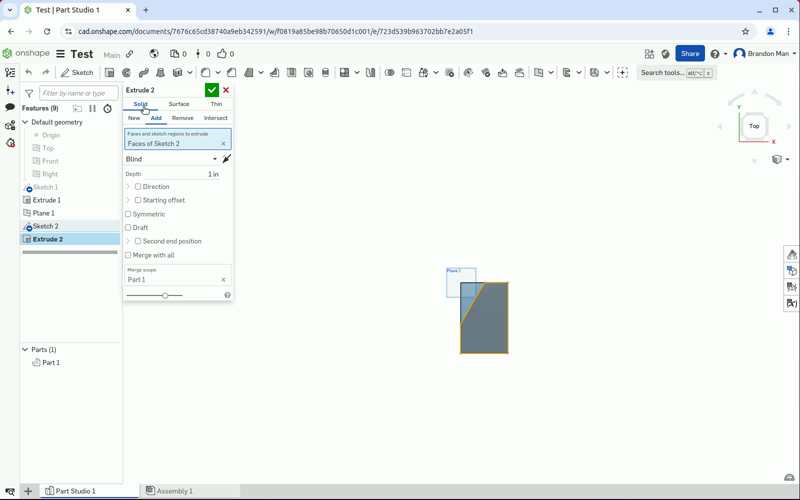
click(143, 106)
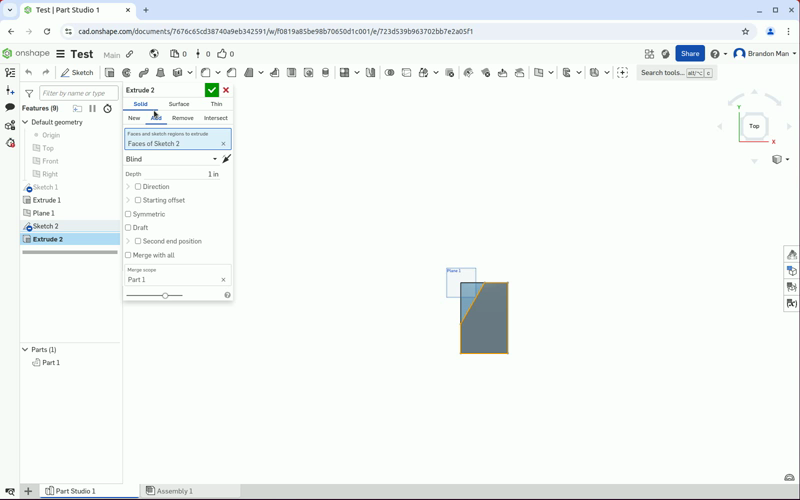
mouse_move(186, 120)
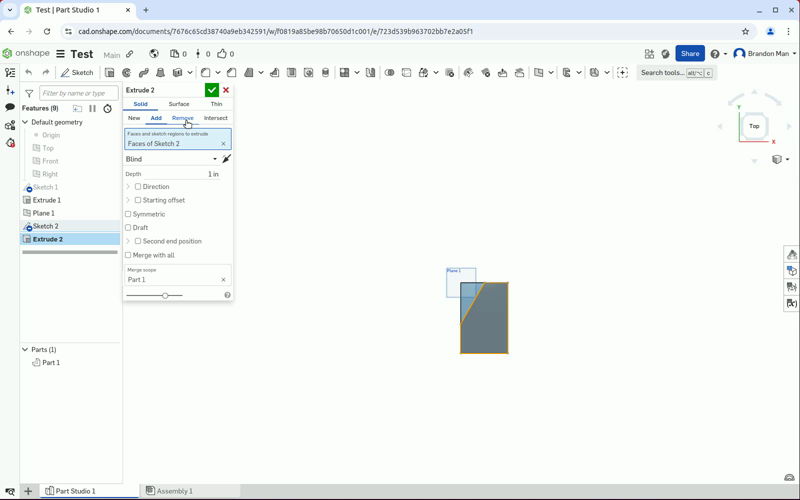
click(186, 120)
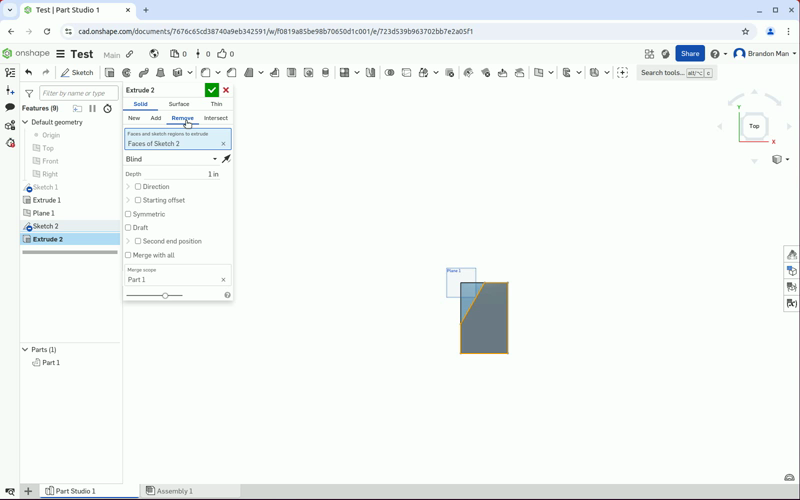
key(tab, 4)
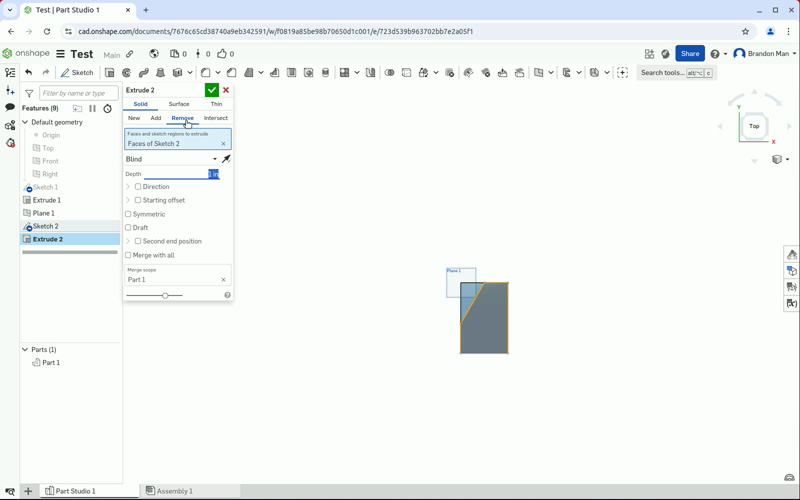
text(3.851)
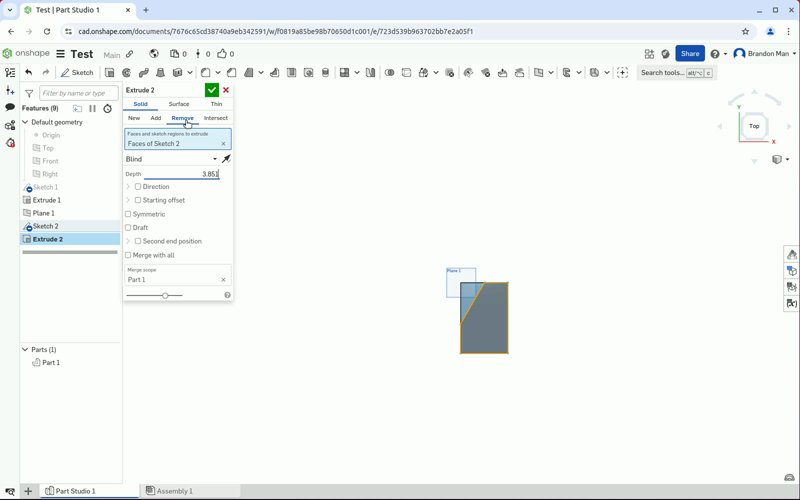
key(tab, 6)
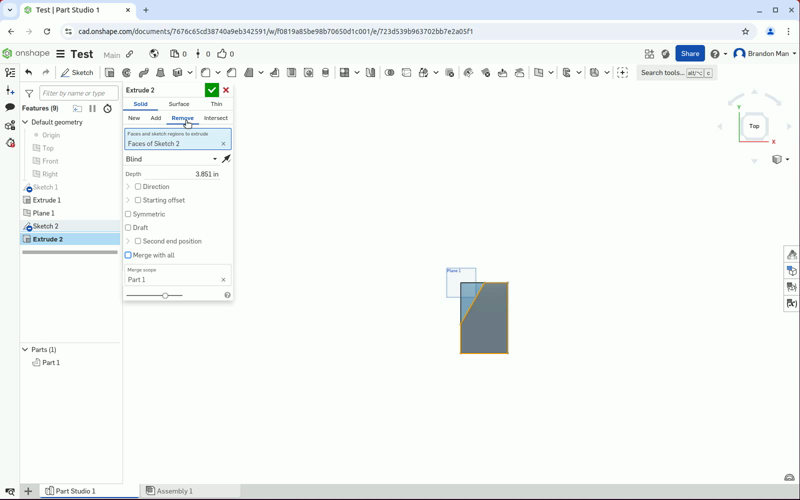
key(space)
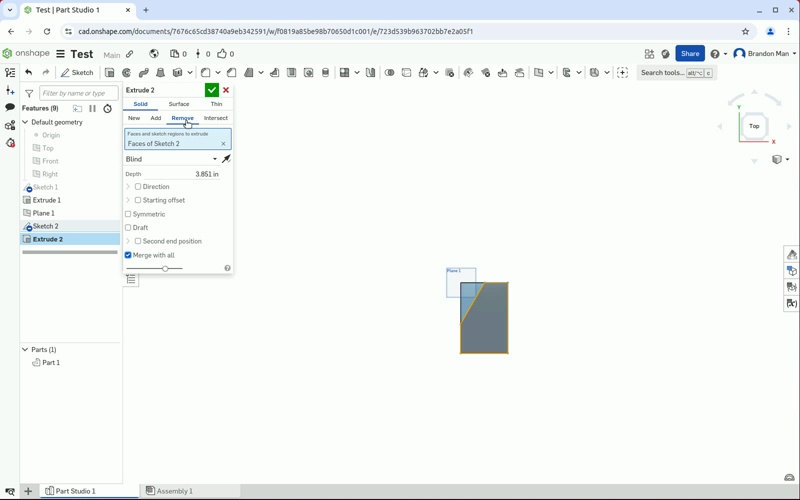
key(enter)
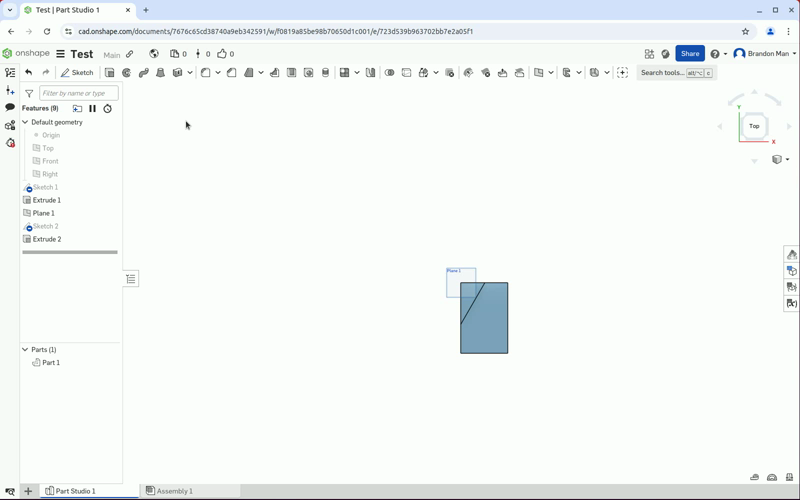
key(shift+h)
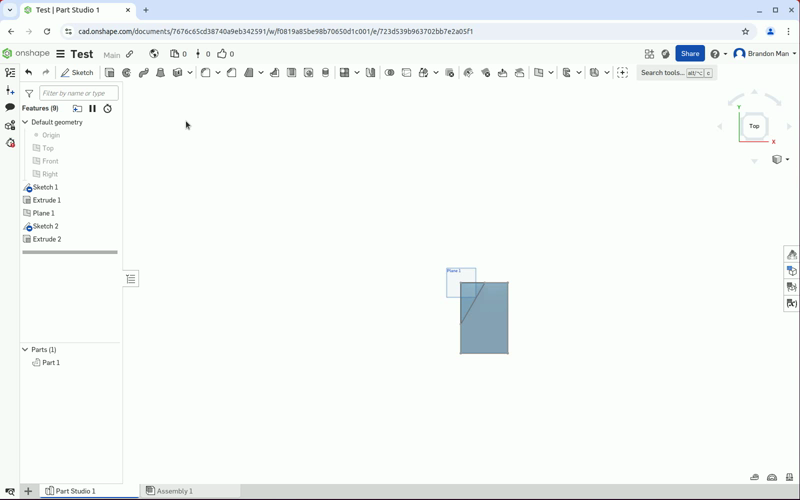
key(shift+h)
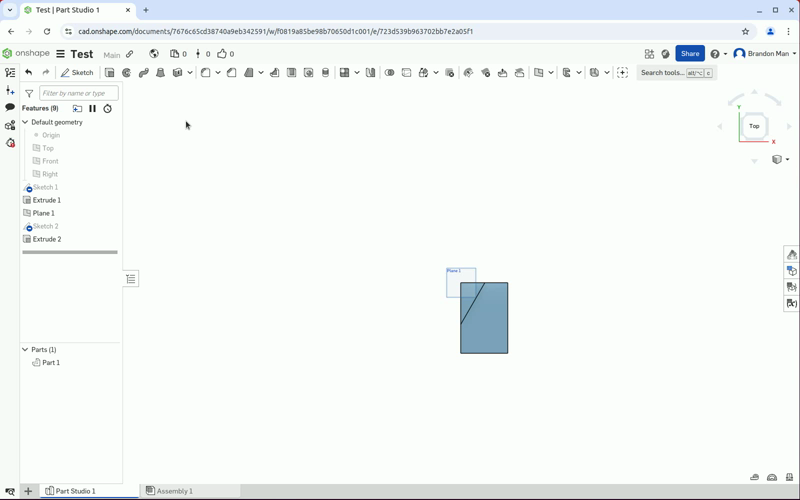
mouse_move(73, 189)
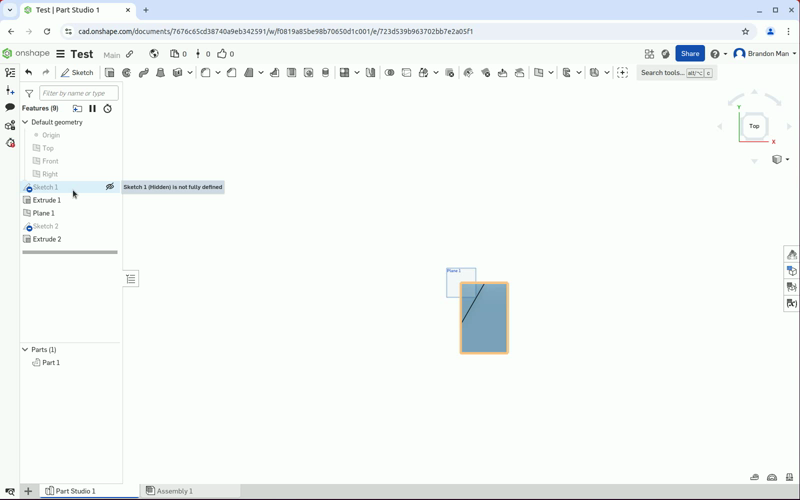
click(73, 189)
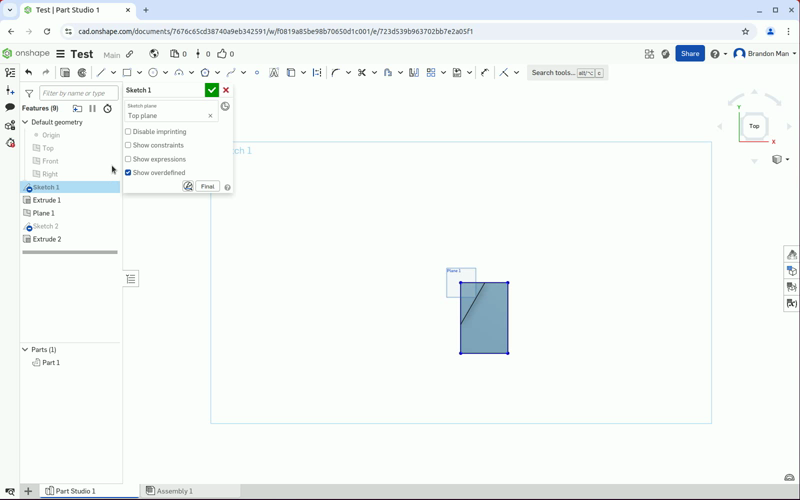
mouse_move(229, 92)
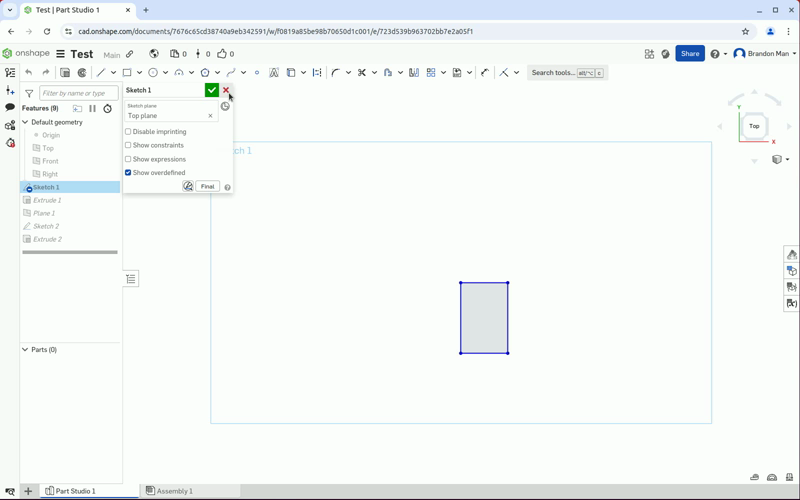
click(229, 92)
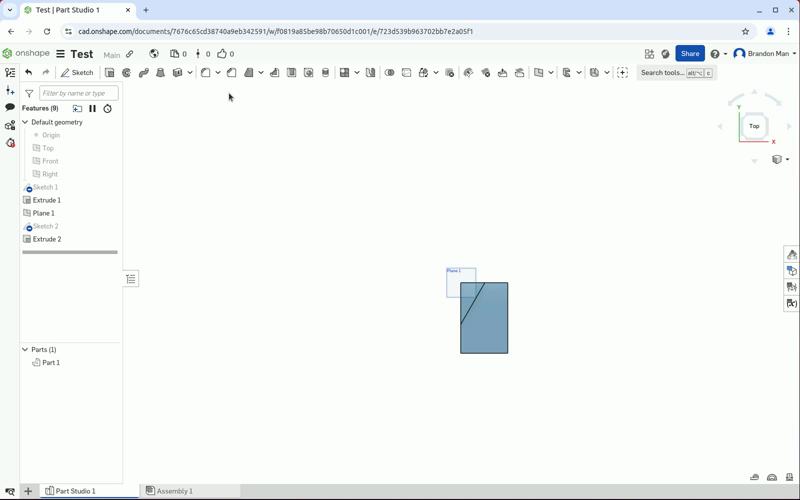
mouse_move(541, 75)
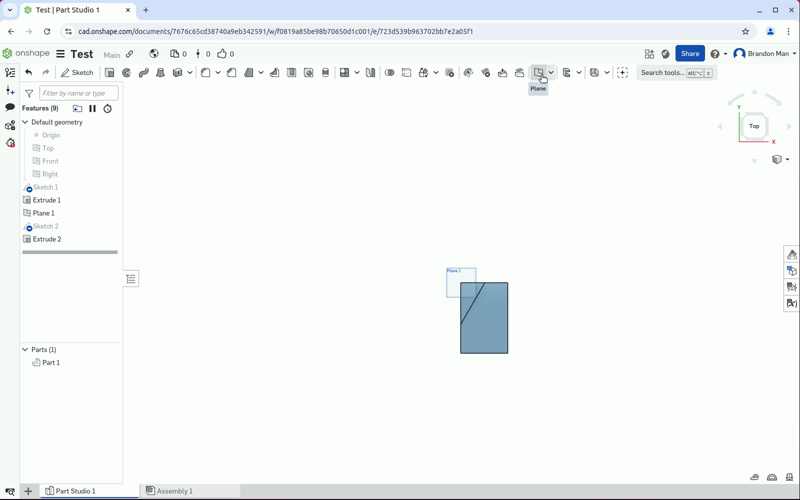
click(541, 75)
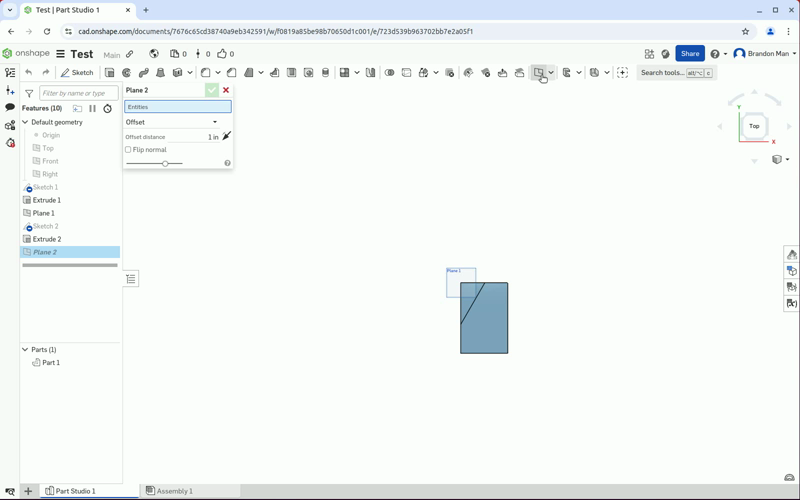
mouse_move(73, 150)
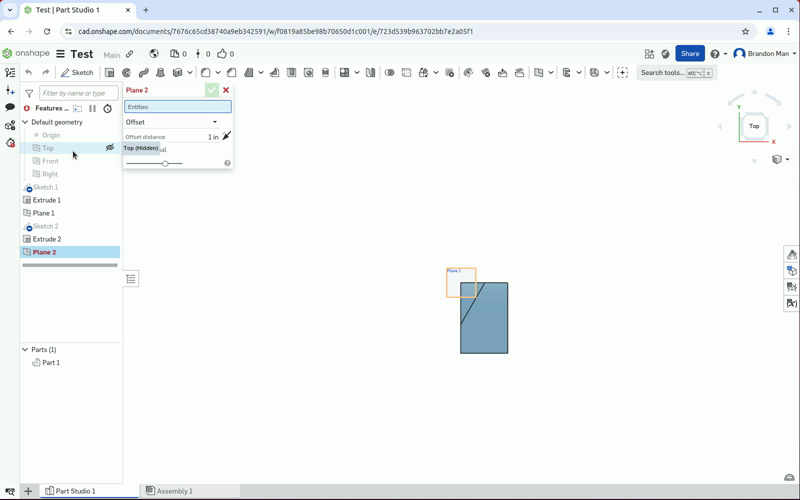
click(73, 150)
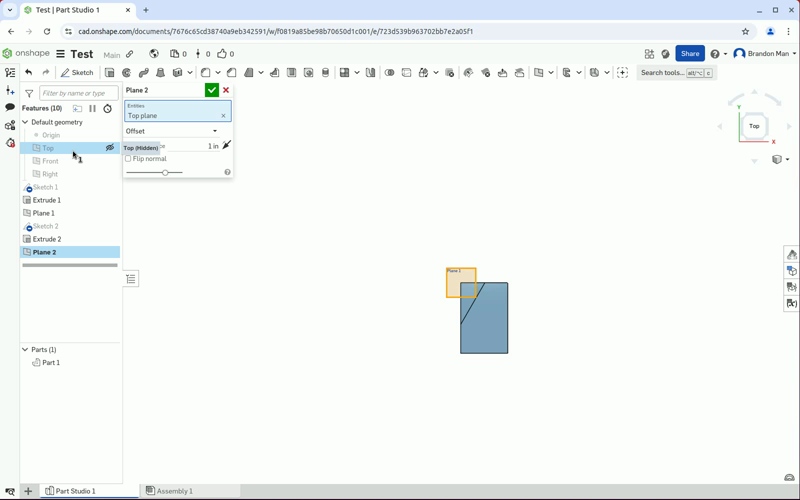
key(tab, 2)
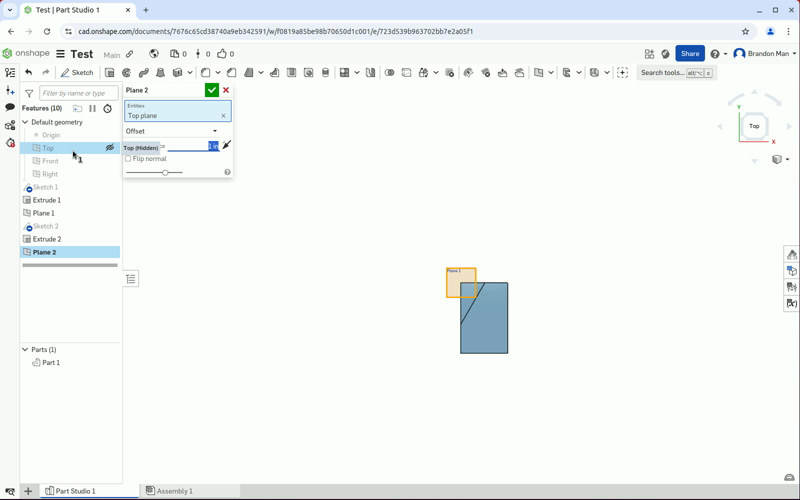
text(19.257)
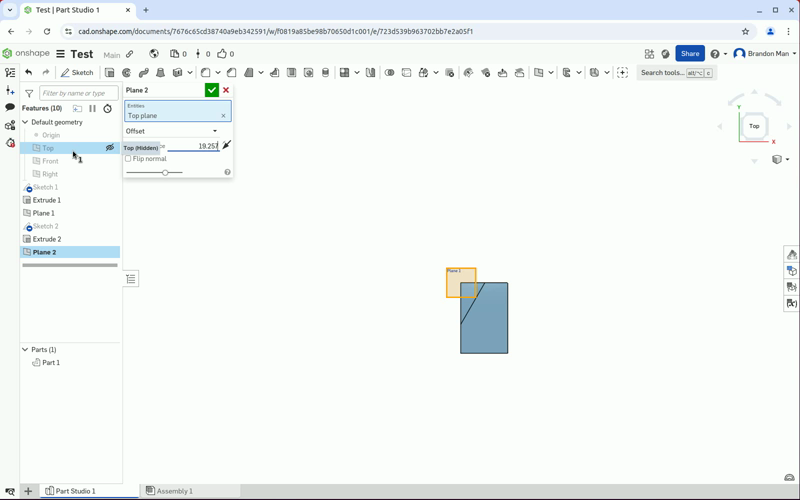
key(enter, 2)
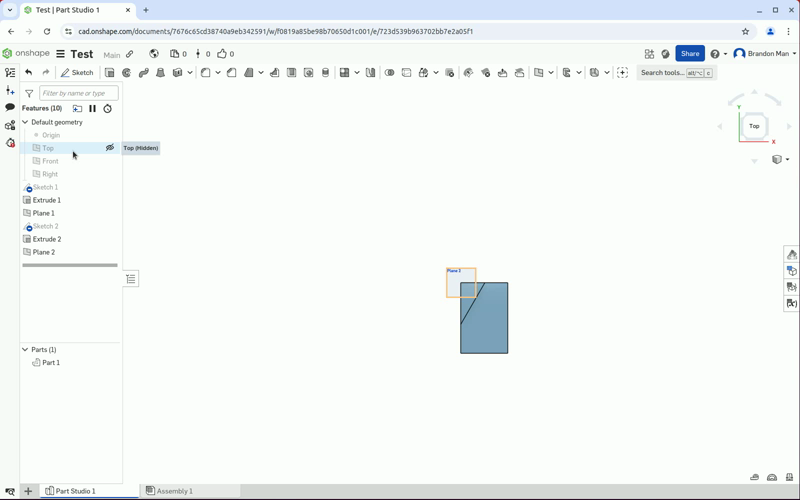
key(shift+s)
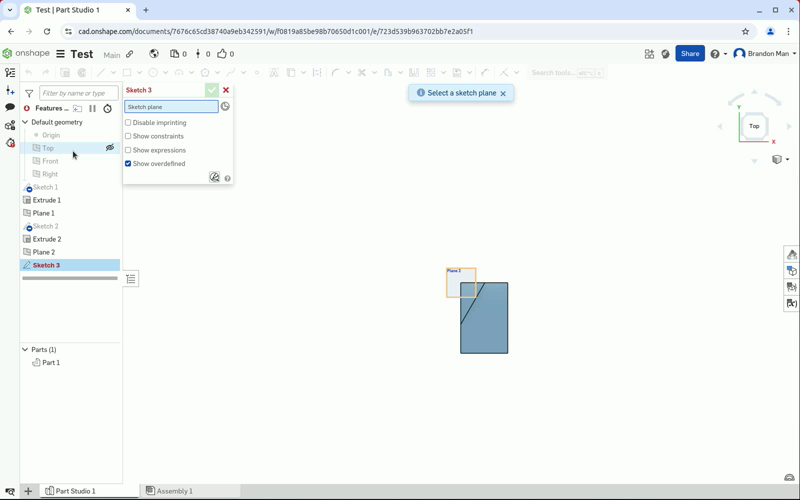
mouse_move(73, 254)
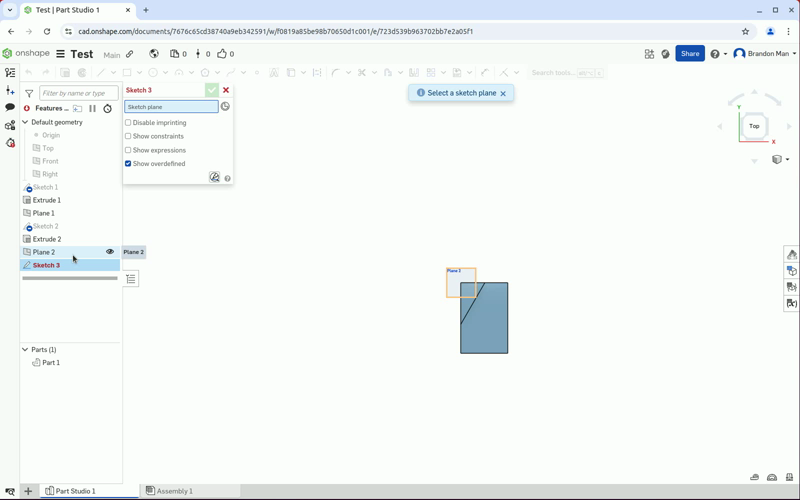
click(73, 254)
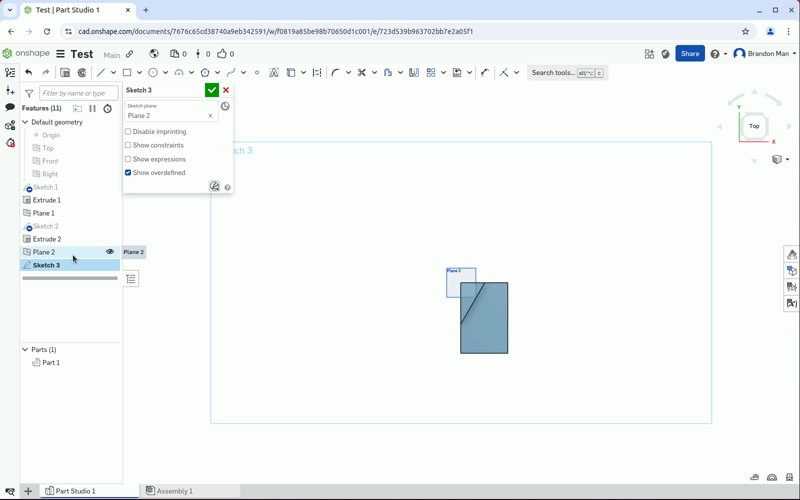
mouse_move(73, 352)
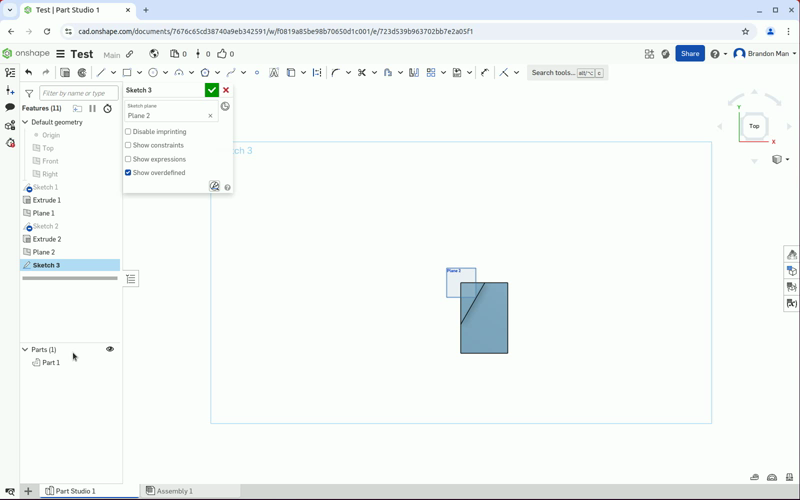
key(y)
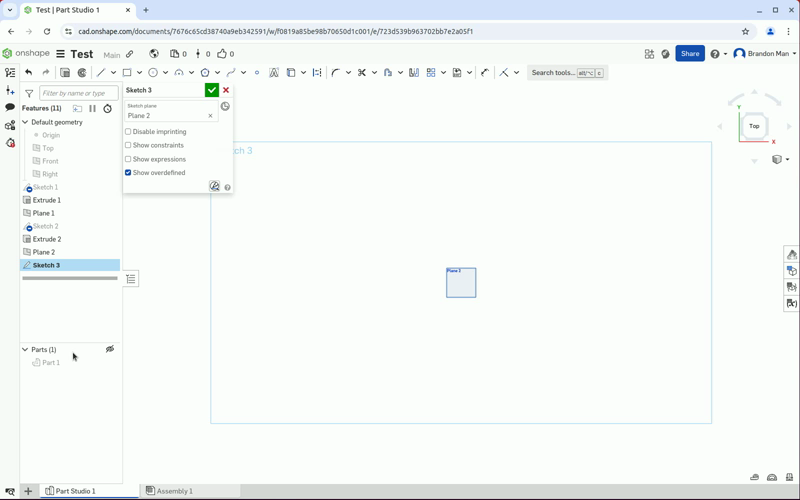
key(l)
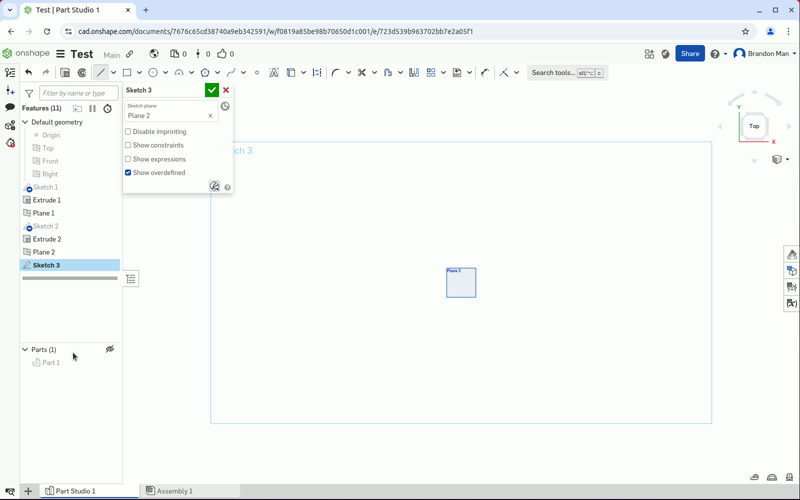
key_down(shift)
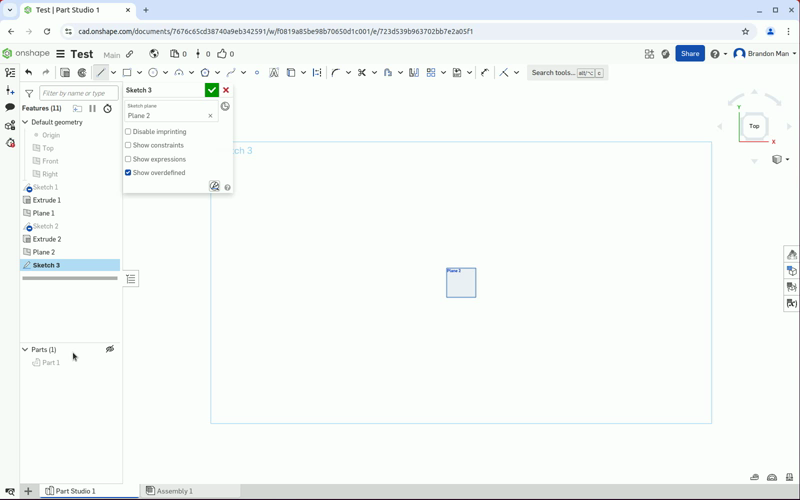
mouse_move(460, 353)
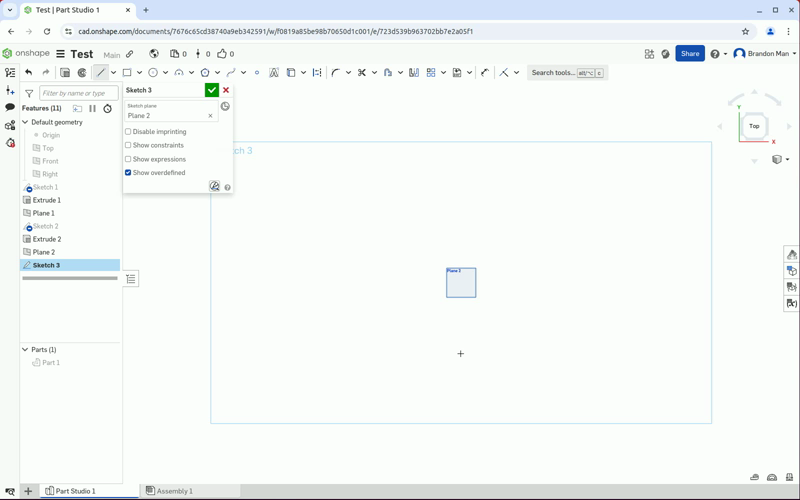
click(460, 353)
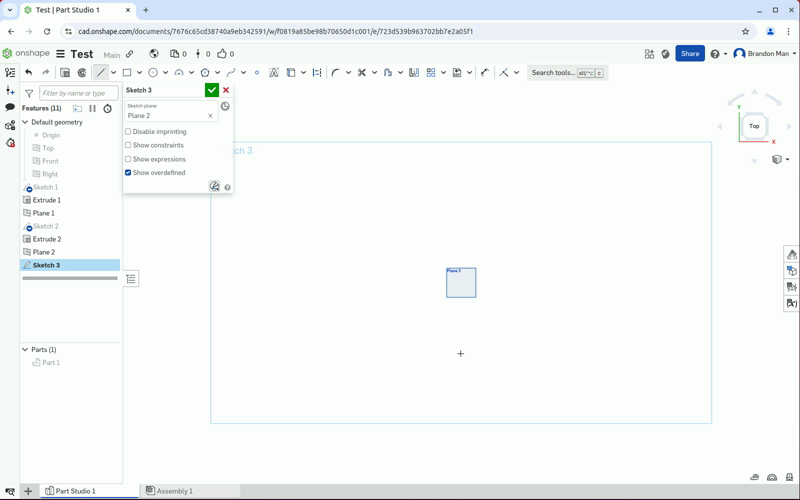
key_up(shift)
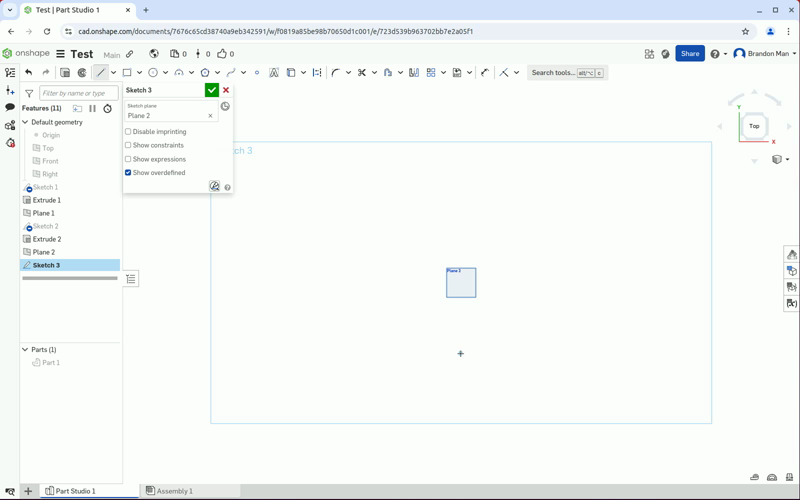
key_down(shift)
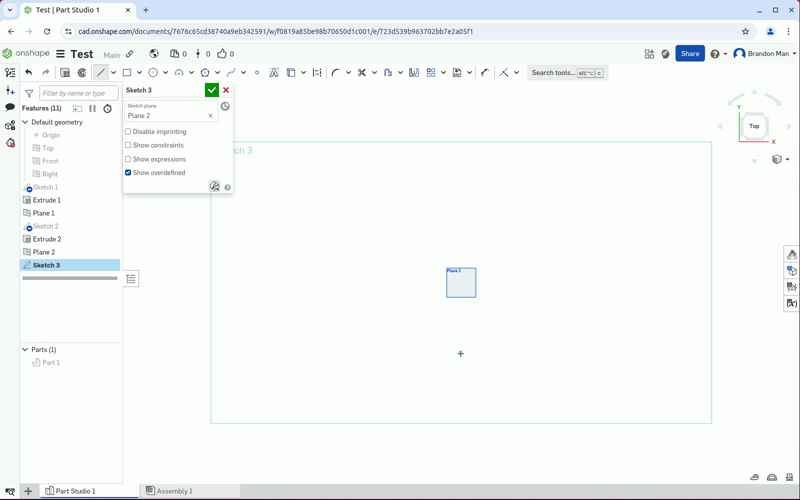
mouse_move(490, 353)
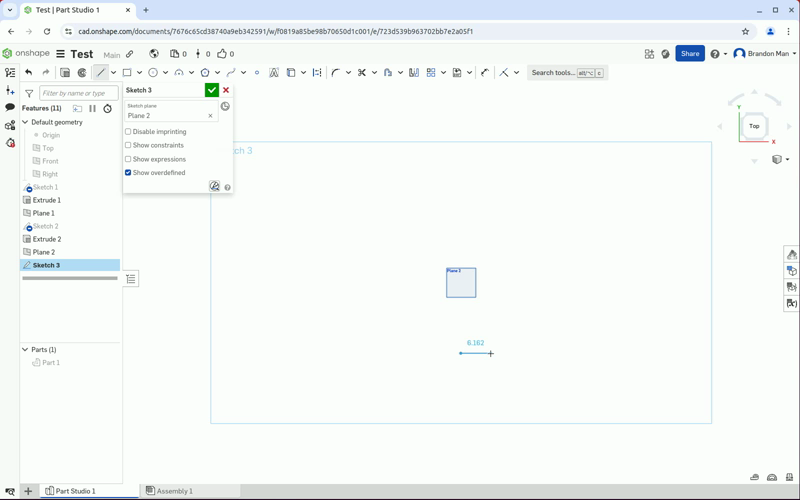
mouse_move(508, 353)
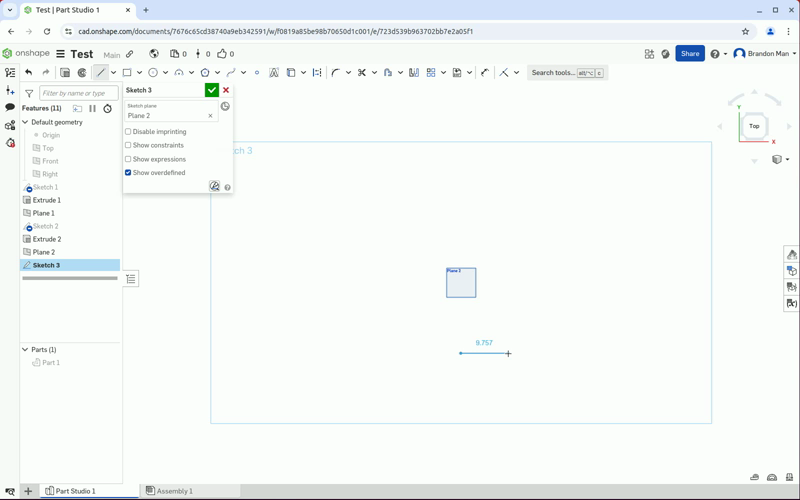
click(508, 353)
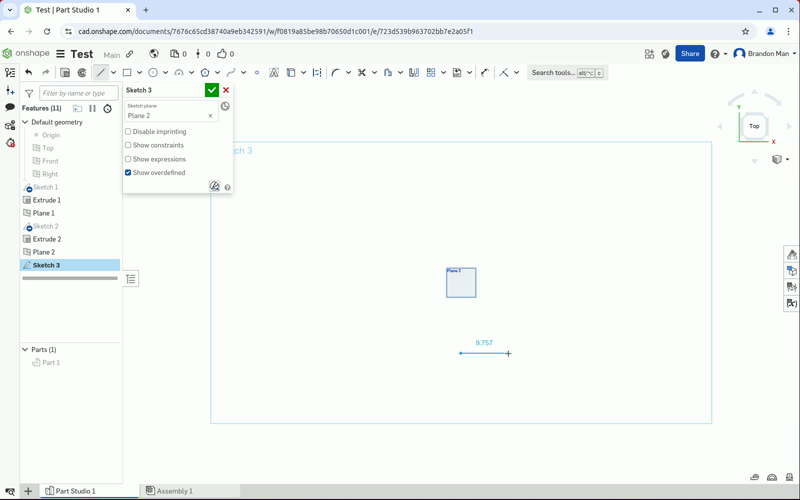
key_up(shift)
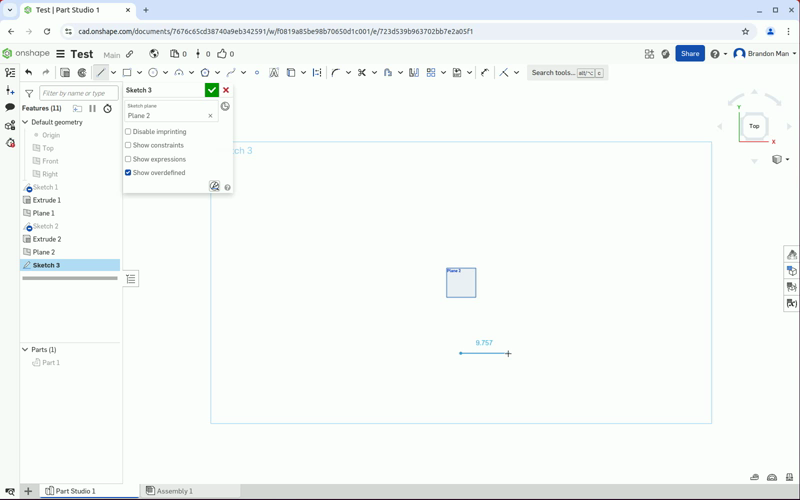
key_down(shift)
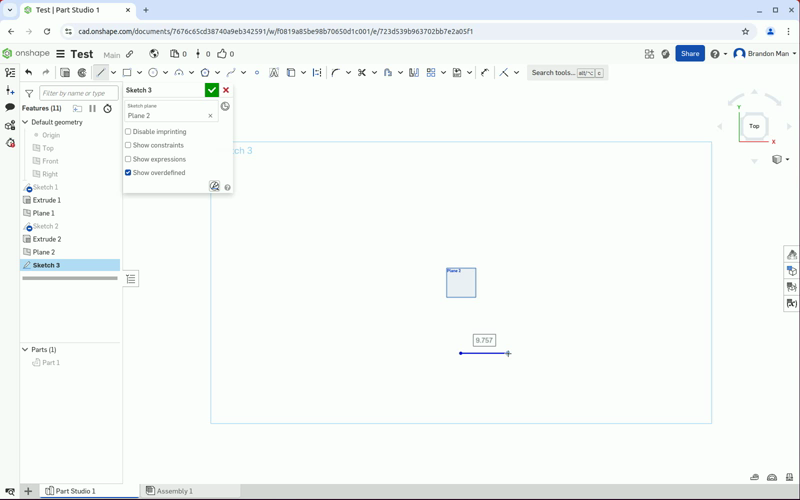
mouse_move(538, 353)
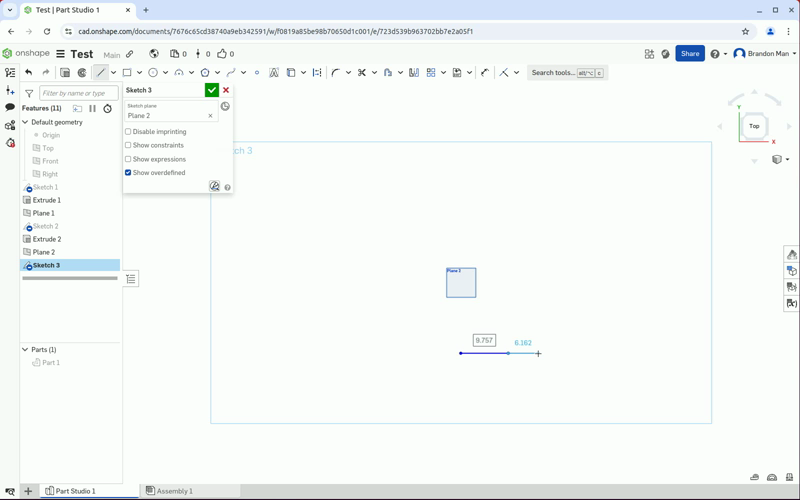
mouse_move(508, 296)
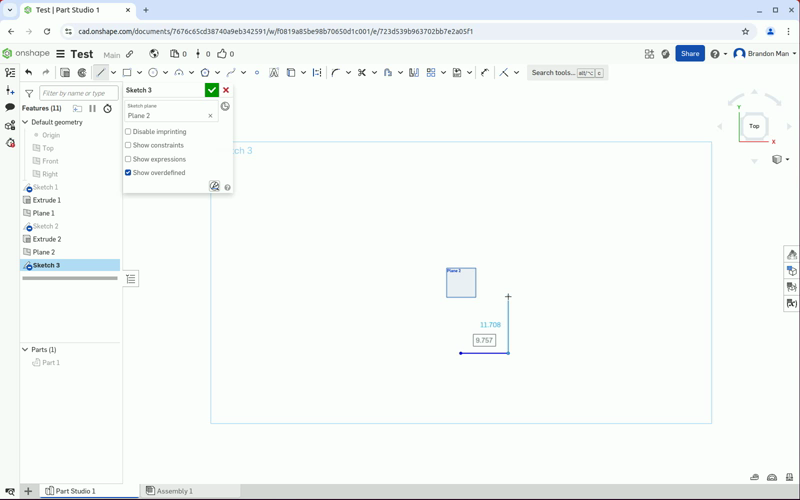
click(508, 296)
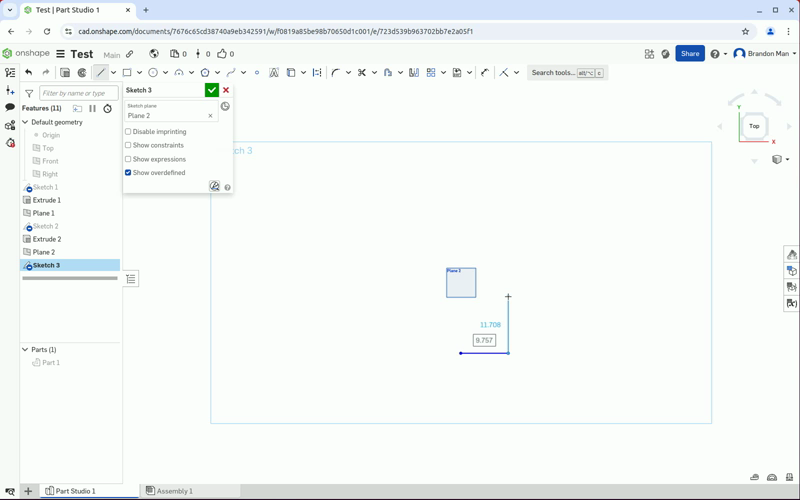
key_up(shift)
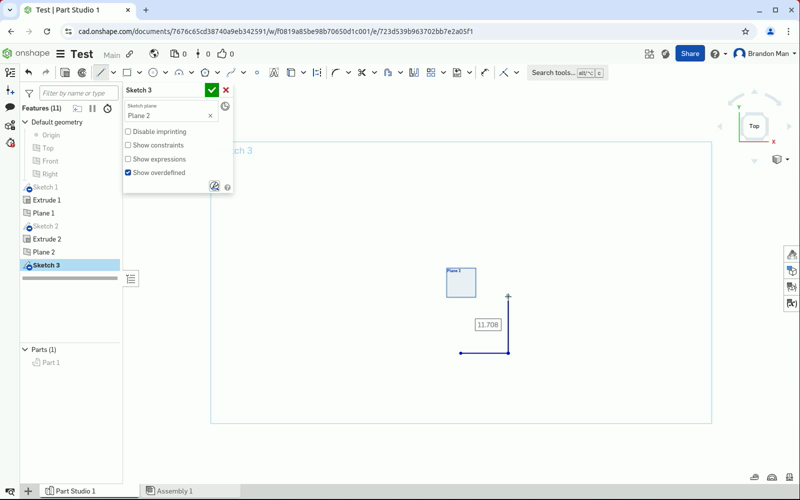
key_down(shift)
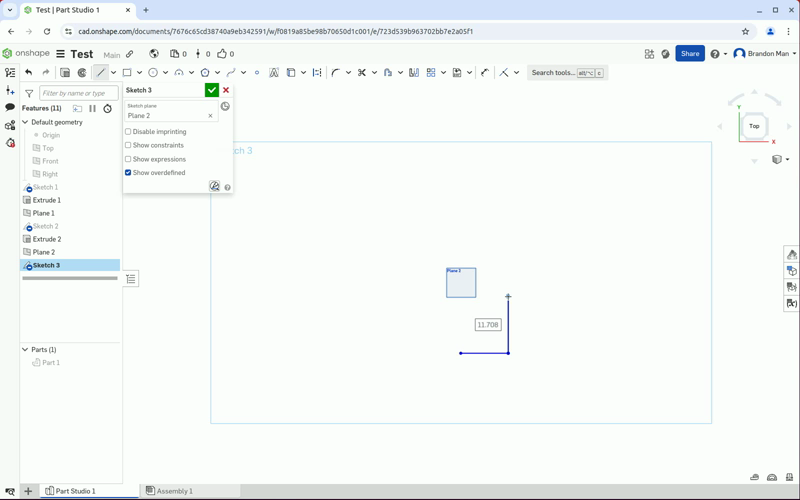
mouse_move(538, 296)
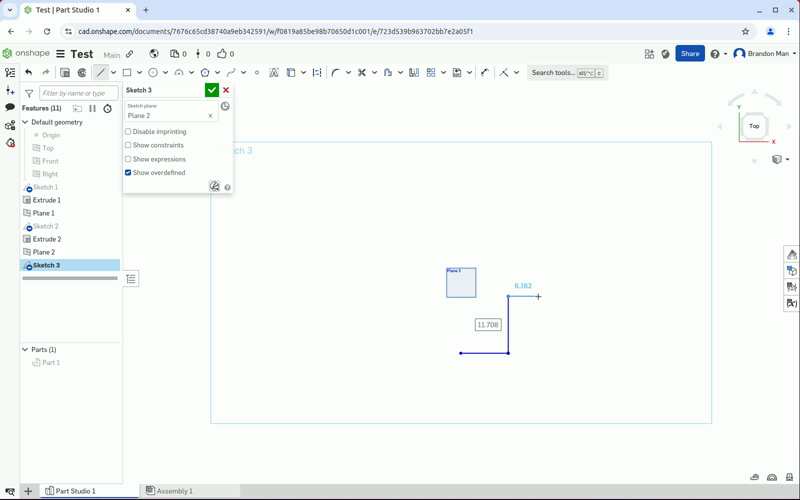
mouse_move(460, 323)
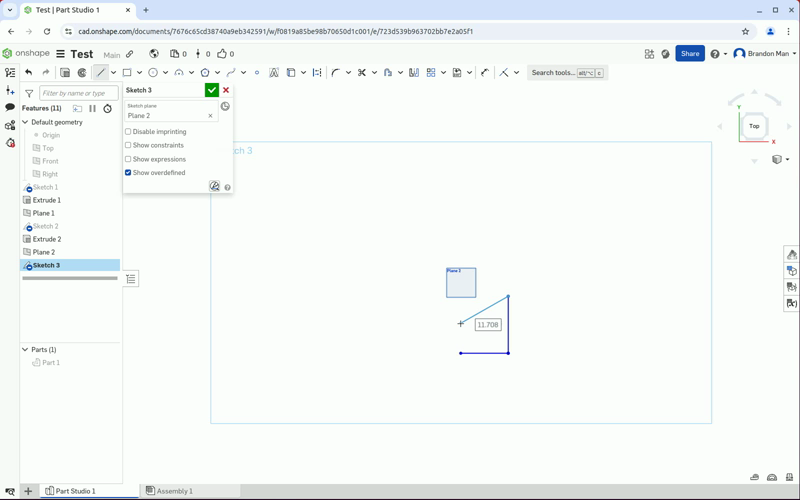
click(460, 323)
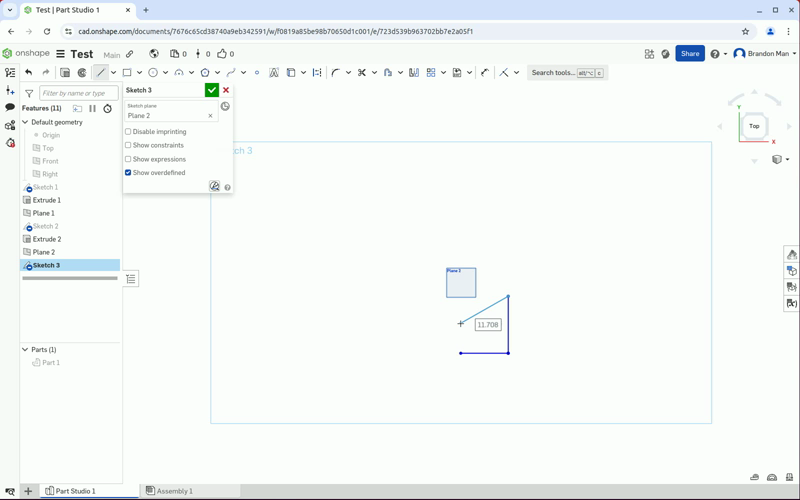
key_up(shift)
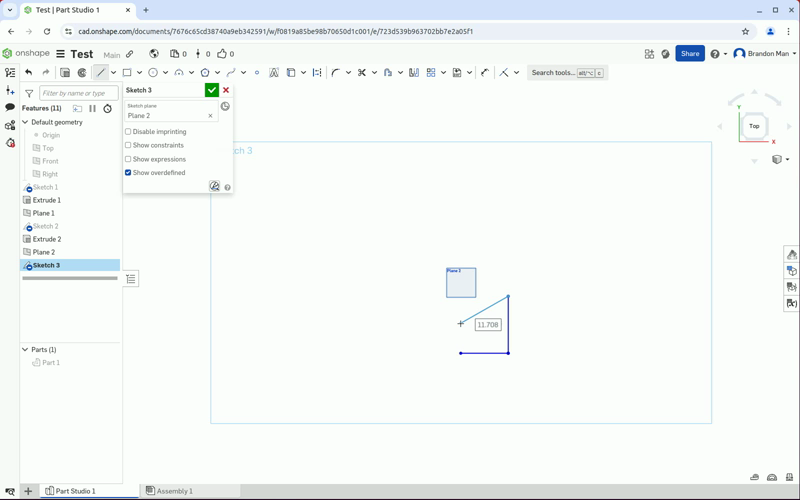
mouse_move(490, 323)
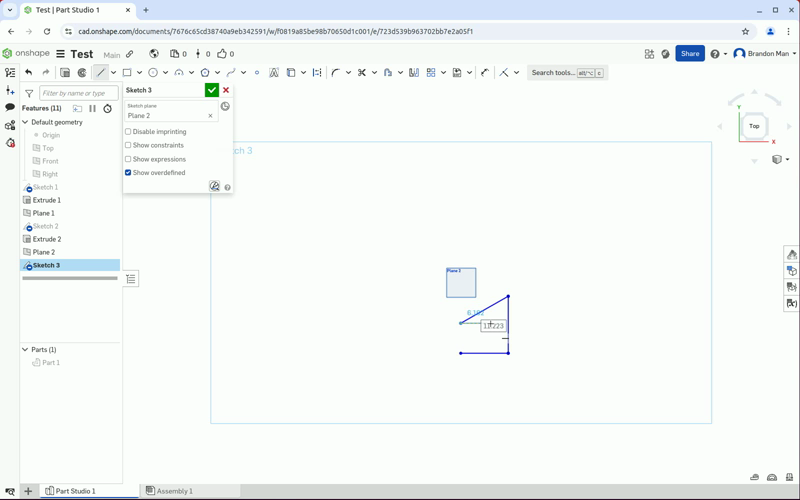
key_down(shift)
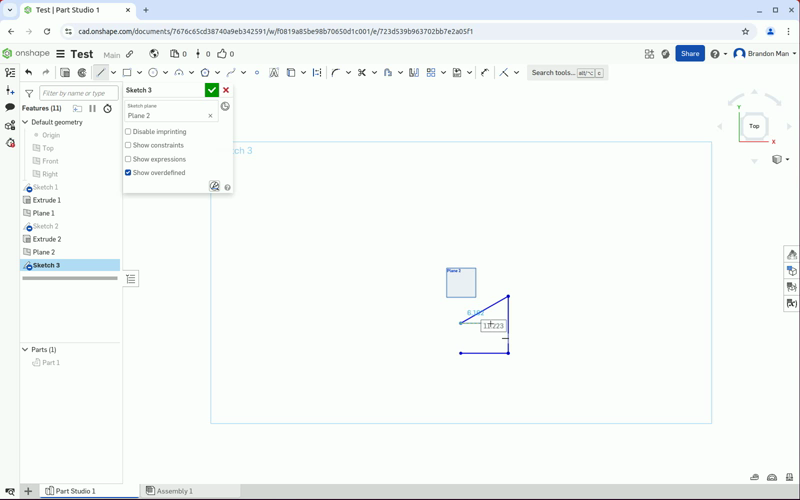
mouse_move(460, 353)
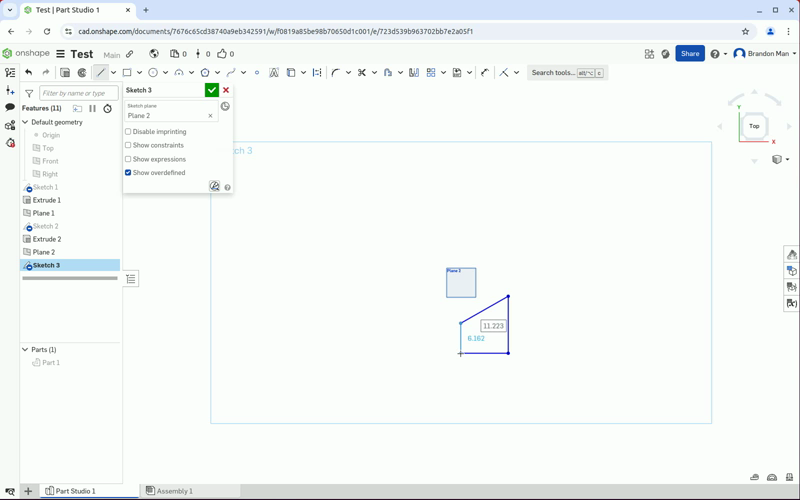
key_up(shift)
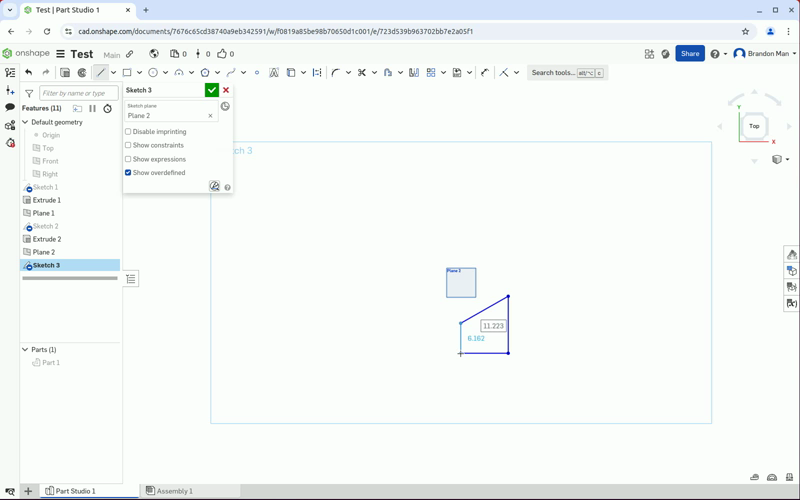
click(460, 353)
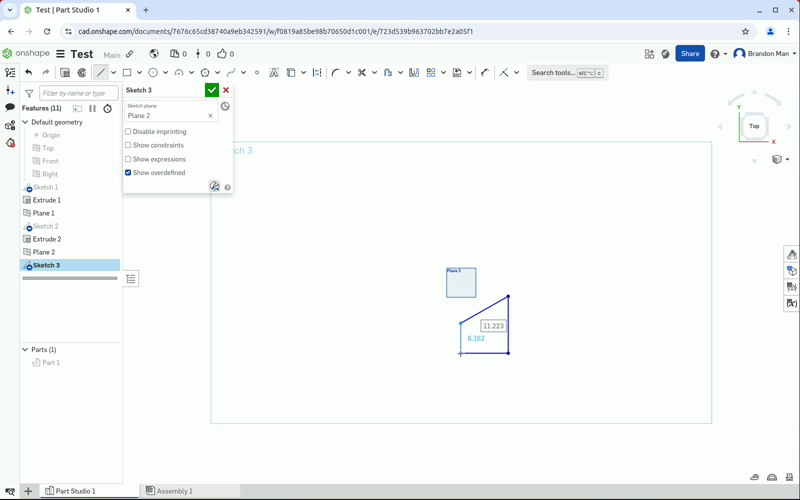
key(esc)
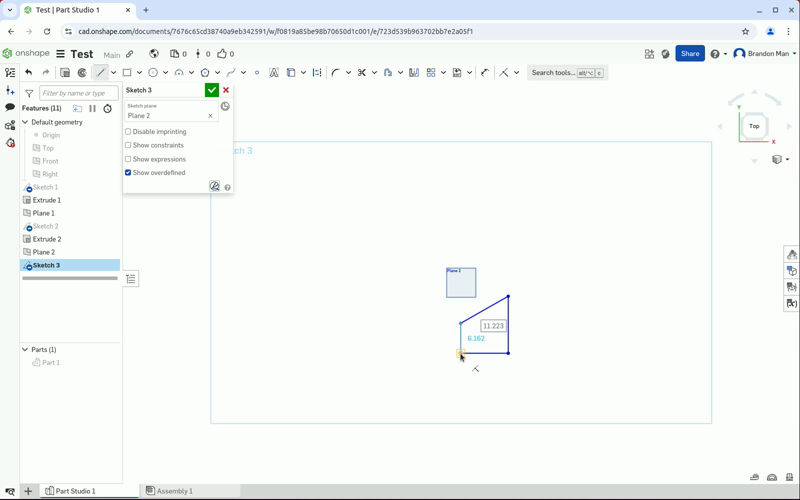
mouse_move(474, 328)
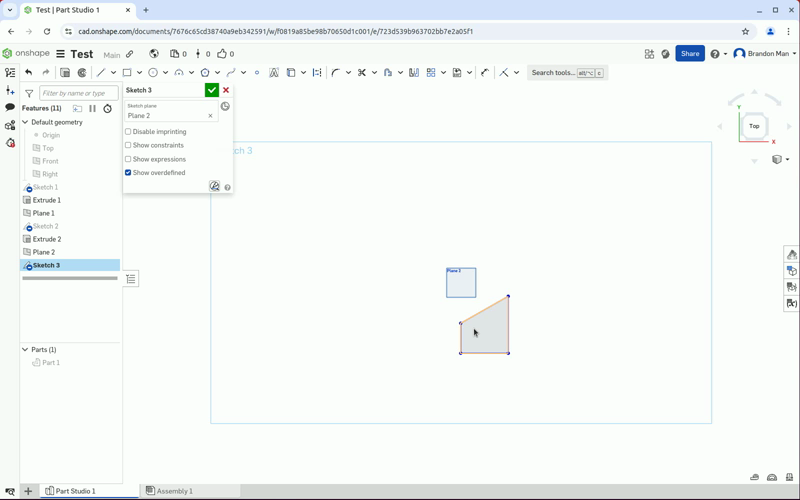
click(474, 328)
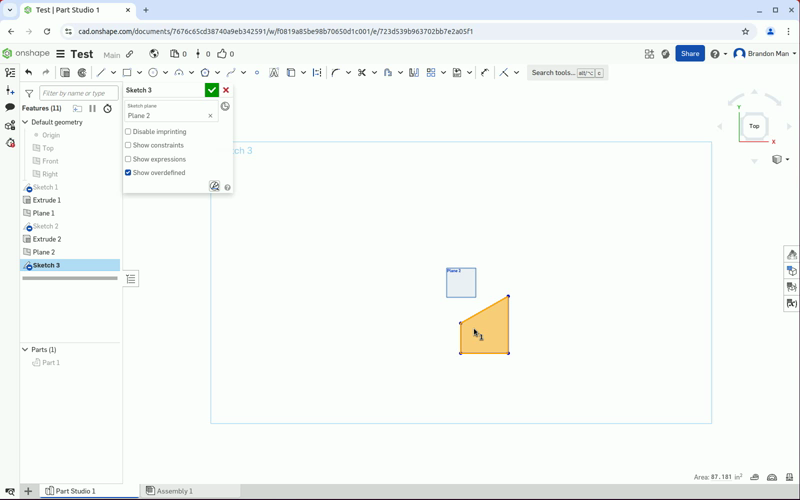
mouse_move(73, 352)
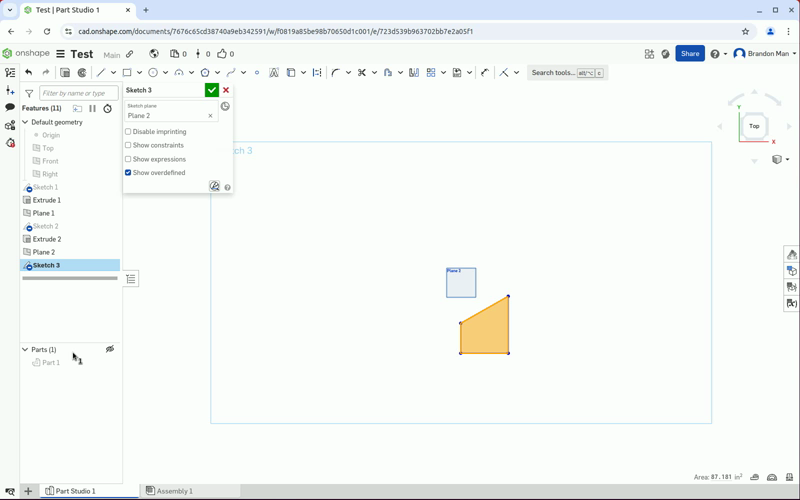
key(shift+y)
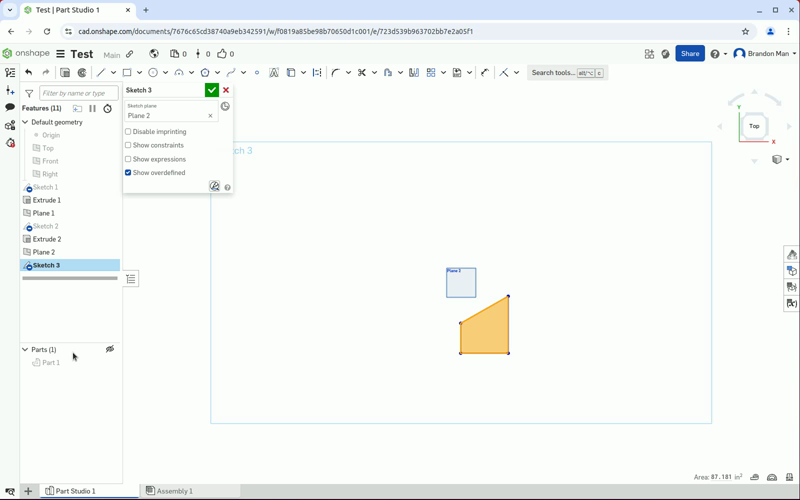
key(shift+e)
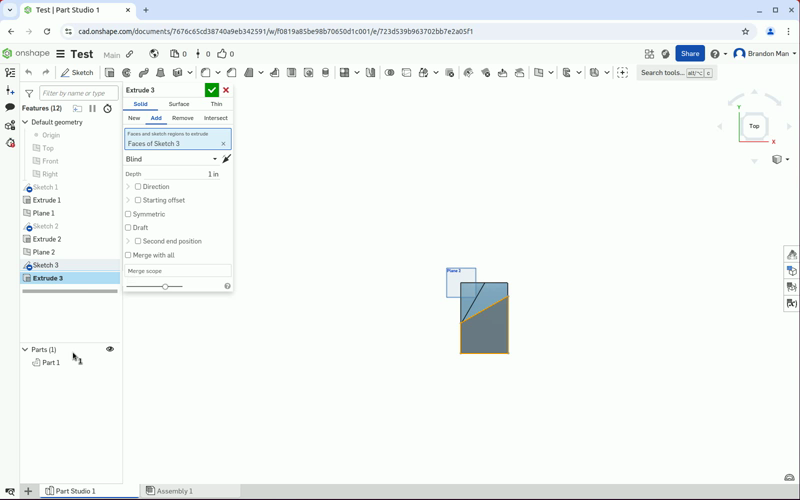
mouse_move(143, 106)
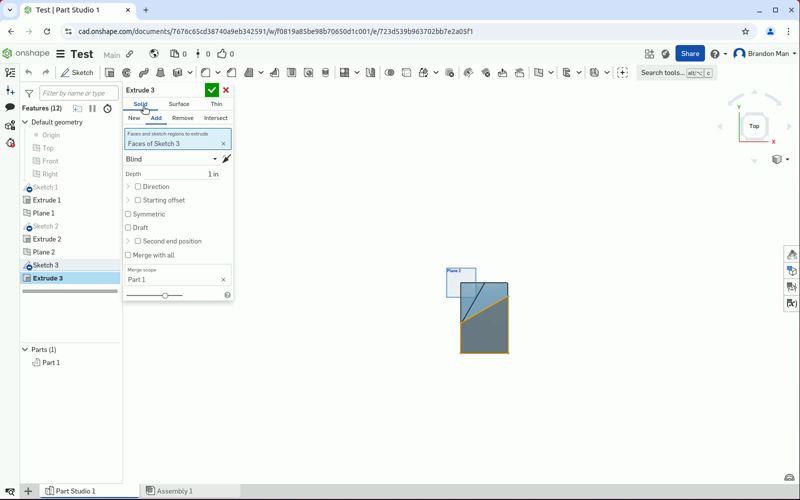
click(143, 106)
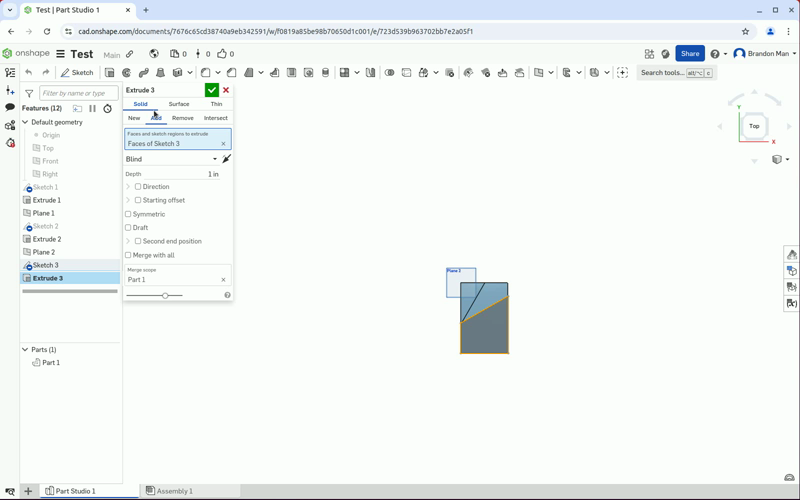
mouse_move(186, 120)
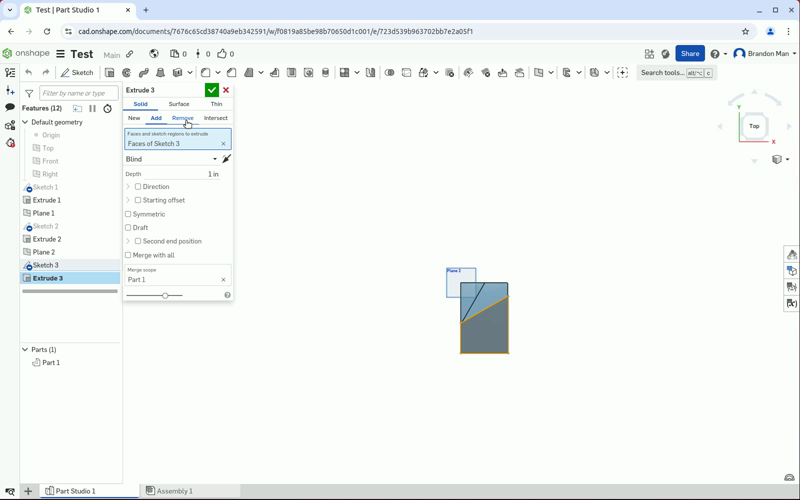
click(186, 120)
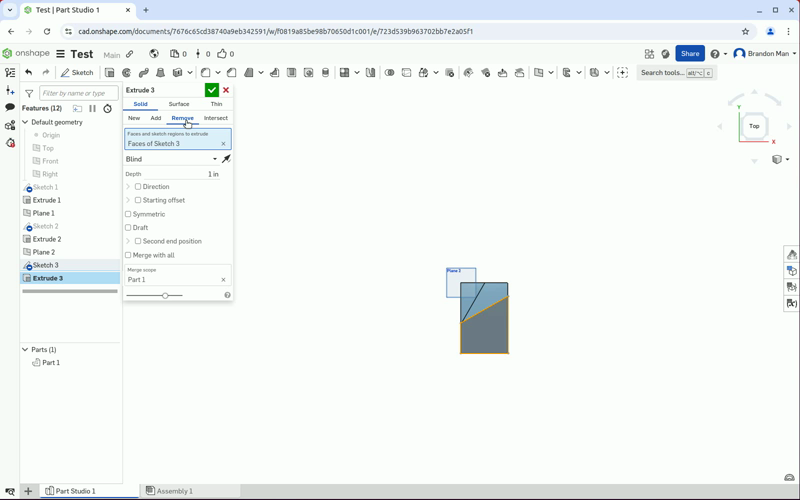
key(tab, 4)
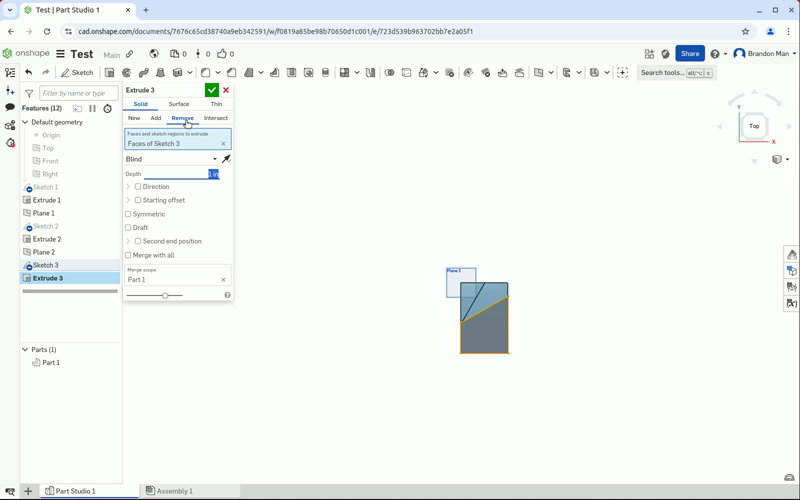
text(3.851)
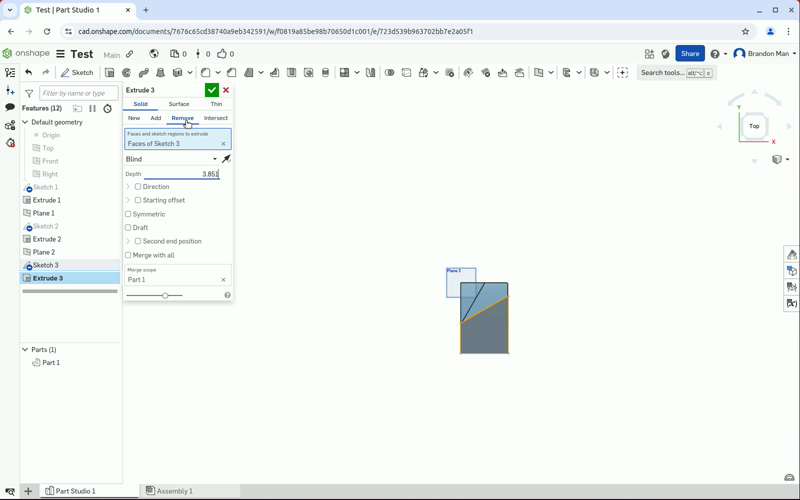
key(tab, 6)
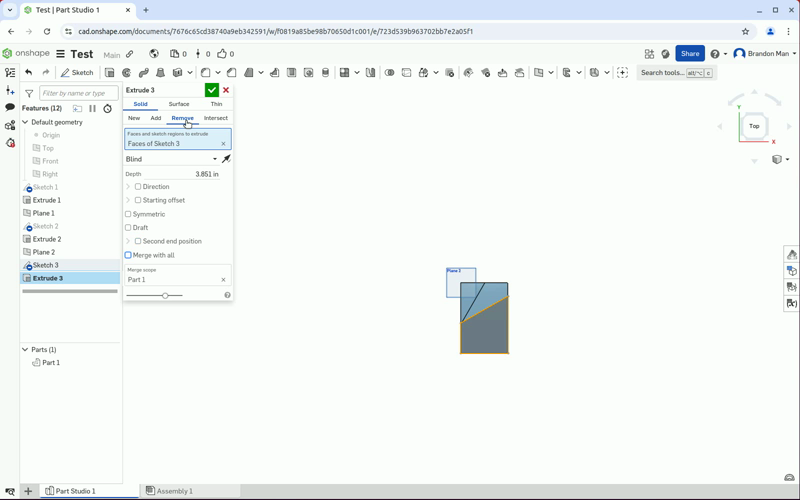
key(space)
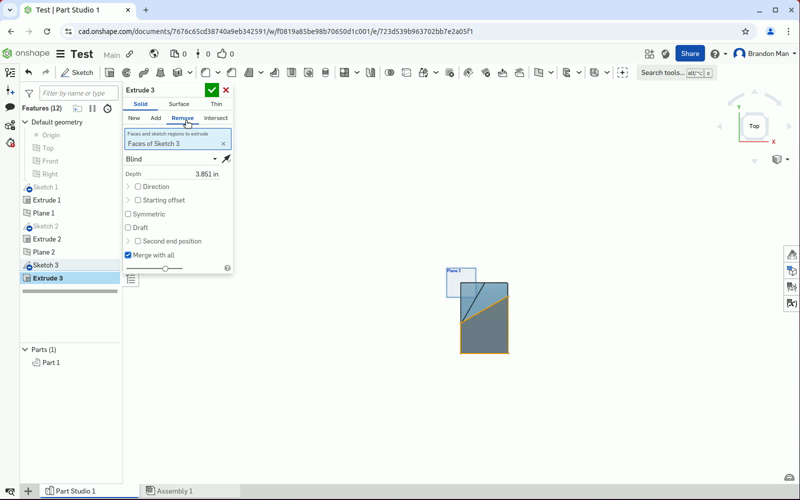
key(enter)
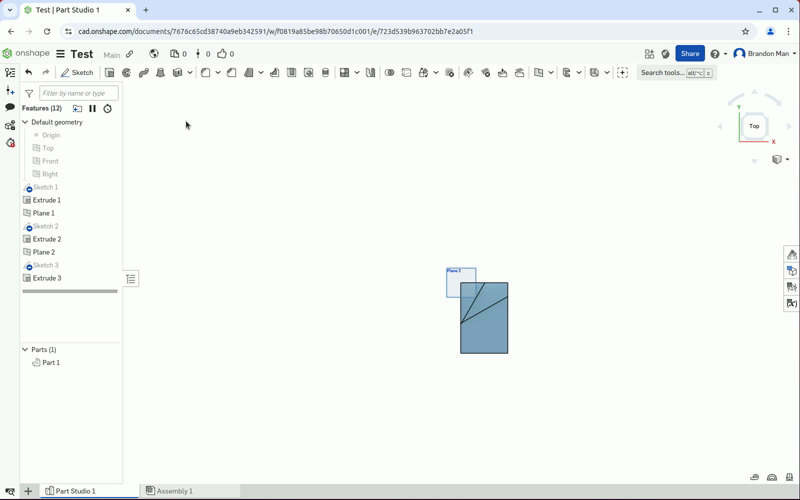
key(shift+h)
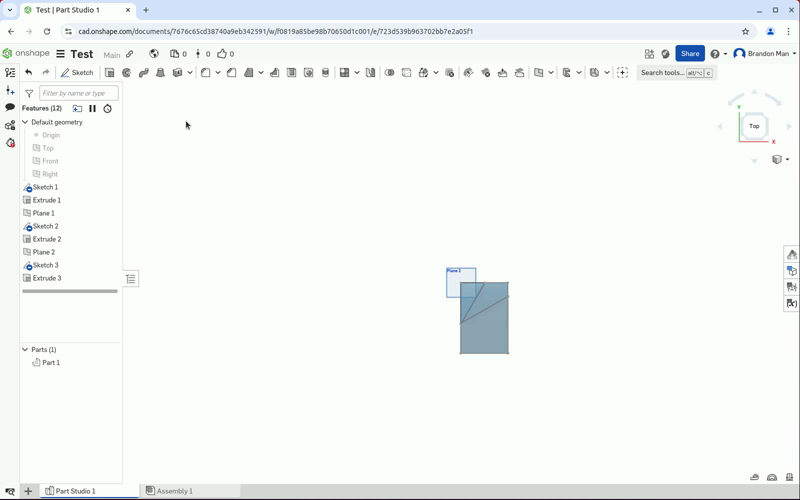
key(shift+h)
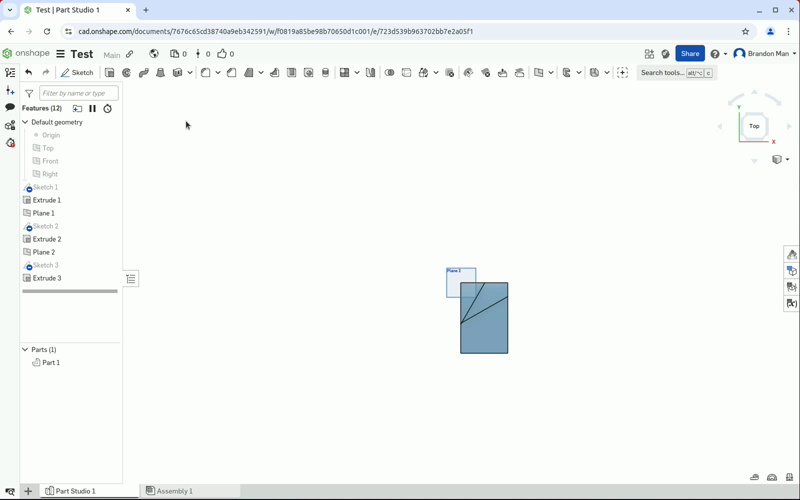
mouse_move(73, 189)
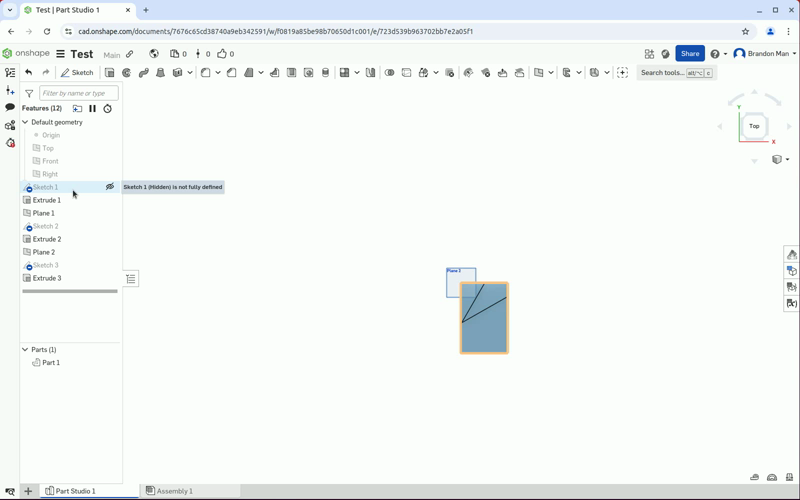
click(73, 189)
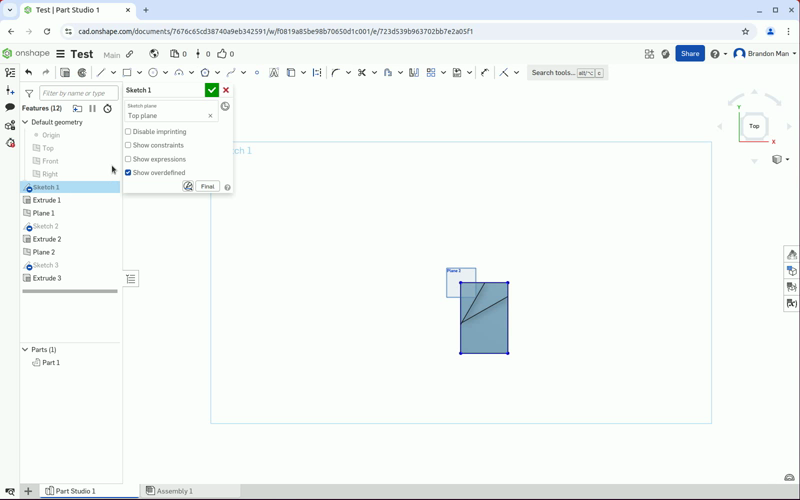
mouse_move(229, 92)
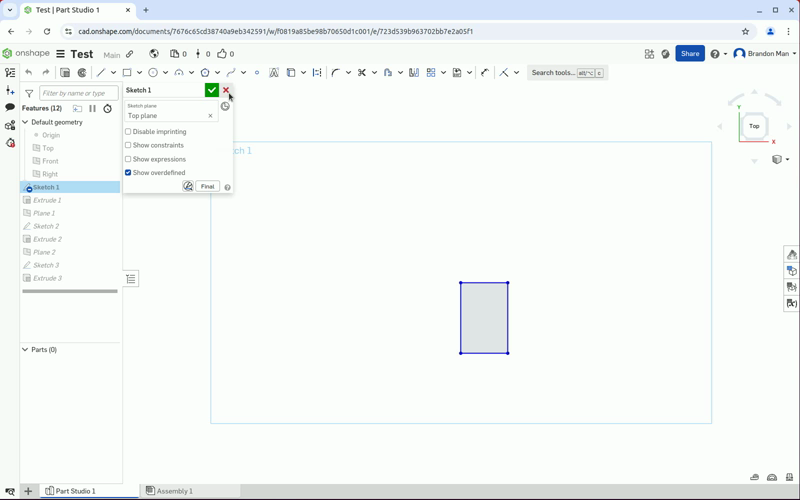
click(229, 92)
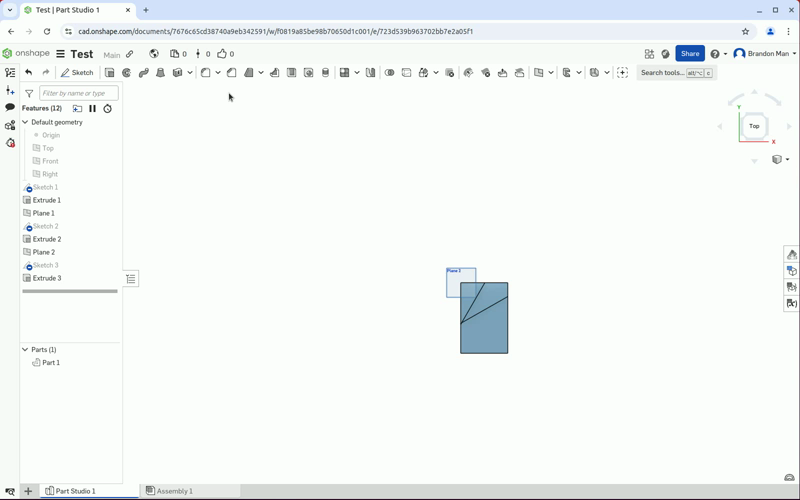
mouse_move(541, 75)
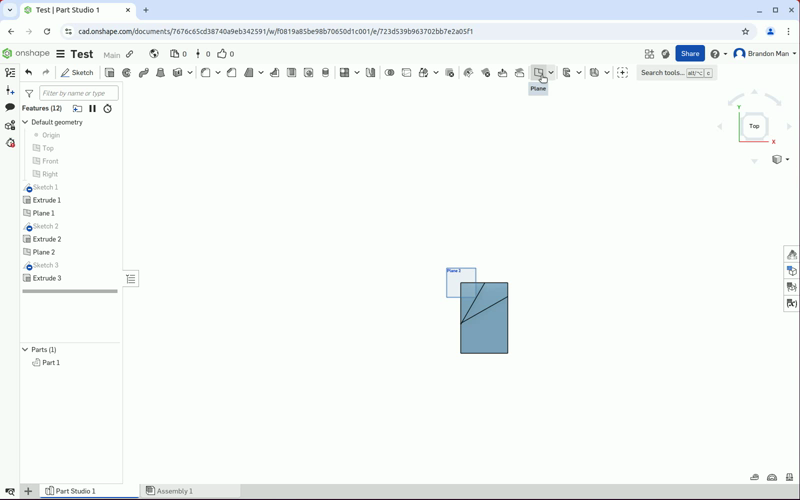
click(541, 75)
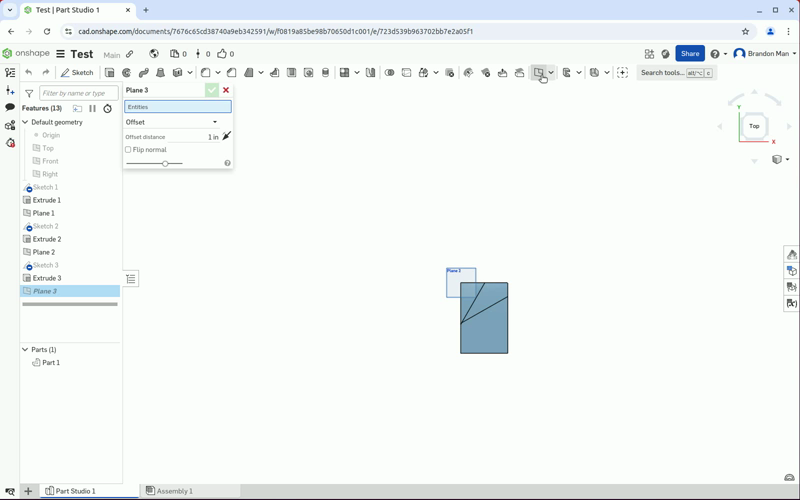
mouse_move(73, 150)
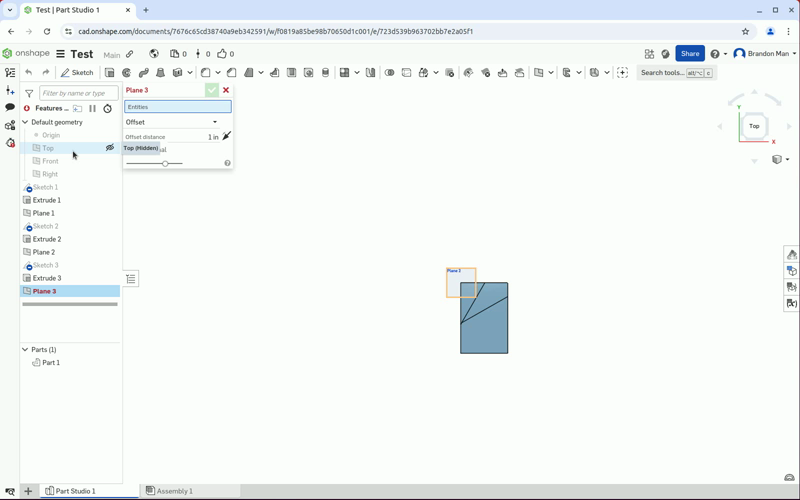
click(73, 150)
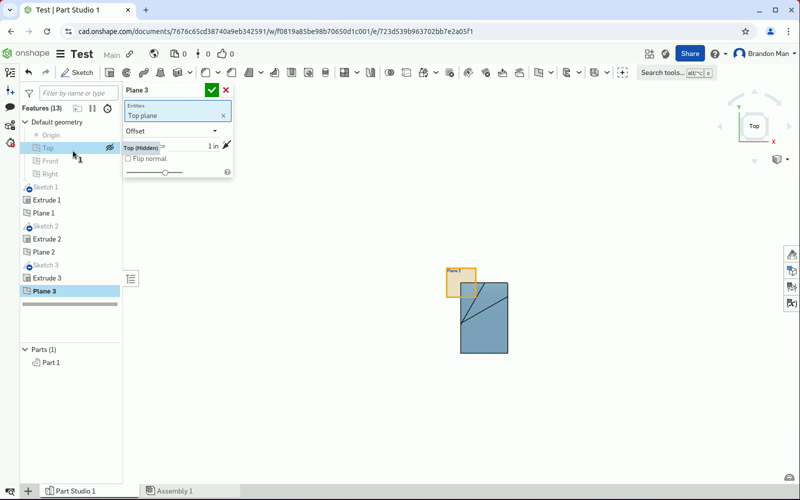
key(tab, 2)
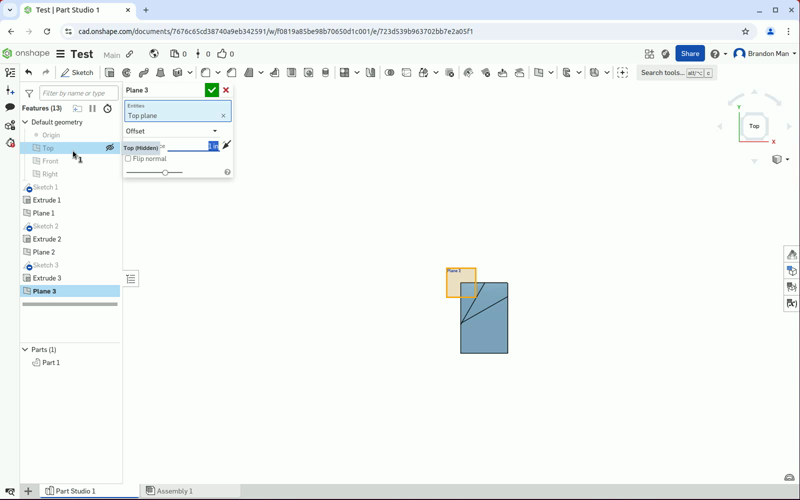
text(15.405)
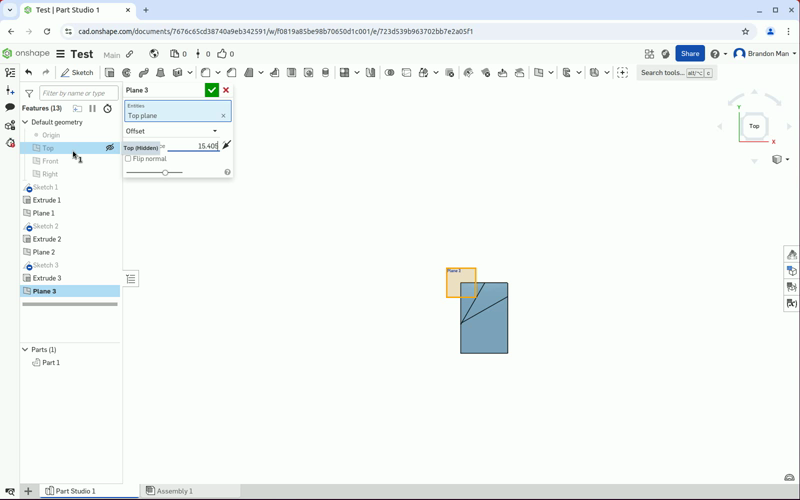
key(enter, 2)
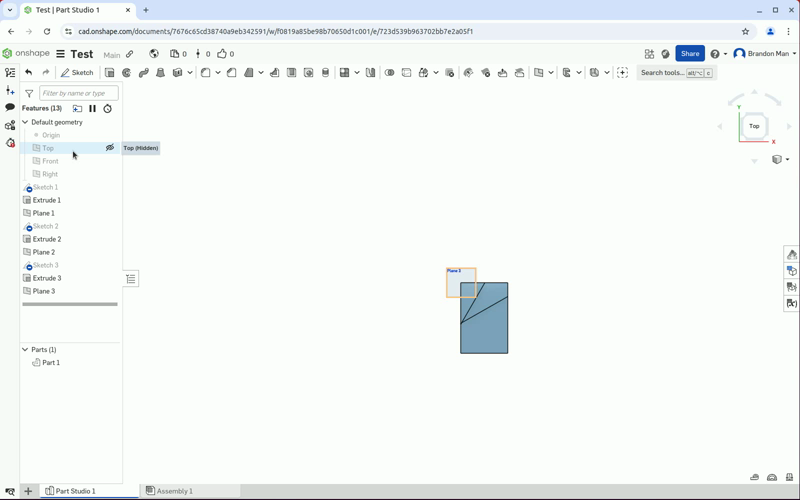
key(shift+s)
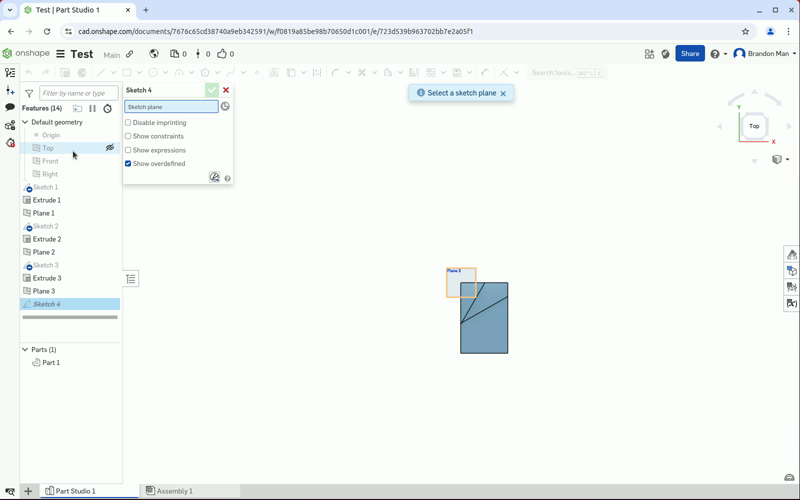
mouse_move(73, 293)
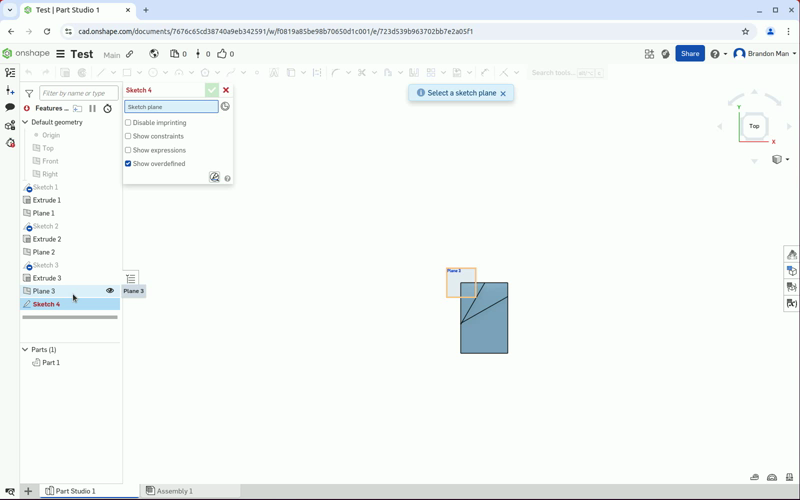
click(73, 293)
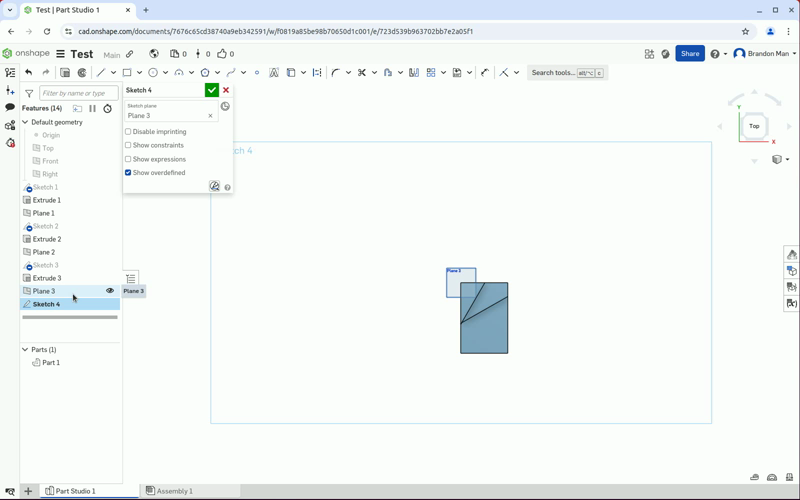
mouse_move(73, 352)
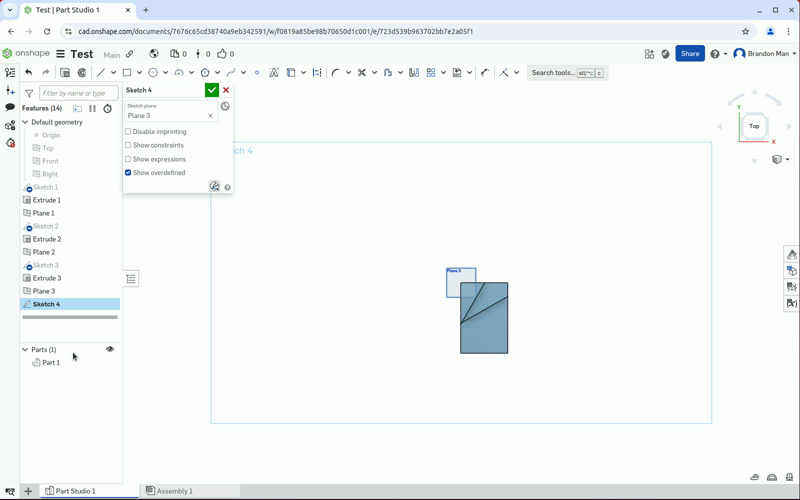
key(y)
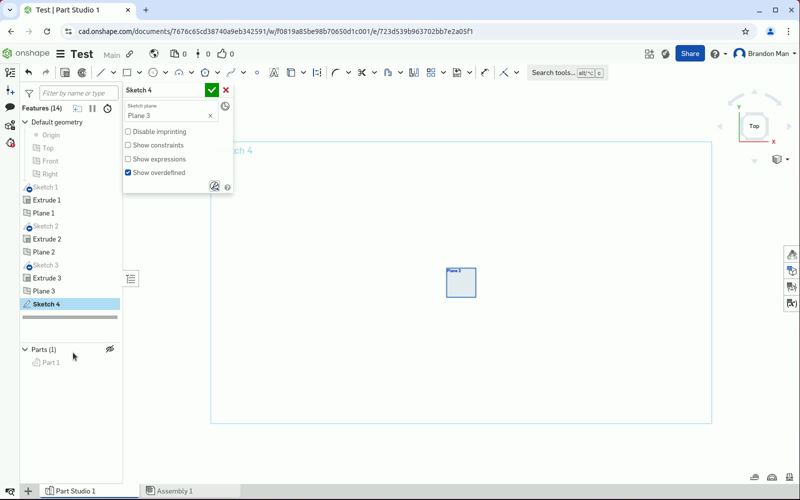
key(l)
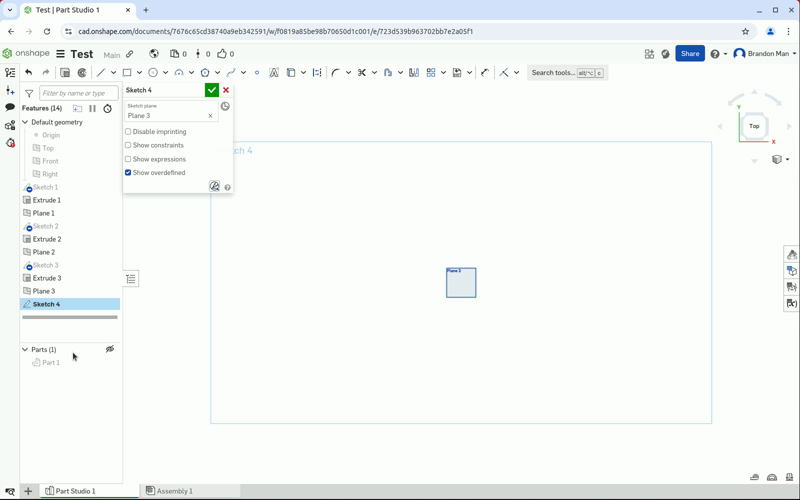
key_down(shift)
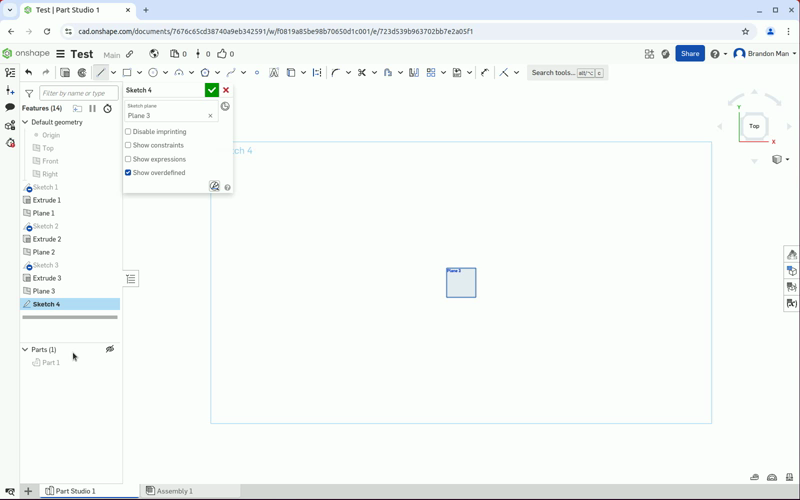
mouse_move(460, 353)
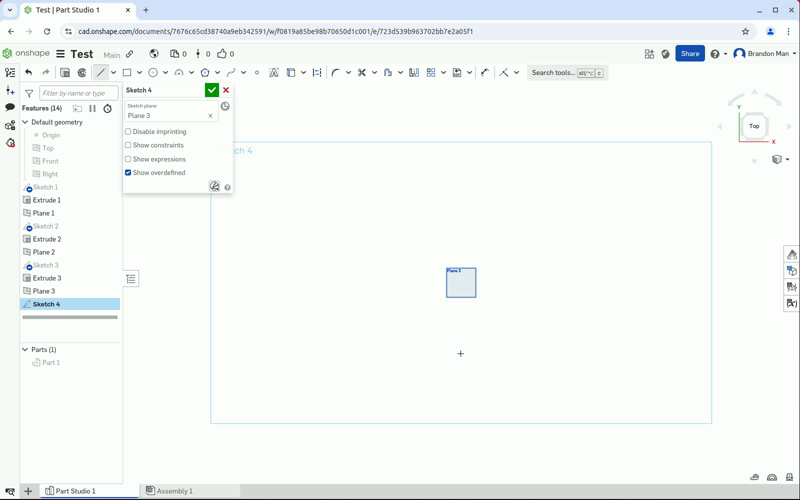
click(460, 353)
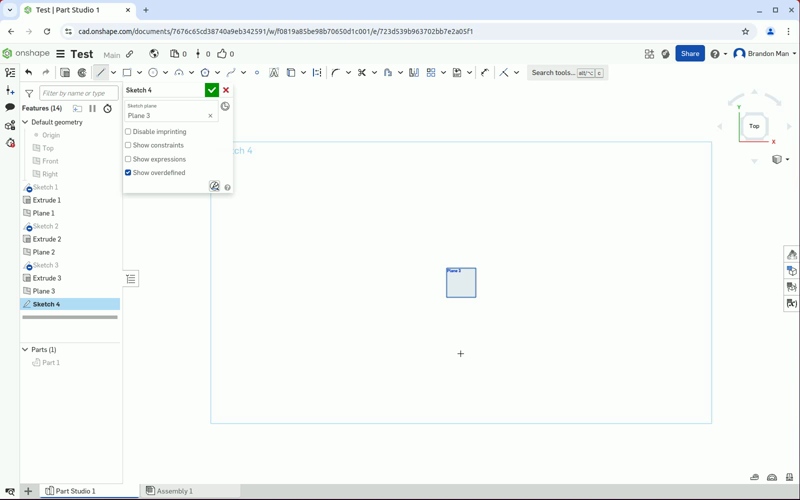
key_up(shift)
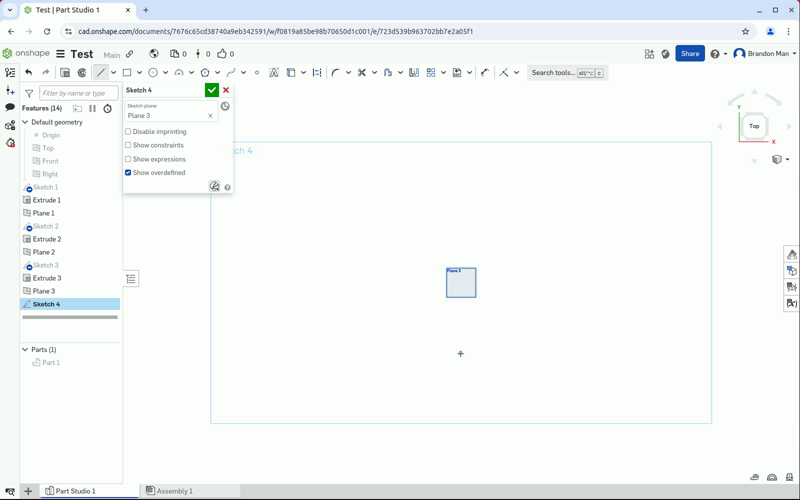
key_down(shift)
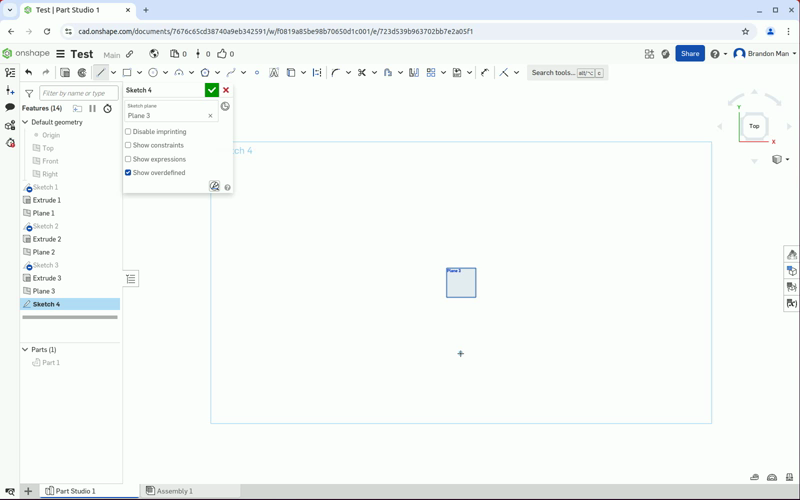
mouse_move(490, 353)
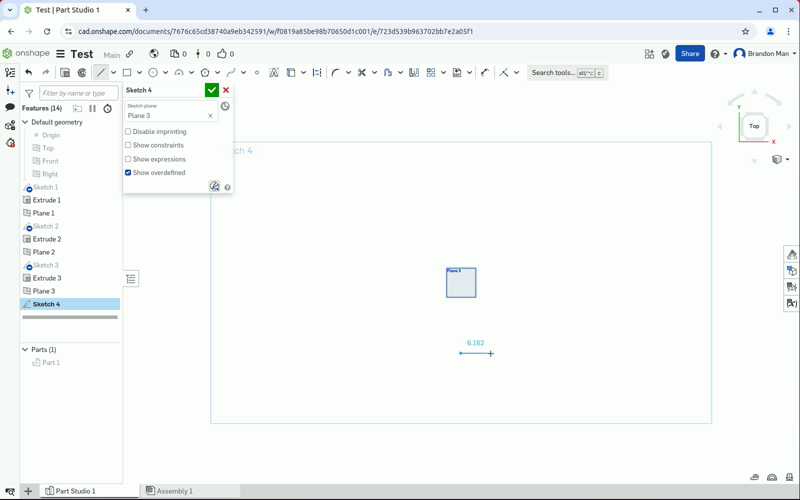
mouse_move(508, 353)
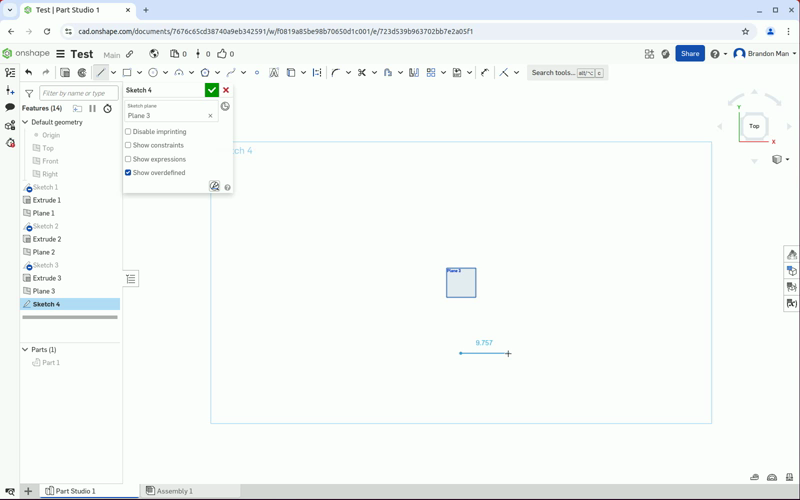
click(508, 353)
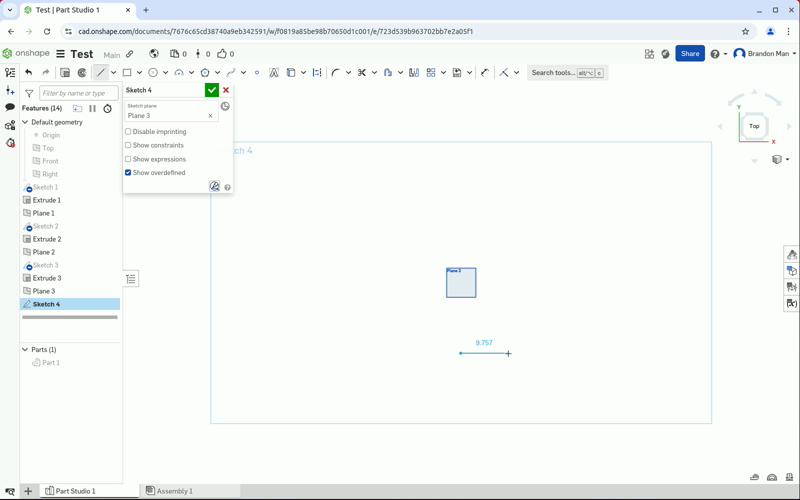
key_up(shift)
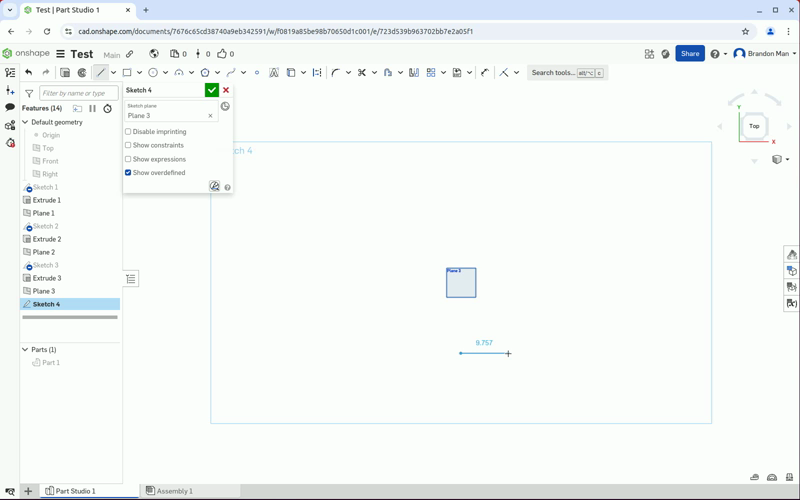
key_down(shift)
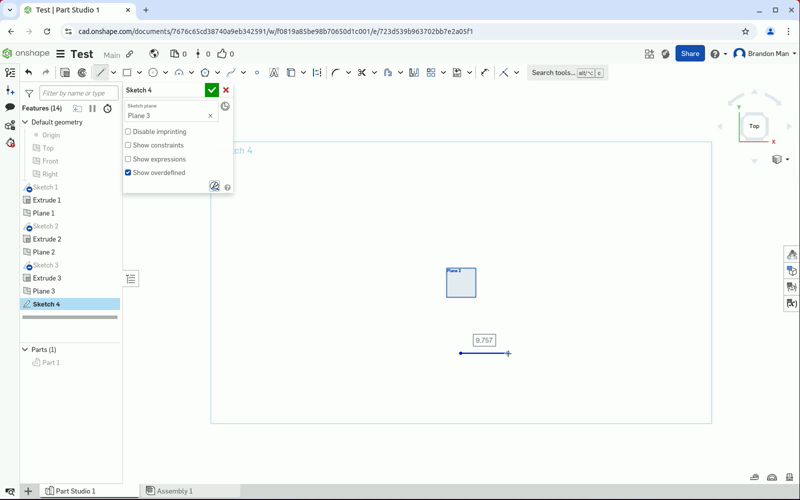
mouse_move(538, 353)
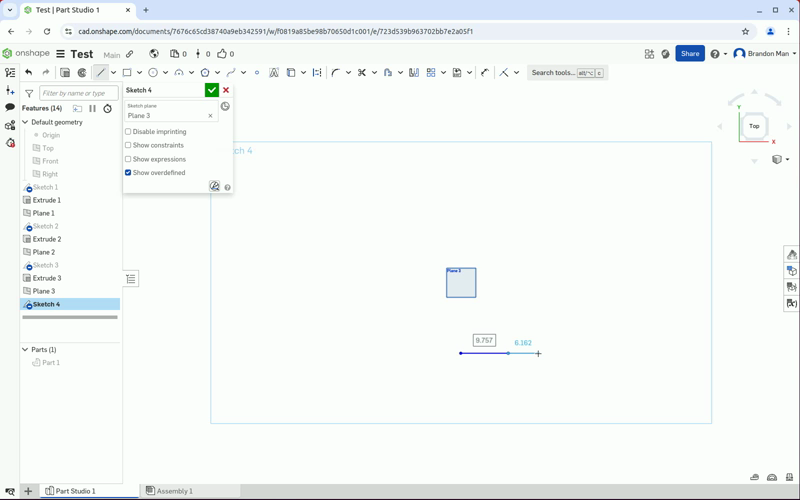
mouse_move(508, 312)
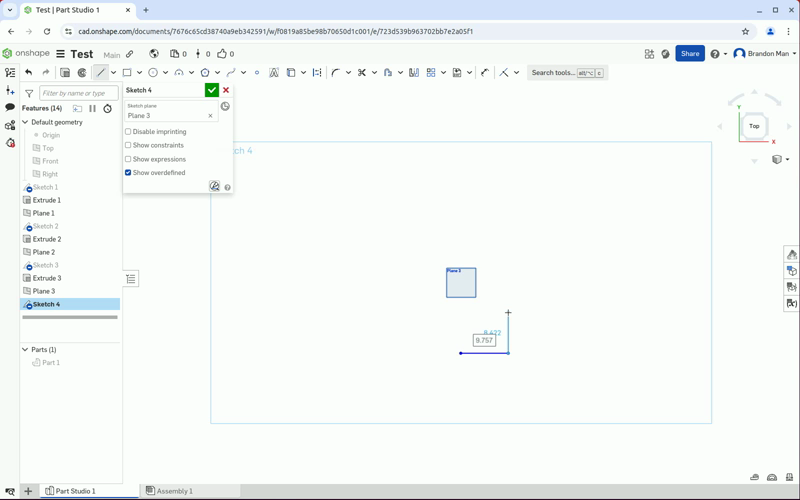
click(508, 312)
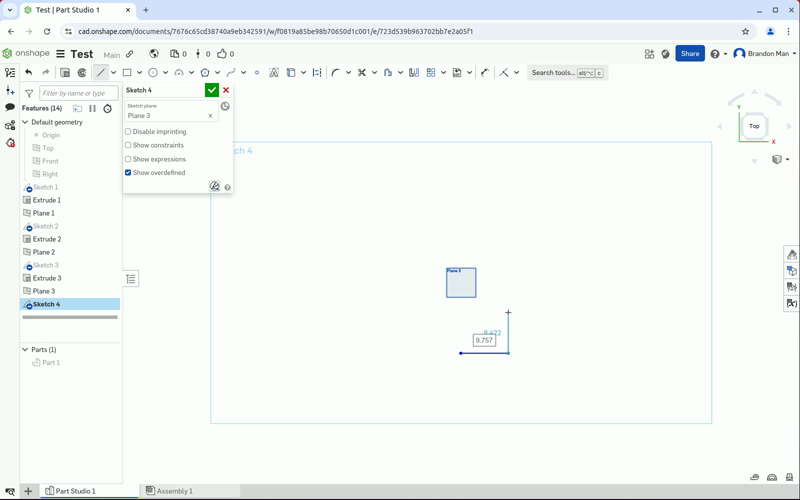
key_up(shift)
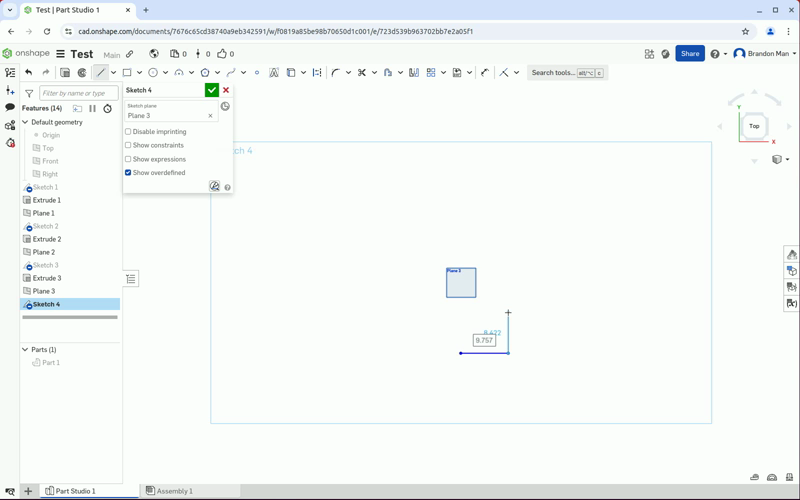
key_down(shift)
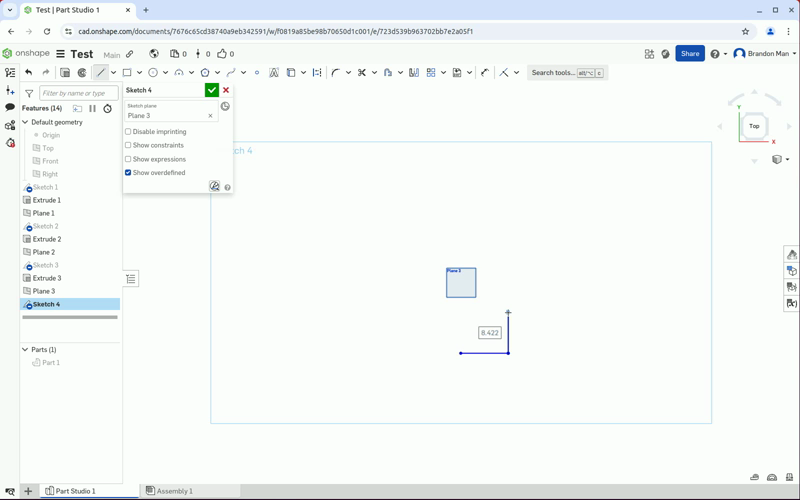
mouse_move(538, 312)
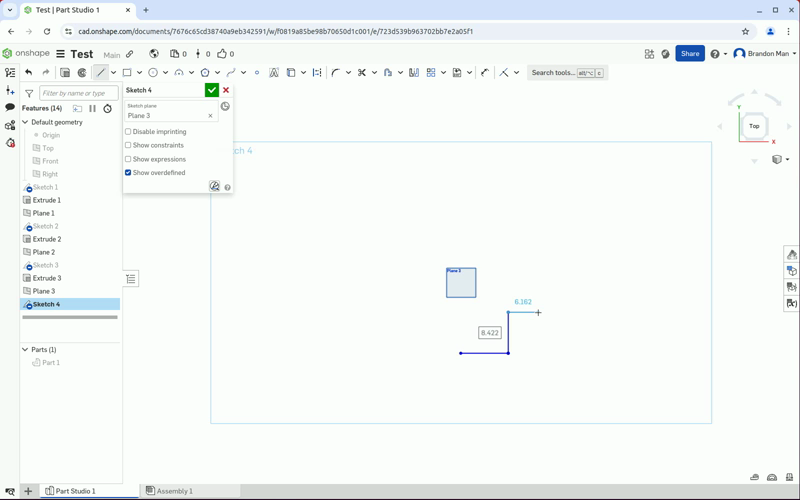
mouse_move(460, 339)
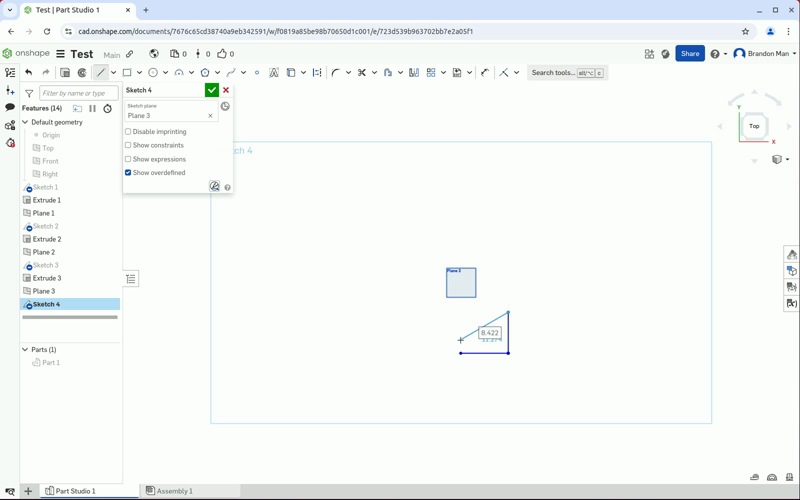
click(460, 339)
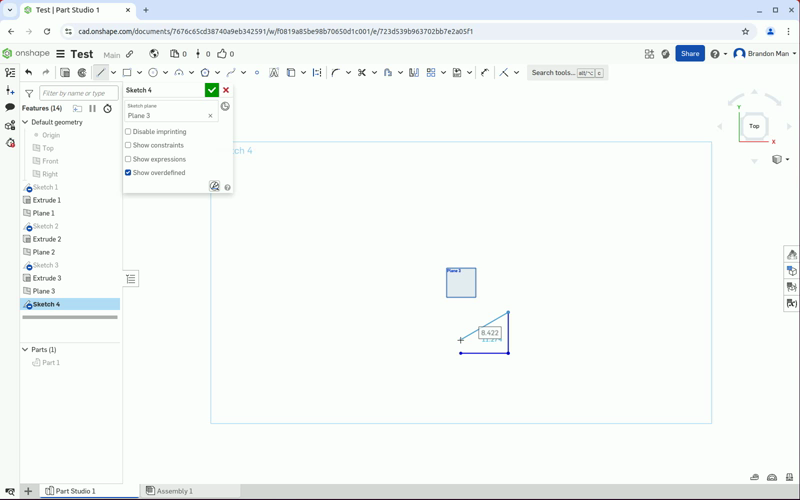
key_up(shift)
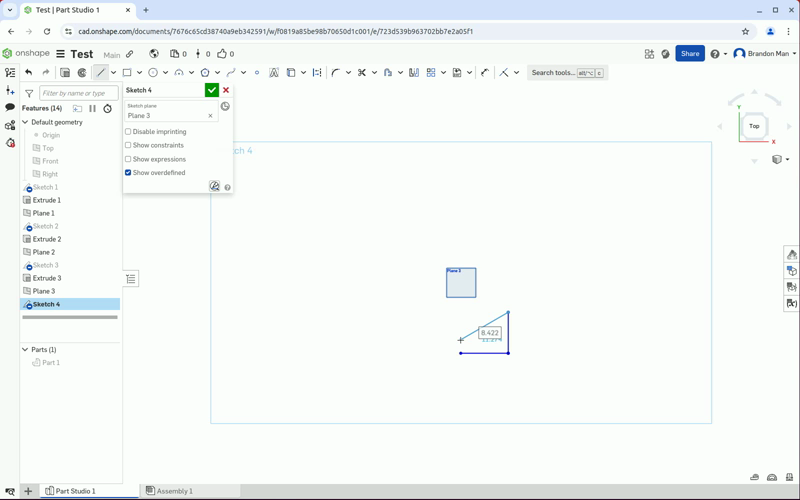
mouse_move(490, 339)
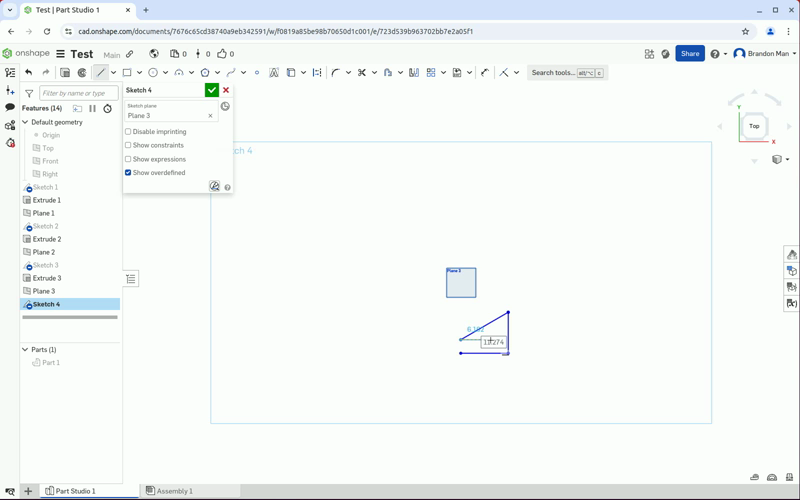
key_down(shift)
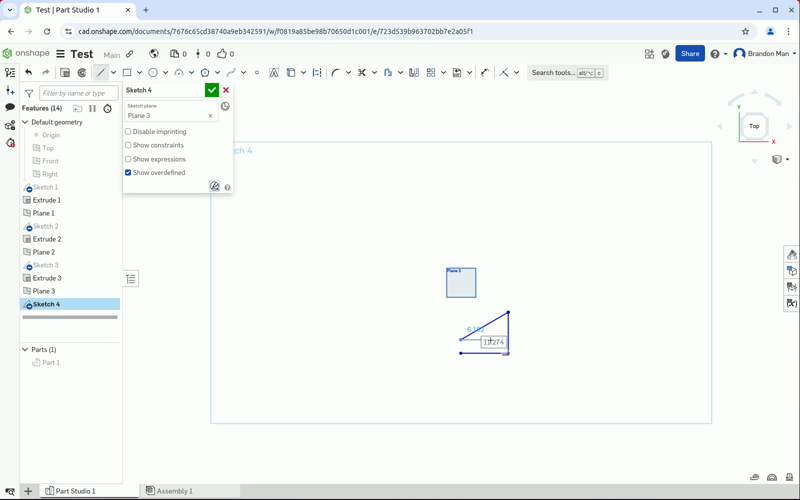
mouse_move(460, 353)
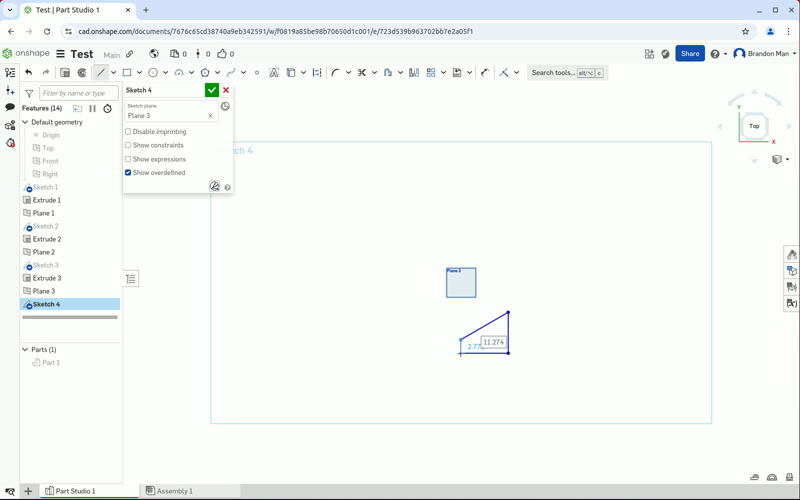
key_up(shift)
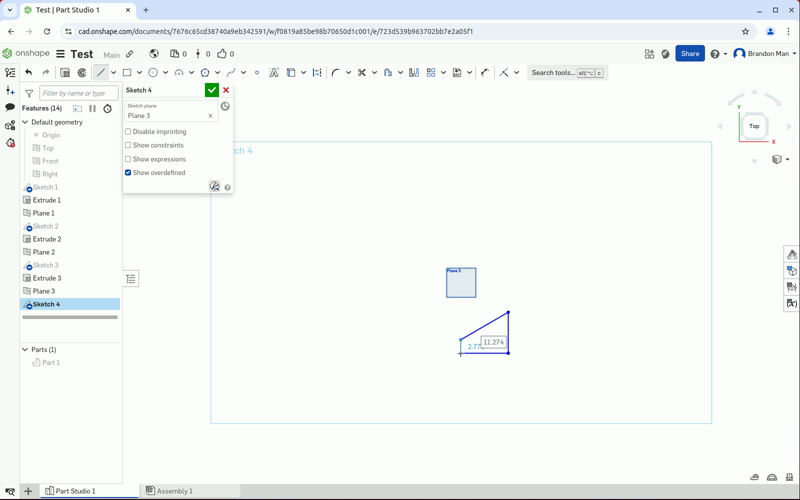
click(460, 353)
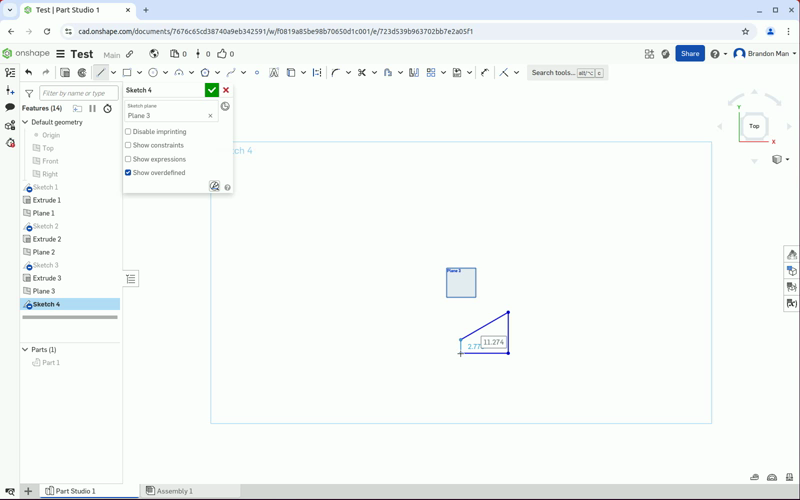
key(esc)
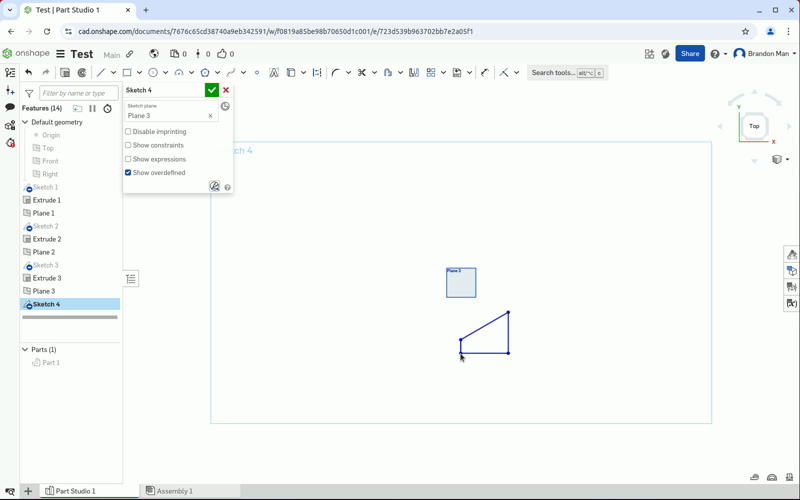
mouse_move(501, 338)
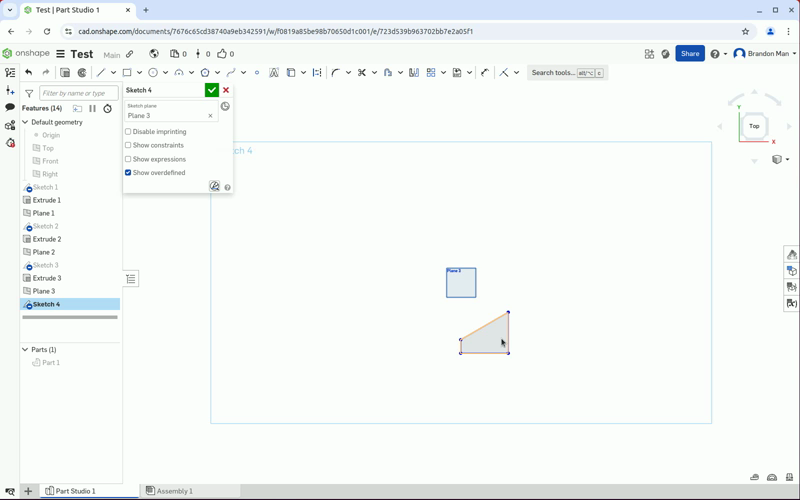
scroll(6)
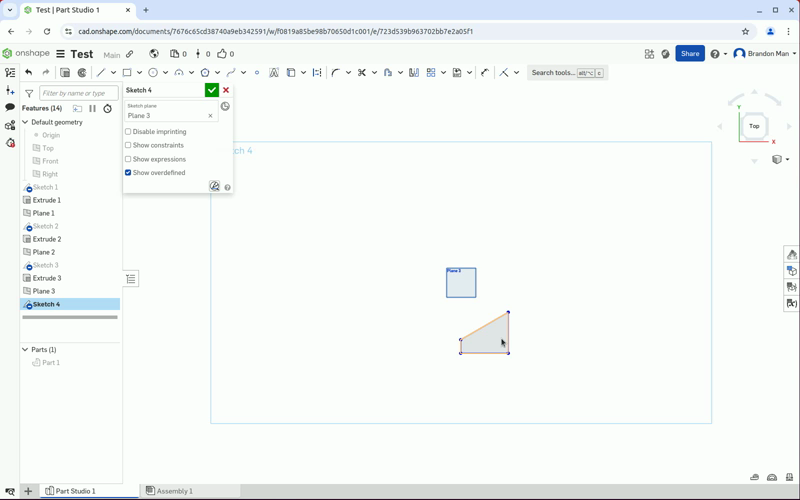
scroll(6)
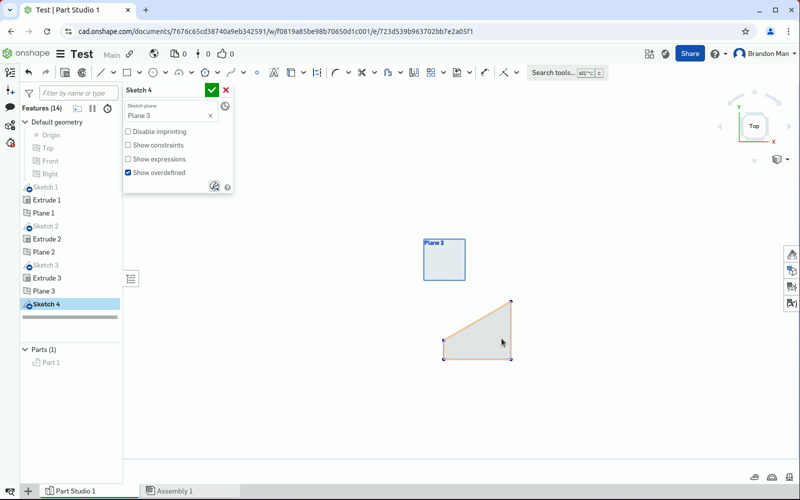
scroll(6)
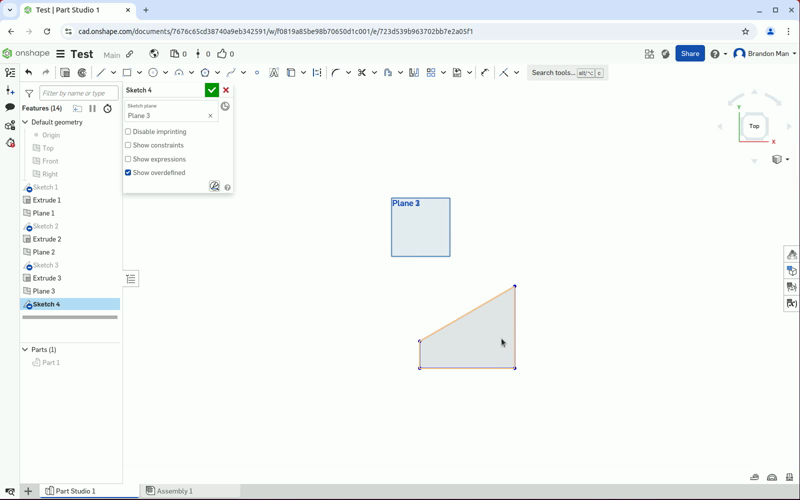
scroll(6)
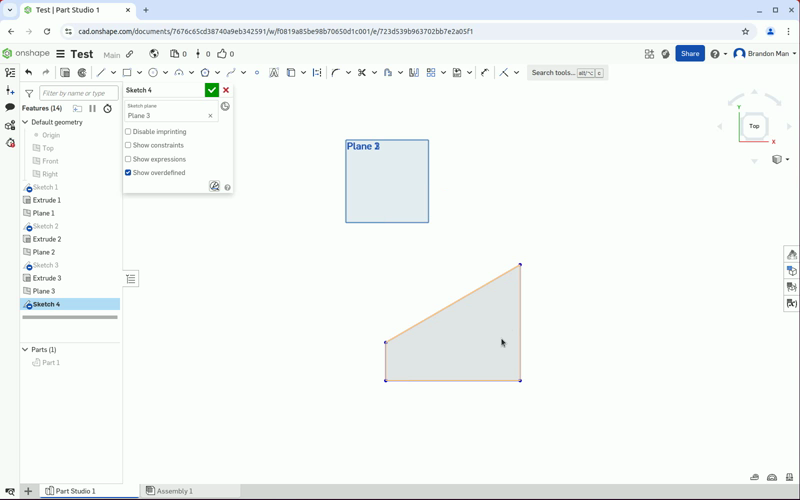
scroll(6)
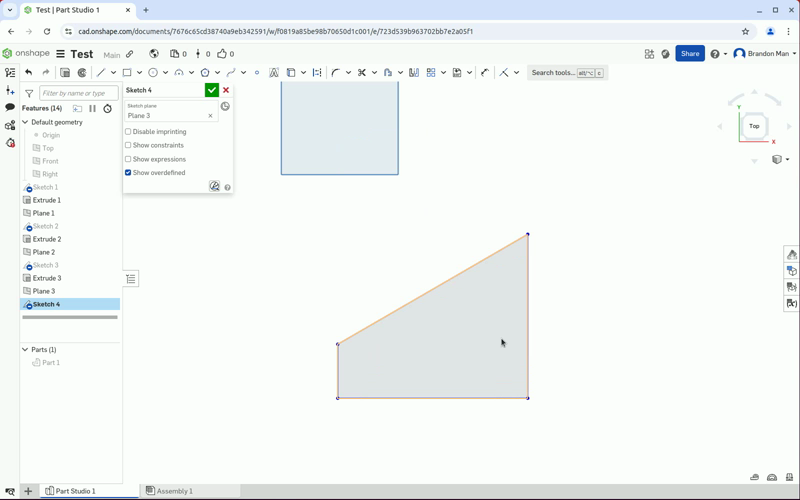
scroll(6)
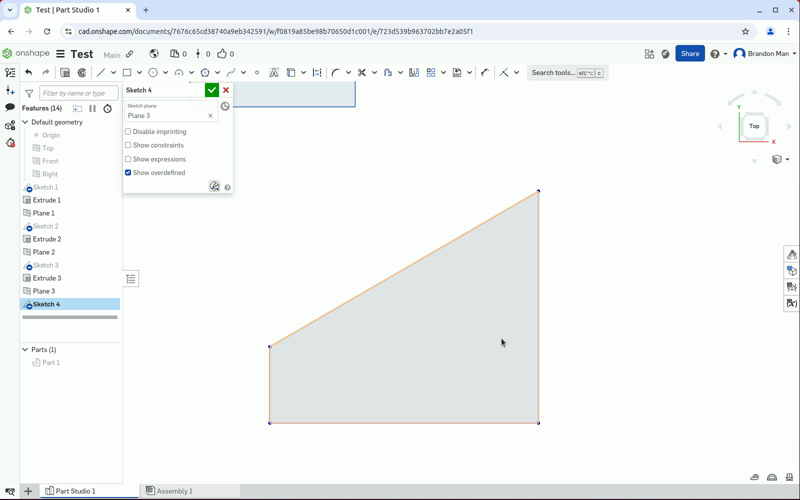
scroll(6)
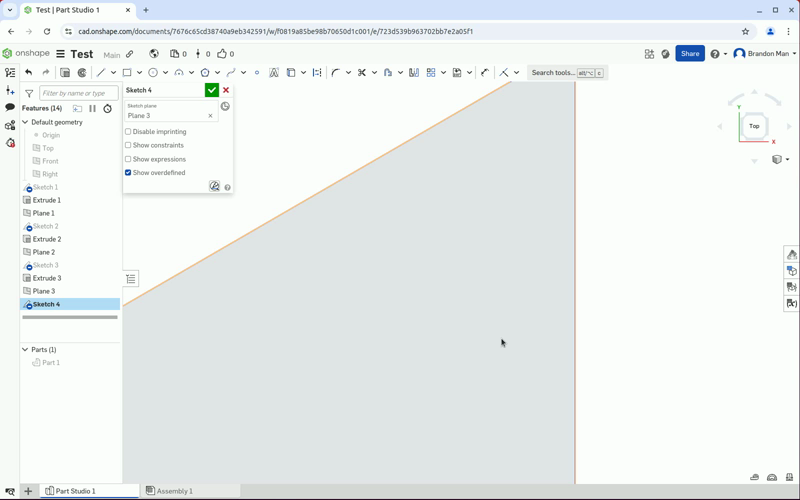
click(501, 338)
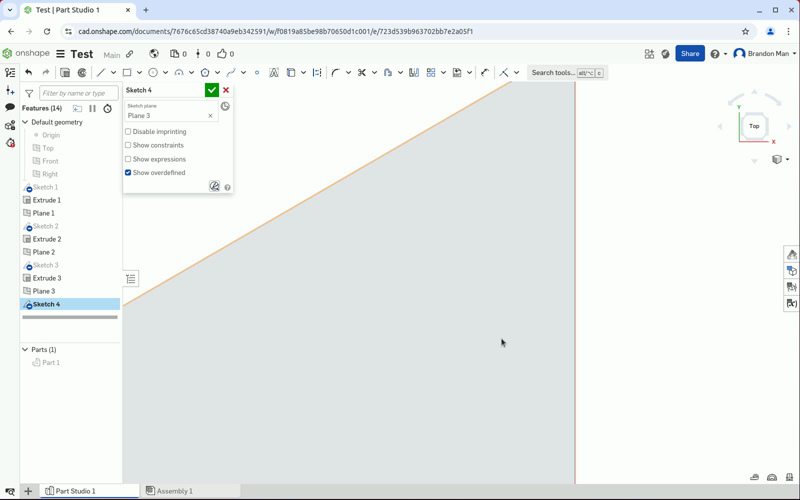
scroll(-6)
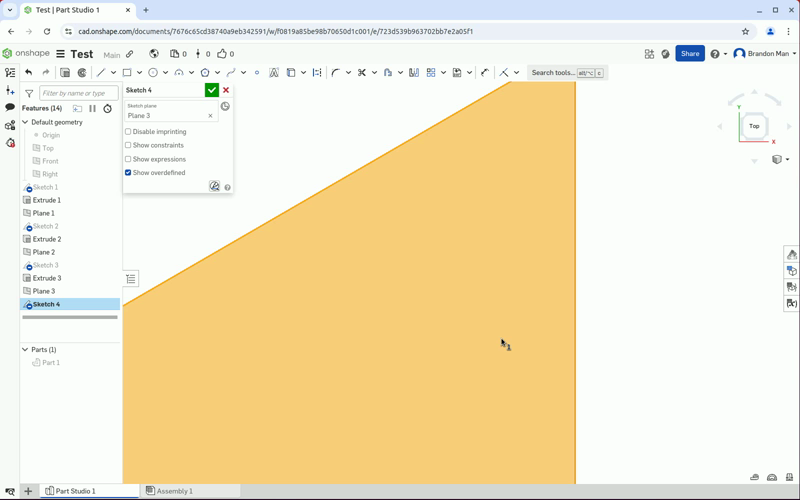
scroll(-6)
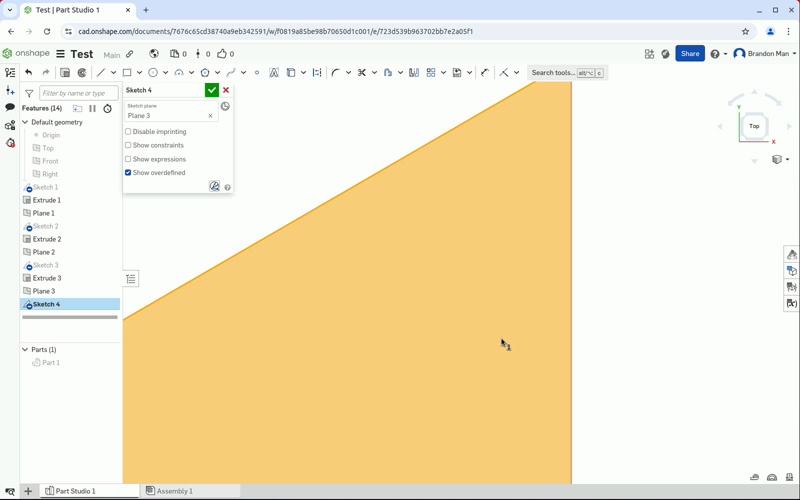
scroll(-6)
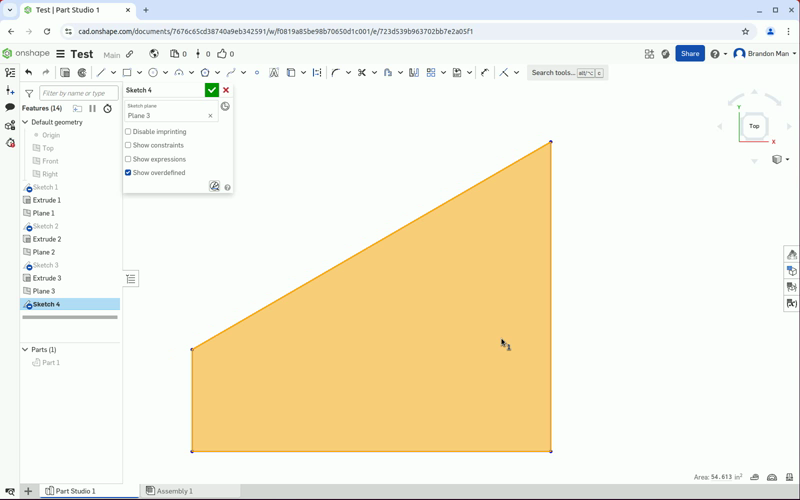
scroll(-6)
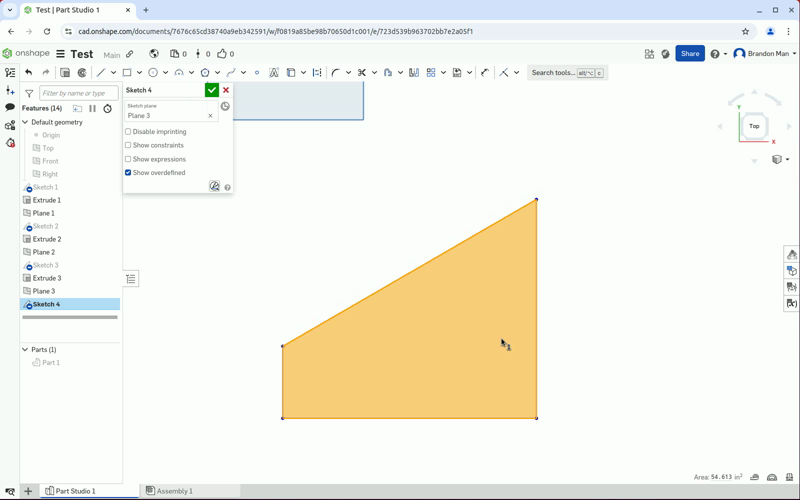
scroll(-6)
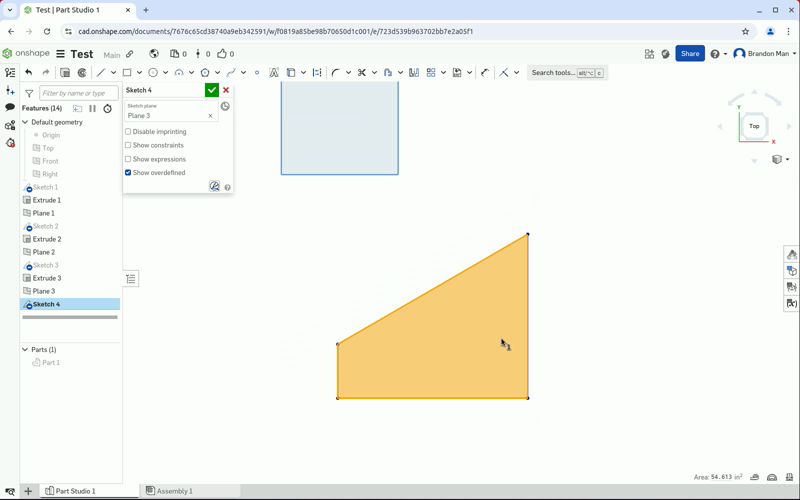
scroll(-6)
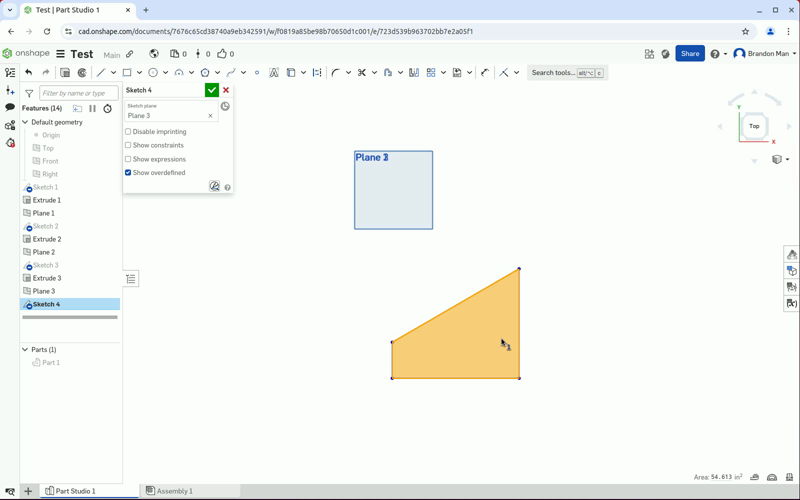
scroll(-6)
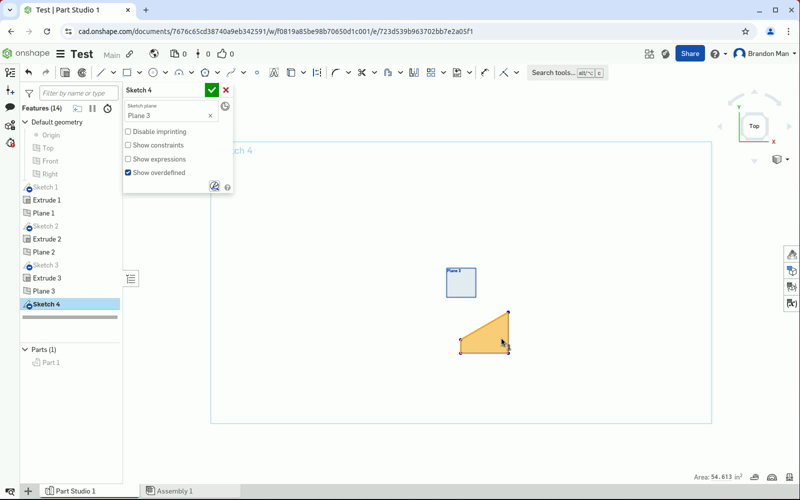
mouse_move(73, 352)
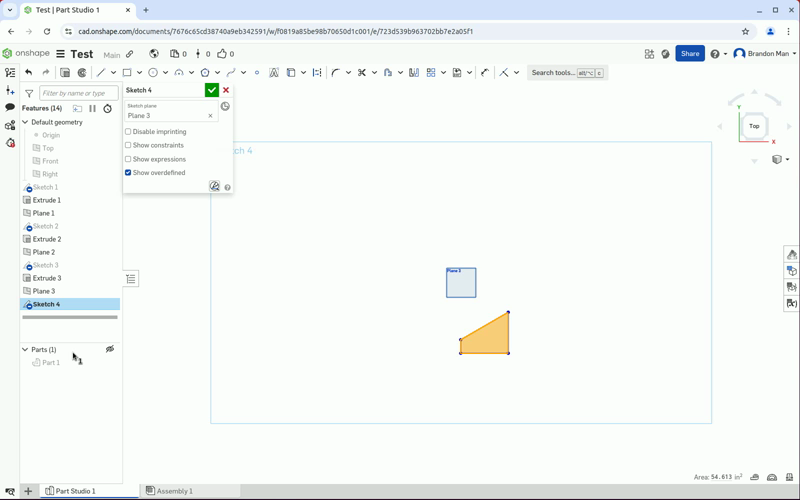
key(shift+y)
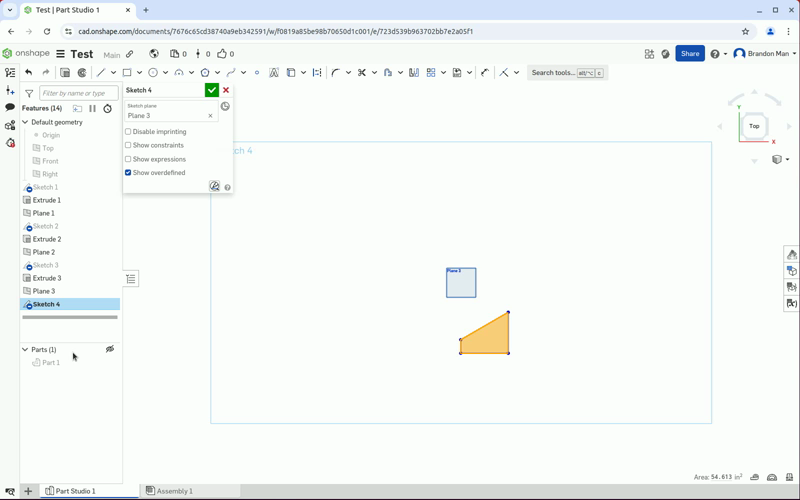
key(shift+e)
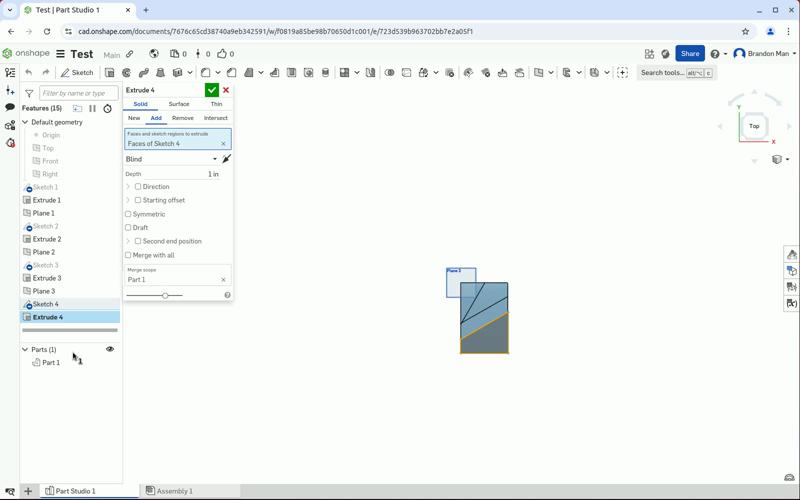
mouse_move(143, 106)
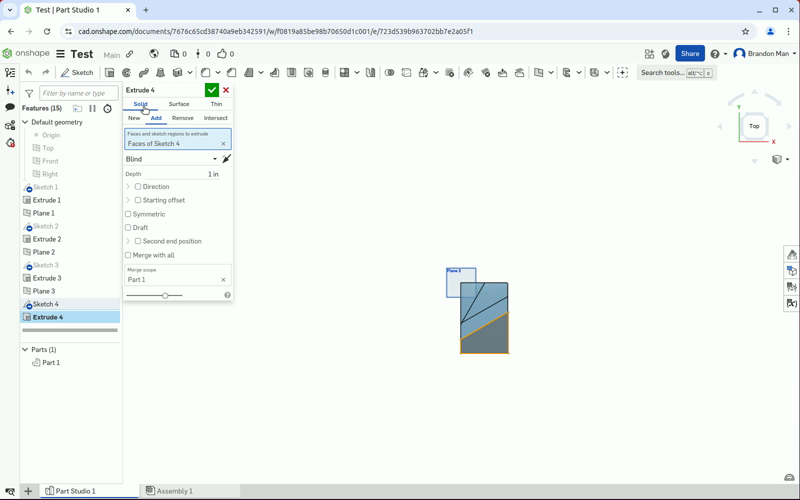
click(143, 106)
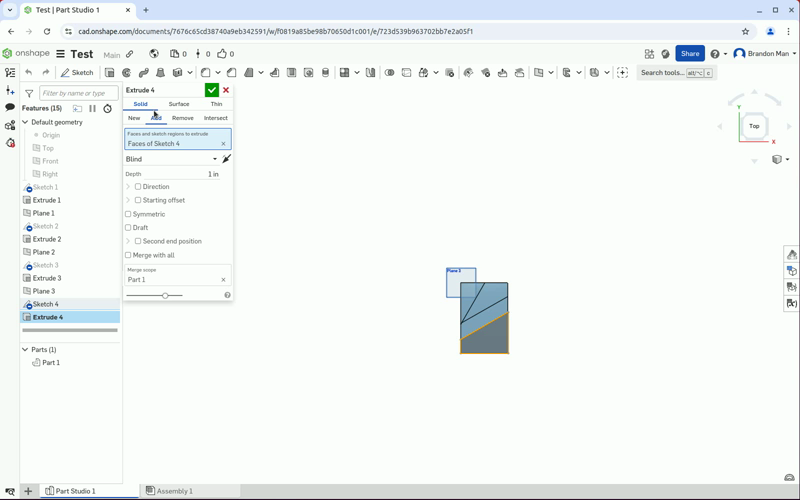
mouse_move(186, 120)
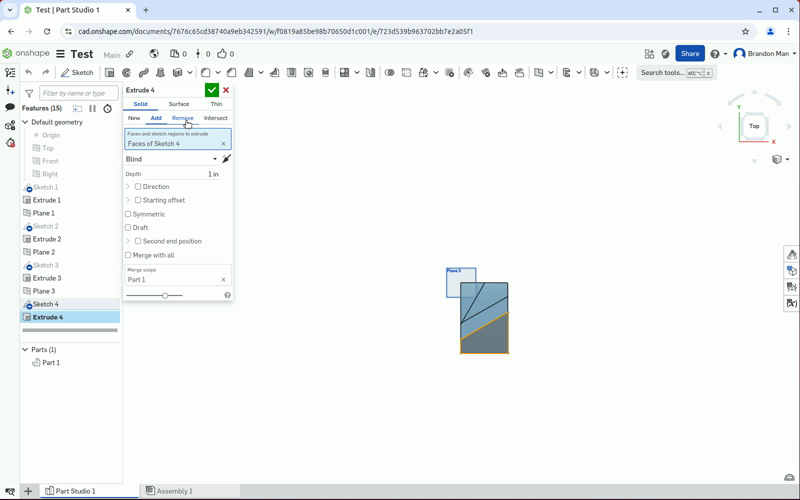
click(186, 120)
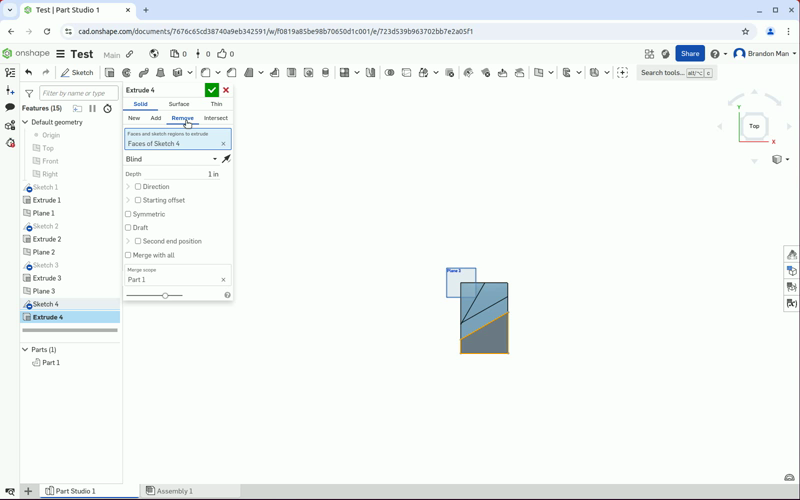
key(tab, 4)
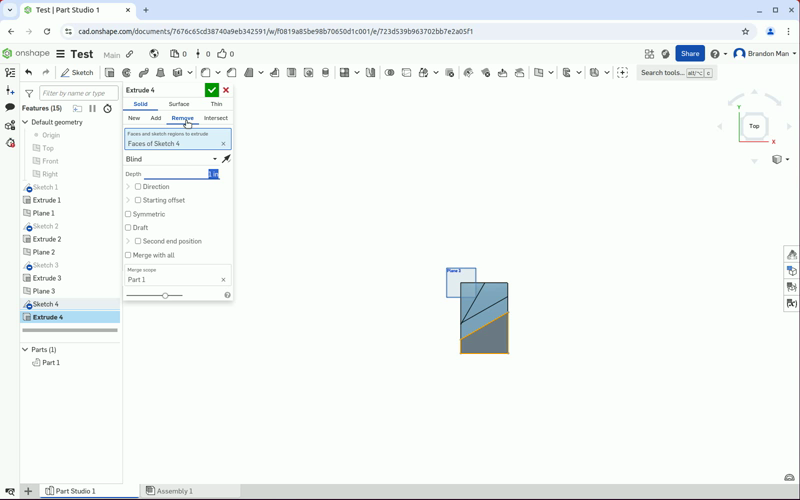
text(3.851)
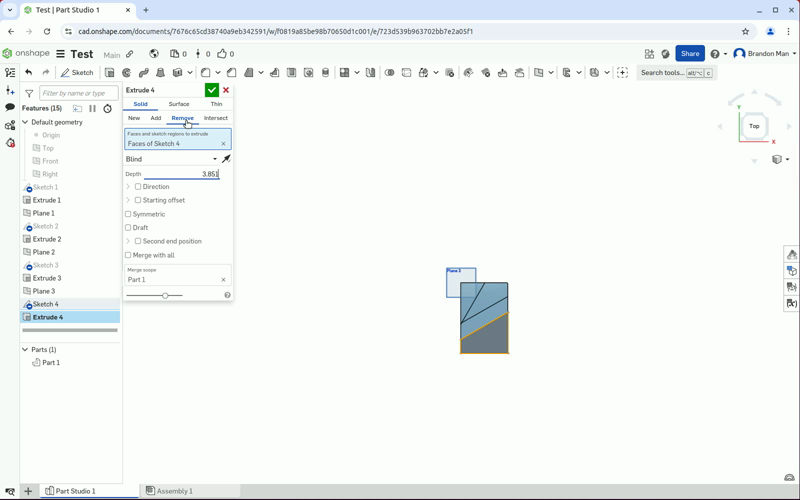
key(tab, 6)
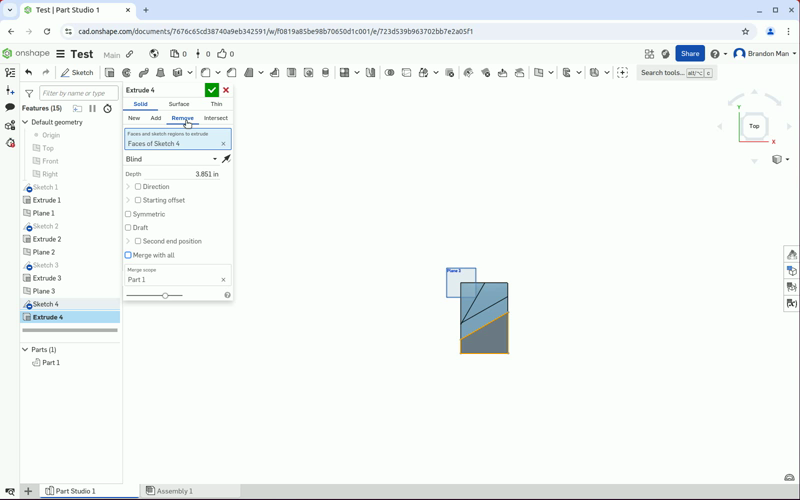
key(space)
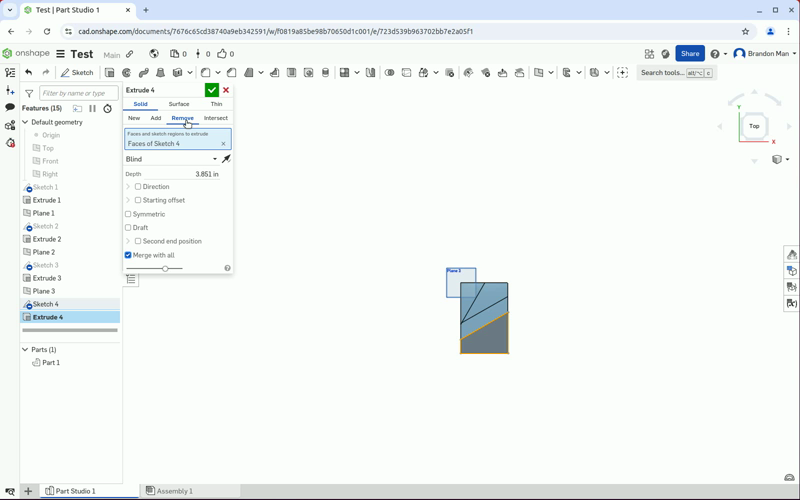
key(enter)
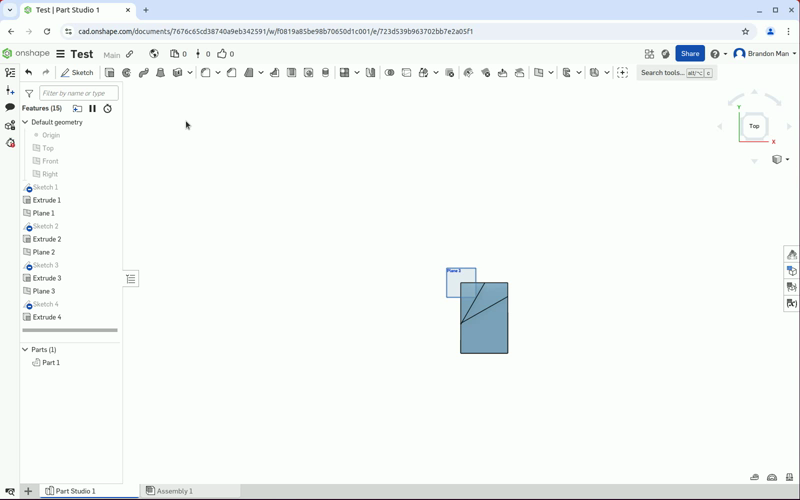
key(shift+h)
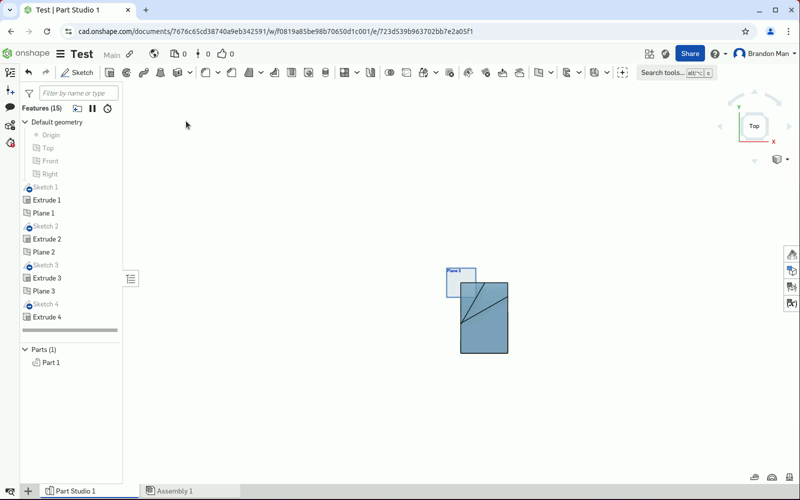
key(shift+h)
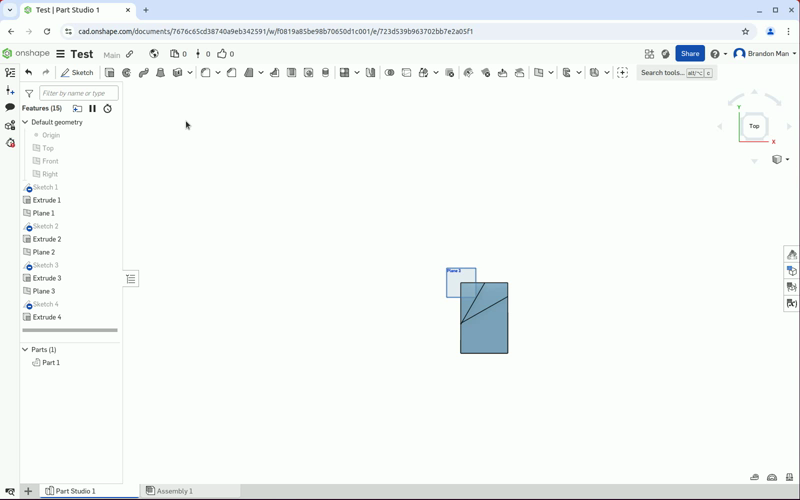
mouse_move(73, 189)
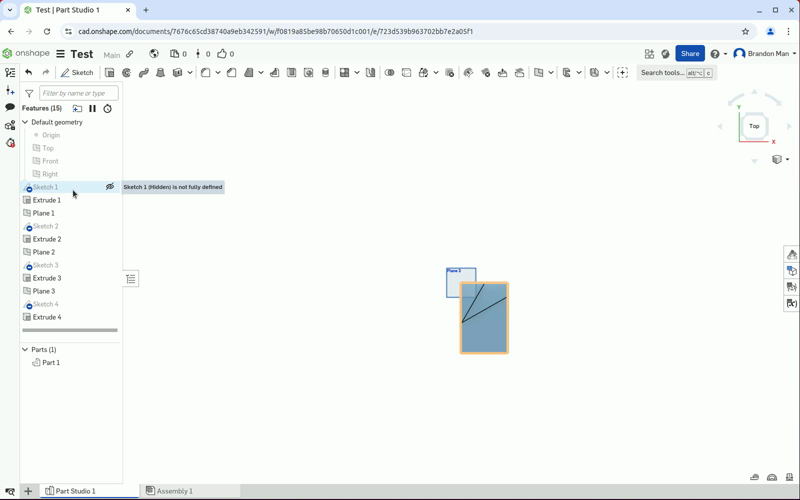
click(73, 189)
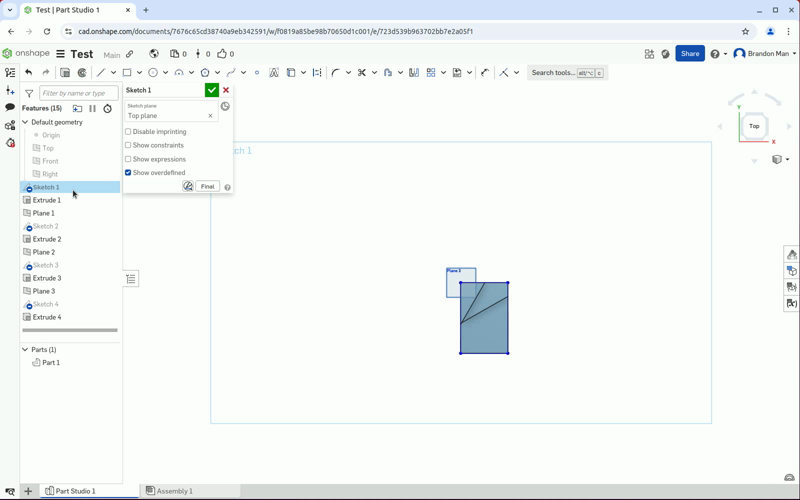
mouse_move(229, 92)
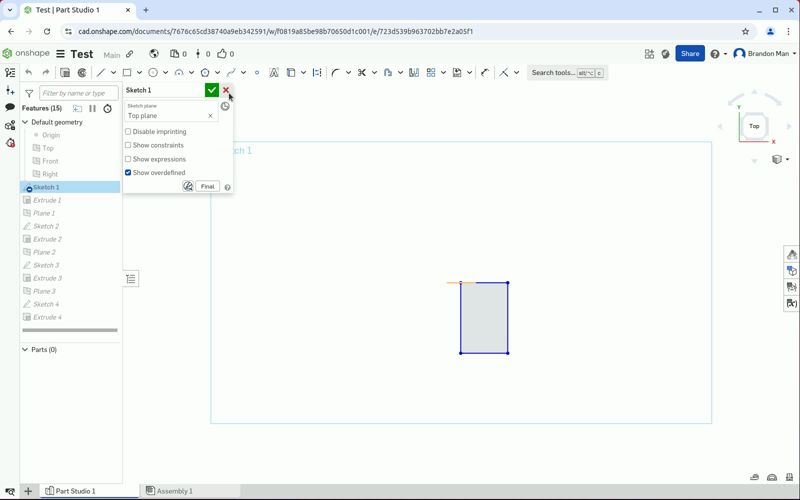
click(229, 92)
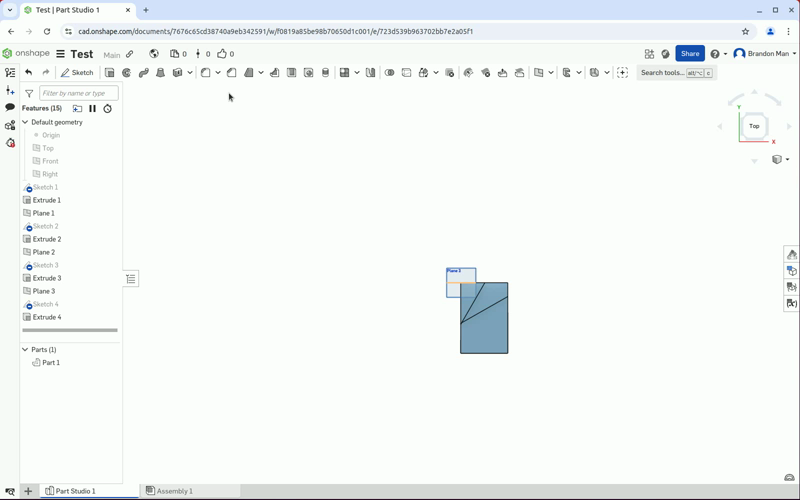
mouse_move(541, 75)
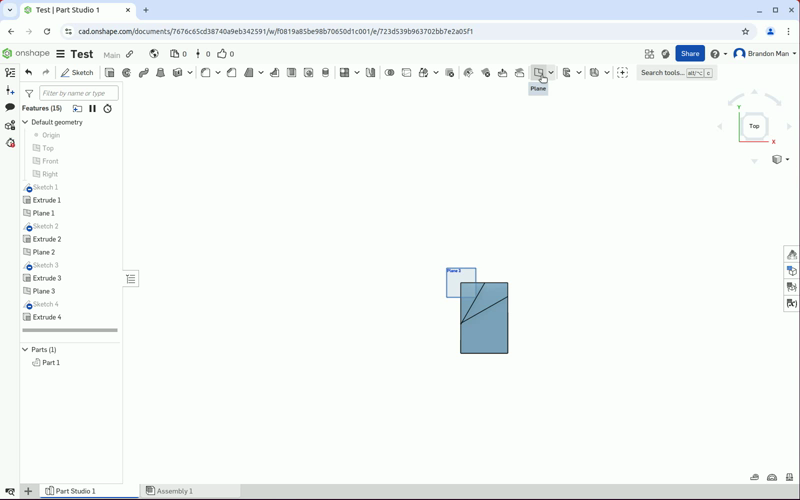
click(541, 75)
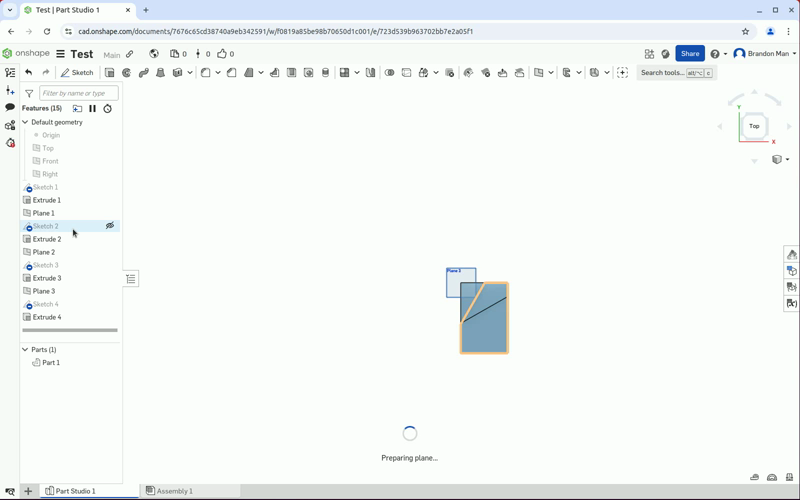
scroll(3)
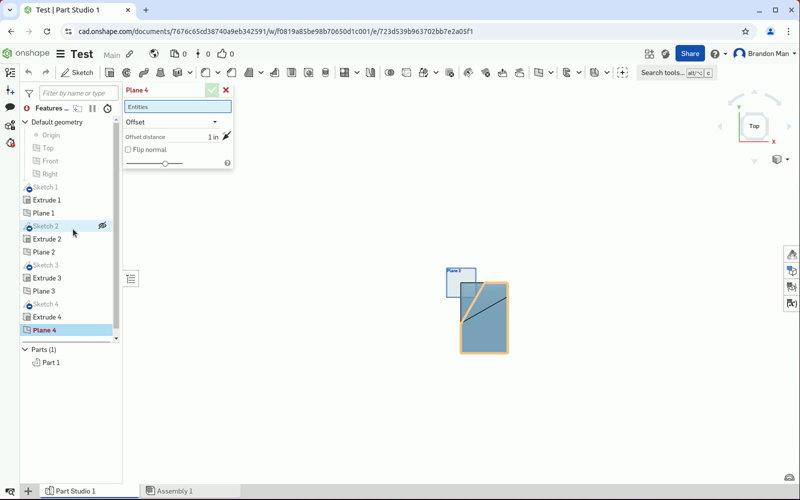
mouse_move(69, 150)
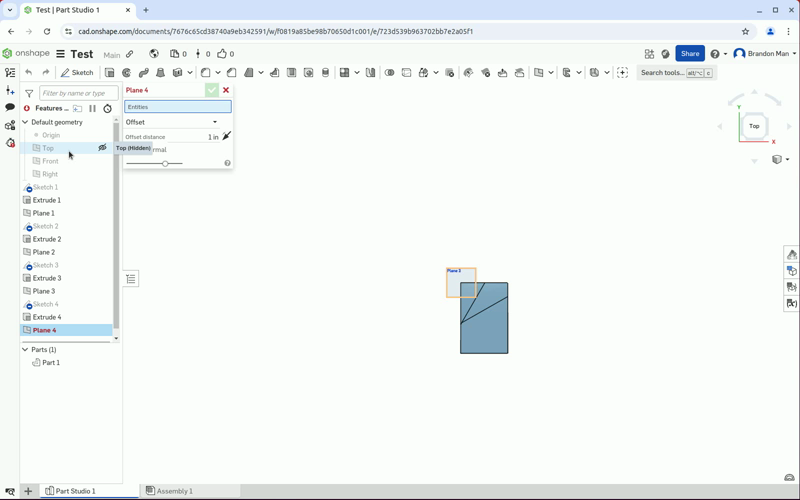
click(69, 150)
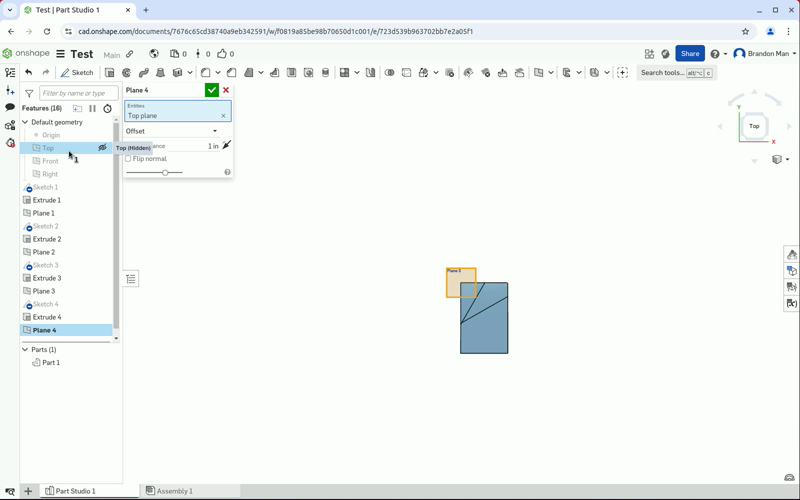
key(tab, 2)
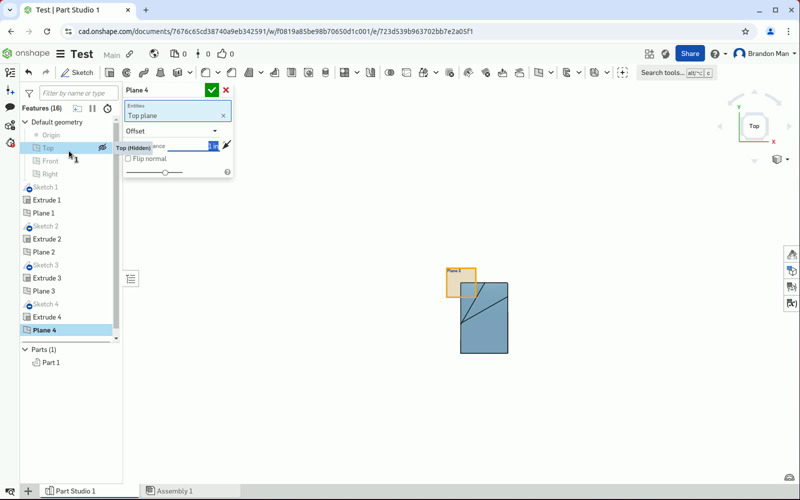
text(11.308)
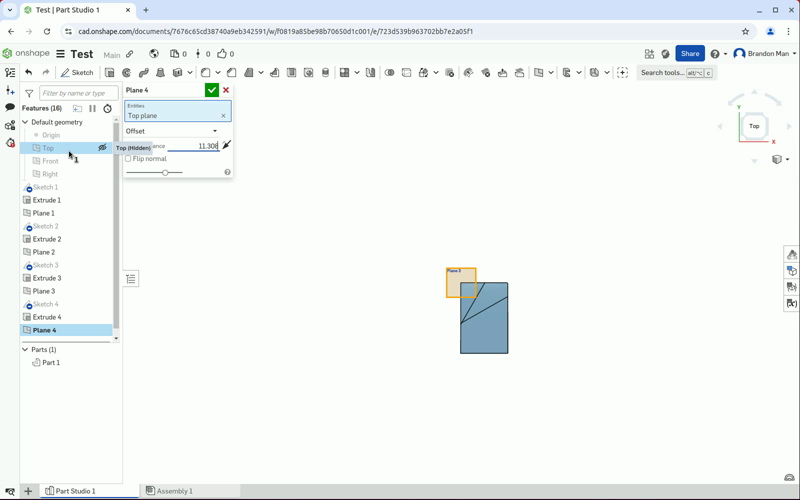
key(enter, 2)
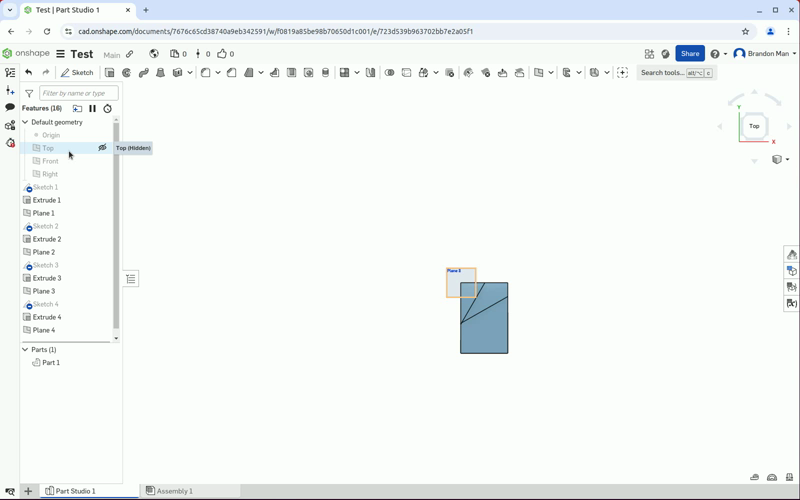
key(shift+s)
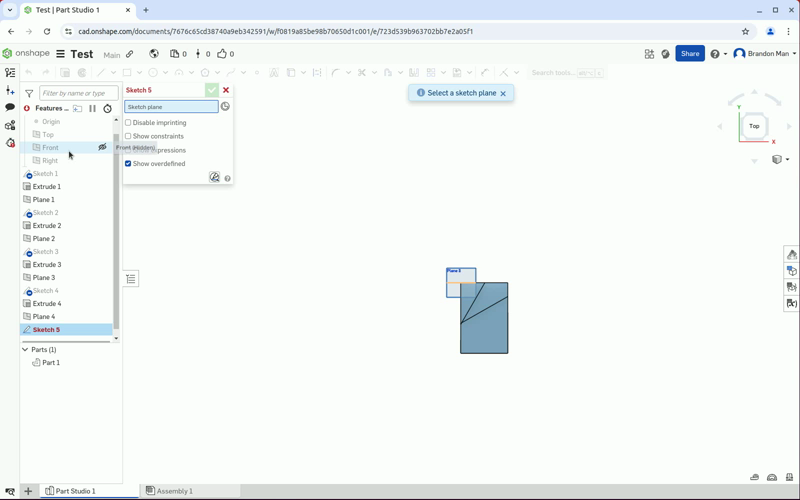
mouse_move(69, 319)
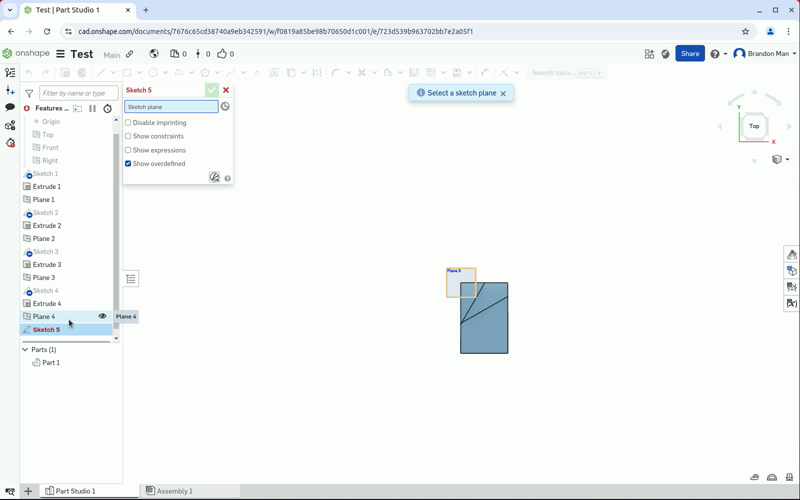
click(69, 319)
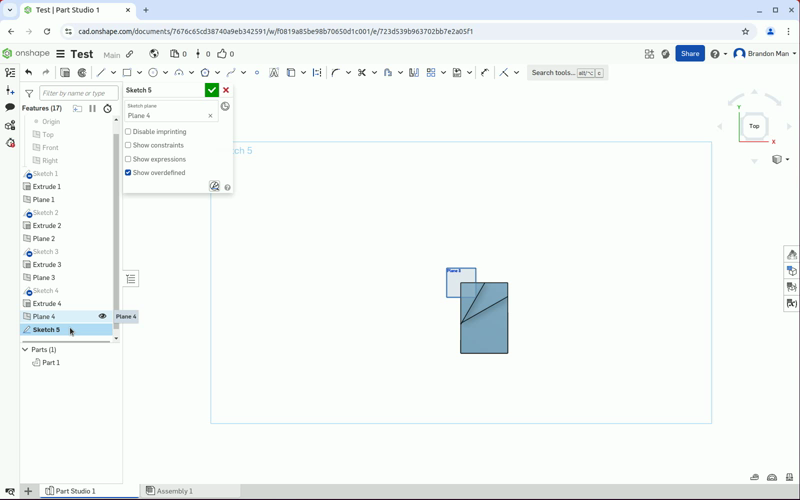
mouse_move(73, 352)
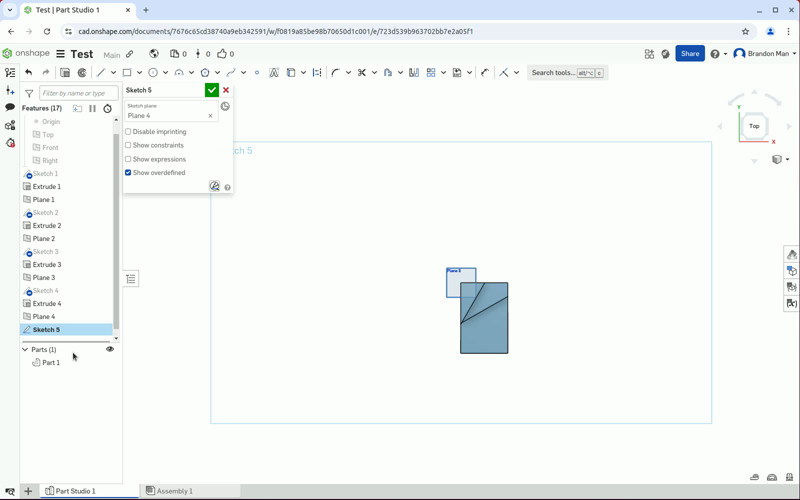
key(y)
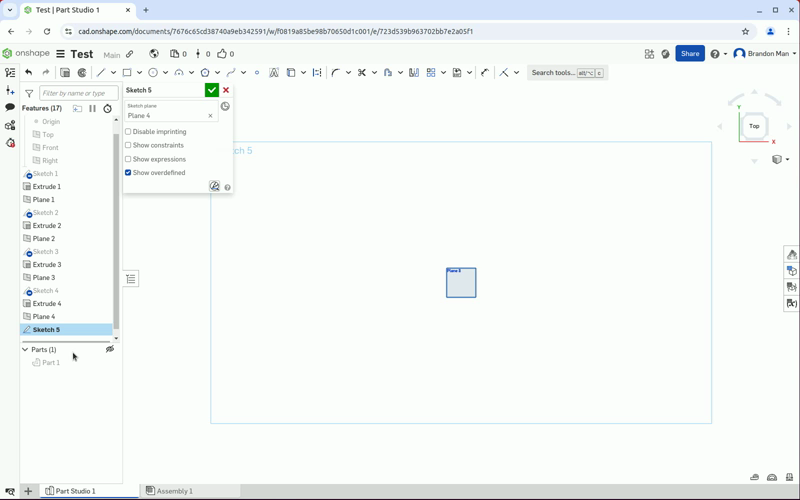
key(l)
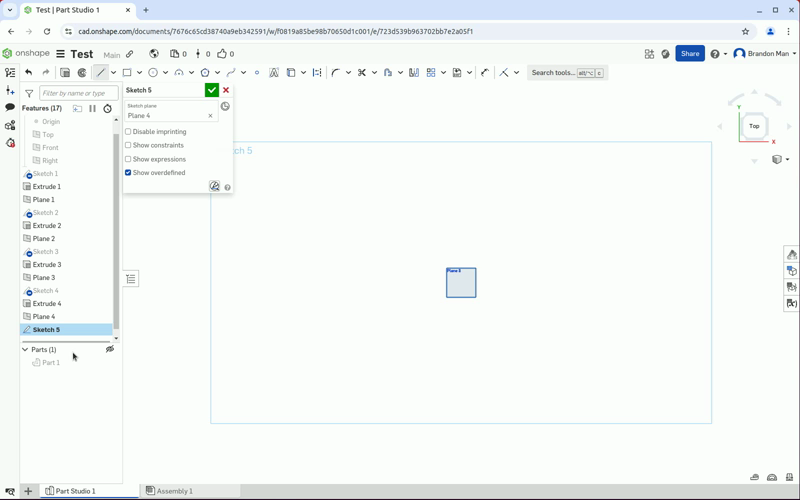
key_down(shift)
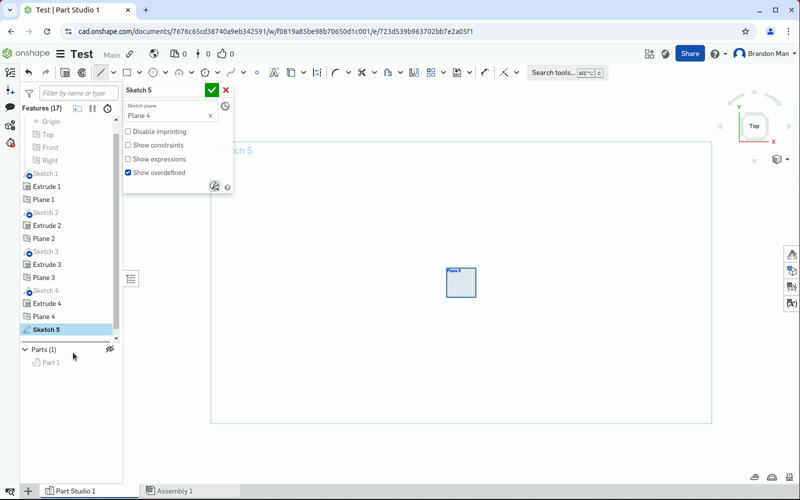
mouse_move(484, 353)
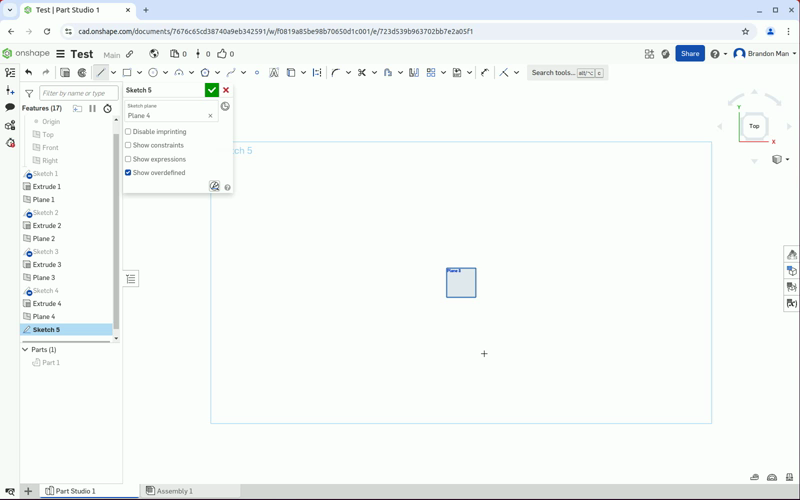
click(484, 353)
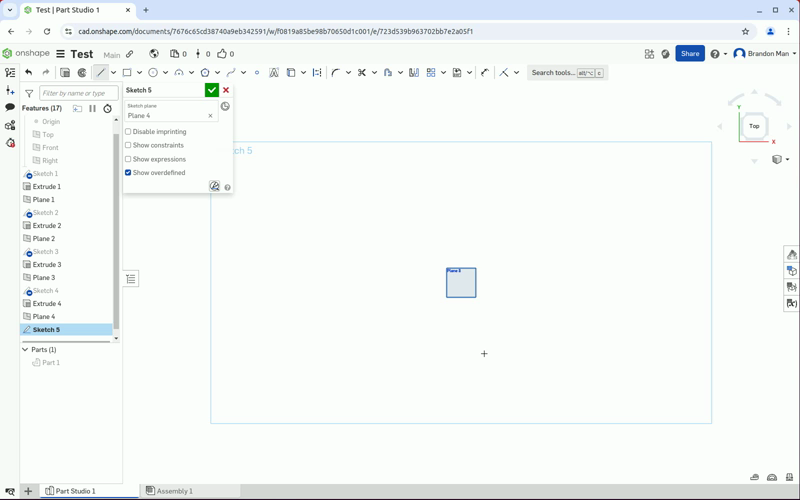
key_up(shift)
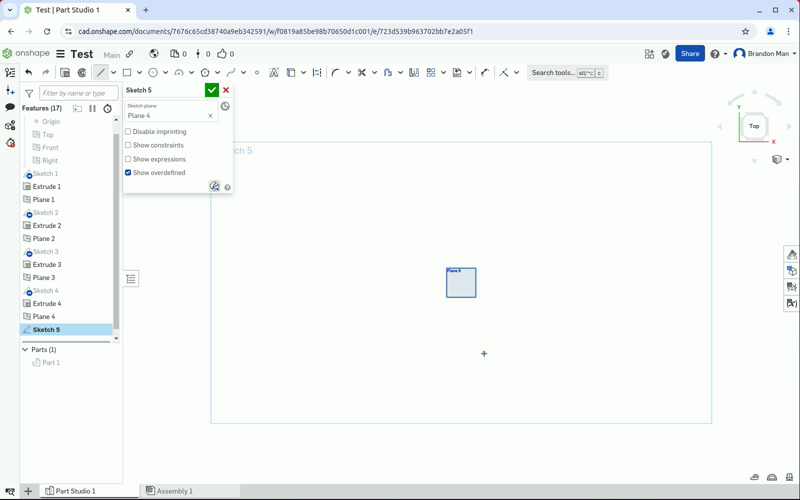
key_down(shift)
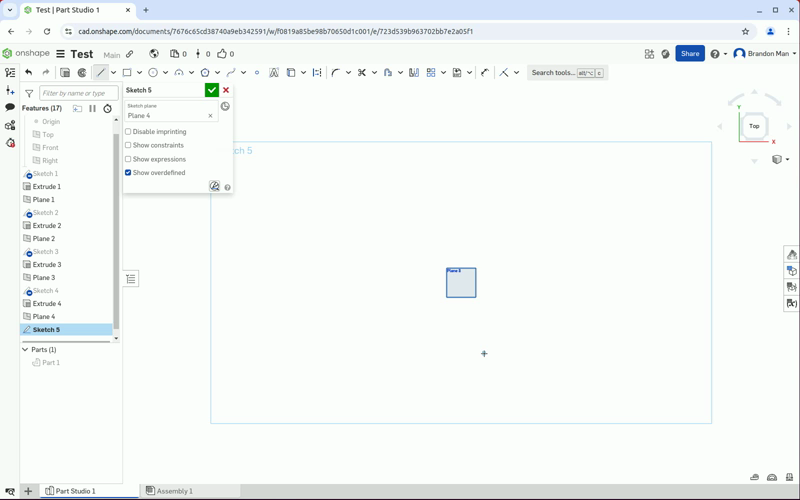
mouse_move(514, 353)
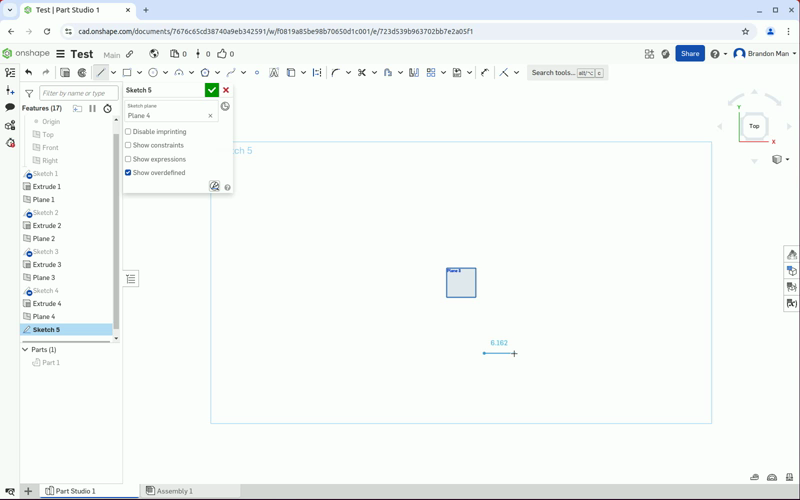
mouse_move(507, 353)
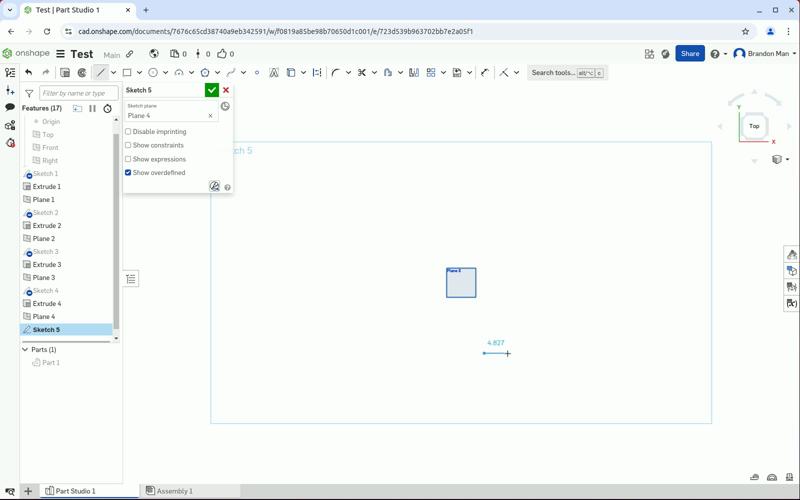
click(507, 353)
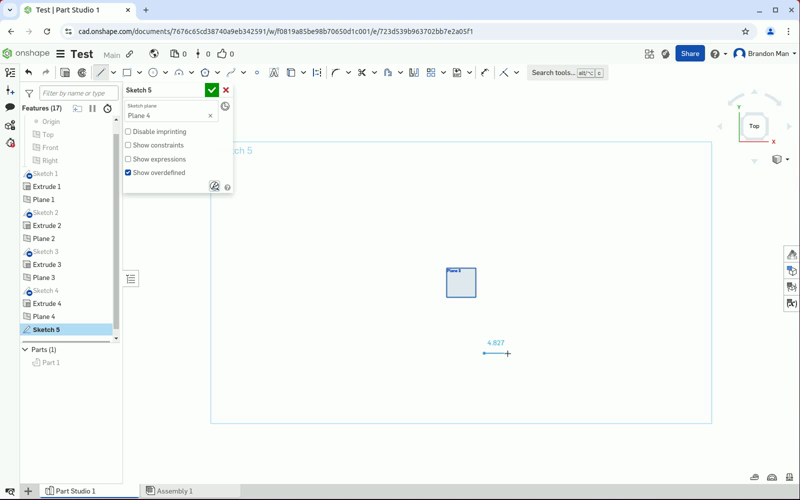
key_up(shift)
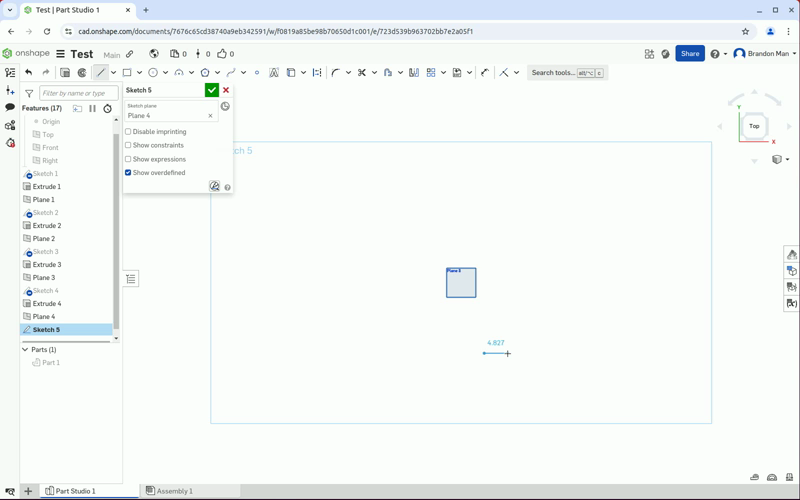
key_down(shift)
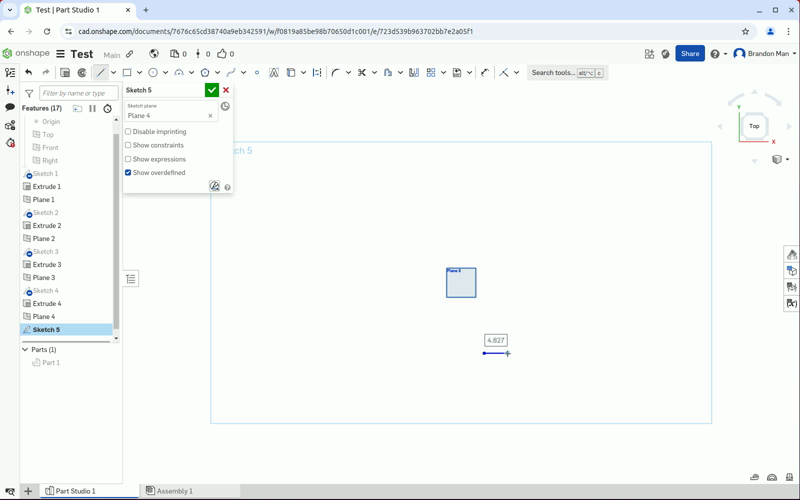
mouse_move(537, 353)
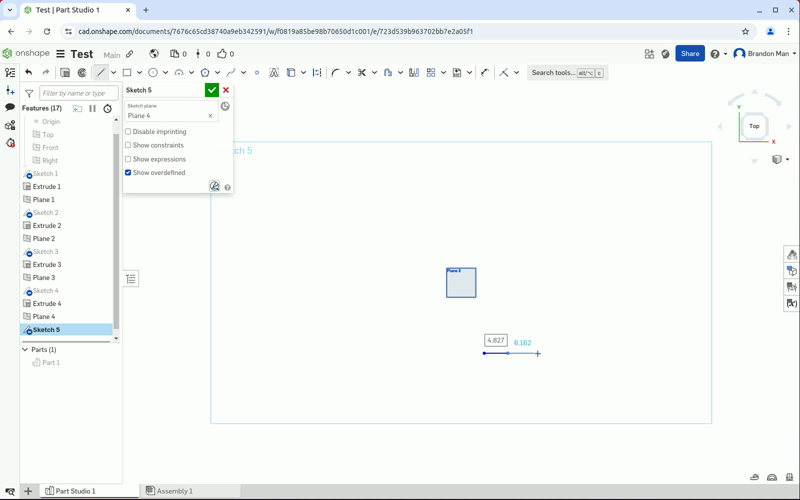
mouse_move(507, 312)
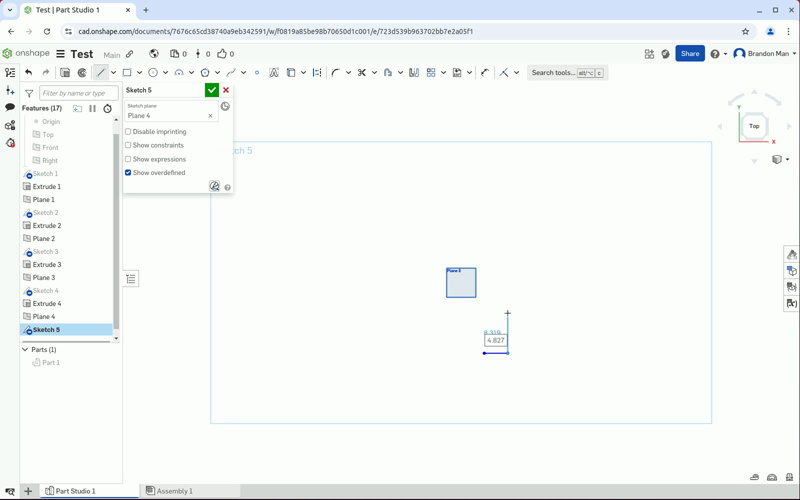
click(507, 312)
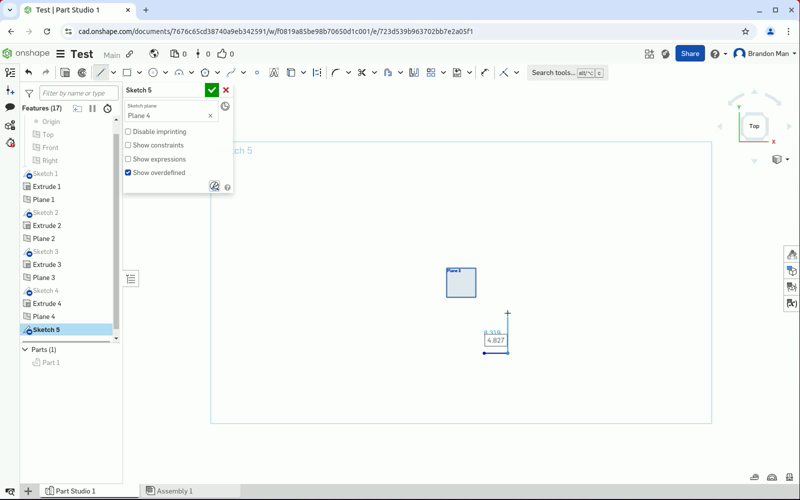
key_up(shift)
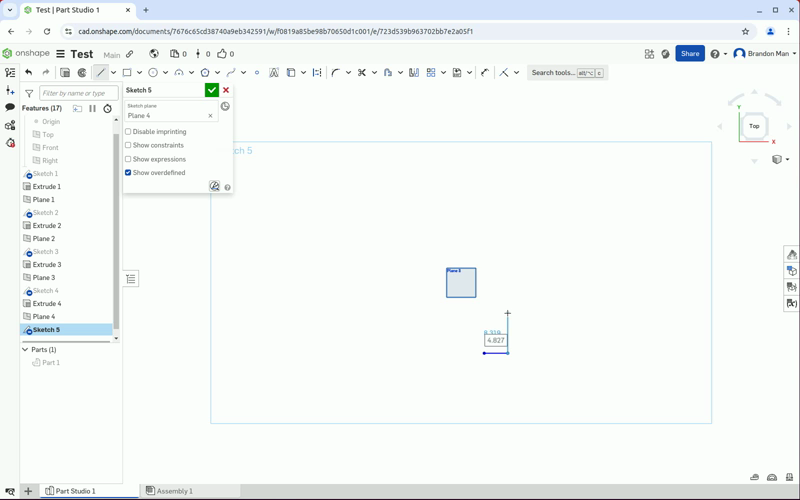
mouse_move(537, 312)
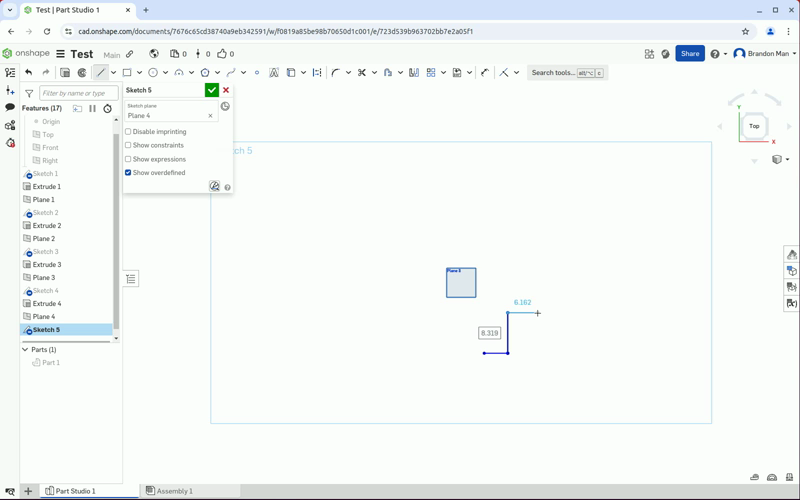
key_down(shift)
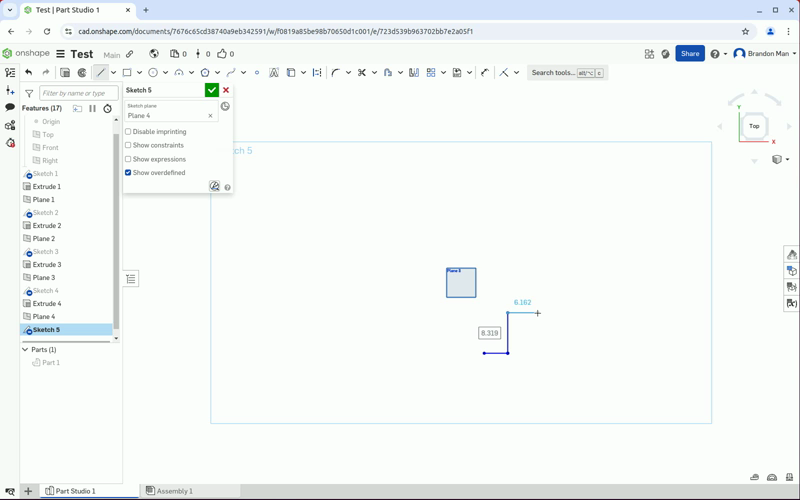
mouse_move(484, 353)
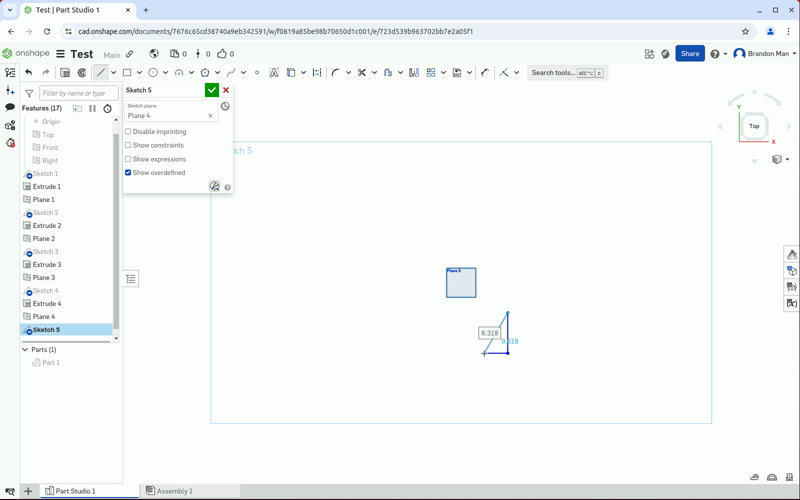
key_up(shift)
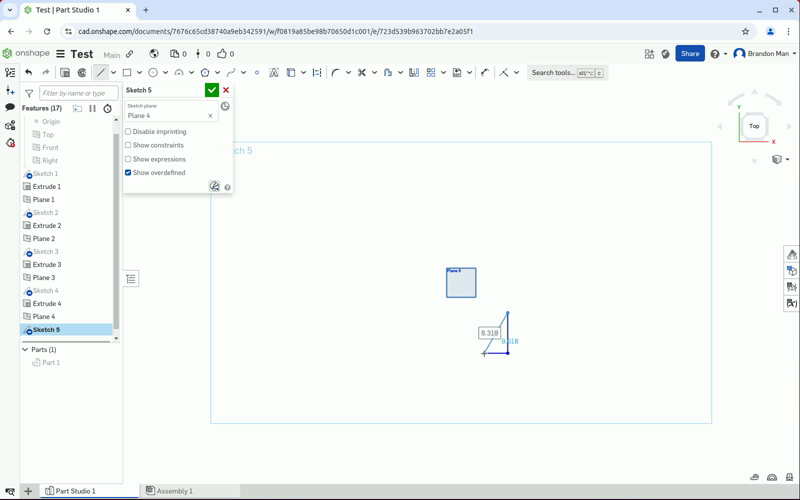
click(484, 353)
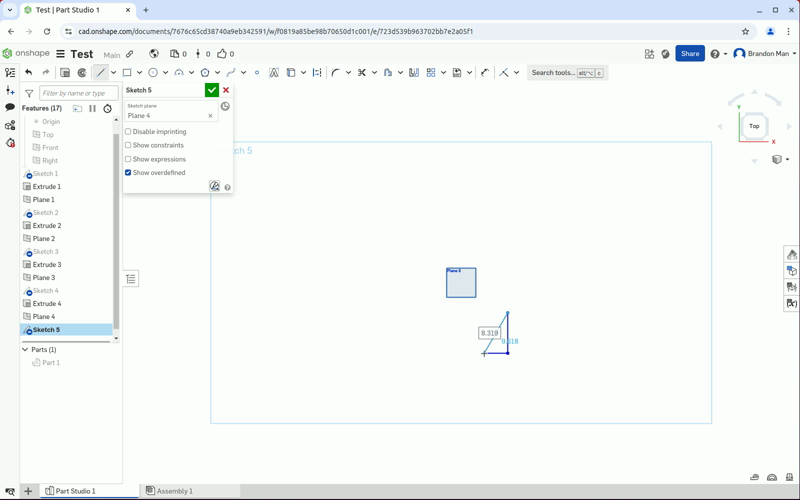
key(esc)
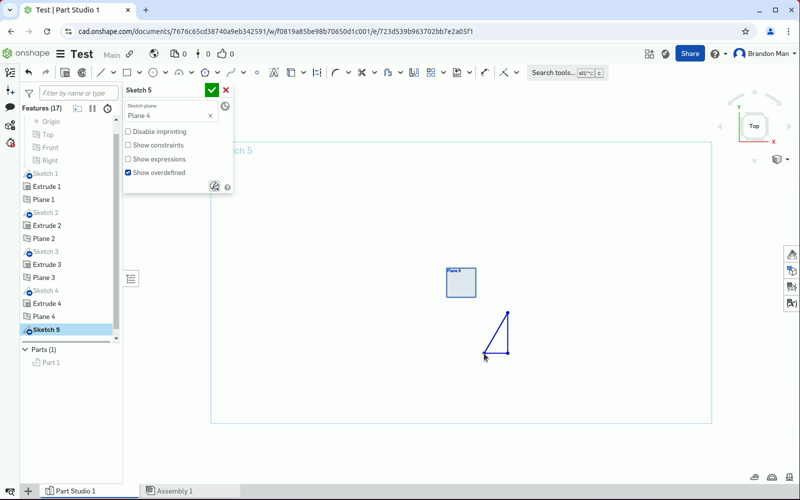
mouse_move(498, 333)
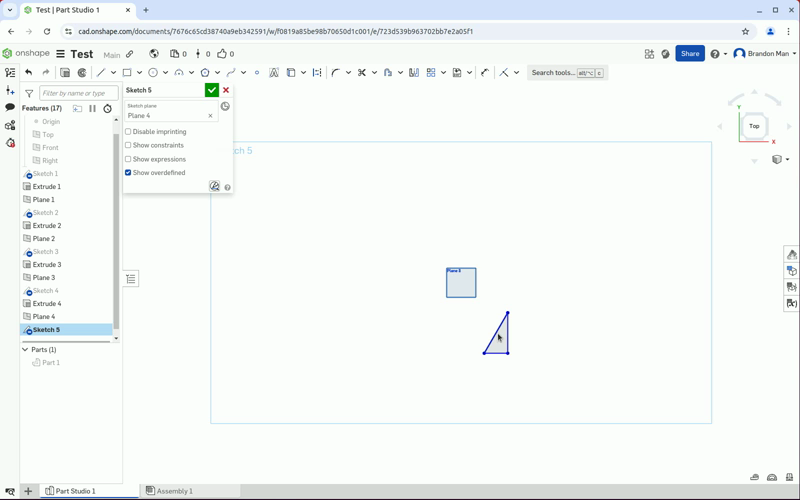
scroll(6)
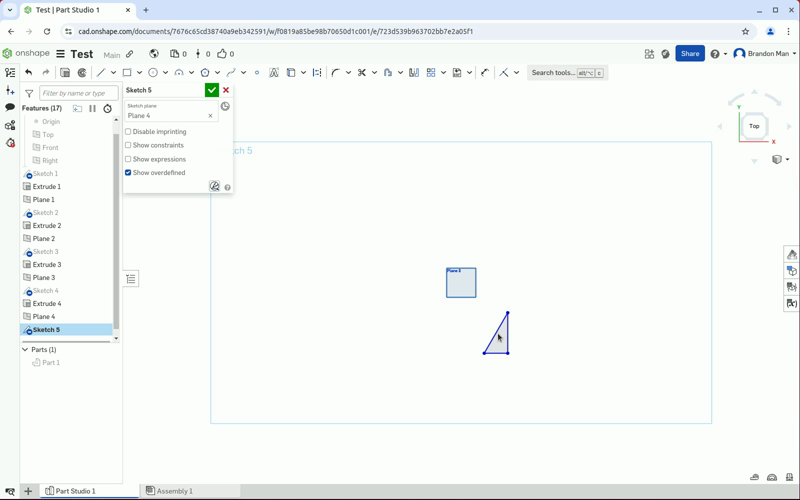
scroll(6)
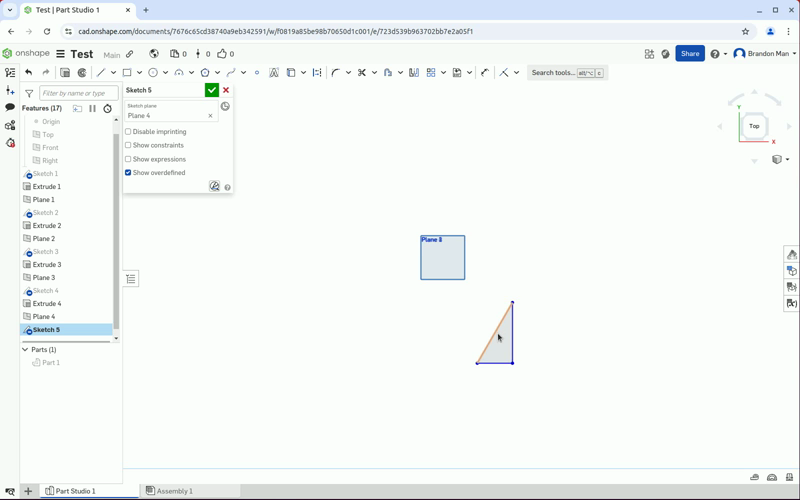
scroll(6)
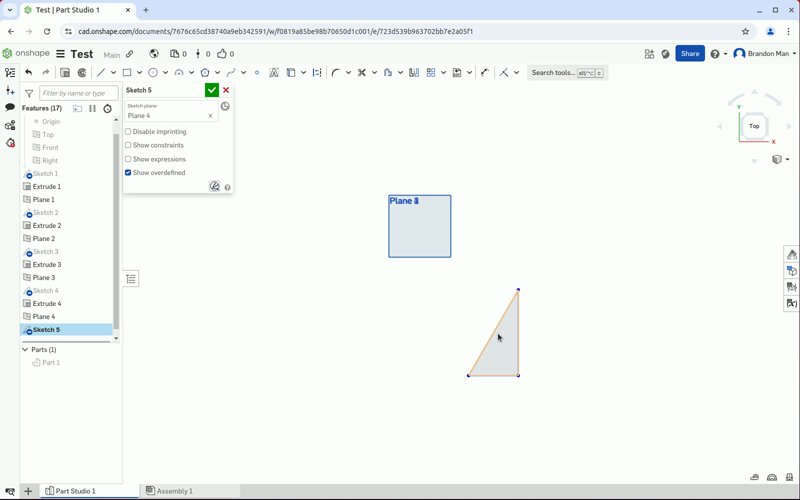
scroll(6)
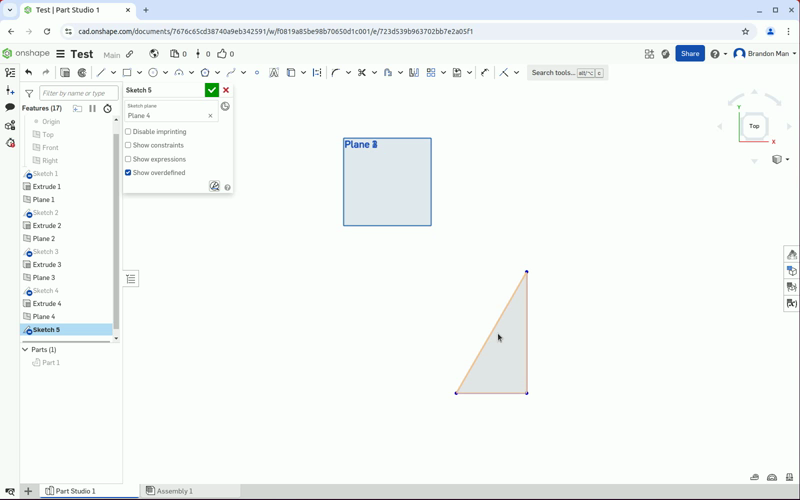
scroll(6)
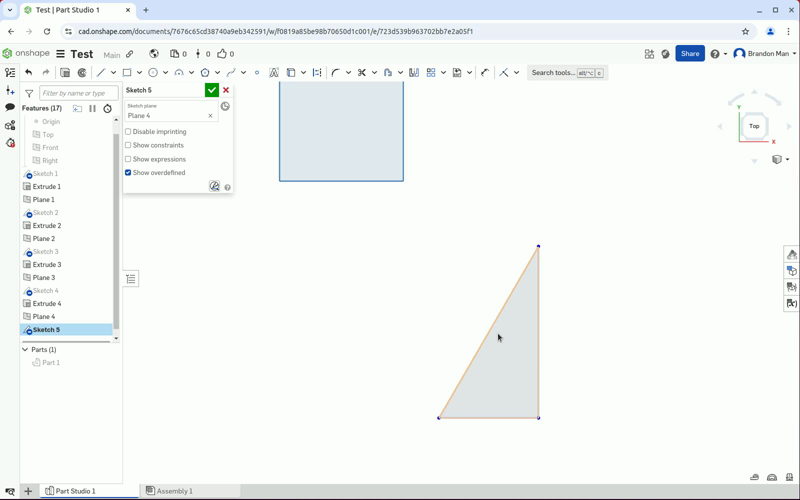
scroll(6)
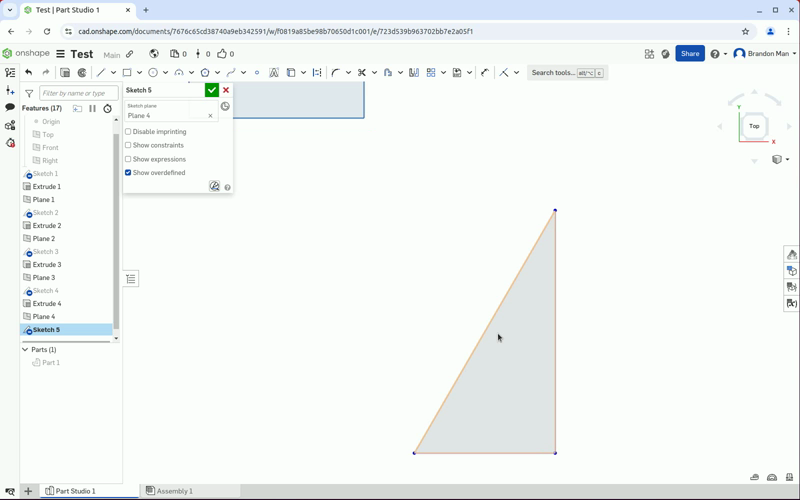
scroll(6)
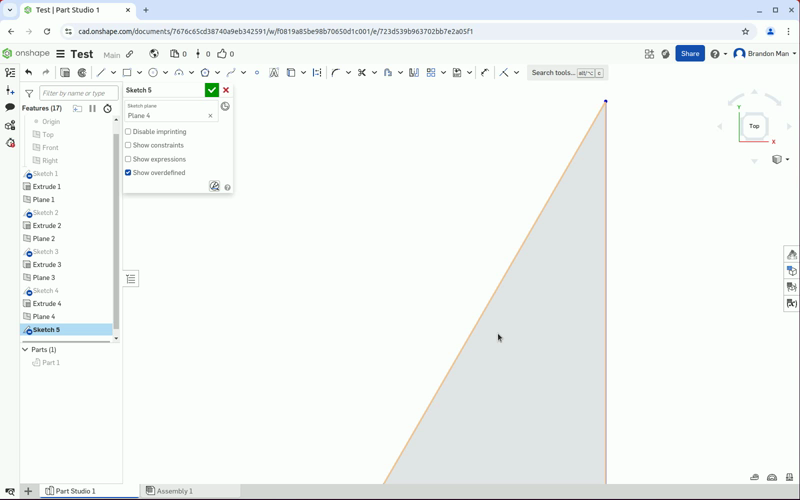
click(498, 333)
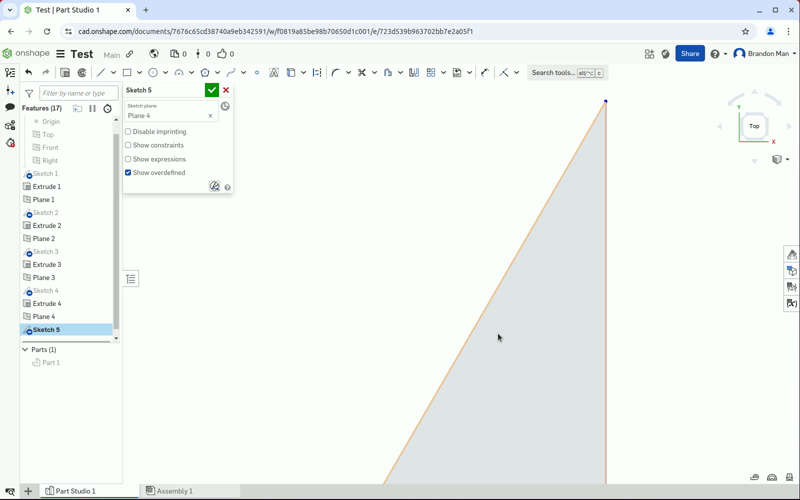
scroll(-6)
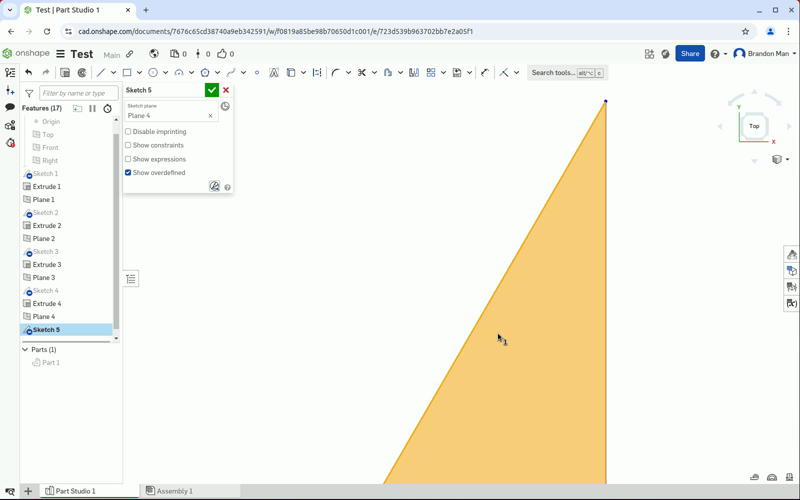
scroll(-6)
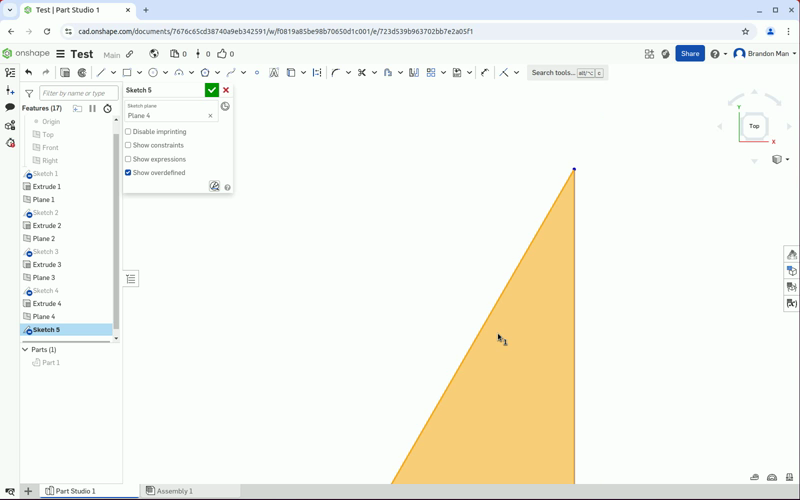
scroll(-6)
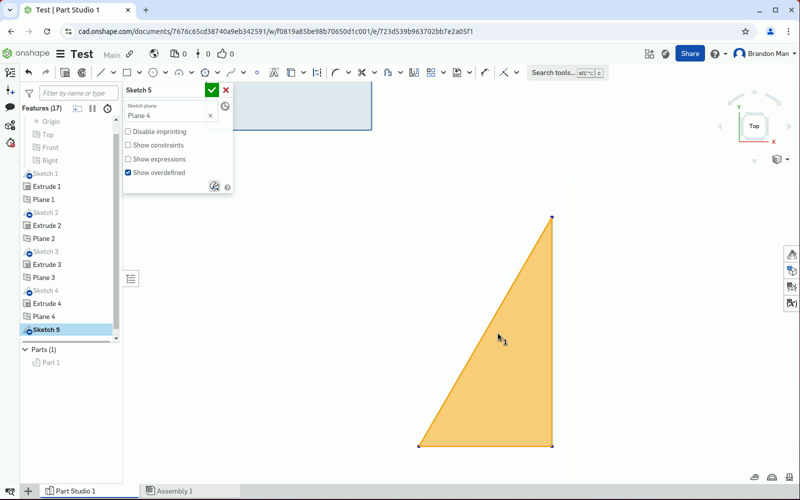
scroll(-6)
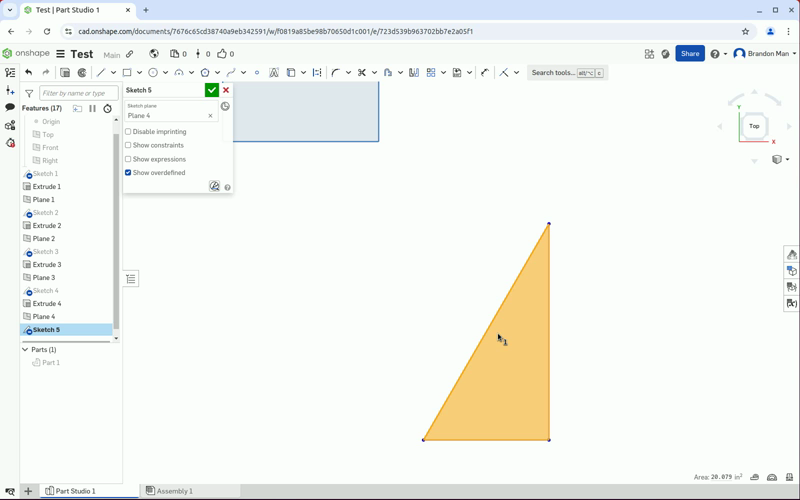
scroll(-6)
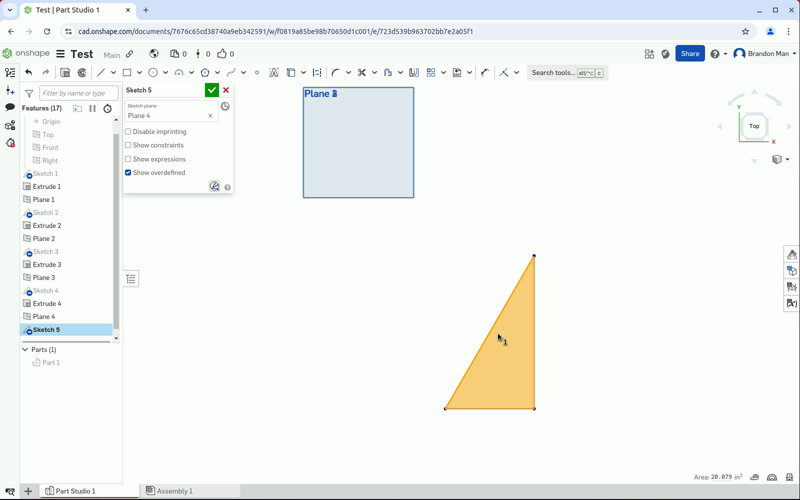
scroll(-6)
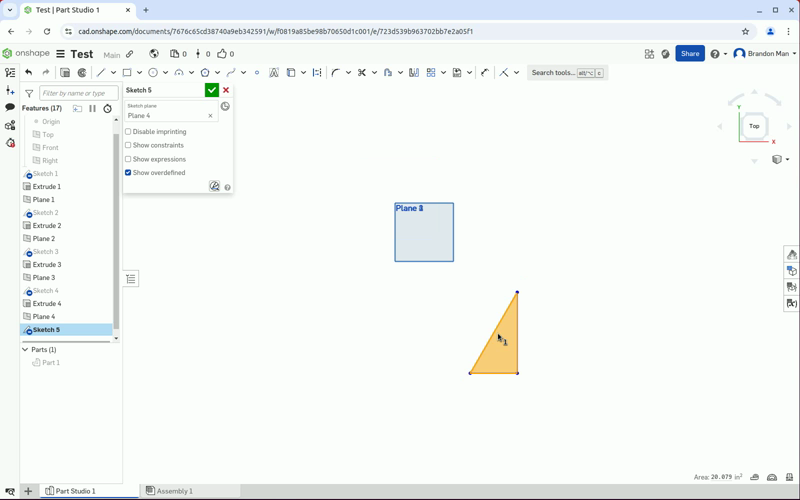
scroll(-6)
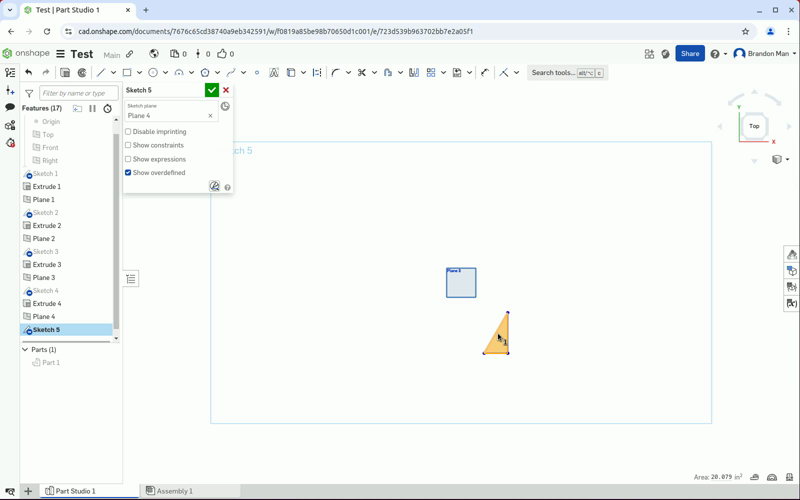
mouse_move(73, 352)
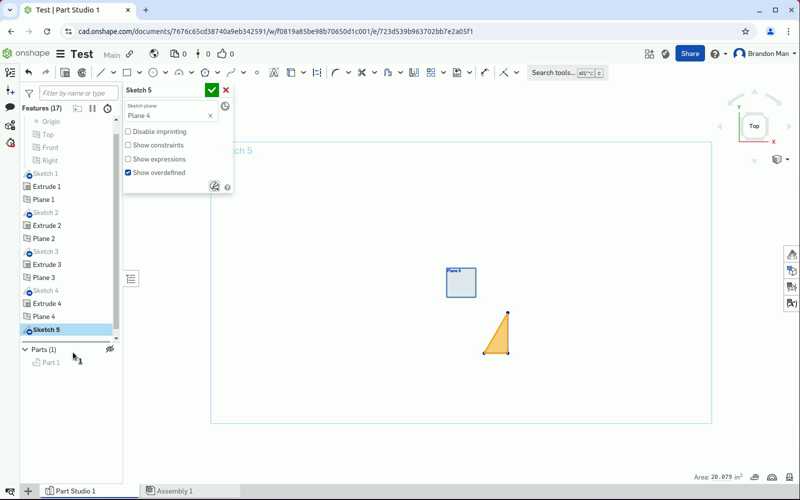
key(shift+y)
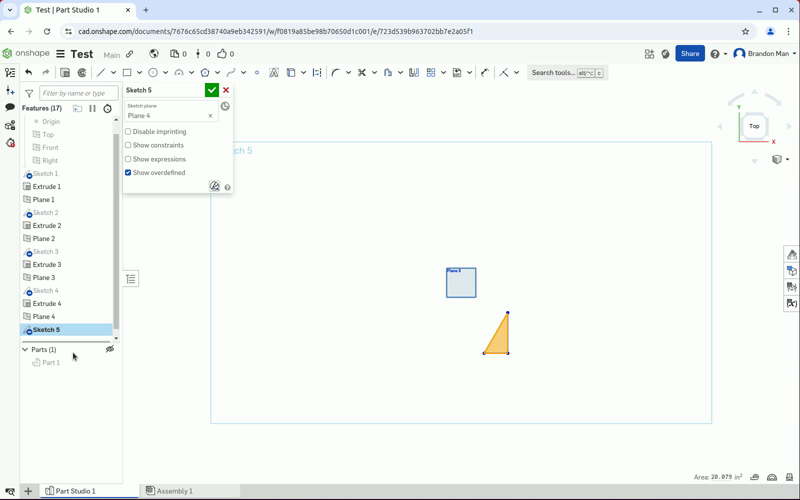
key(shift+e)
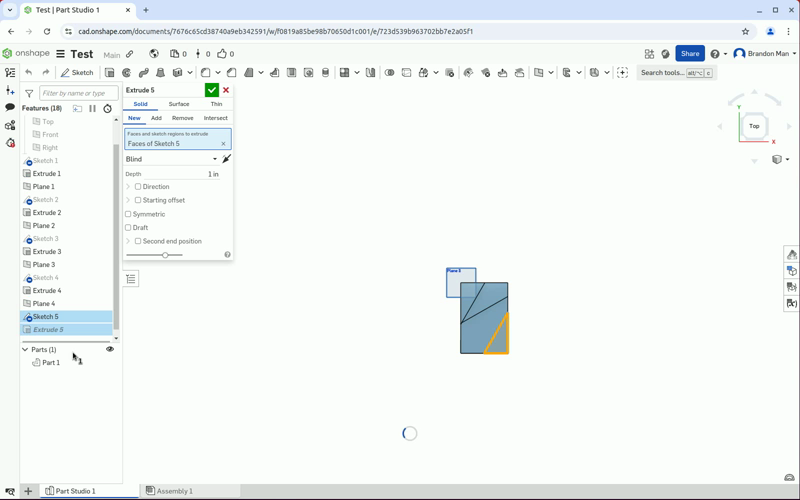
mouse_move(143, 106)
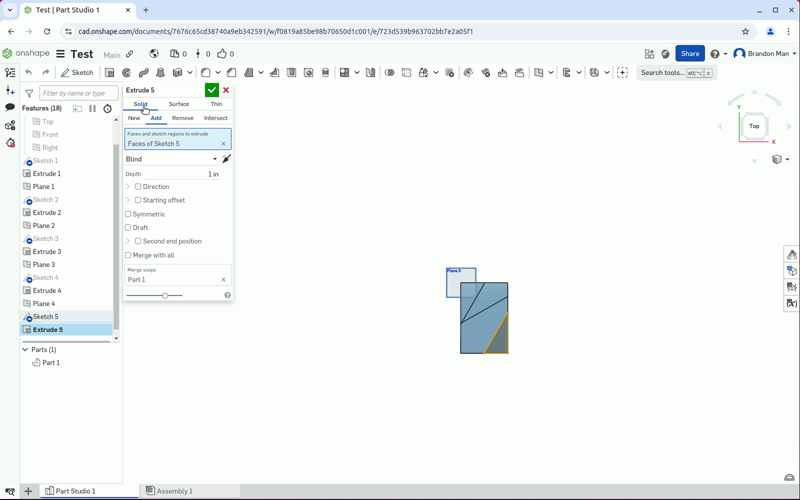
click(143, 106)
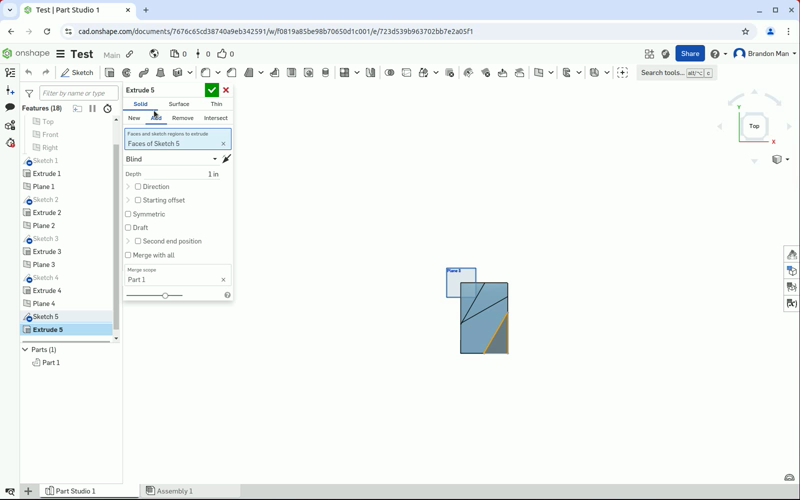
mouse_move(186, 120)
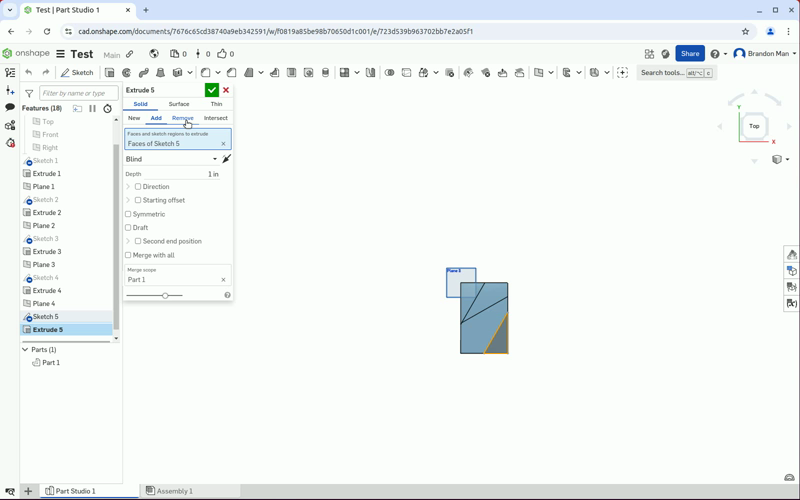
click(186, 120)
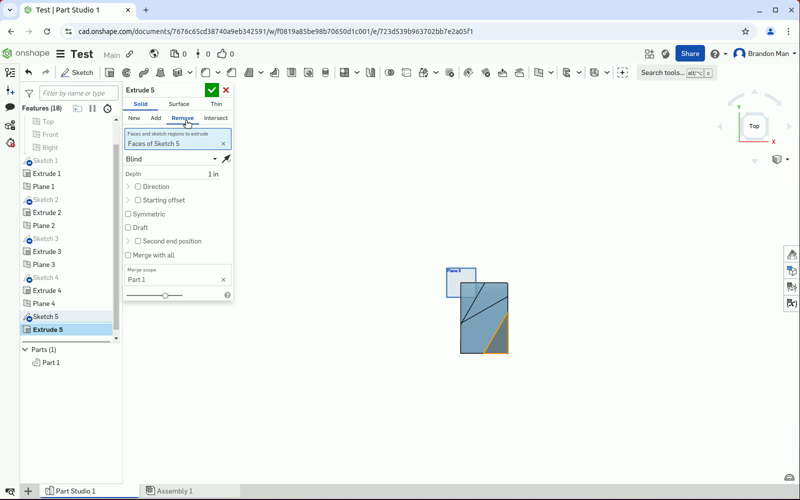
key(tab, 4)
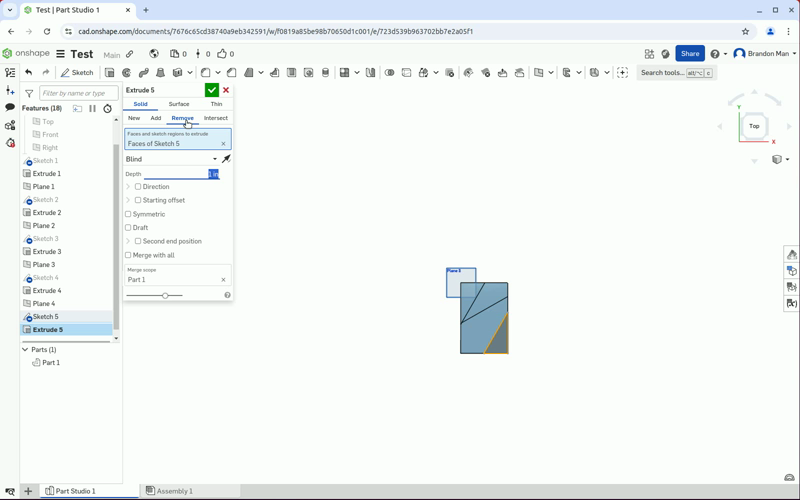
text(3.851)
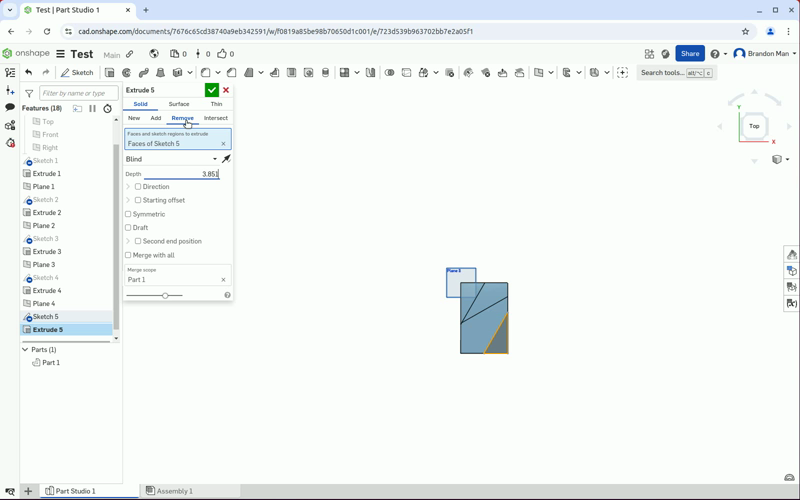
key(tab, 6)
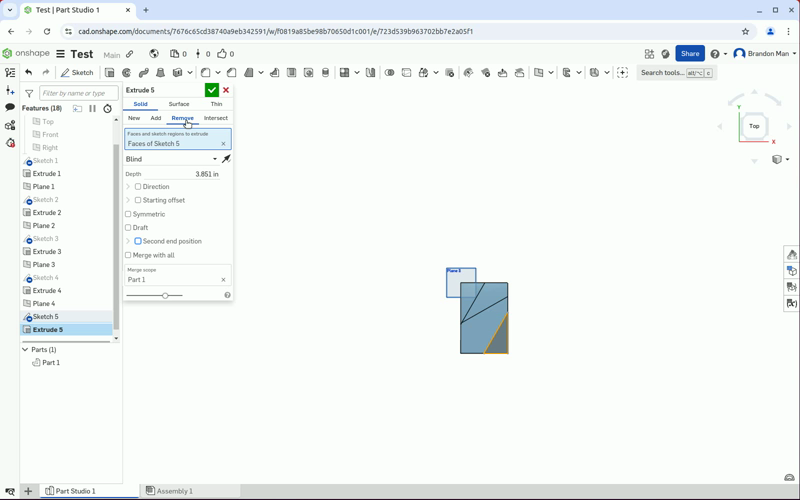
key(space)
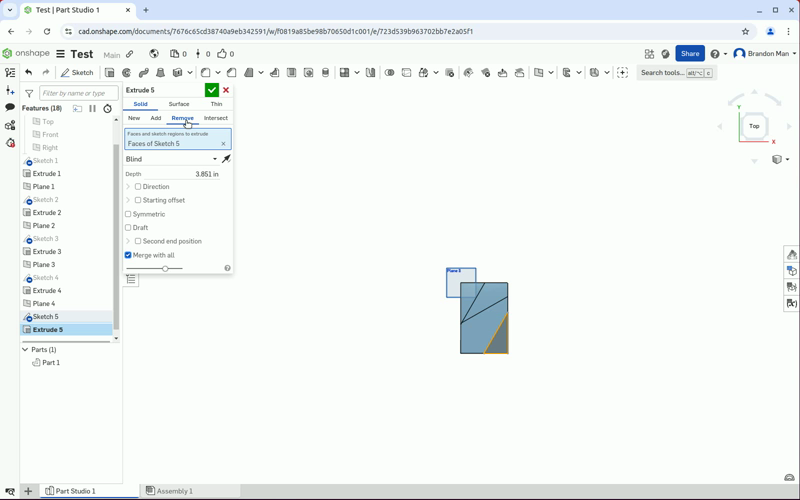
key(enter)
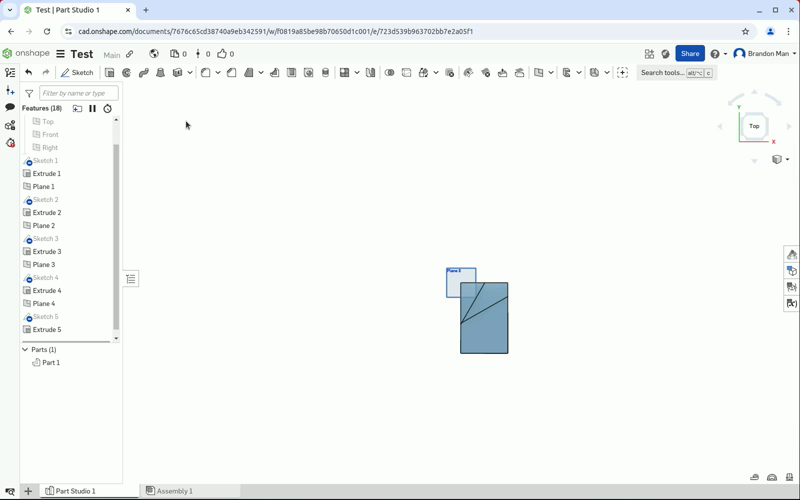
key(shift+h)
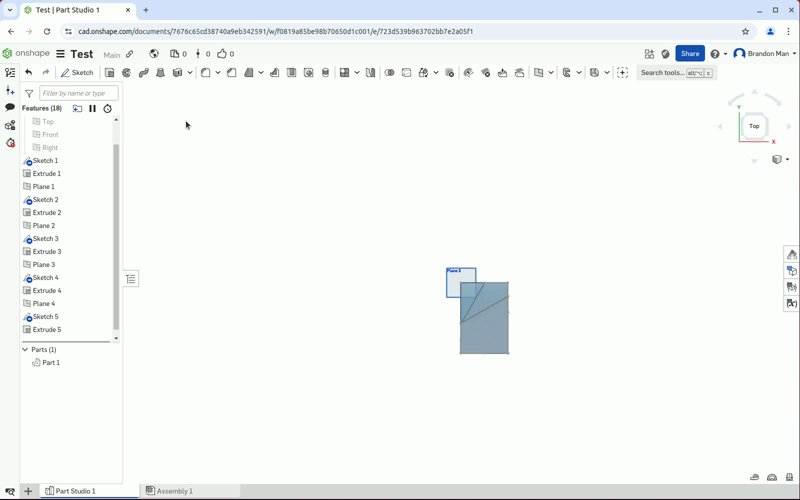
key(shift+h)
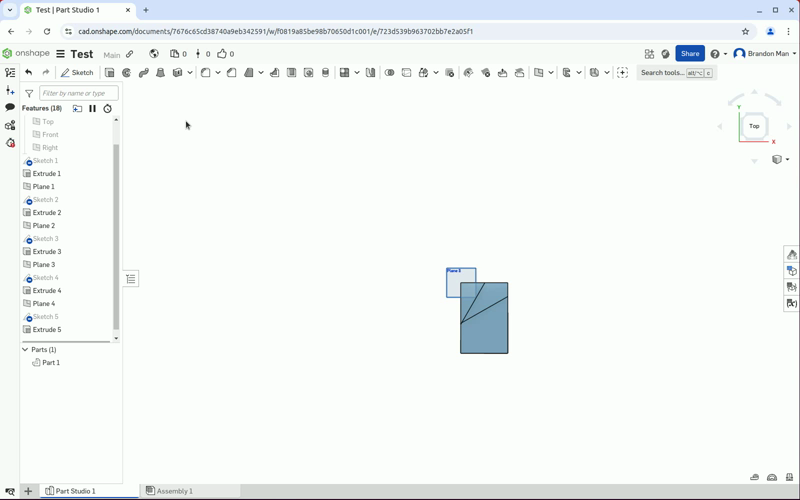
mouse_move(69, 163)
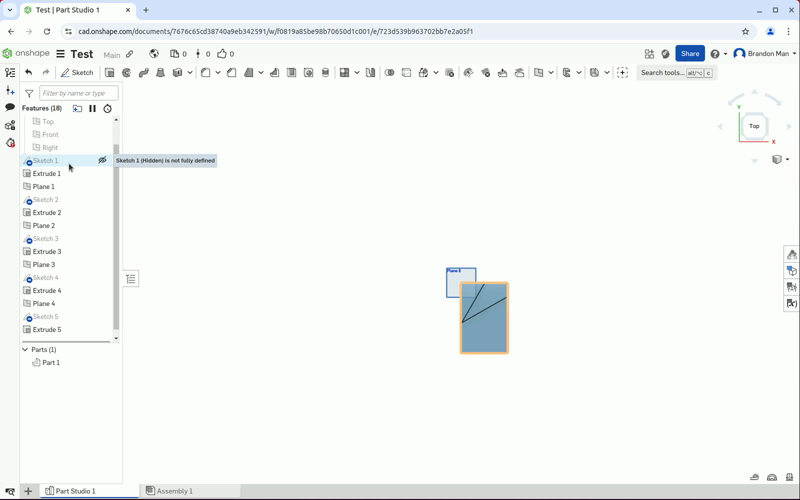
click(69, 163)
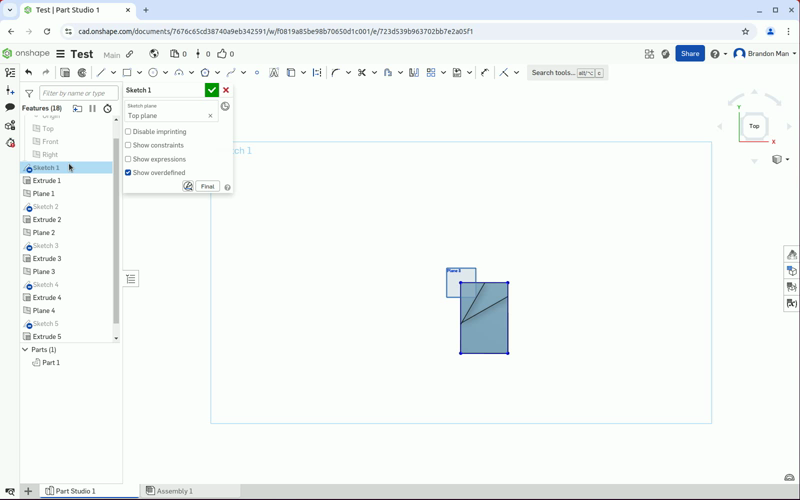
mouse_move(229, 92)
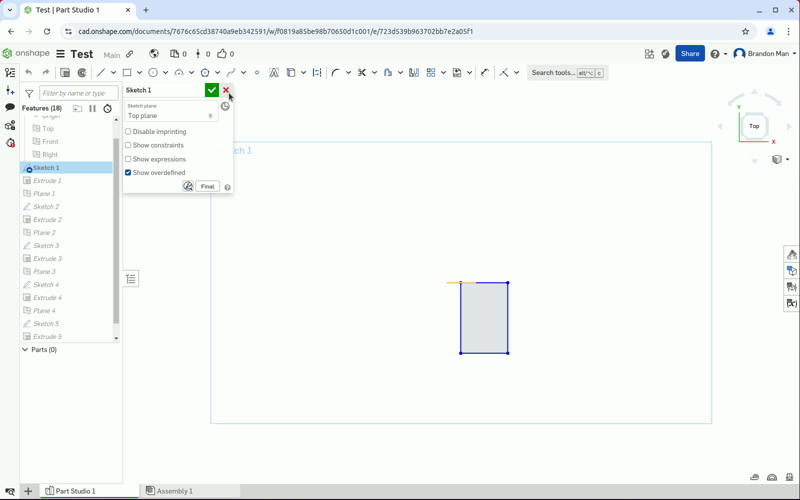
click(229, 92)
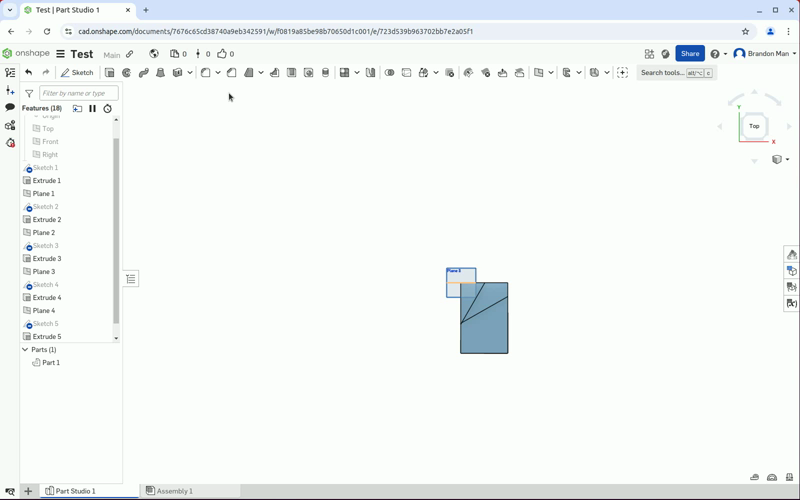
mouse_move(73, 352)
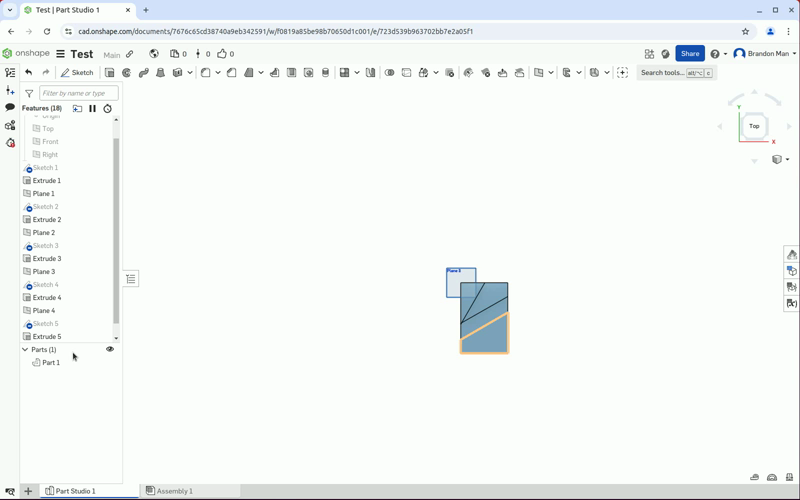
key(y)
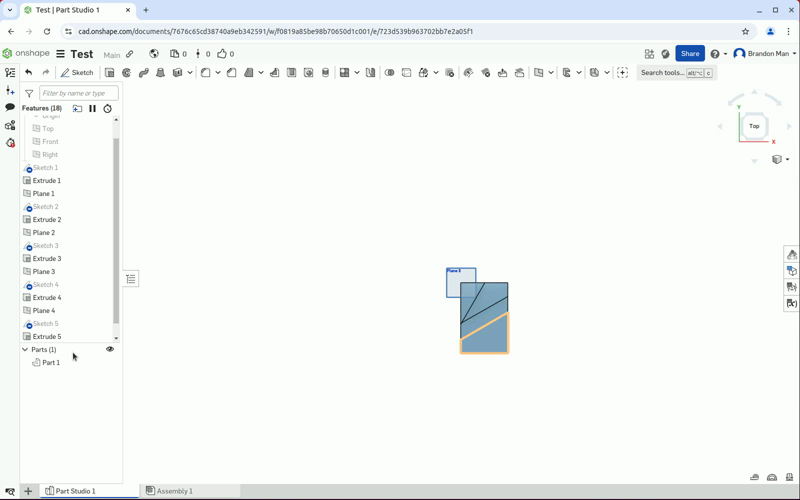
key(shift+p)
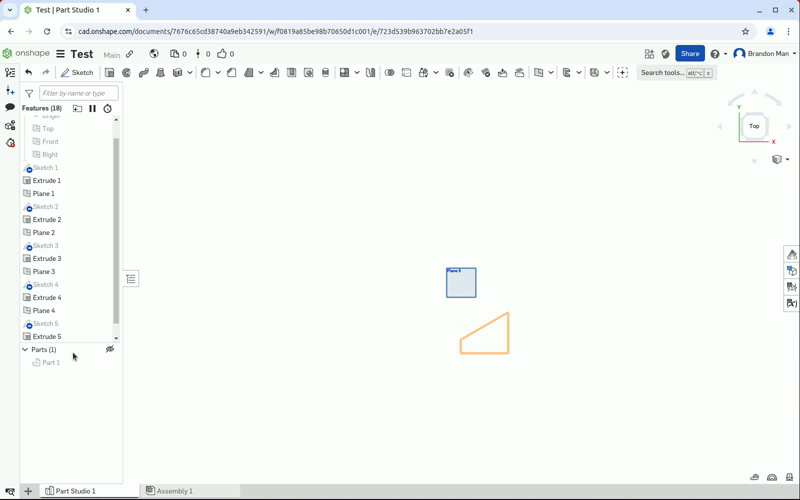
key(space)
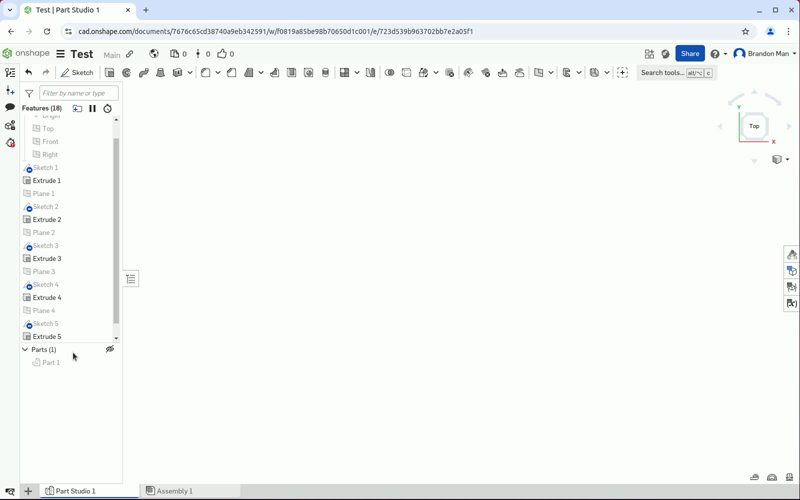
key_down(shift)
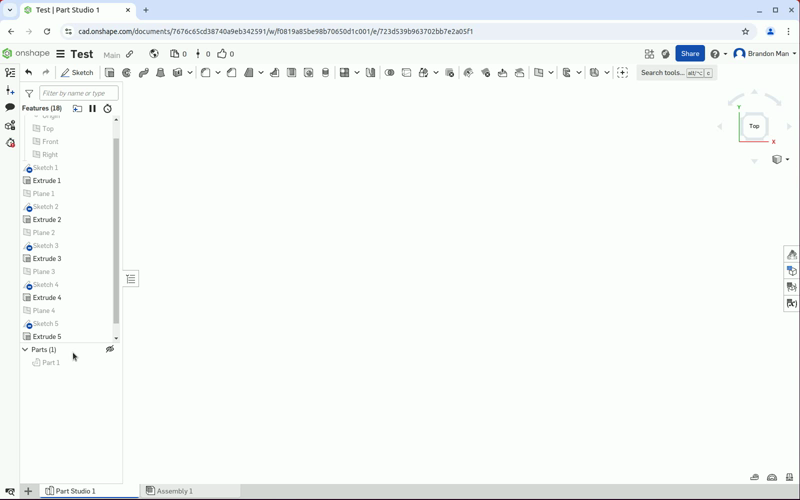
key(up)
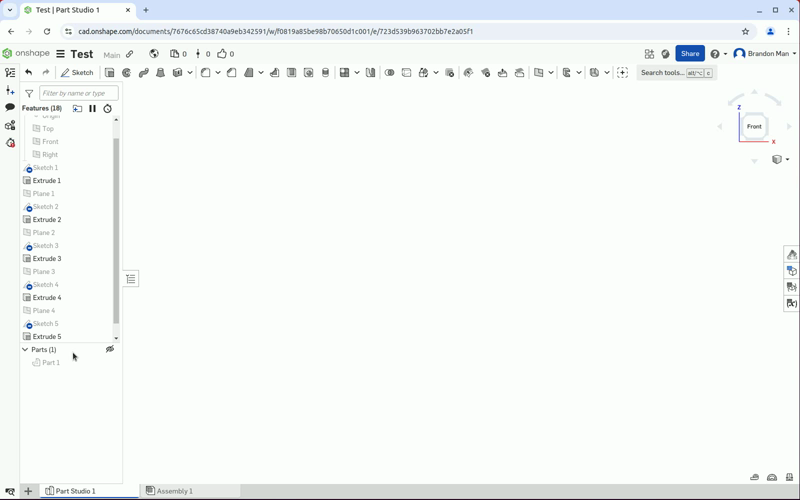
key_up(shift)
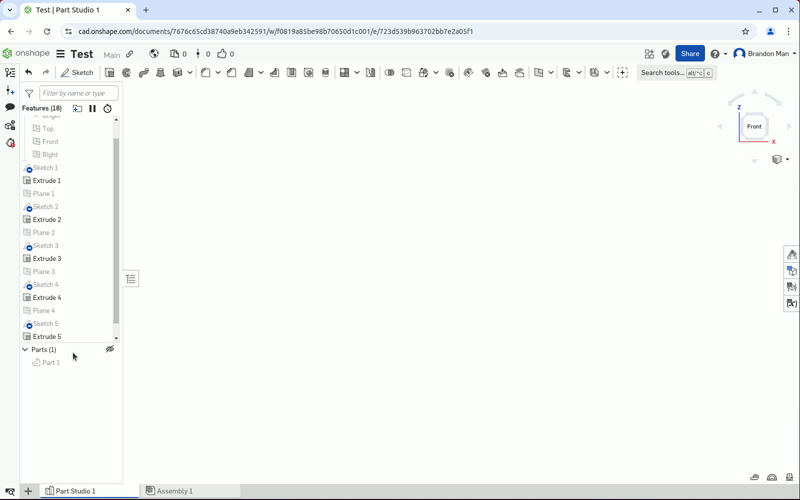
key(space)
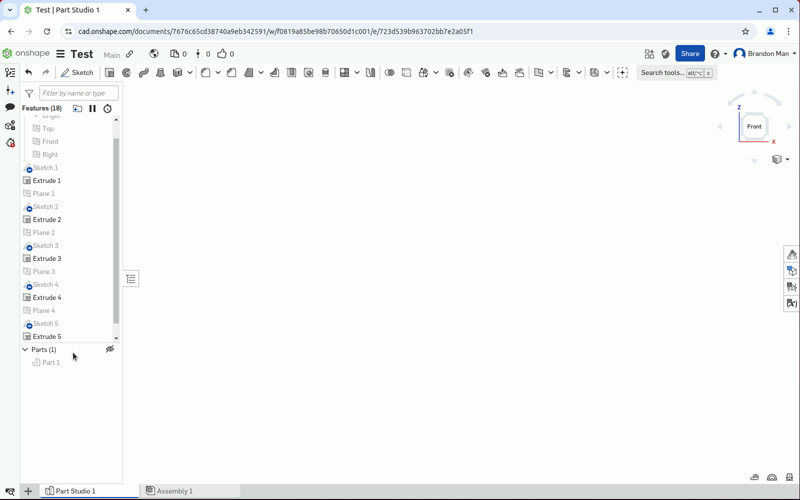
key_down(shift)
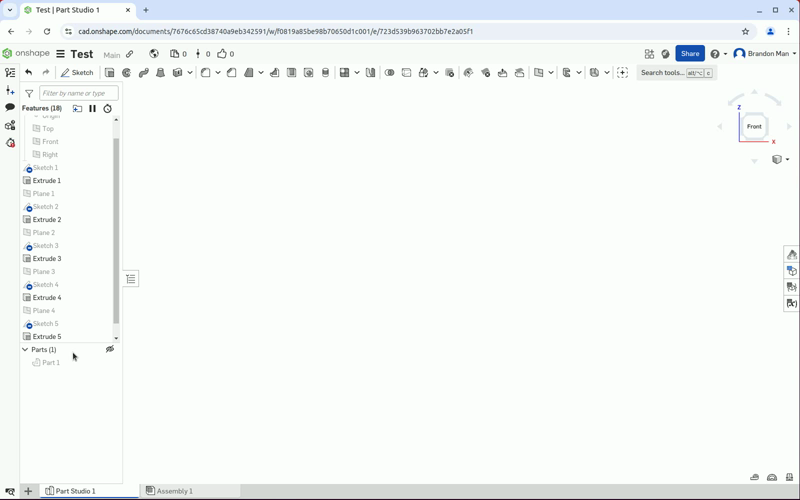
key(left)
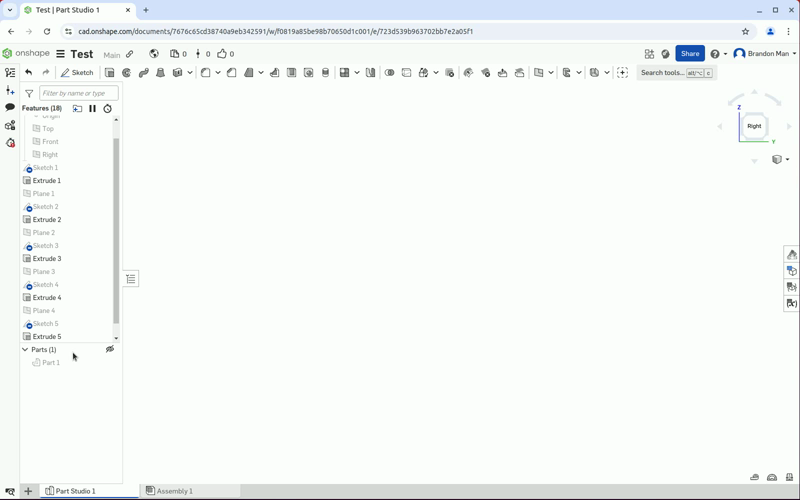
key_up(shift)
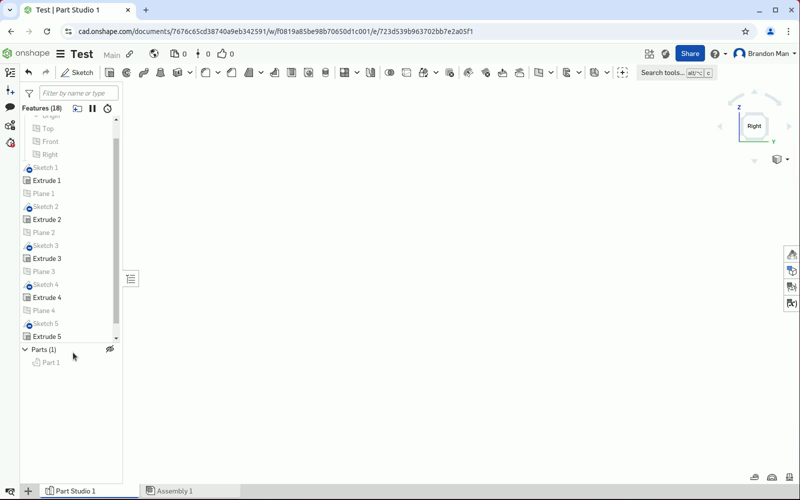
mouse_move(73, 352)
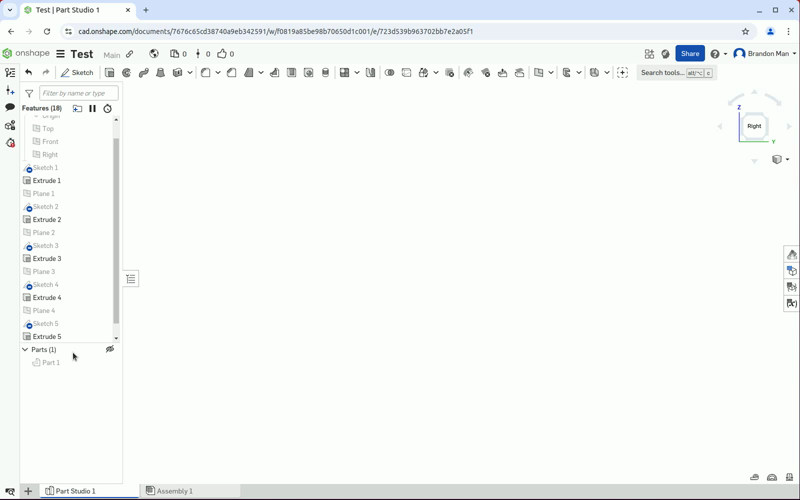
key(shift+y)
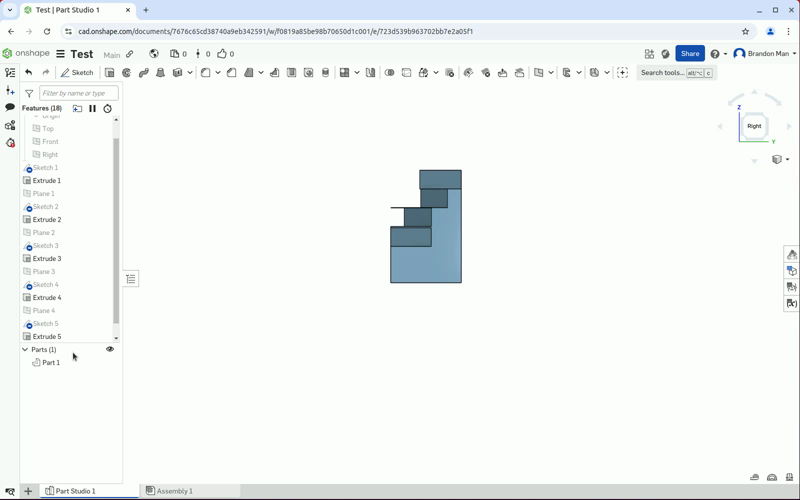
mouse_move(541, 75)
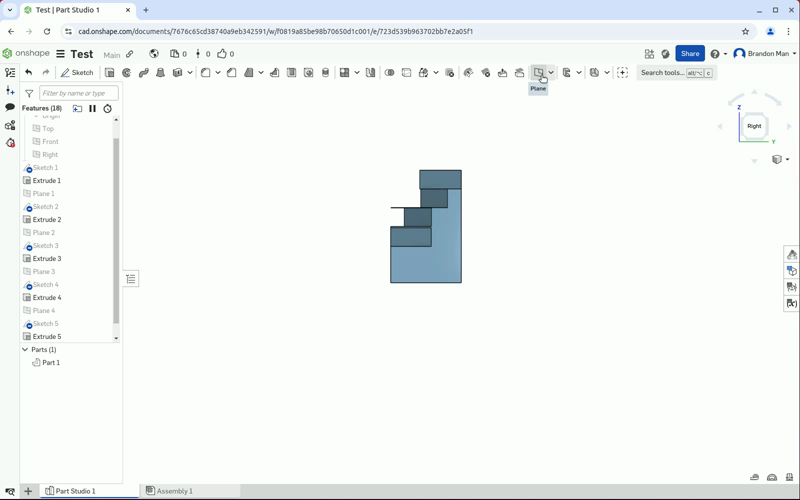
click(541, 75)
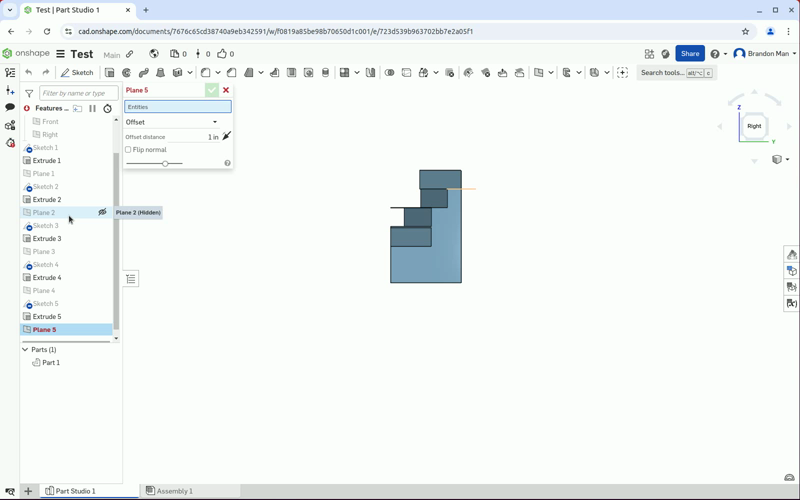
scroll(3)
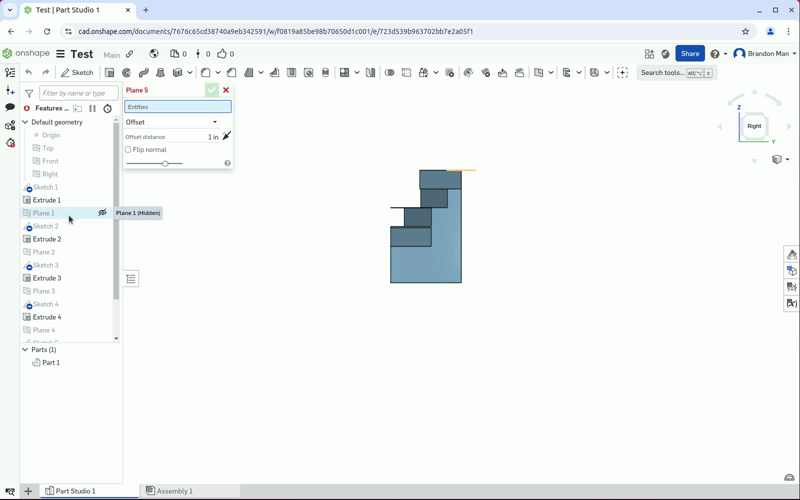
mouse_move(69, 176)
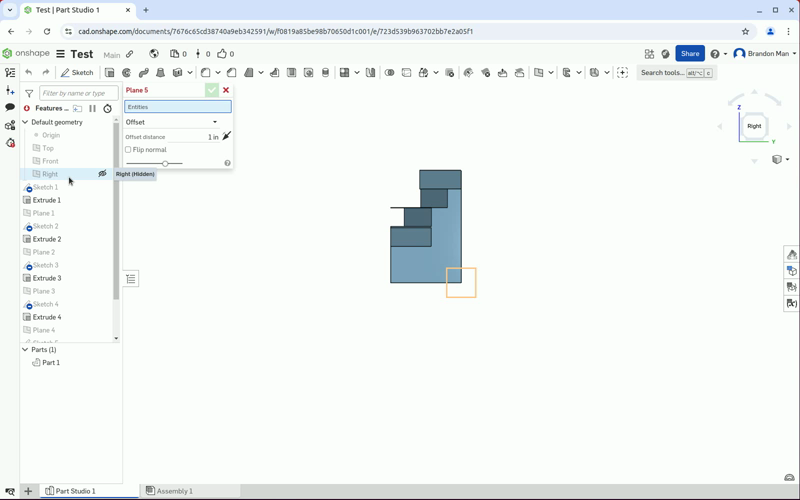
click(69, 176)
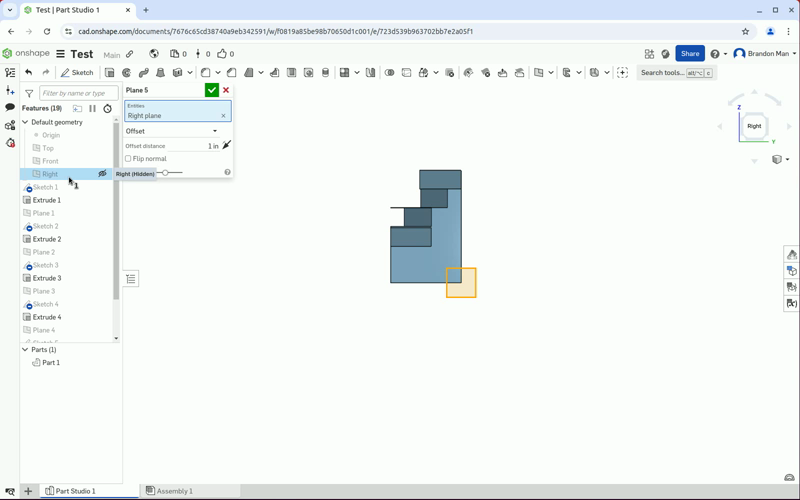
key(tab, 2)
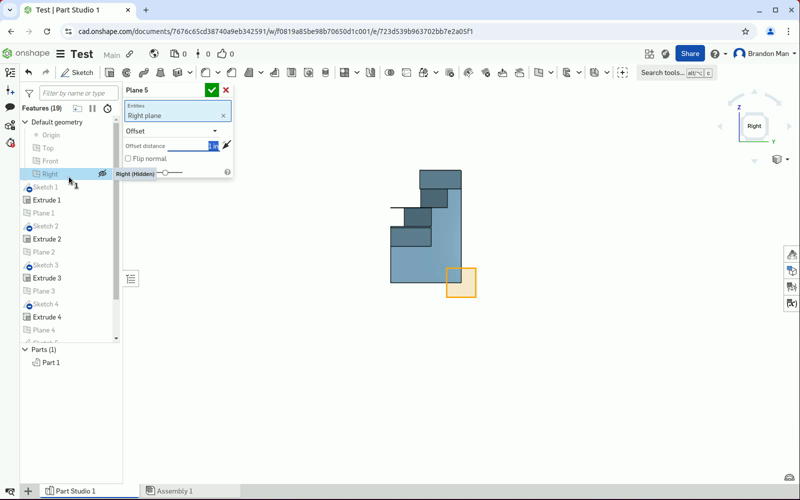
text(9.613)
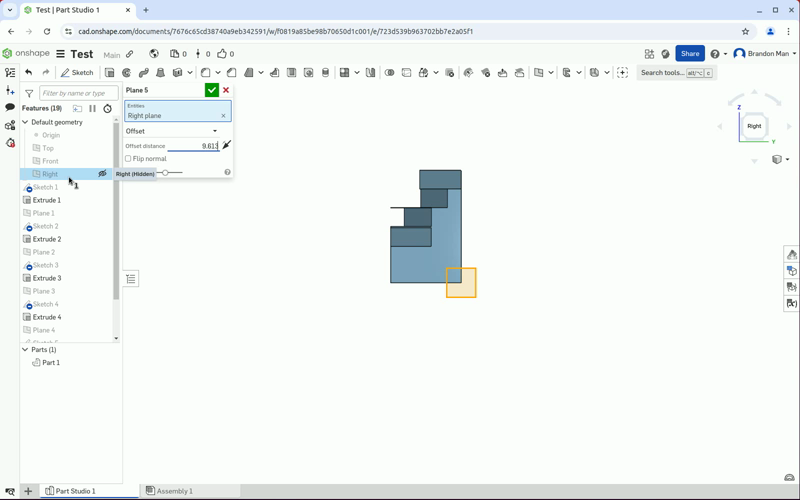
key(enter, 2)
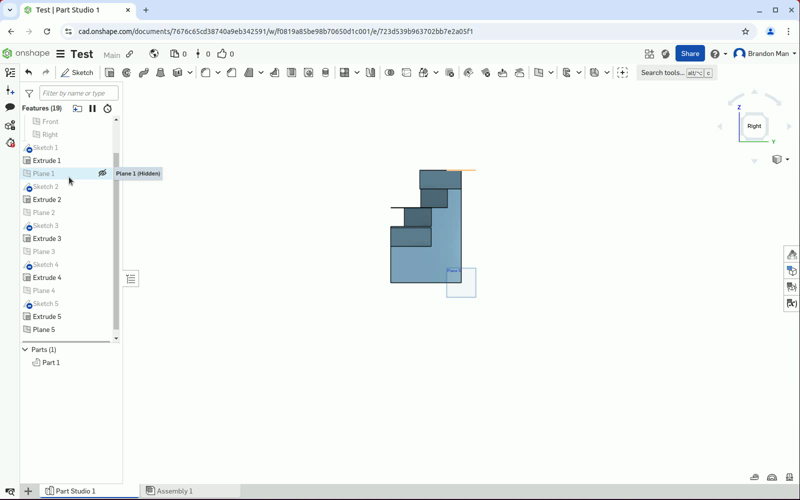
key(shift+s)
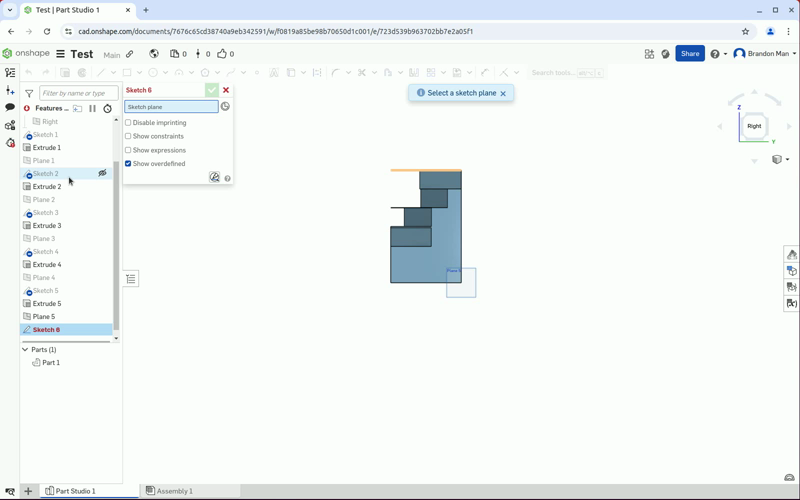
mouse_move(69, 319)
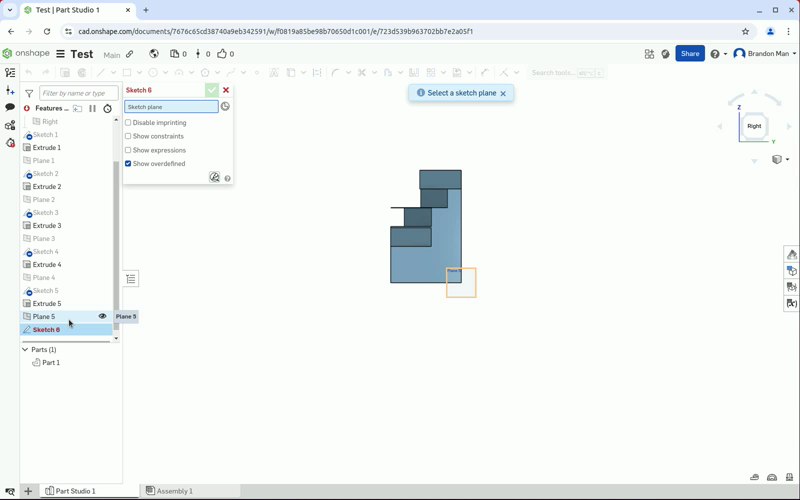
click(69, 319)
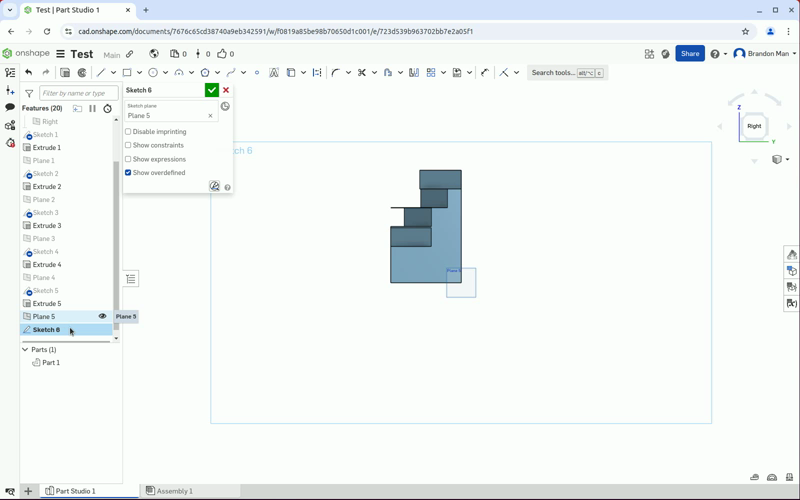
mouse_move(73, 352)
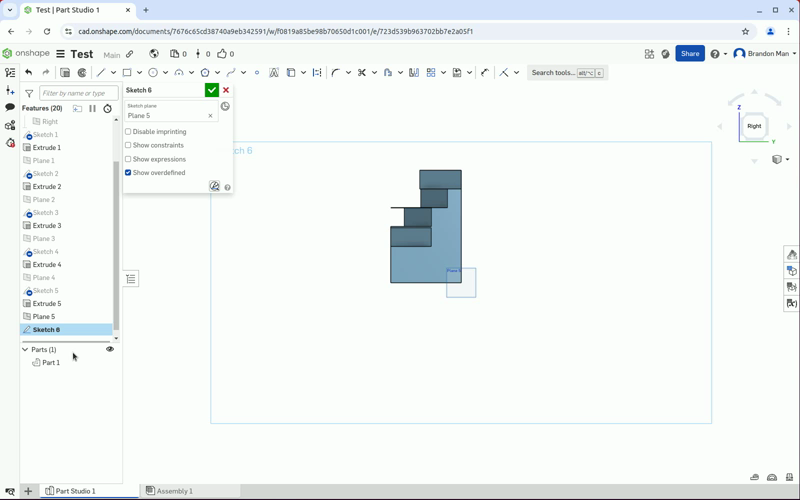
key(y)
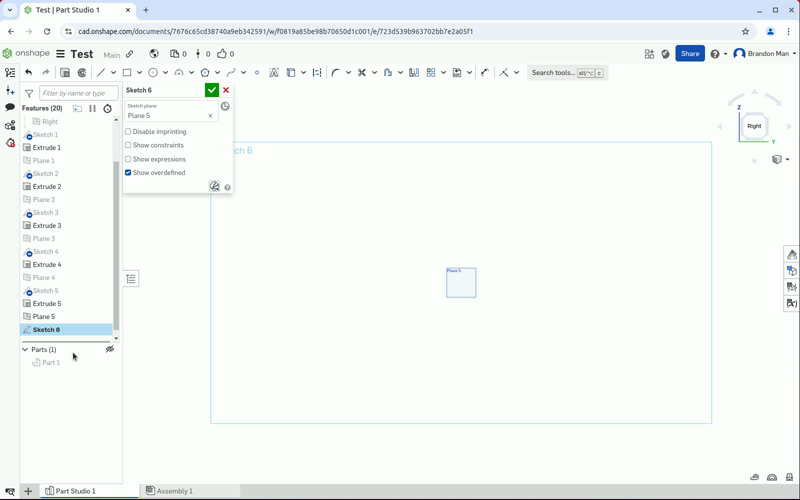
key(l)
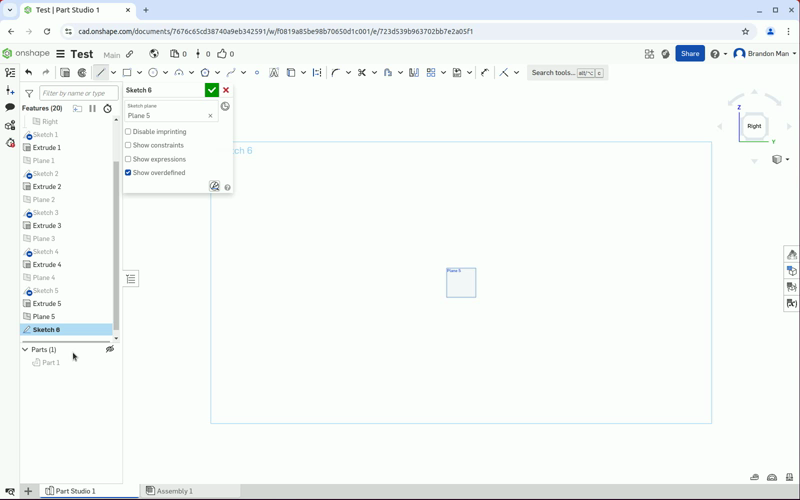
key_down(shift)
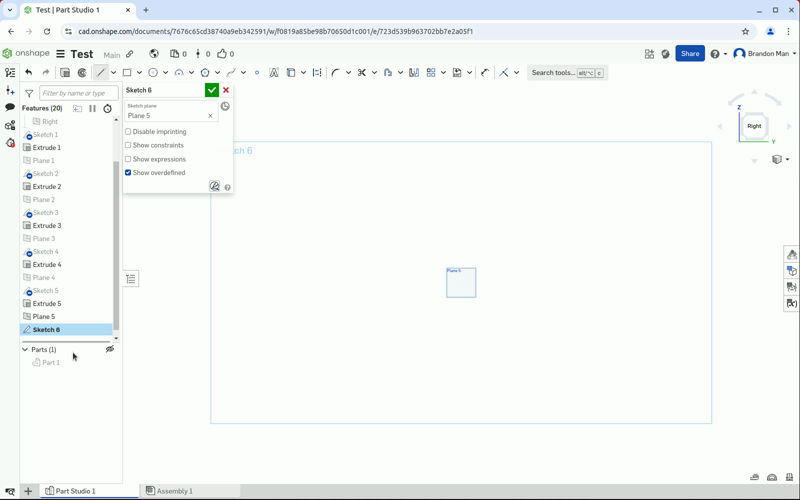
mouse_move(390, 282)
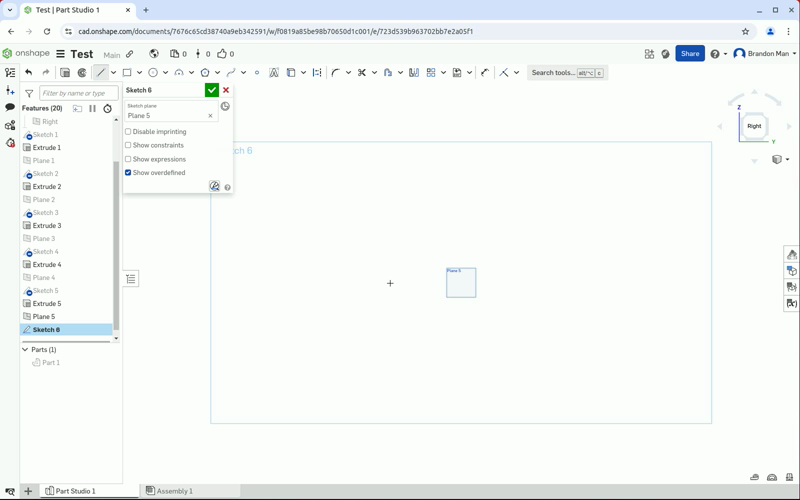
click(390, 282)
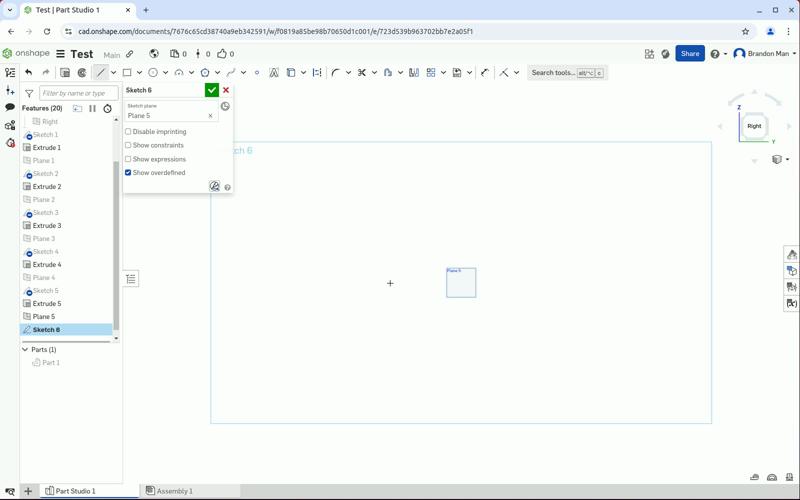
key_up(shift)
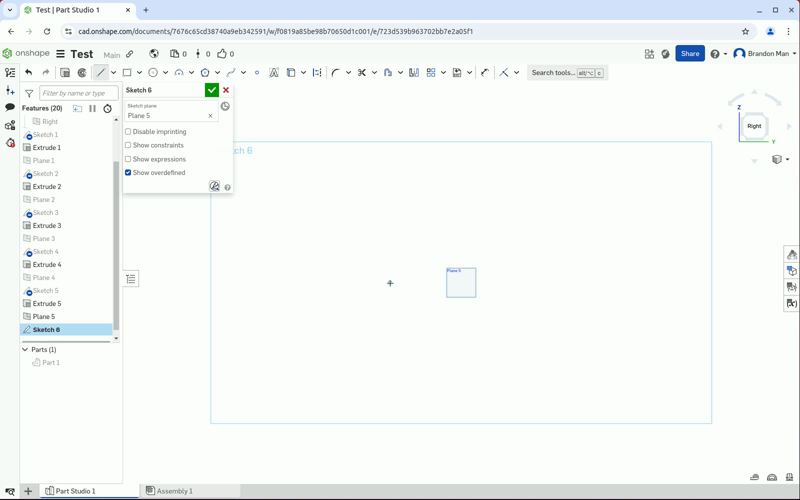
key_down(shift)
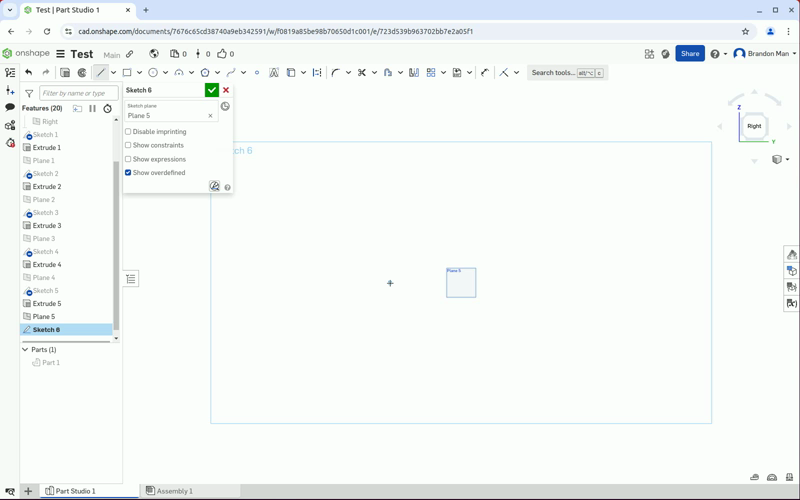
mouse_move(420, 282)
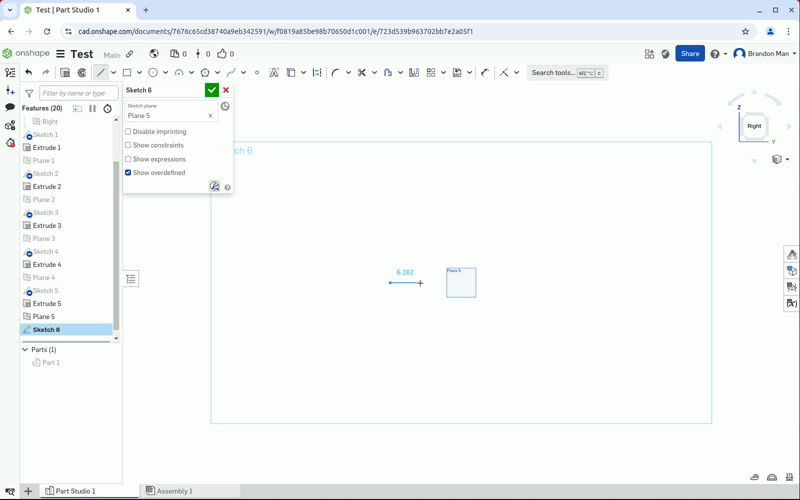
mouse_move(431, 282)
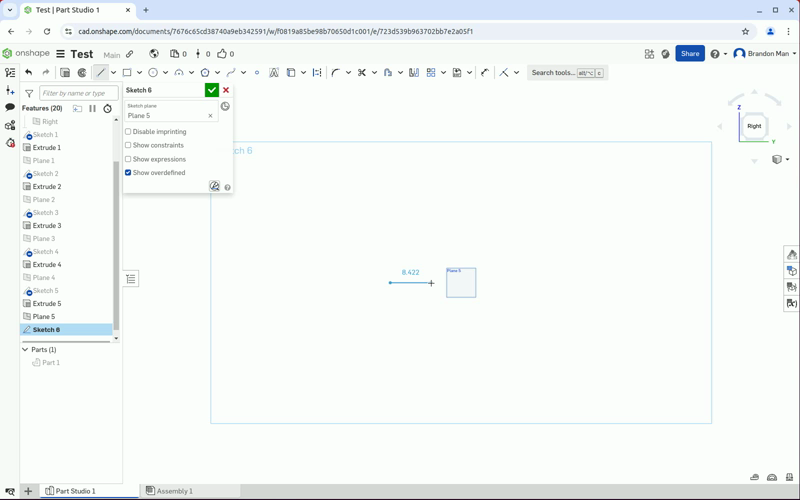
click(431, 282)
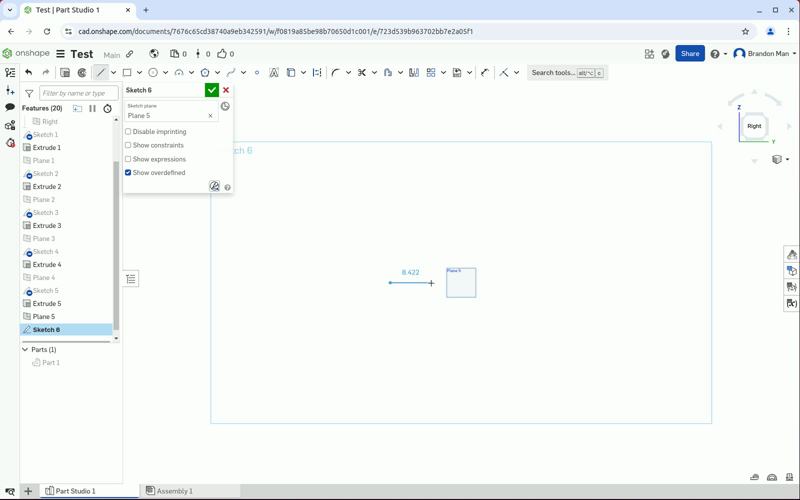
key_up(shift)
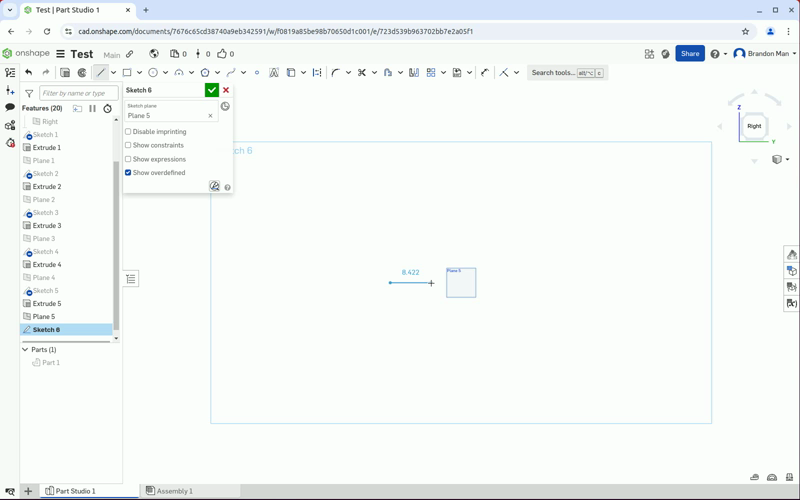
key_down(shift)
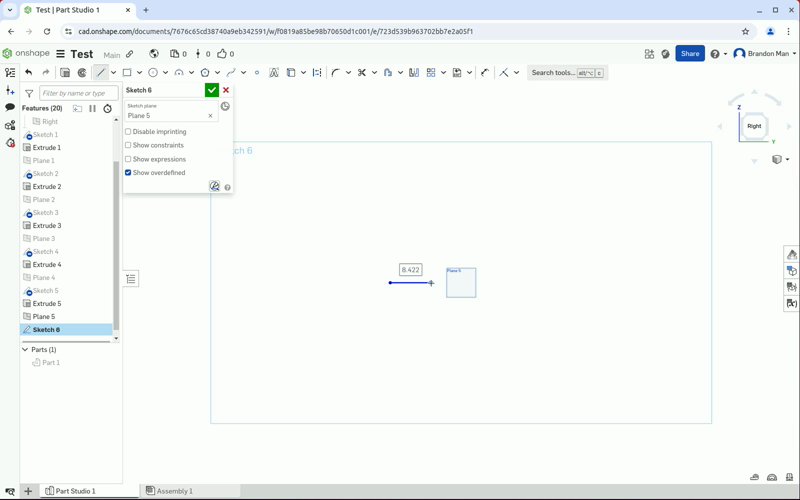
mouse_move(461, 282)
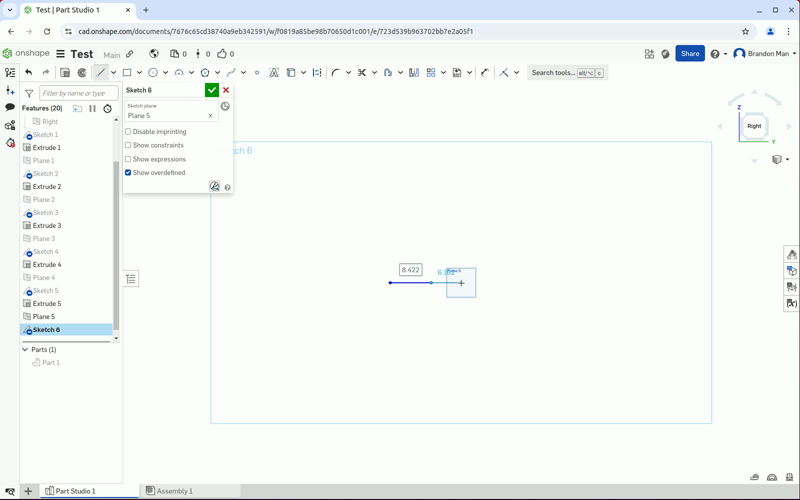
mouse_move(431, 264)
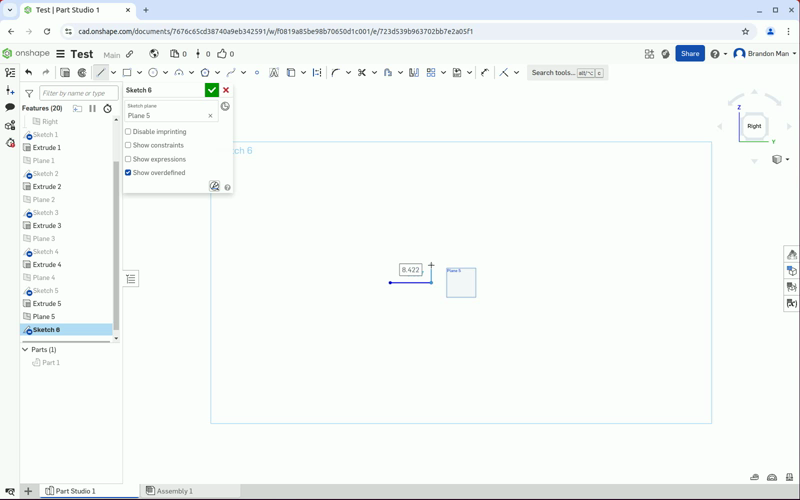
click(431, 264)
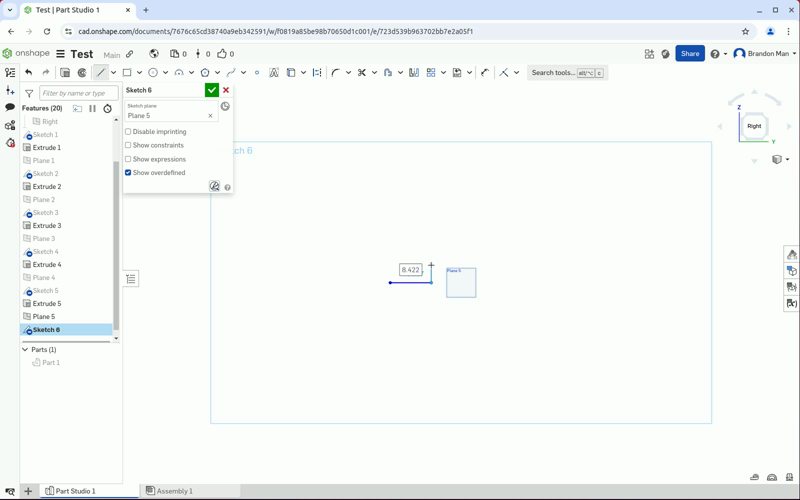
key_up(shift)
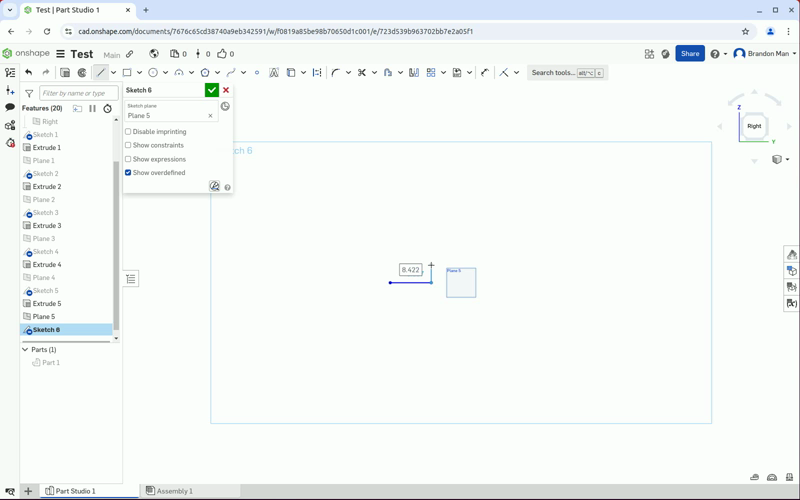
key_down(shift)
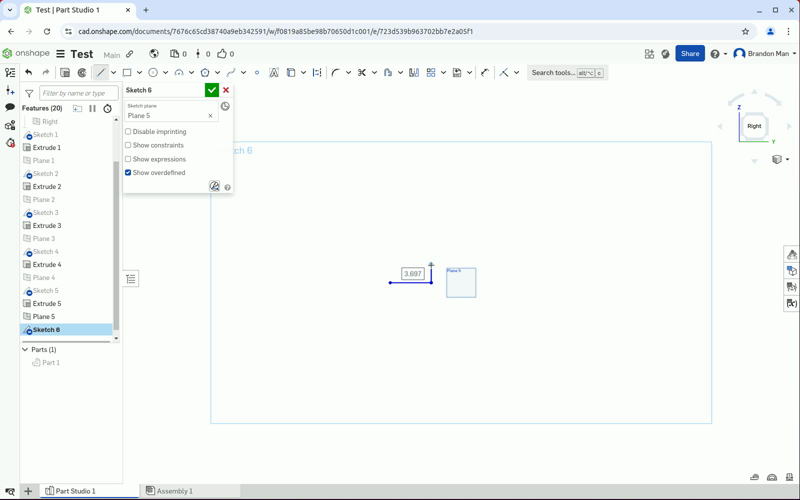
mouse_move(461, 264)
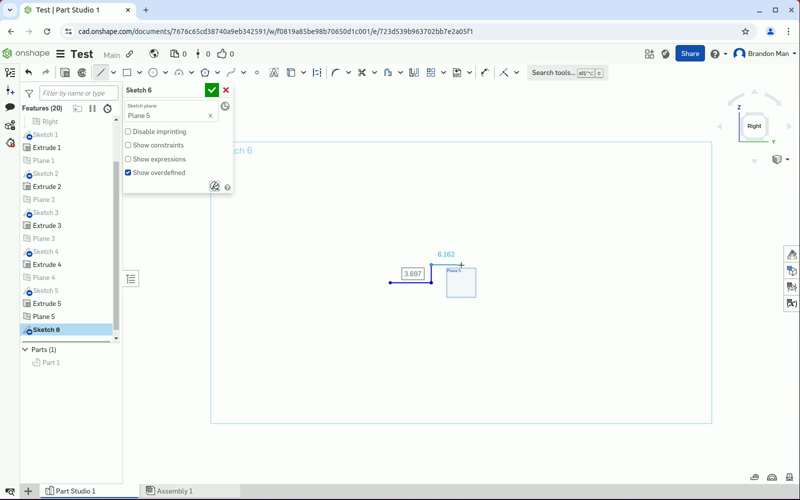
mouse_move(390, 264)
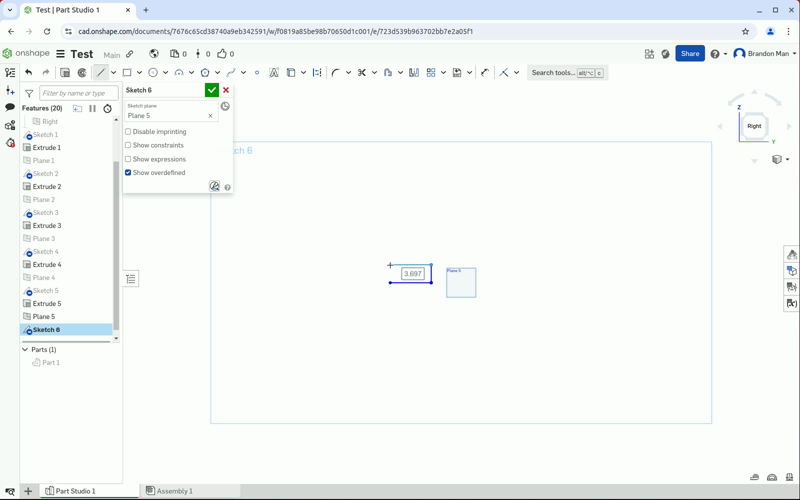
click(390, 264)
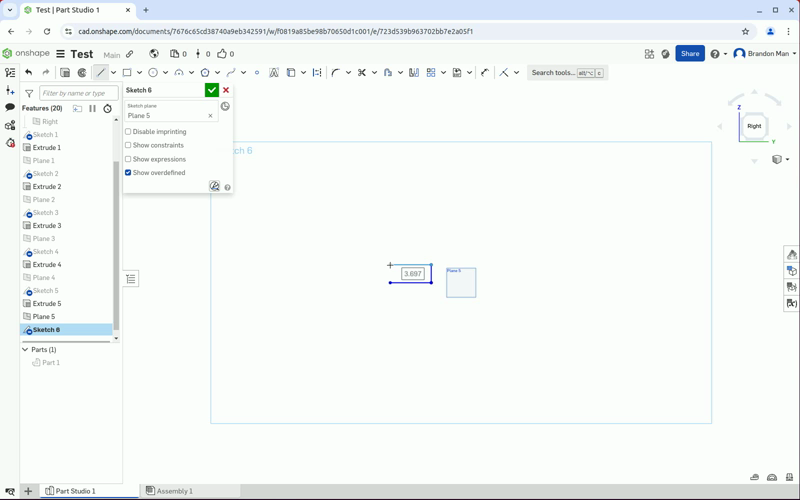
key_up(shift)
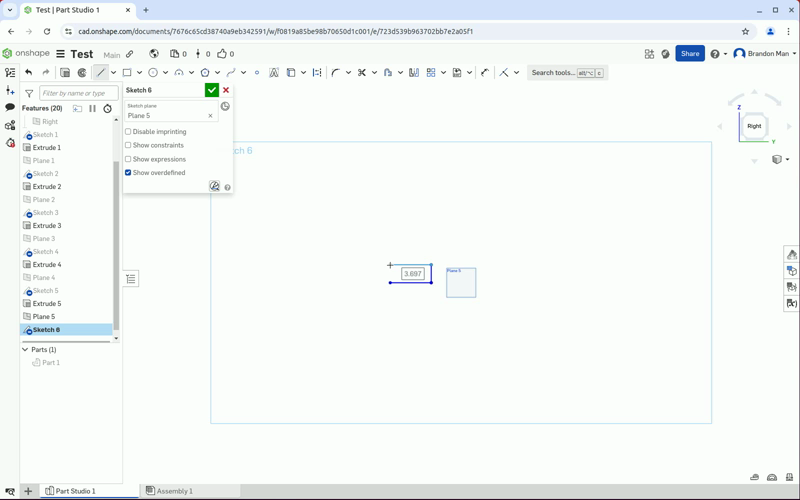
mouse_move(420, 264)
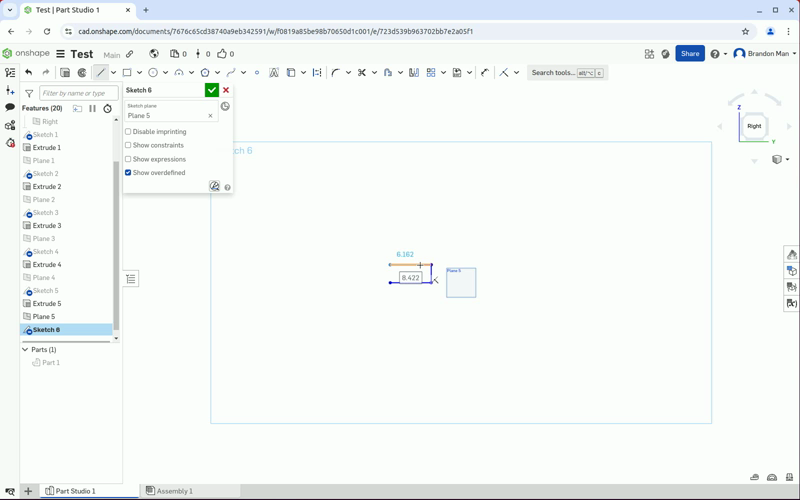
key_down(shift)
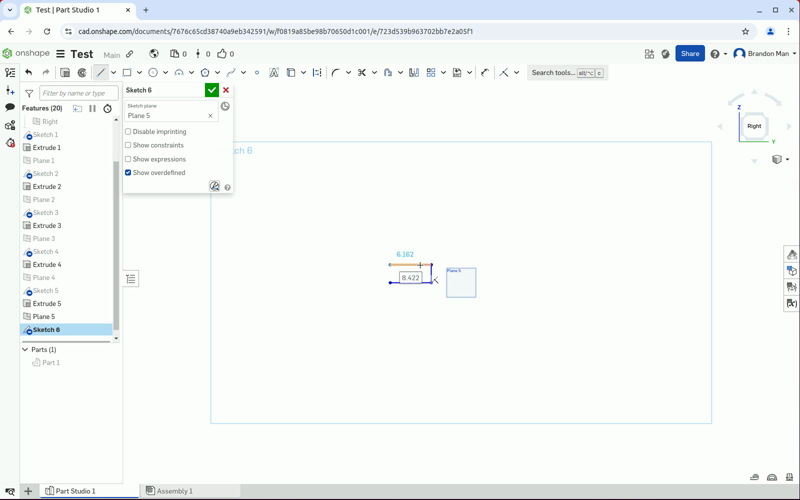
mouse_move(390, 282)
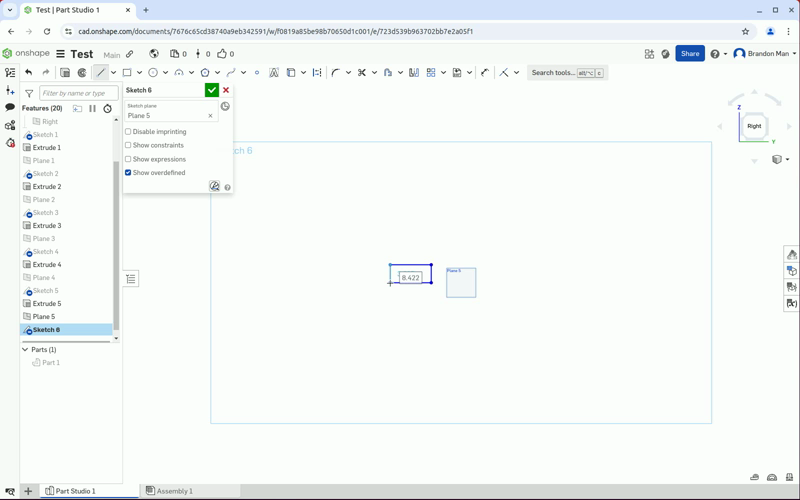
key_up(shift)
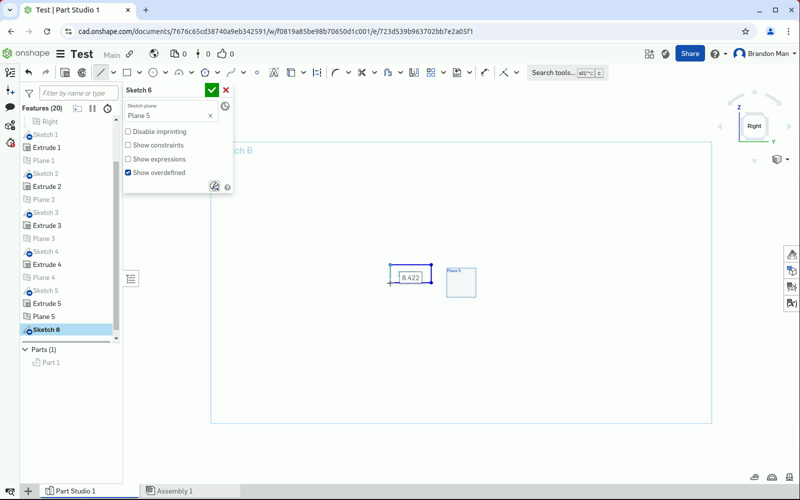
click(390, 282)
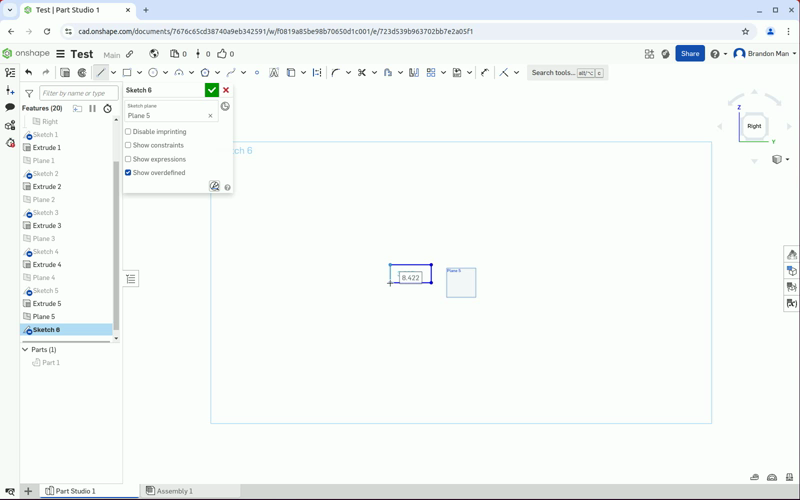
key(esc)
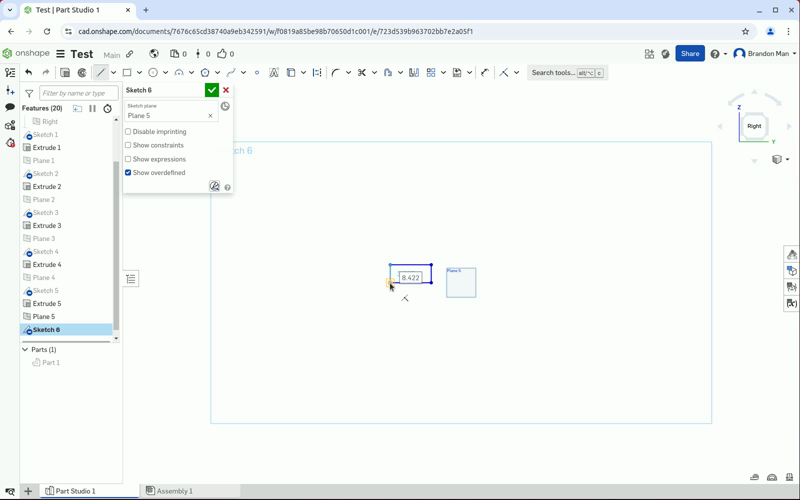
mouse_move(416, 279)
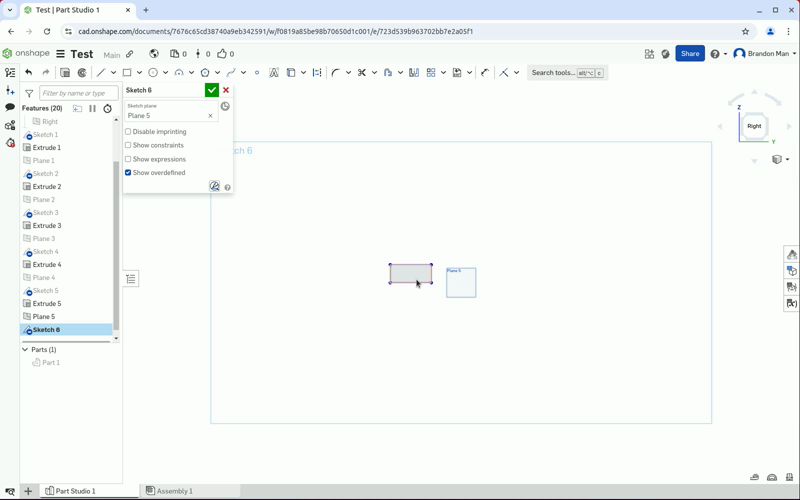
scroll(6)
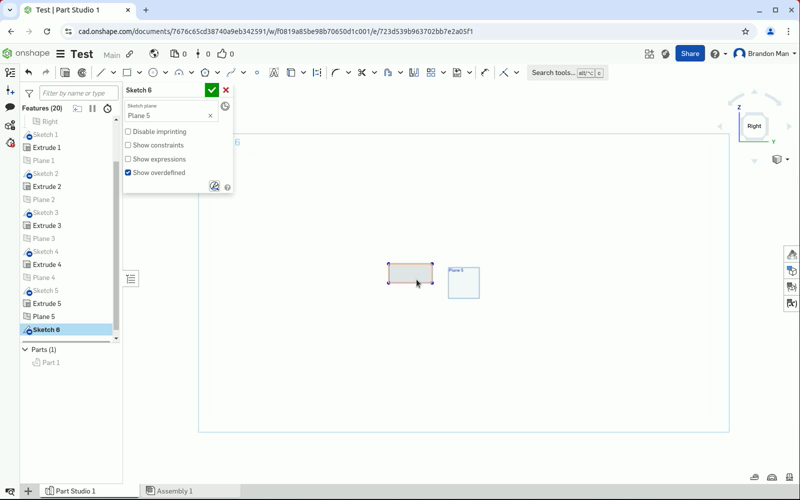
scroll(6)
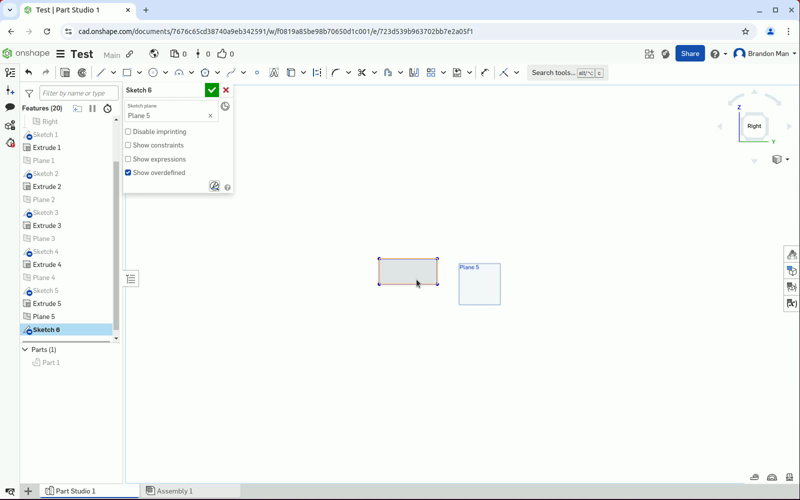
scroll(6)
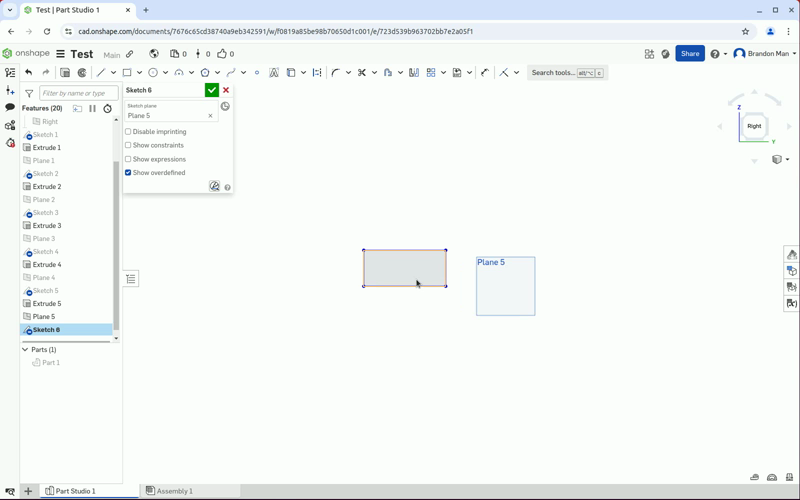
scroll(6)
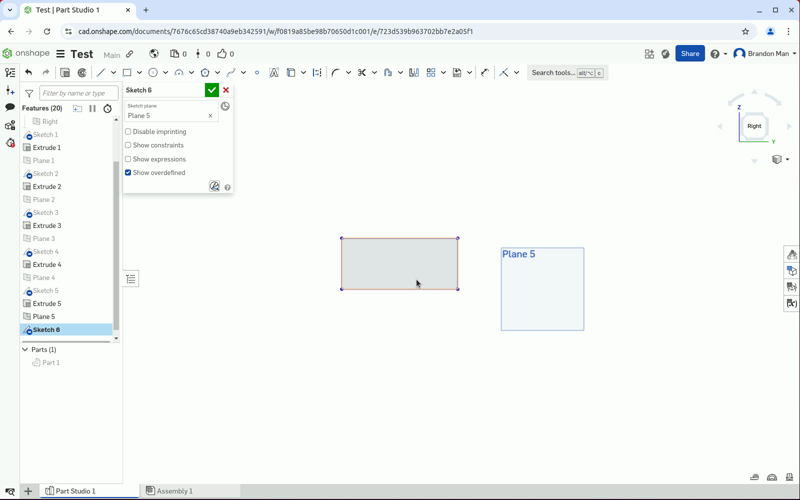
scroll(6)
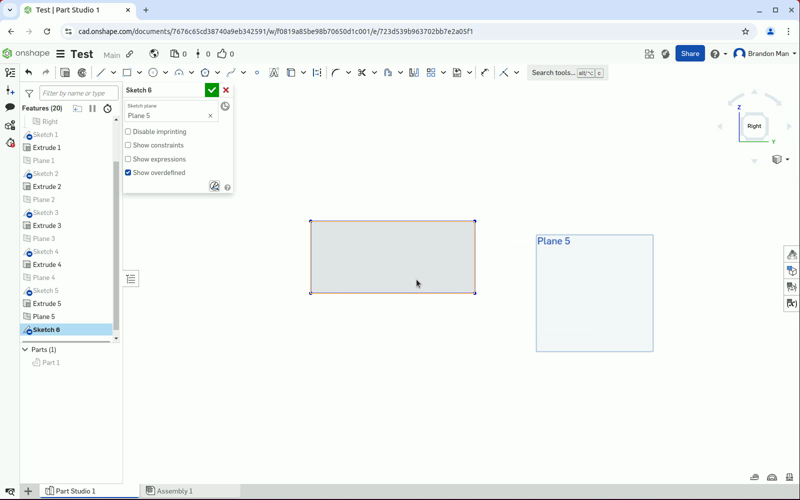
scroll(6)
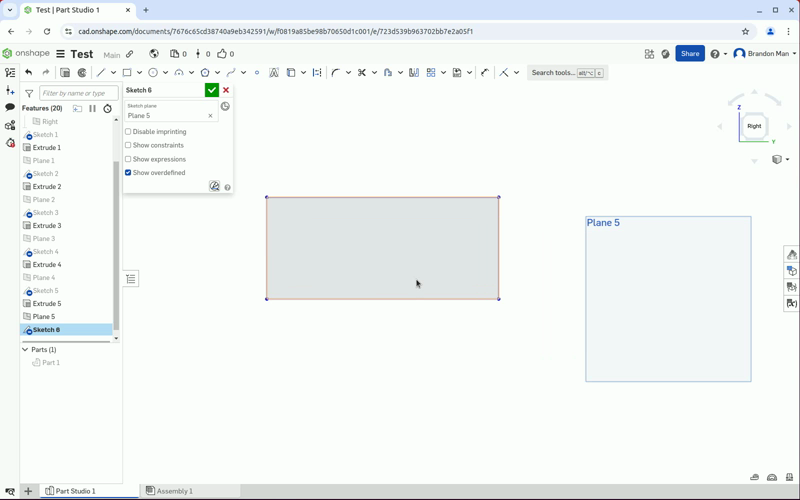
scroll(6)
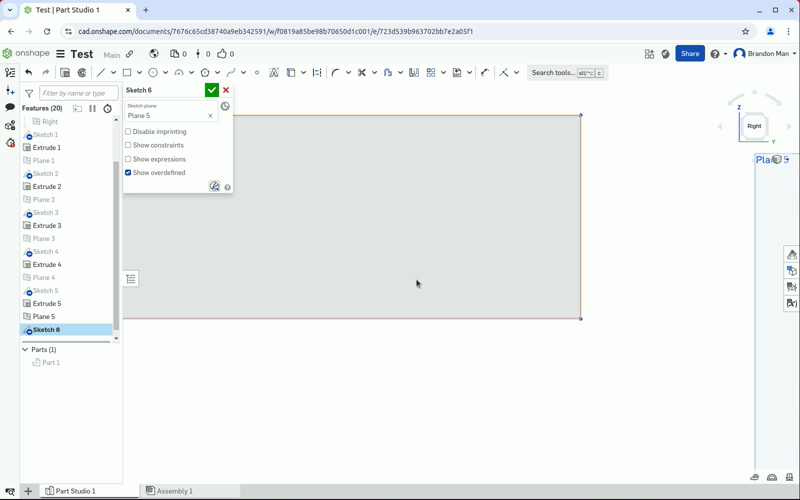
click(416, 279)
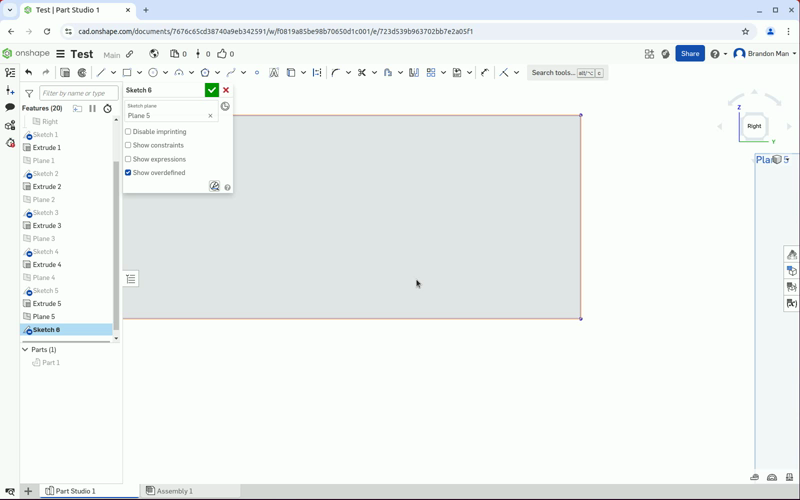
scroll(-6)
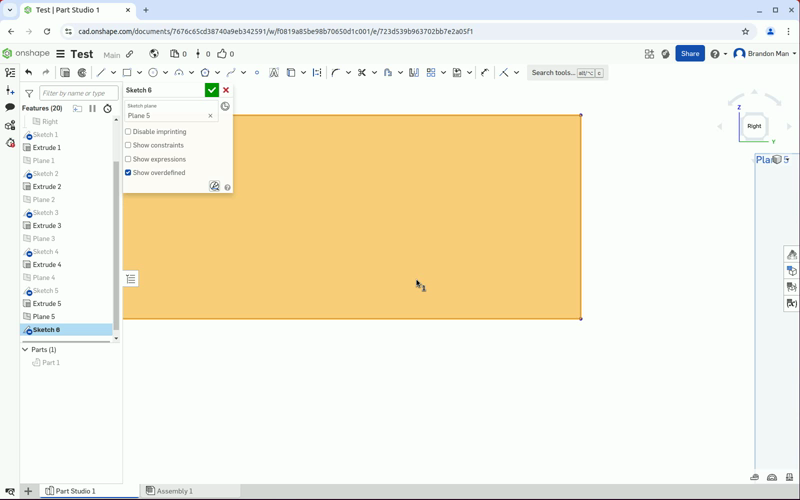
scroll(-6)
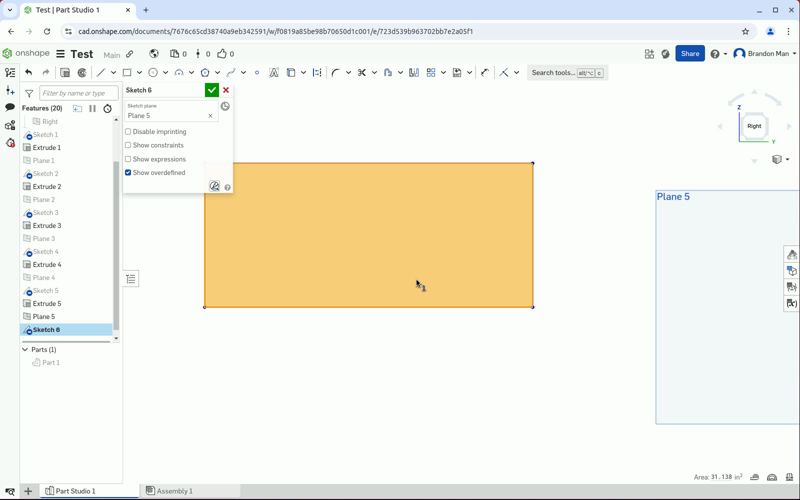
scroll(-6)
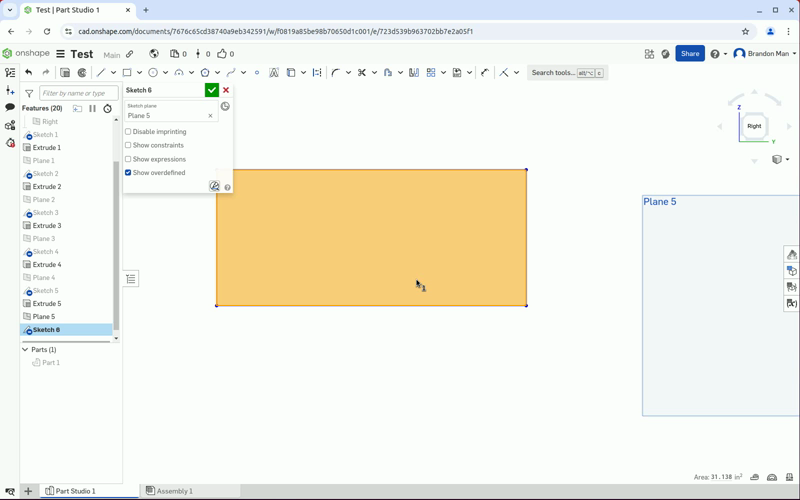
scroll(-6)
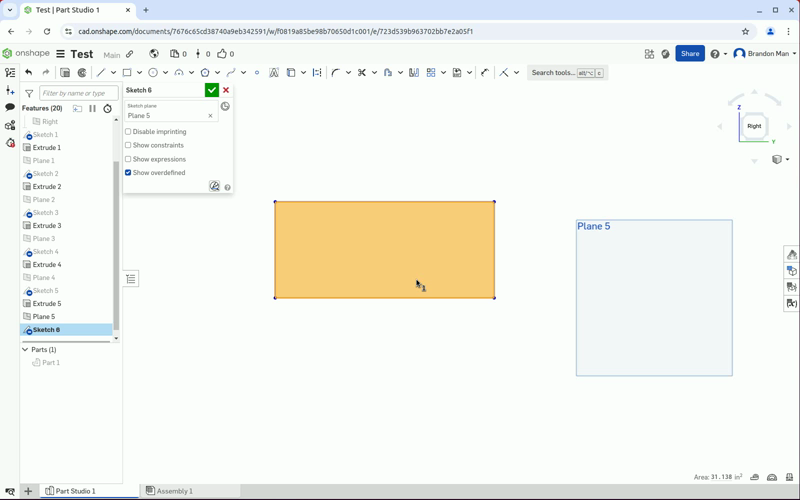
scroll(-6)
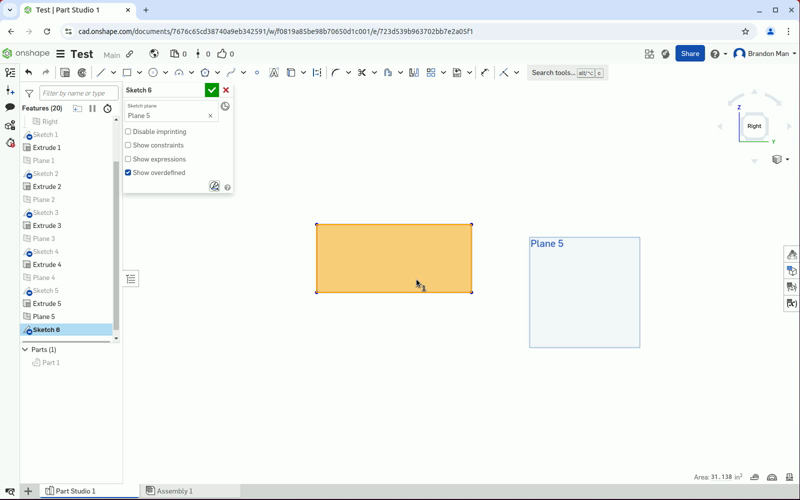
scroll(-6)
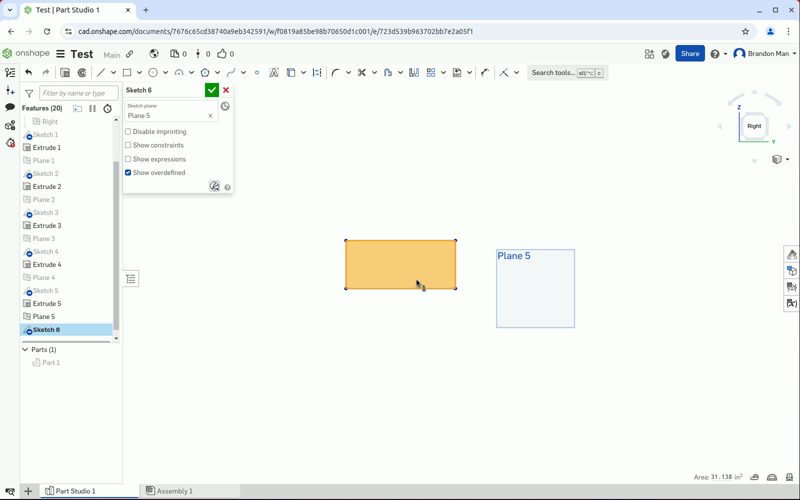
scroll(-6)
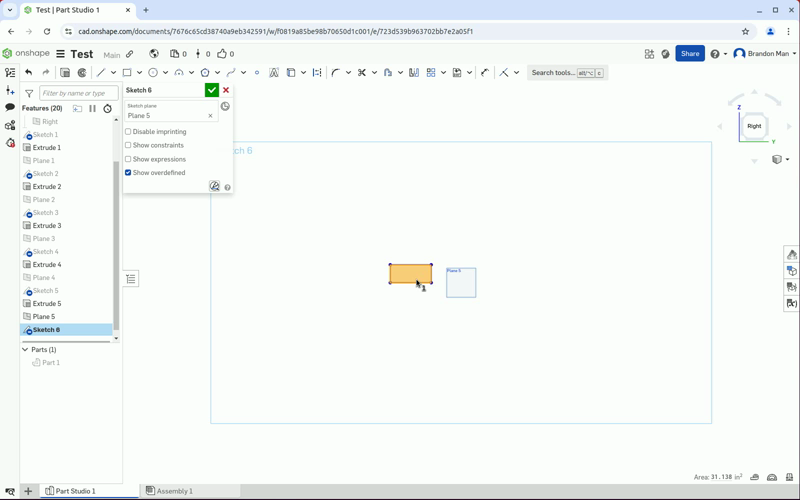
mouse_move(73, 352)
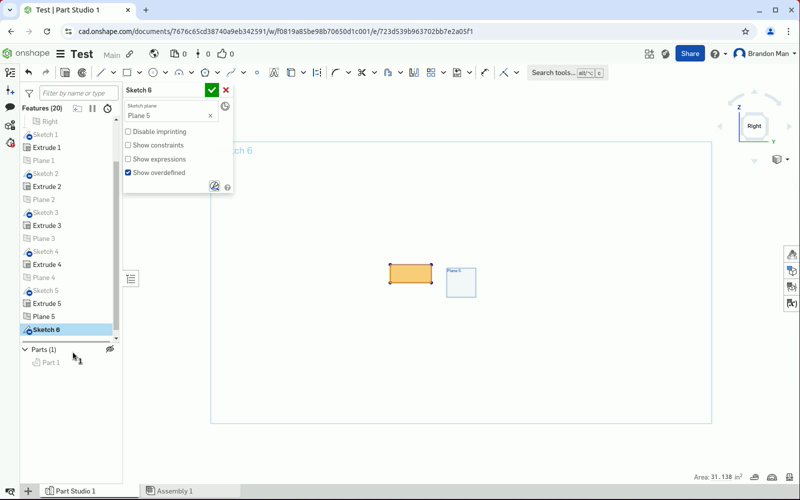
key(shift+y)
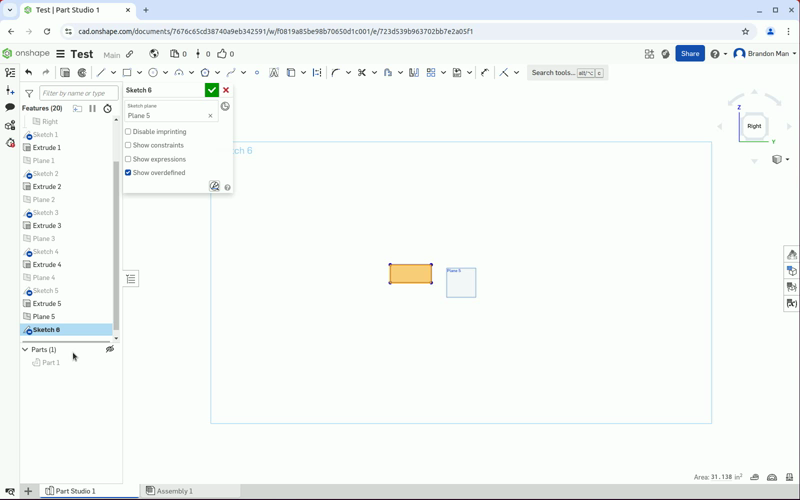
key(shift+e)
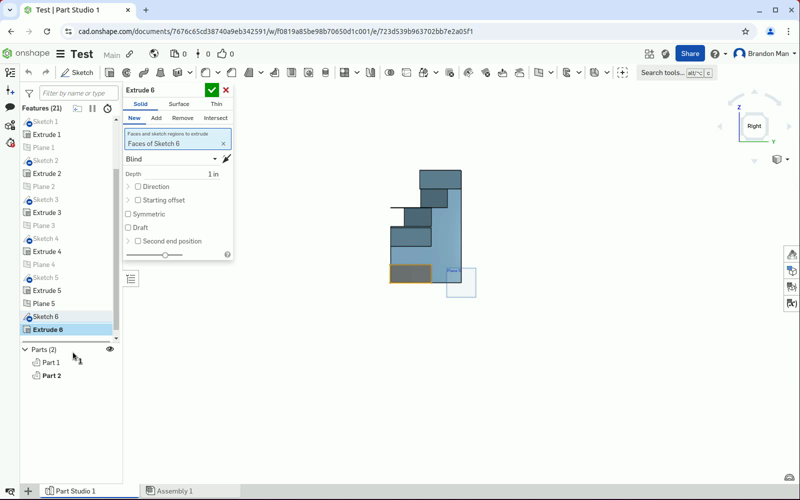
mouse_move(143, 106)
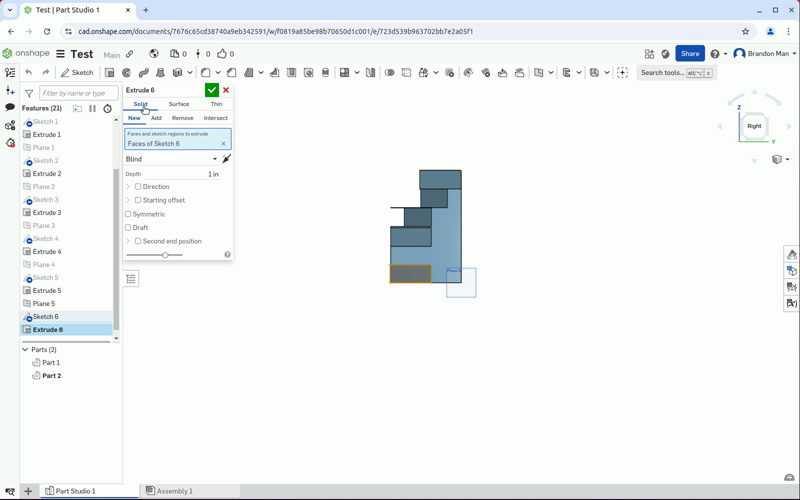
click(143, 106)
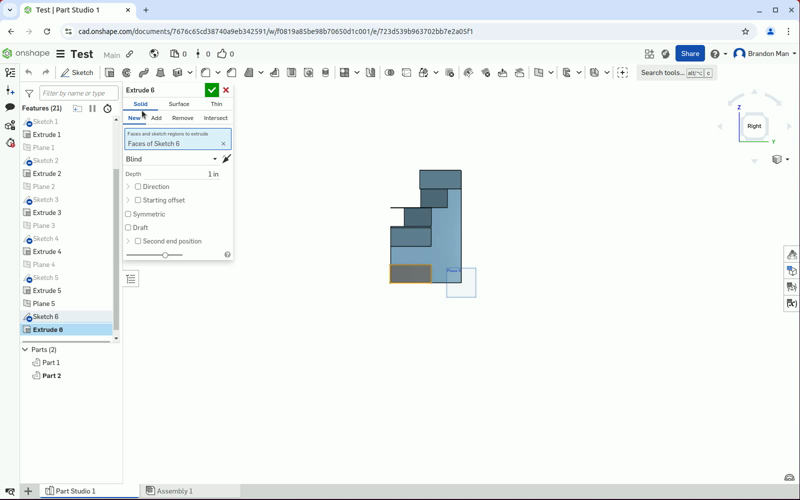
mouse_move(137, 120)
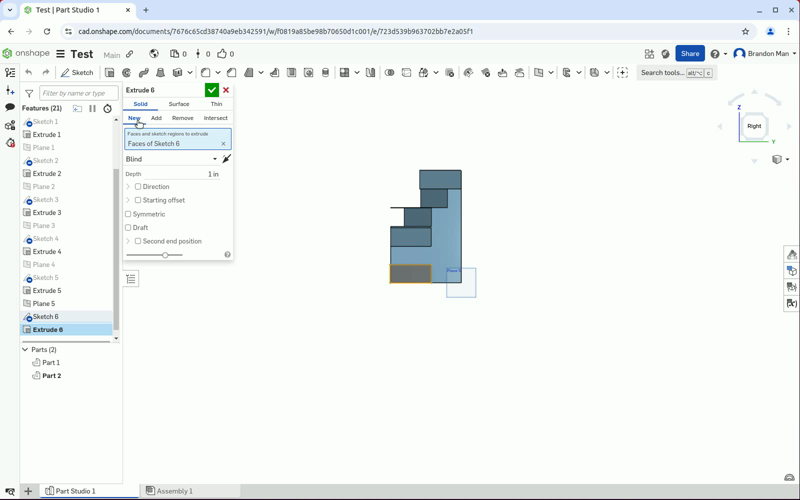
click(137, 120)
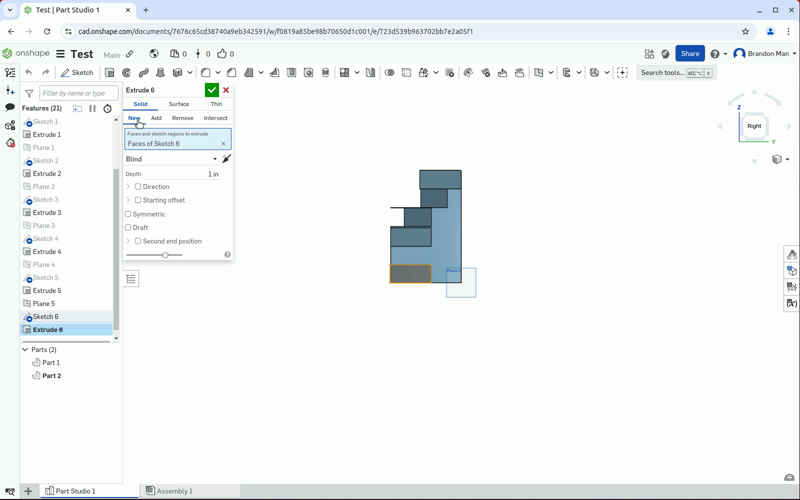
key(tab, 4)
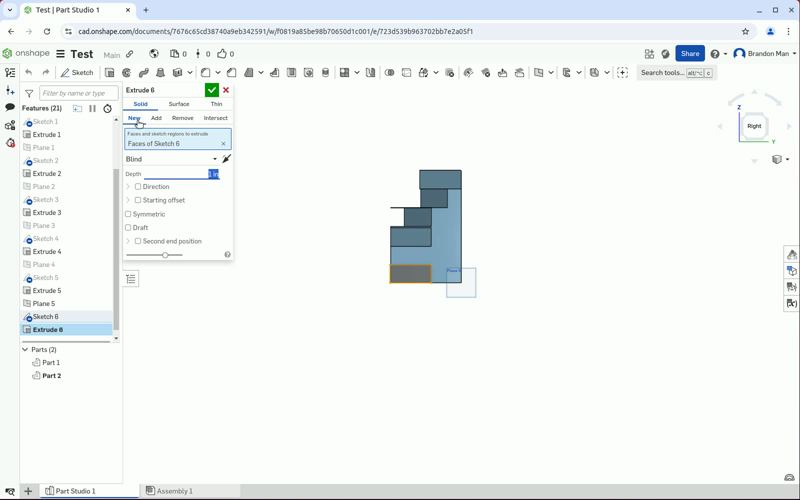
text(4.333)
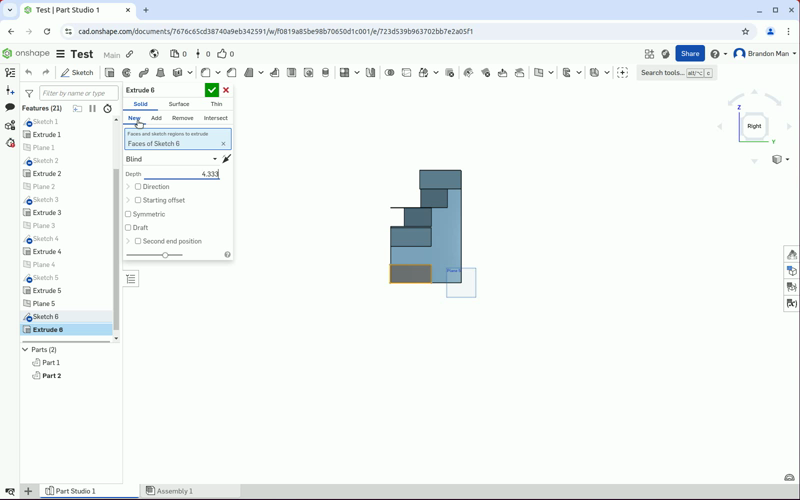
key(enter)
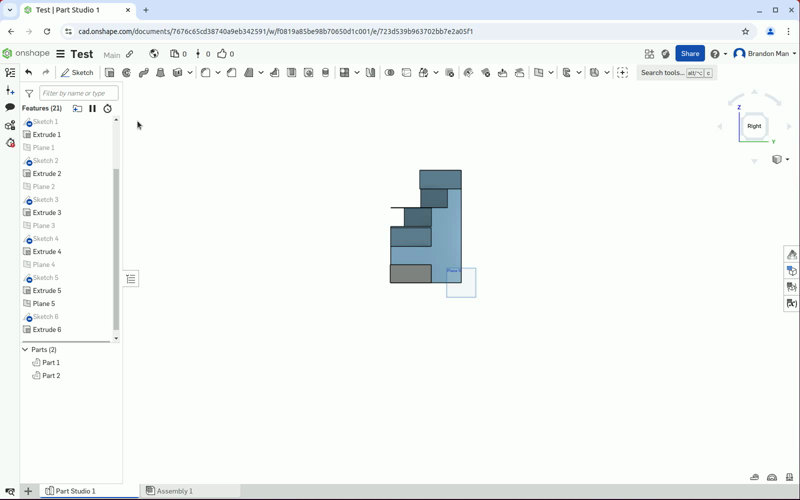
key(shift+h)
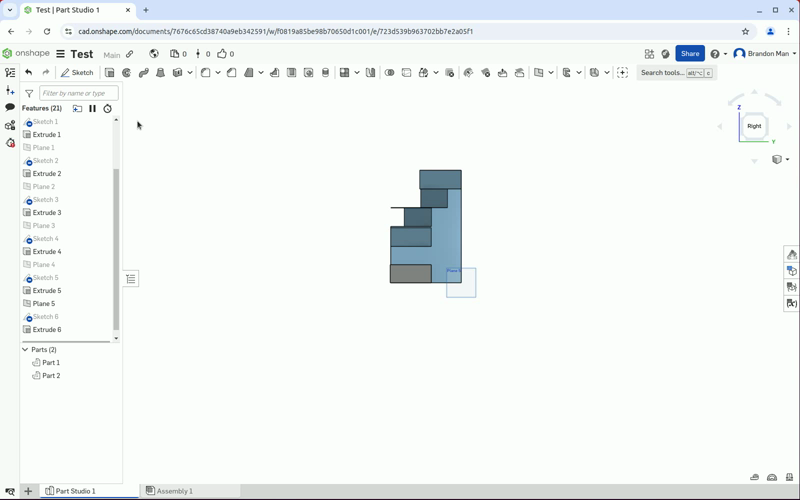
key(shift+h)
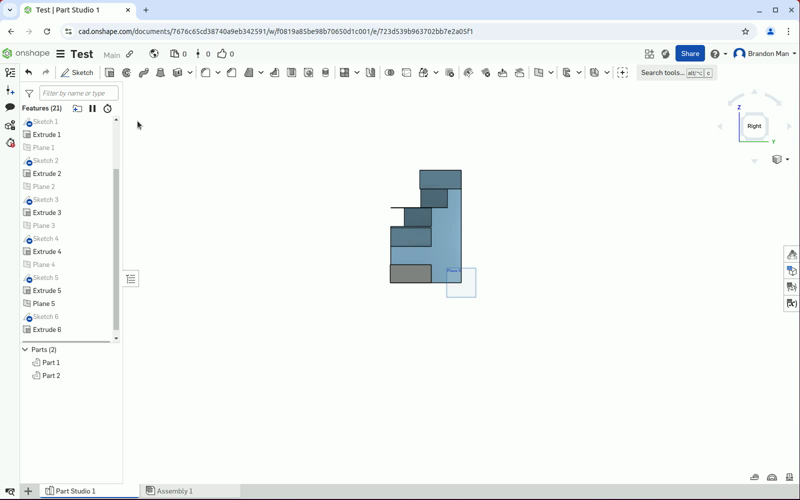
mouse_move(69, 124)
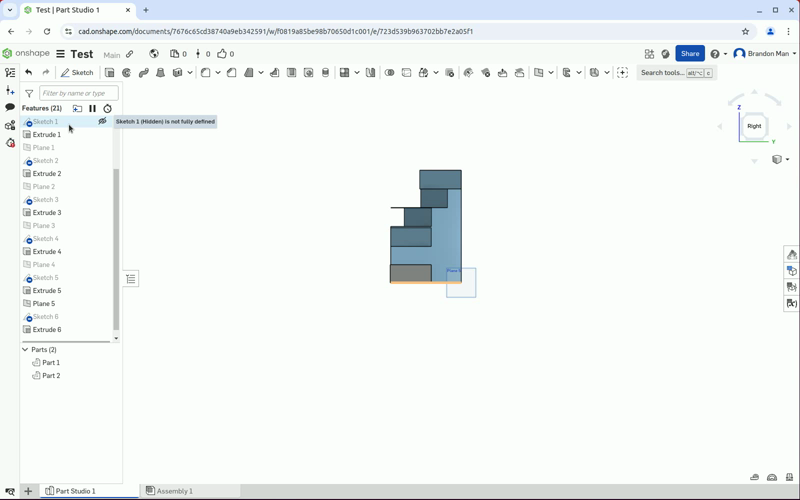
click(69, 124)
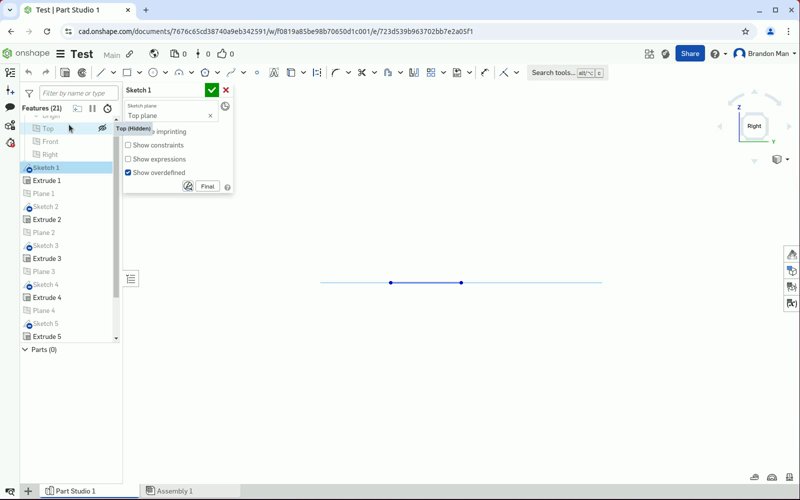
mouse_move(229, 92)
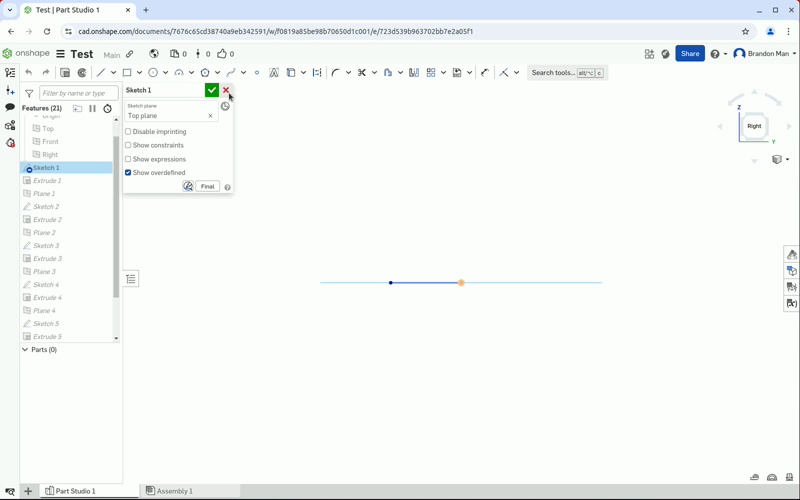
click(229, 92)
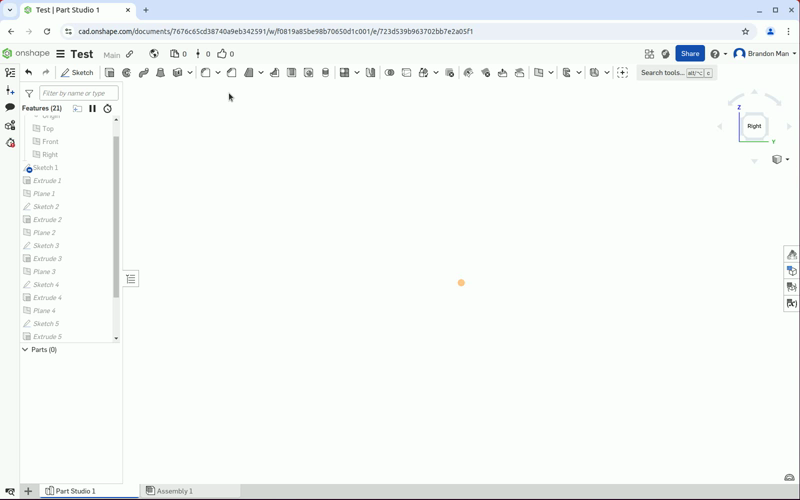
key(shift+s)
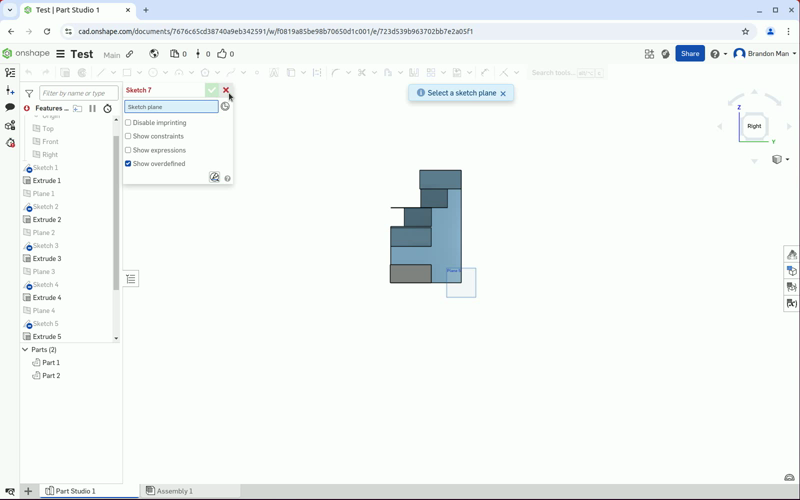
mouse_move(69, 293)
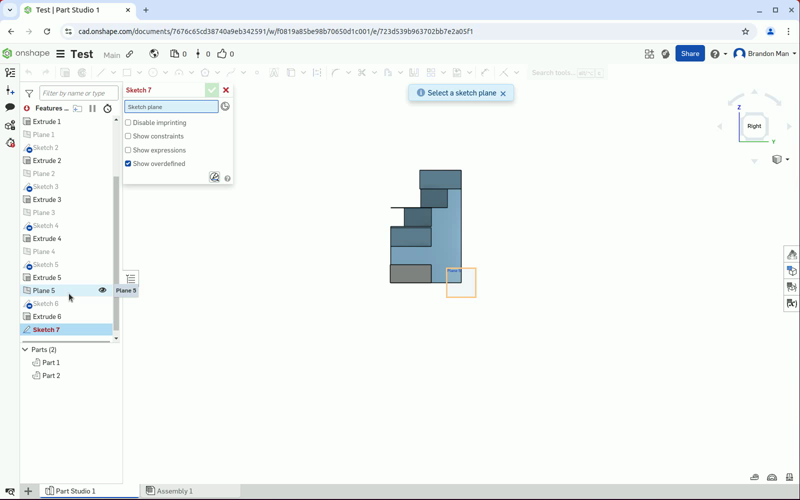
click(69, 293)
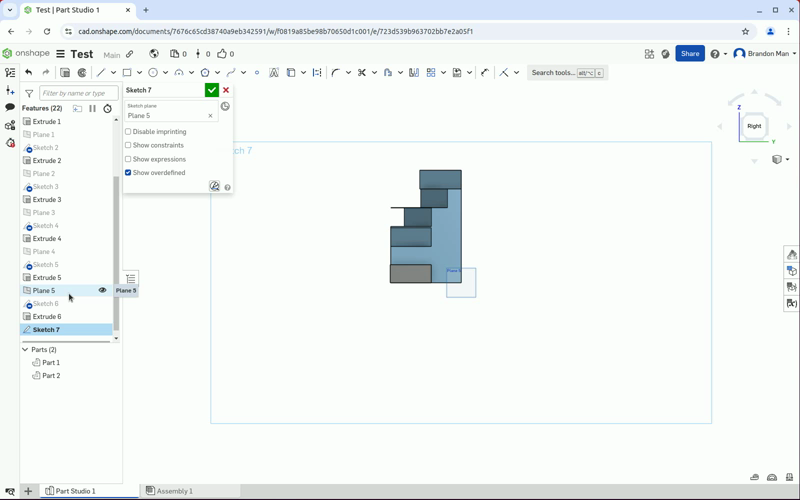
mouse_move(73, 352)
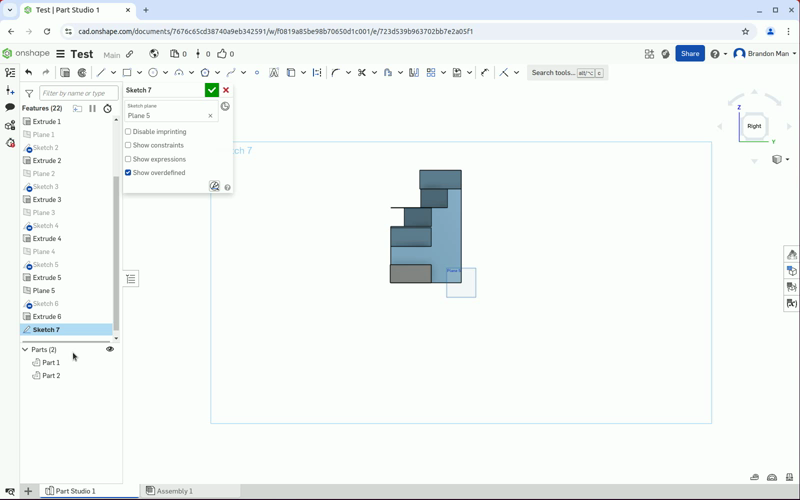
key(y)
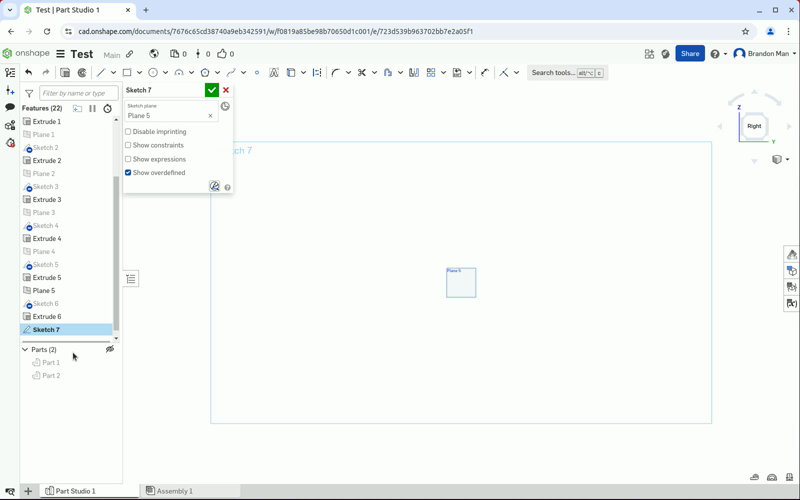
key(l)
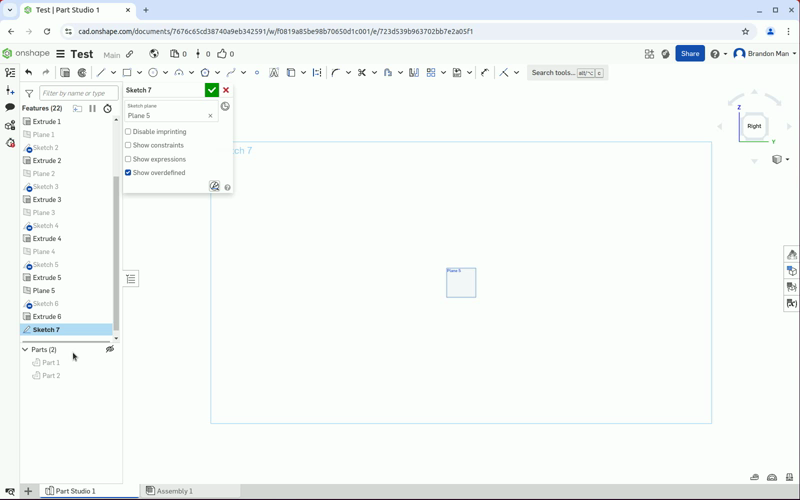
key_down(shift)
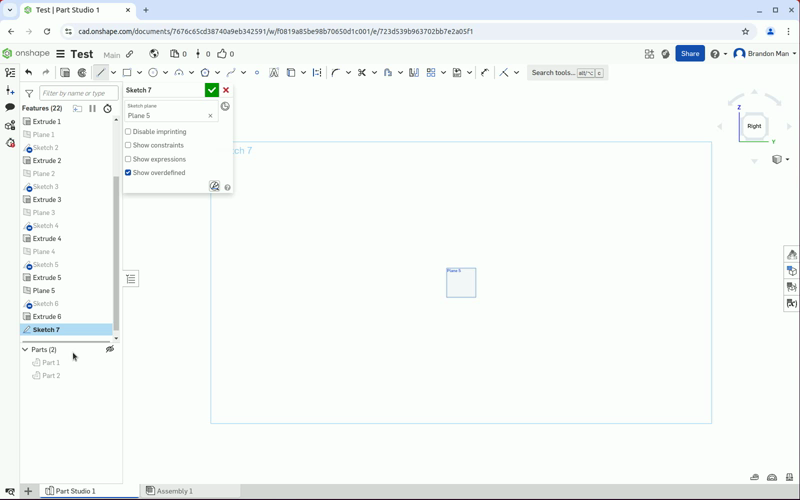
mouse_move(430, 282)
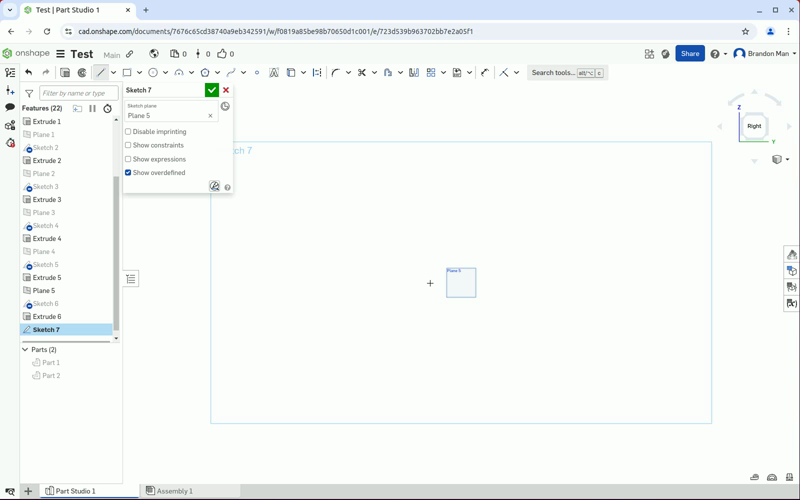
click(430, 282)
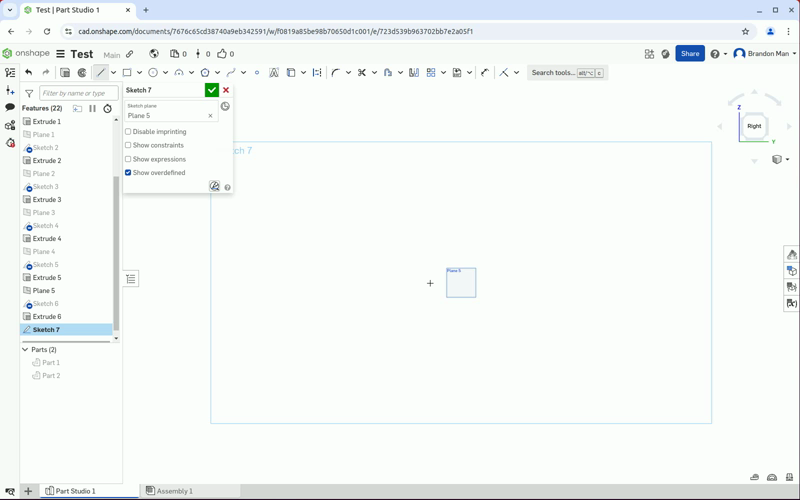
key_up(shift)
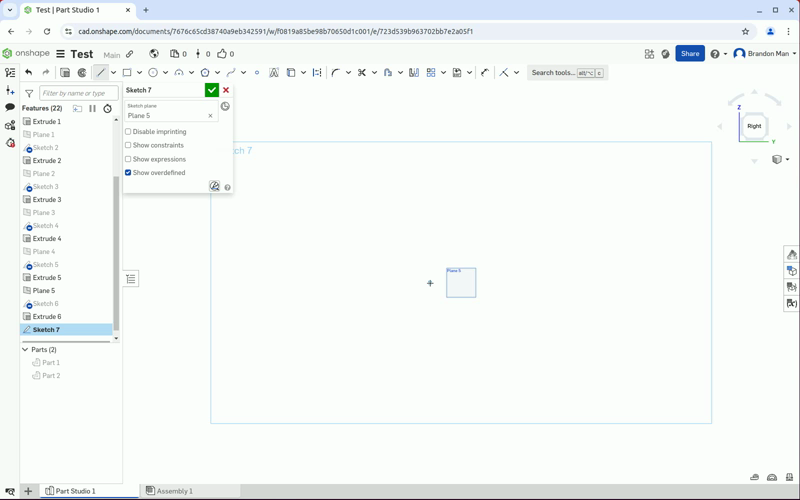
key_down(shift)
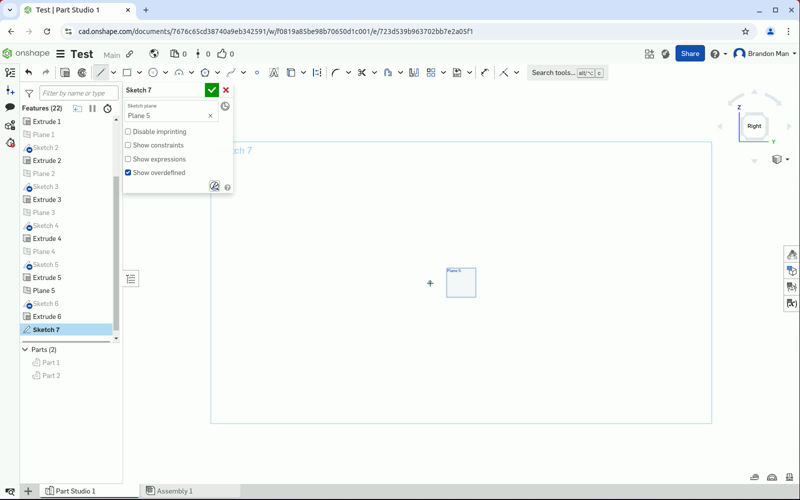
mouse_move(460, 282)
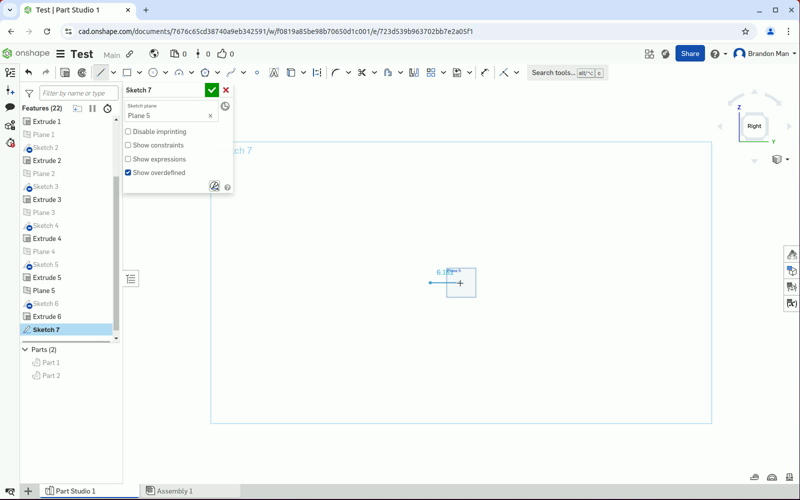
mouse_move(461, 282)
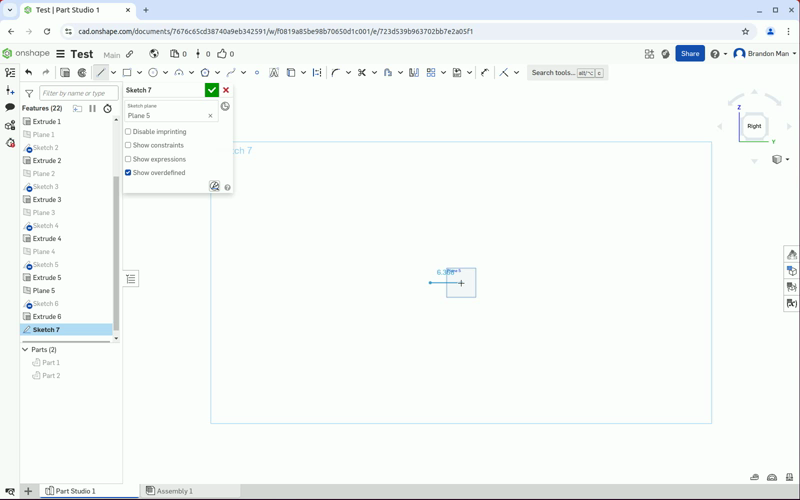
click(461, 282)
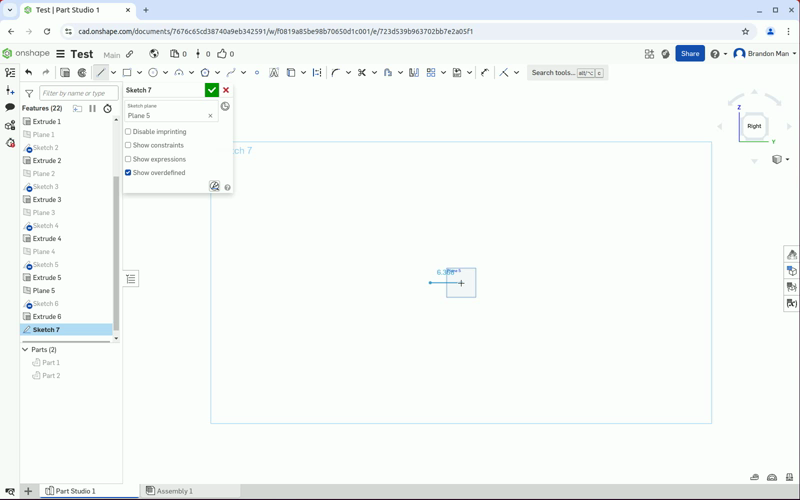
key_up(shift)
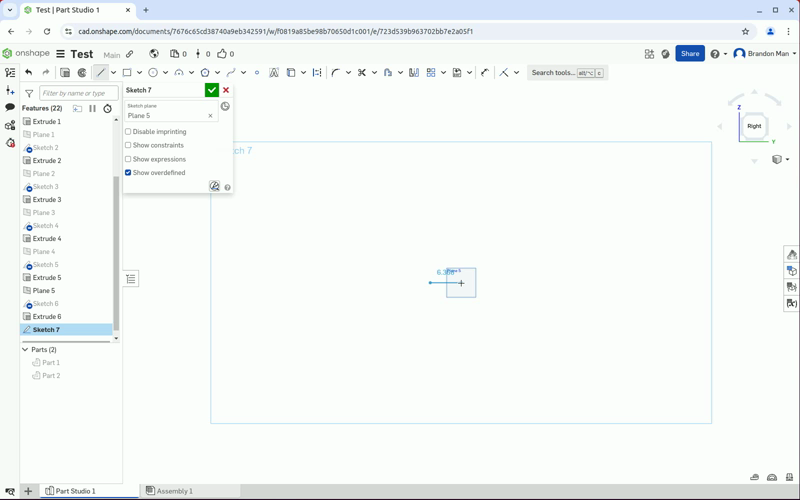
key_down(shift)
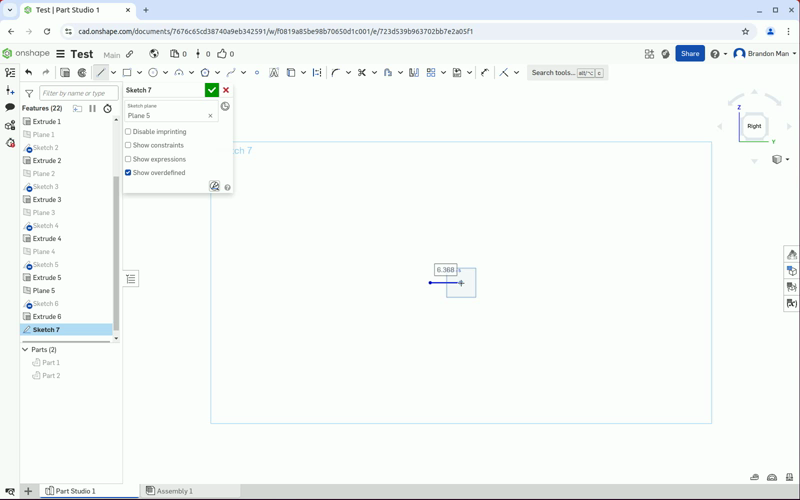
mouse_move(491, 282)
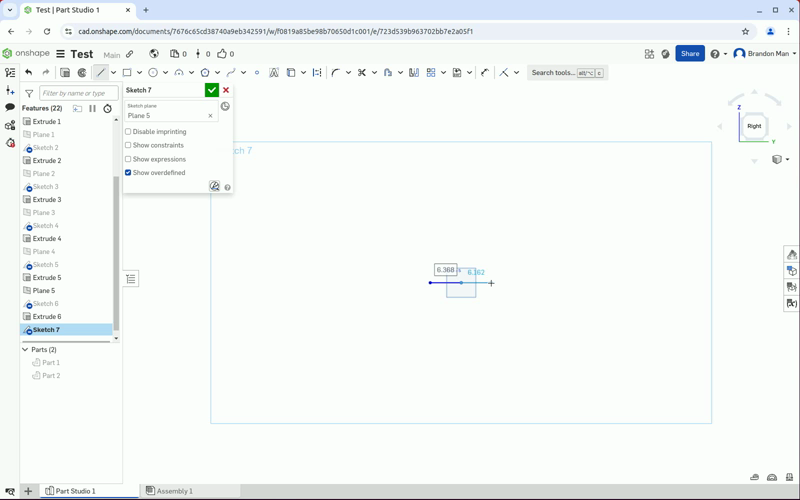
mouse_move(461, 251)
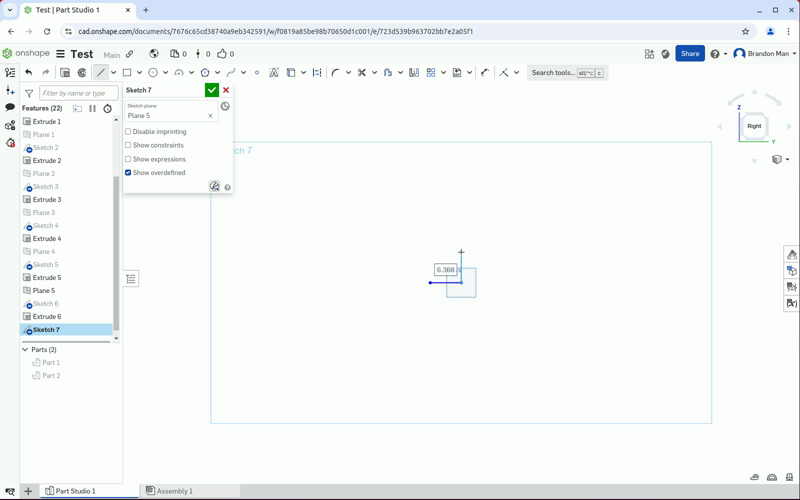
click(461, 251)
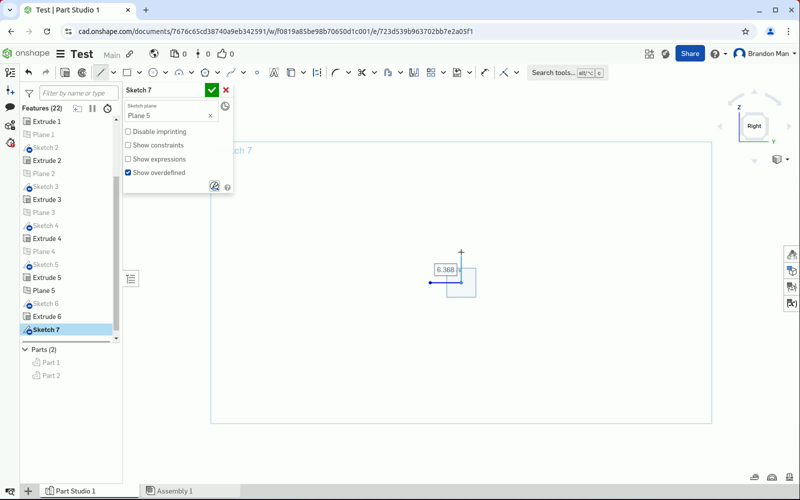
key_up(shift)
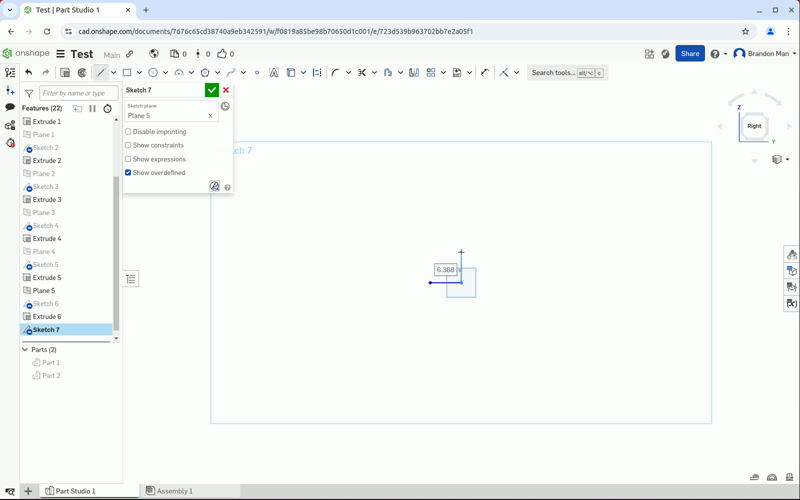
key_down(shift)
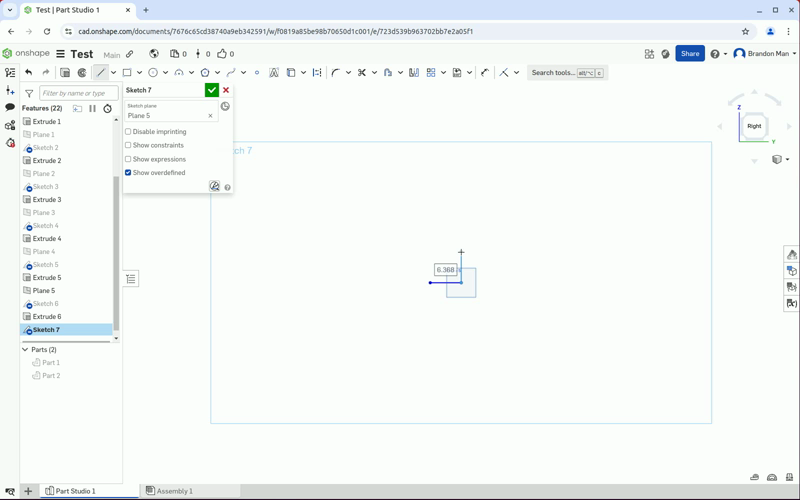
mouse_move(491, 251)
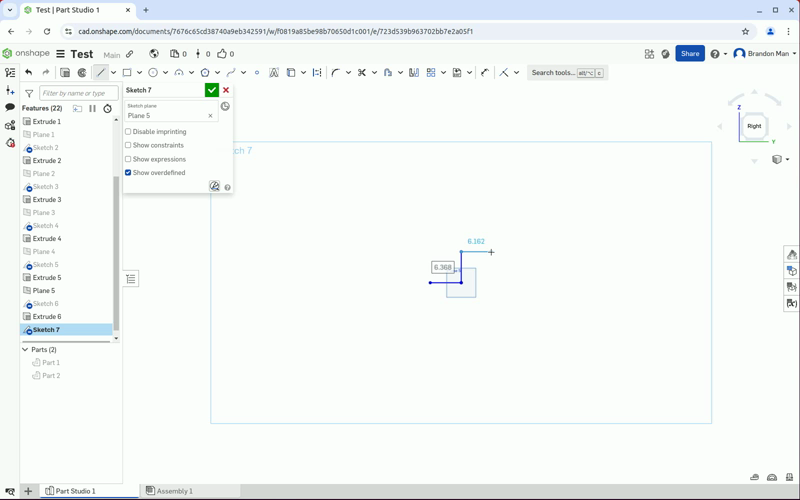
mouse_move(430, 251)
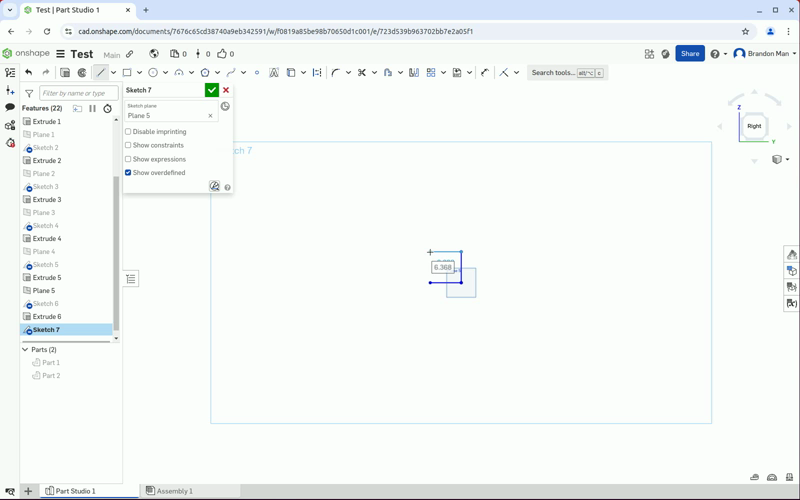
click(430, 251)
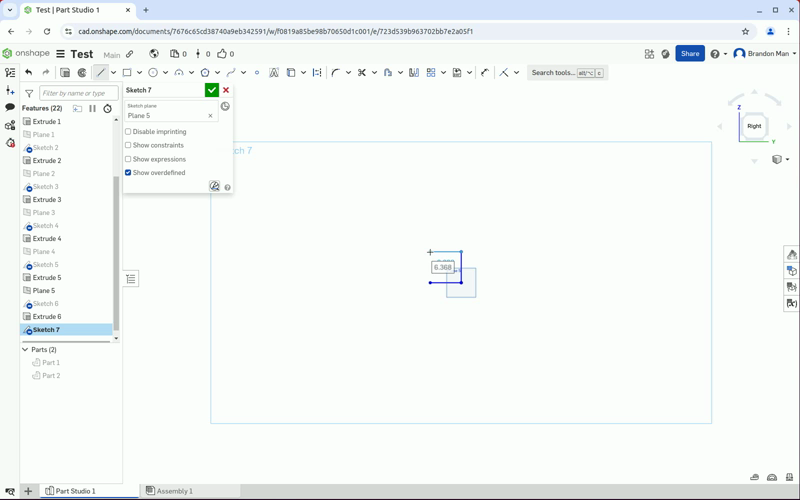
key_up(shift)
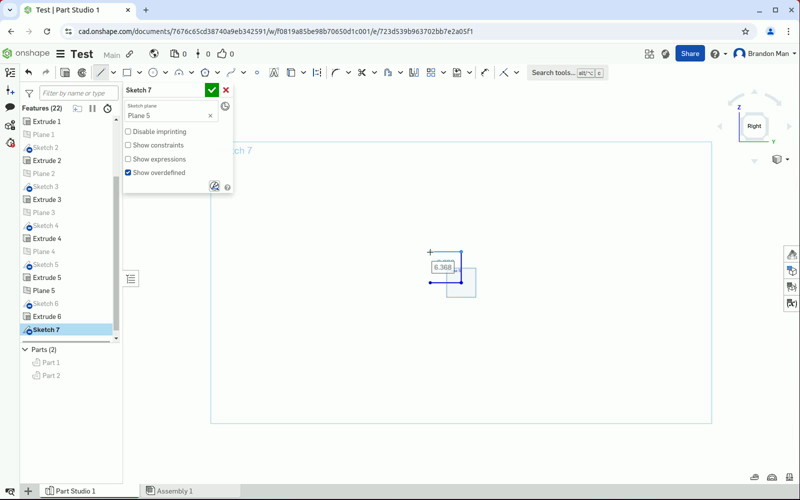
key_down(shift)
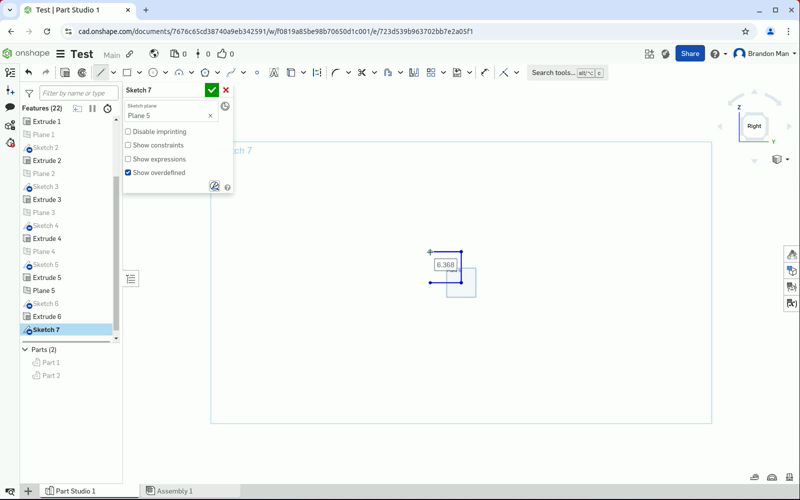
mouse_move(460, 251)
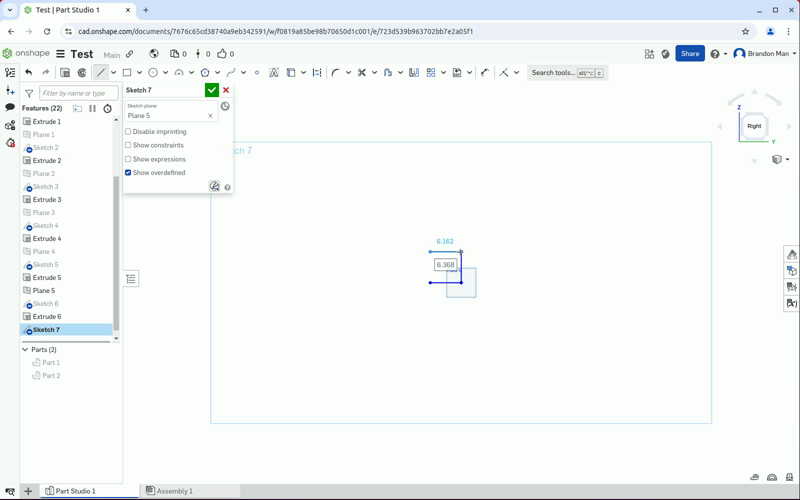
mouse_move(430, 264)
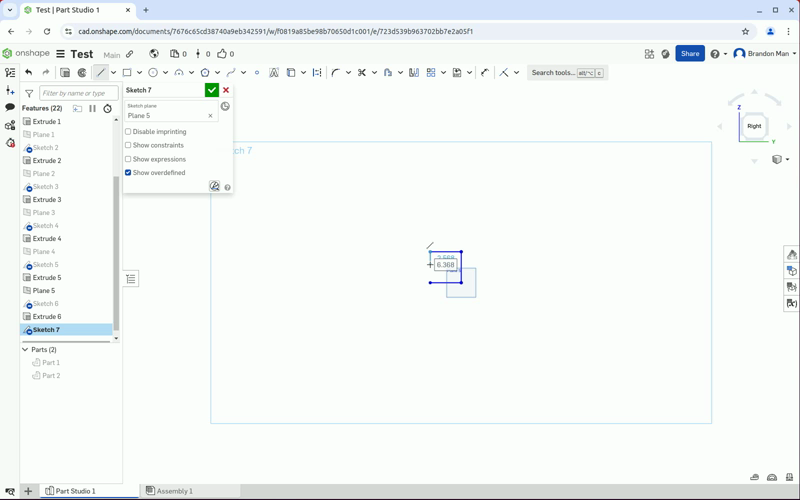
click(430, 264)
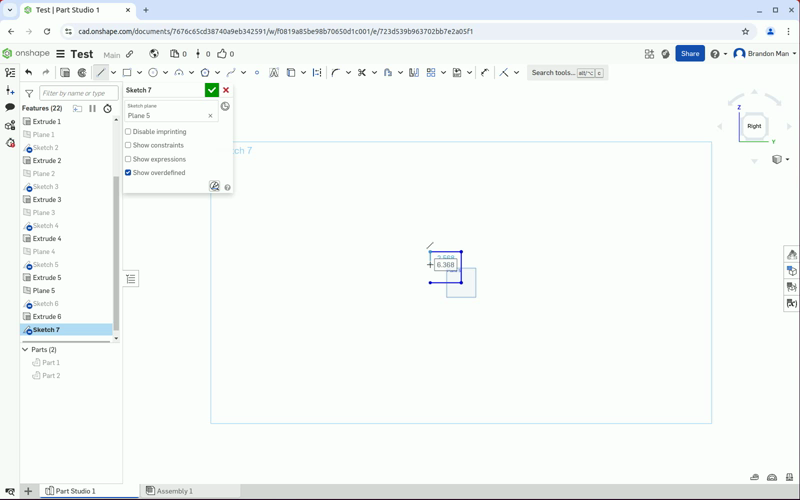
key_up(shift)
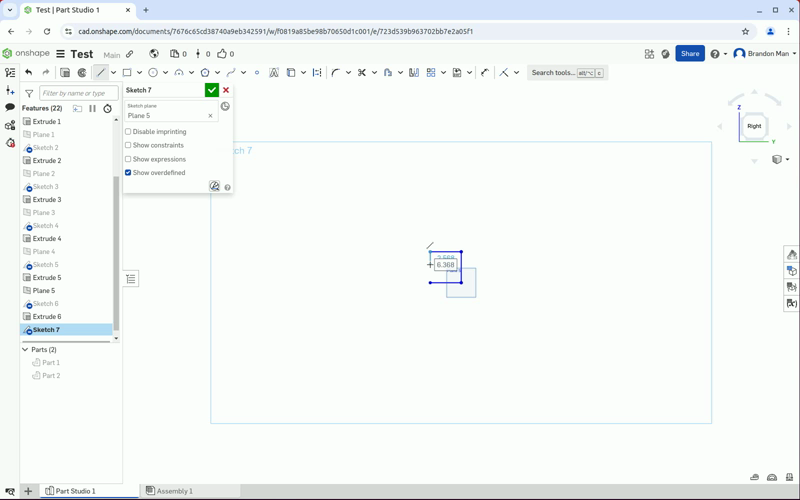
mouse_move(460, 264)
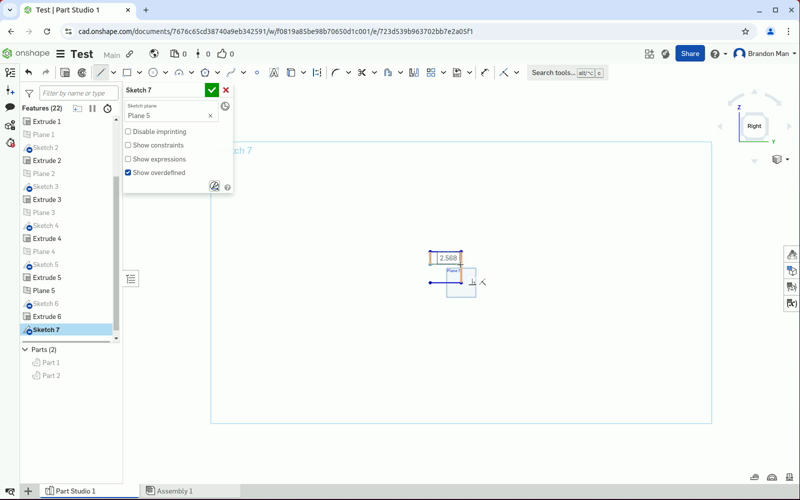
key_down(shift)
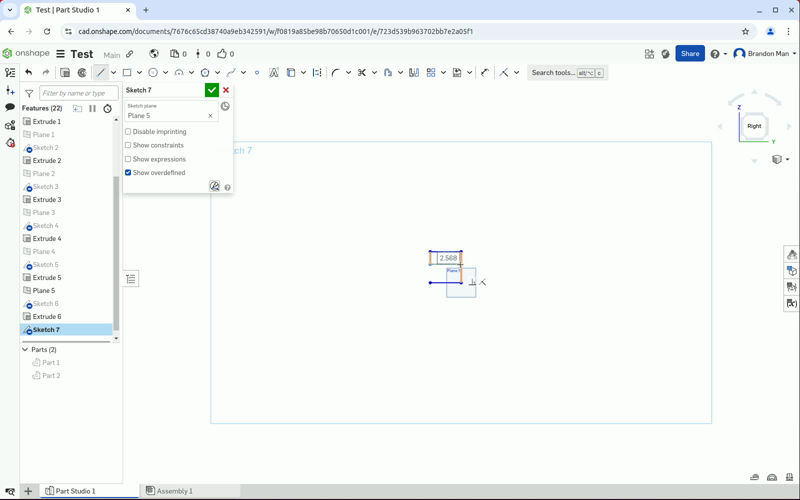
mouse_move(430, 282)
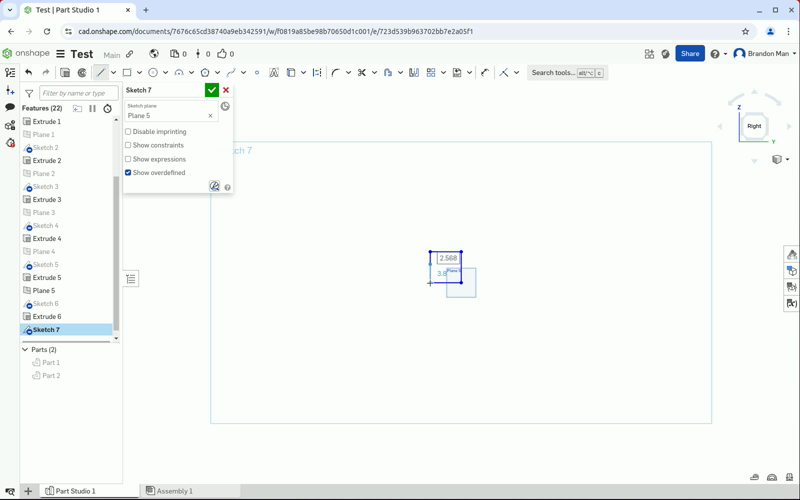
key_up(shift)
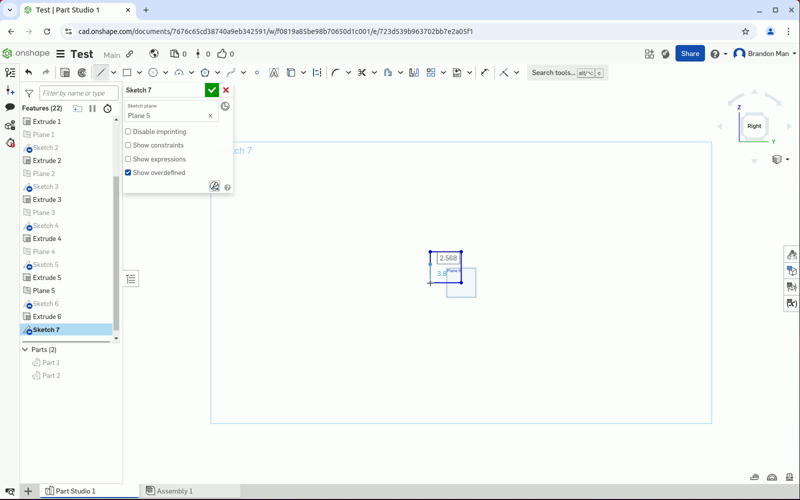
click(430, 282)
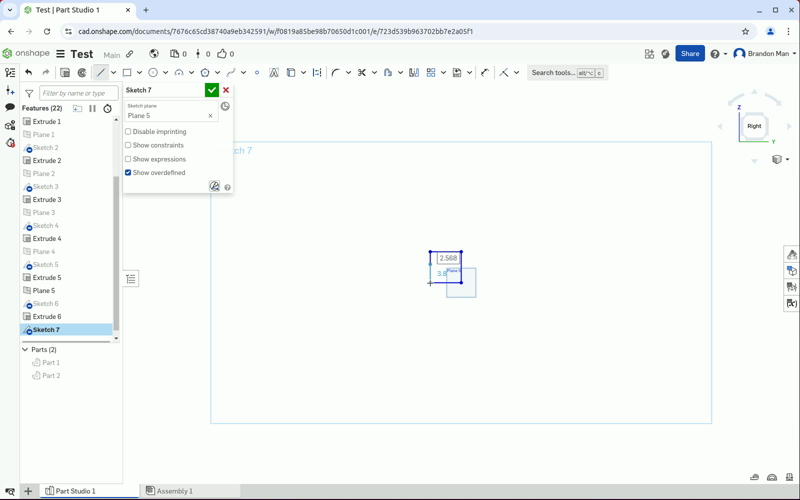
key(esc)
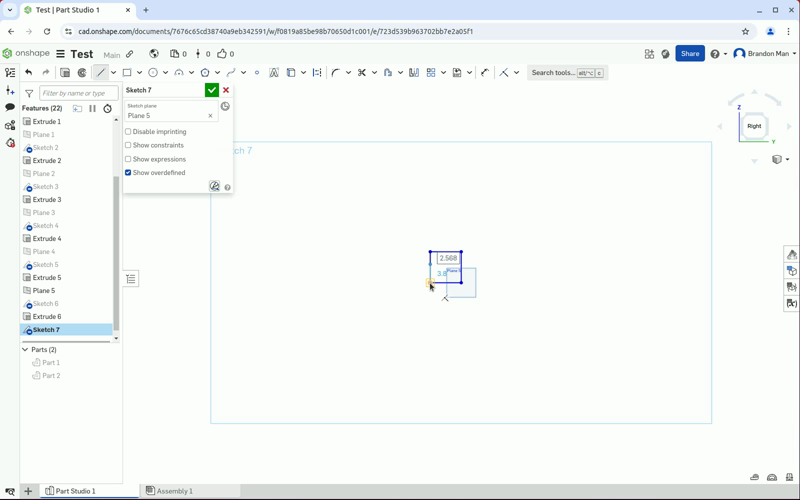
mouse_move(439, 277)
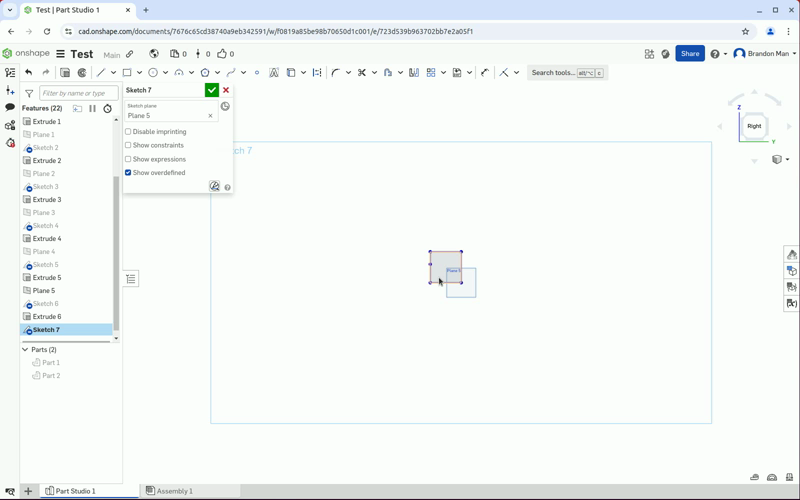
scroll(6)
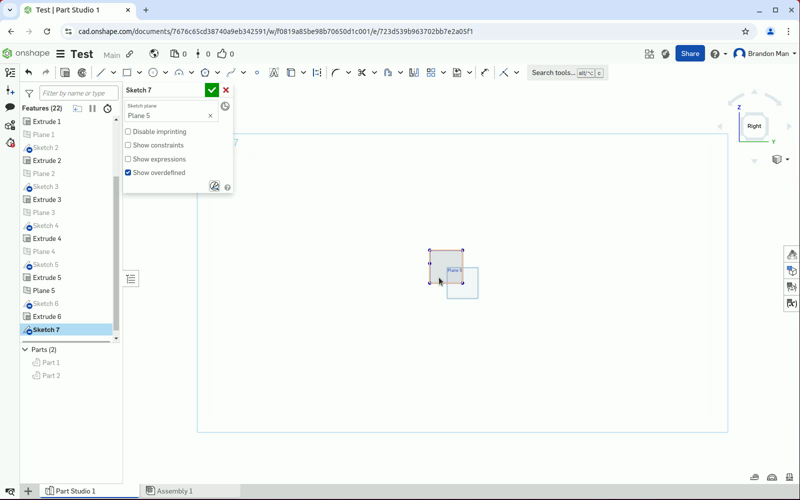
scroll(6)
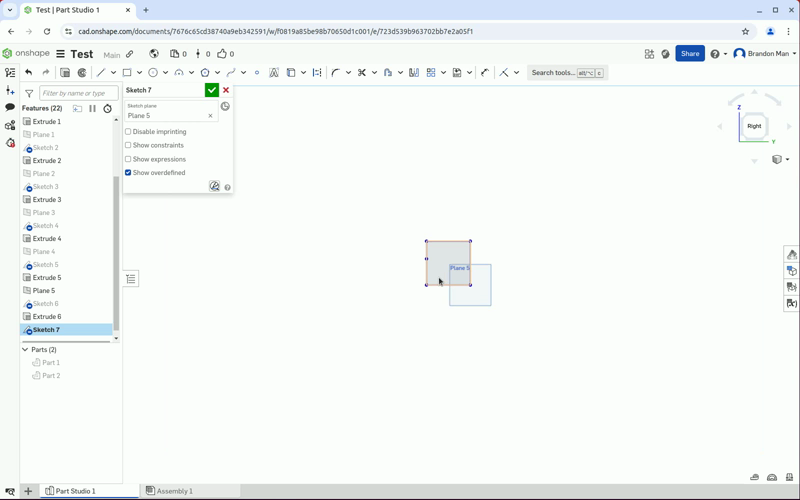
scroll(6)
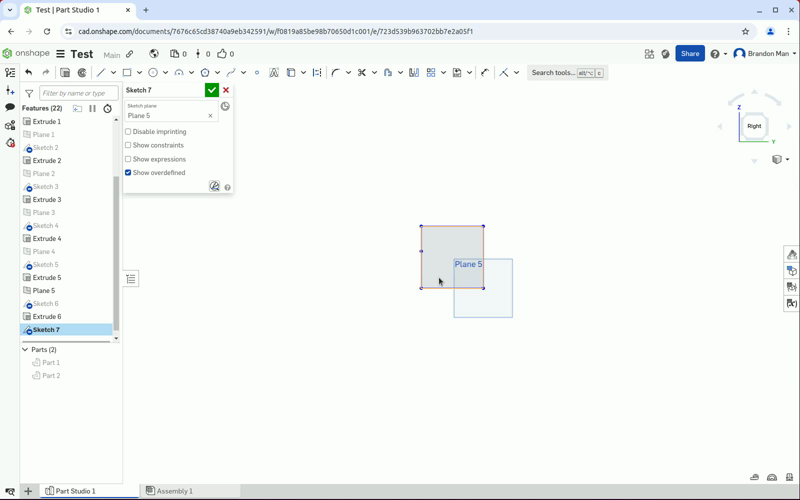
scroll(6)
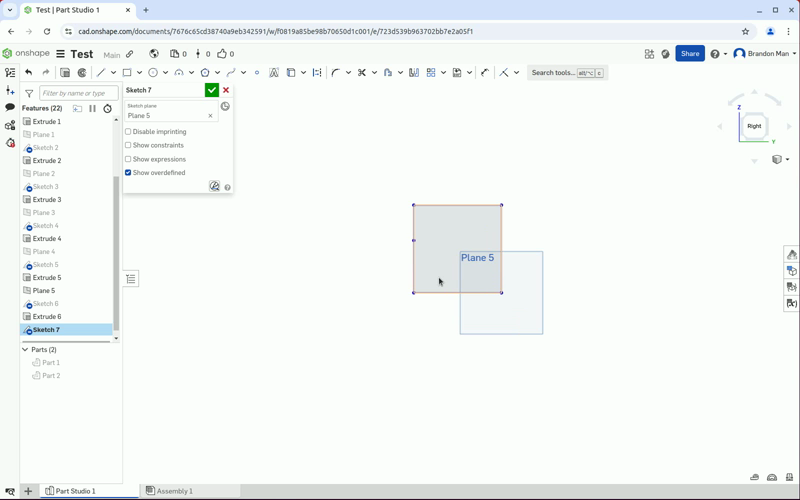
scroll(6)
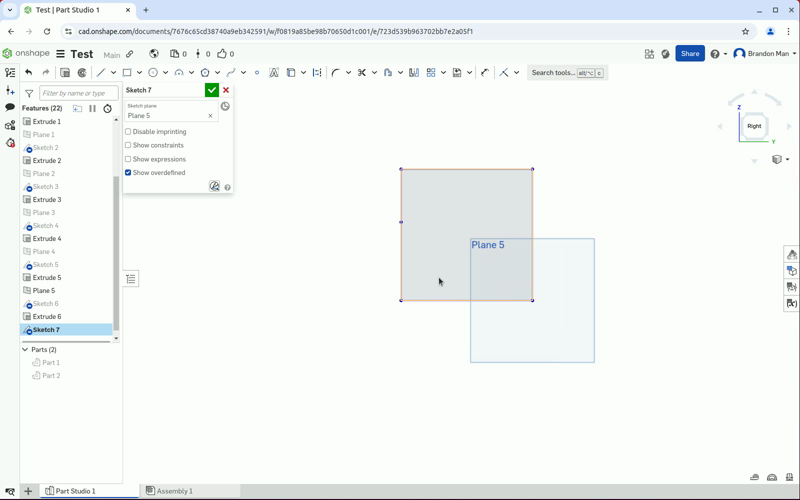
scroll(6)
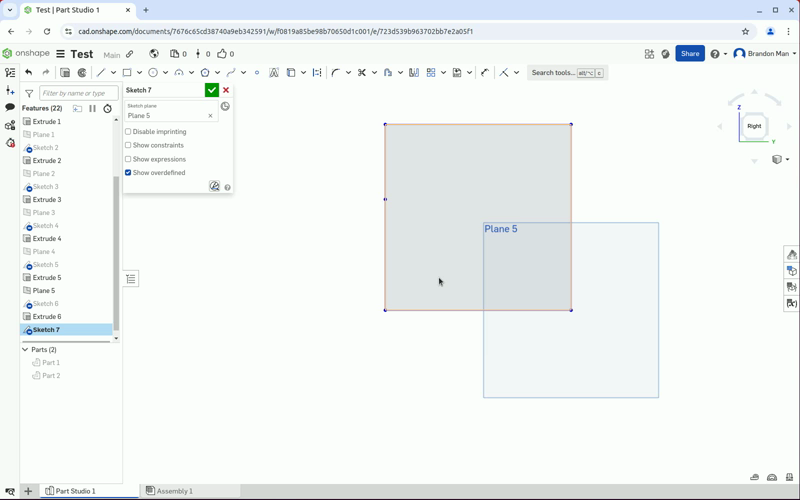
scroll(6)
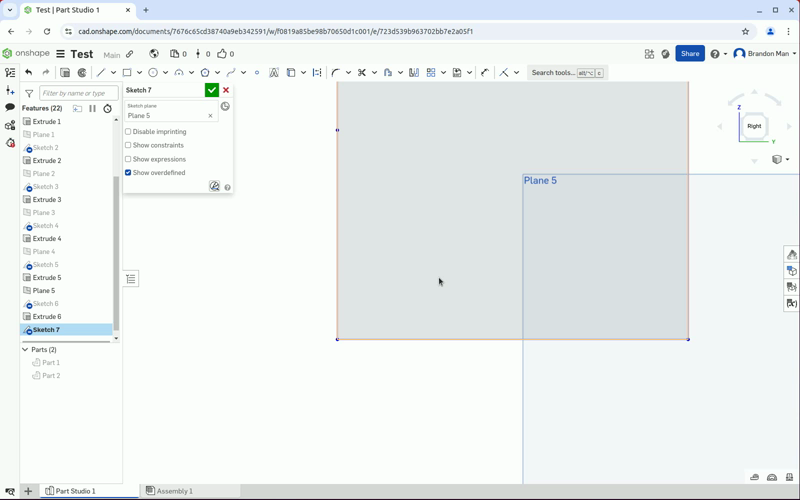
click(439, 277)
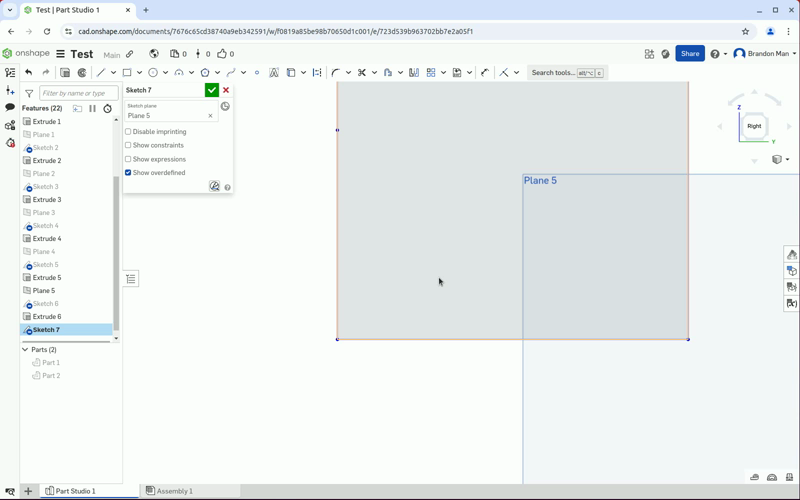
scroll(-6)
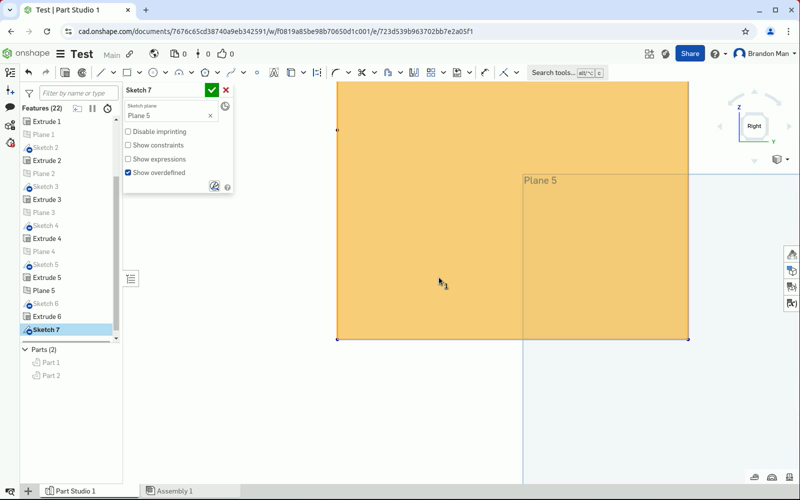
scroll(-6)
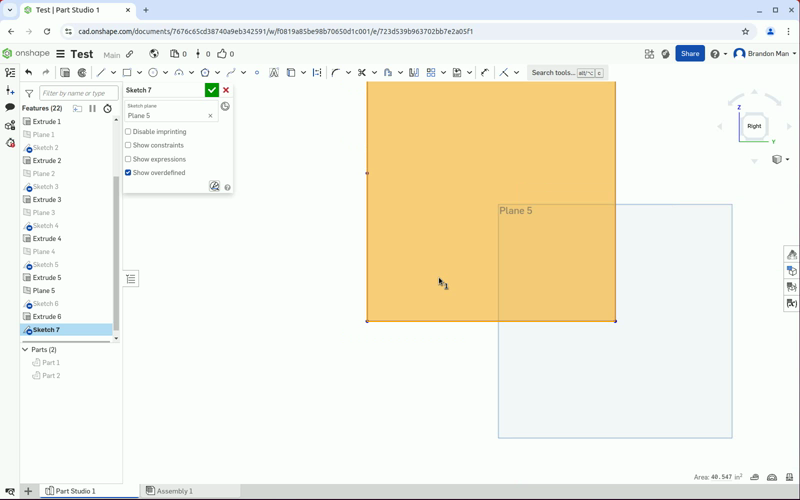
scroll(-6)
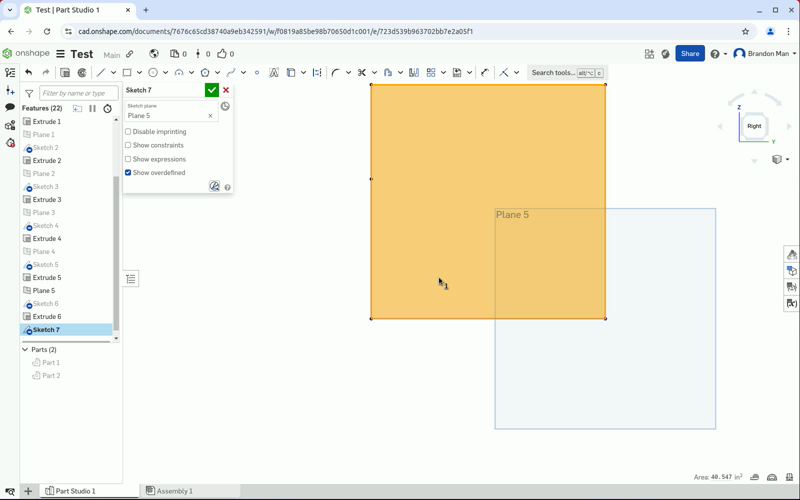
scroll(-6)
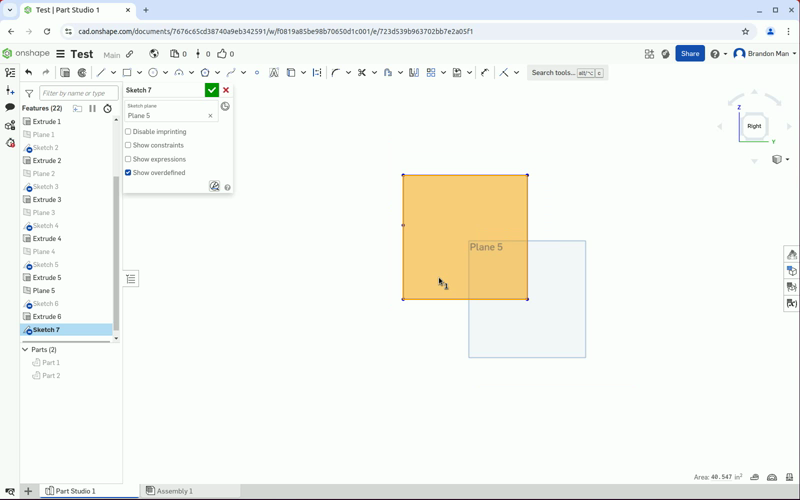
scroll(-6)
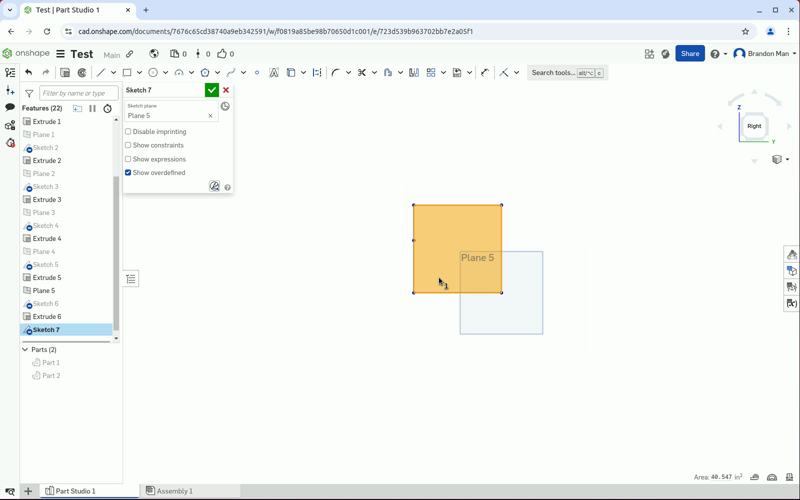
scroll(-6)
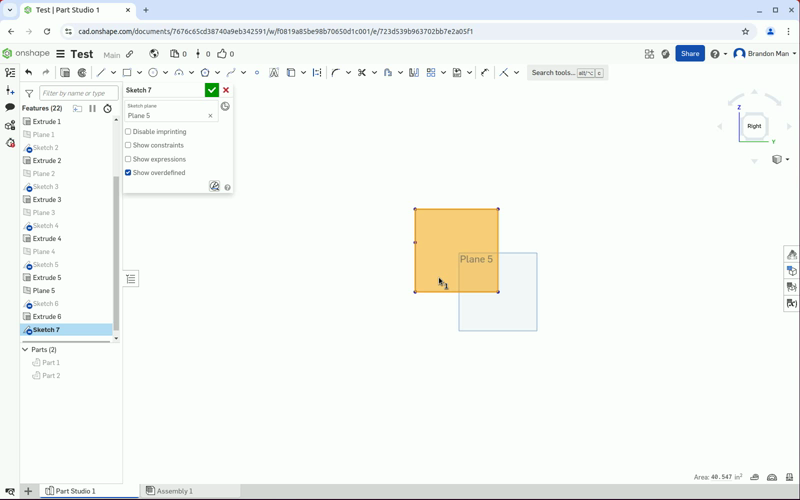
scroll(-6)
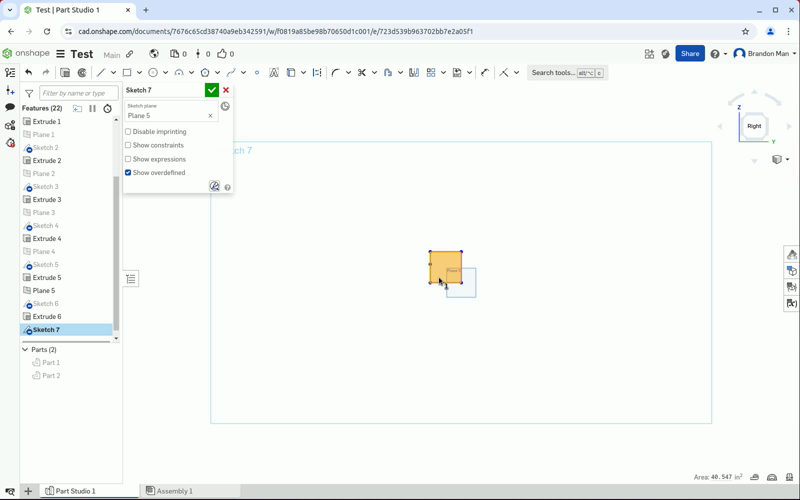
mouse_move(73, 352)
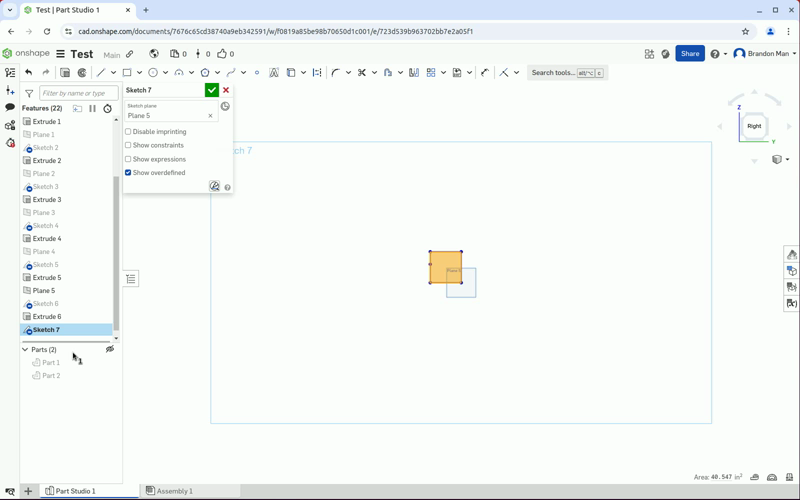
key(shift+y)
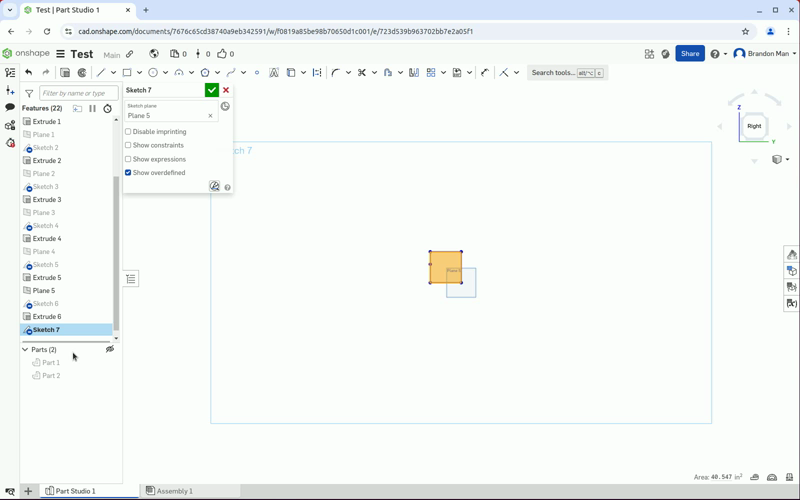
key(shift+e)
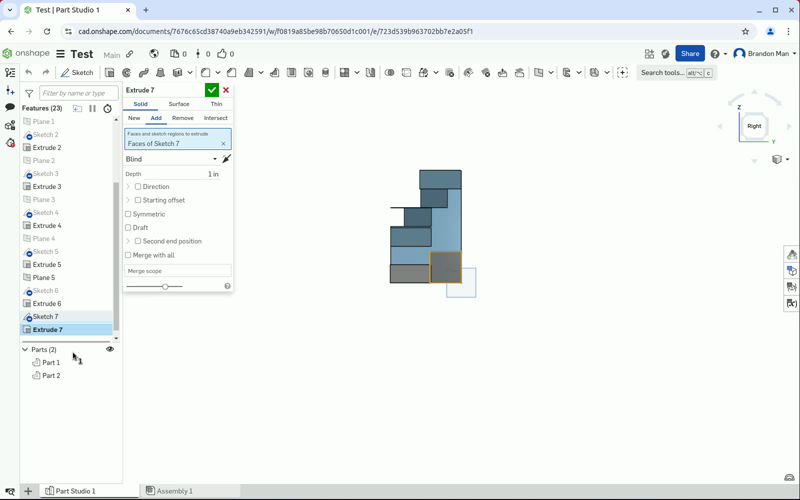
mouse_move(143, 106)
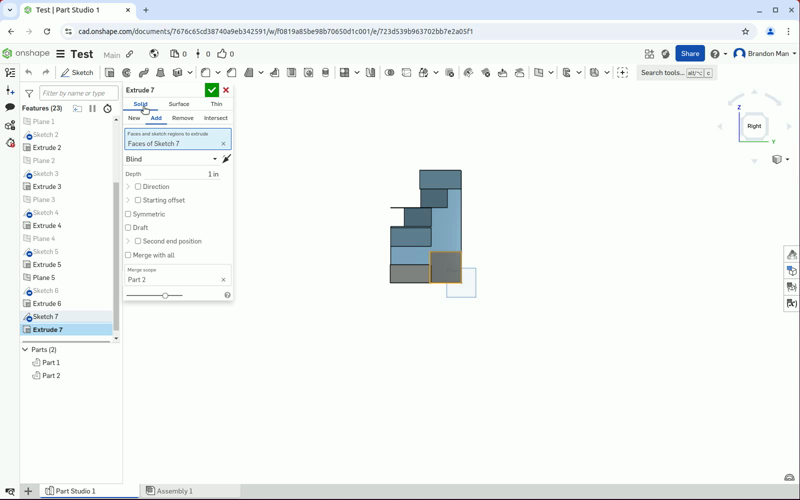
click(143, 106)
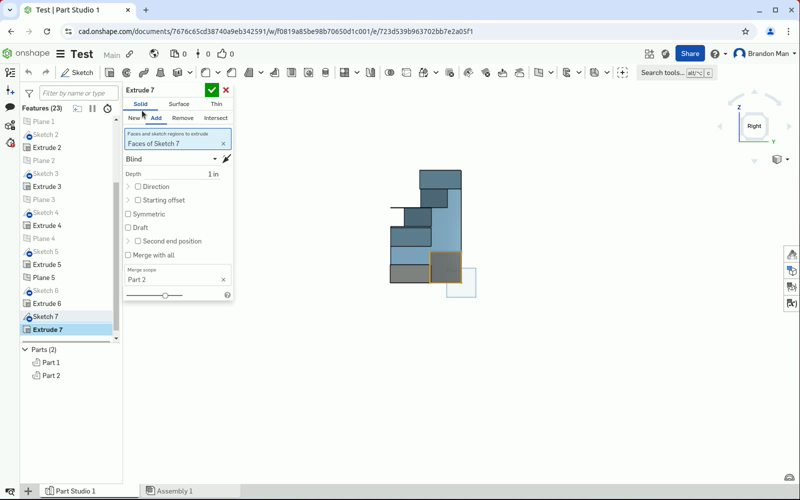
mouse_move(137, 120)
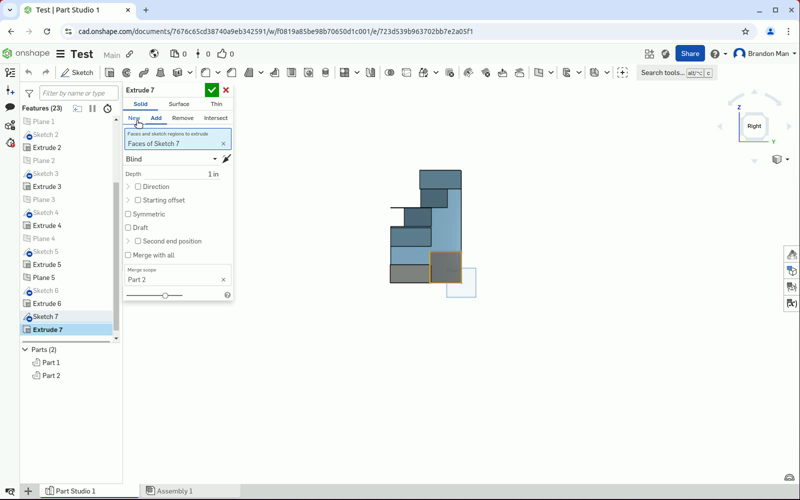
click(137, 120)
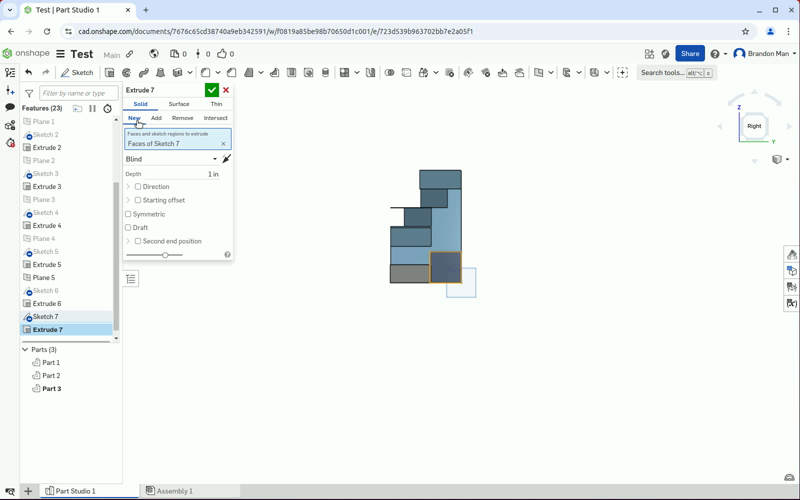
key(tab, 4)
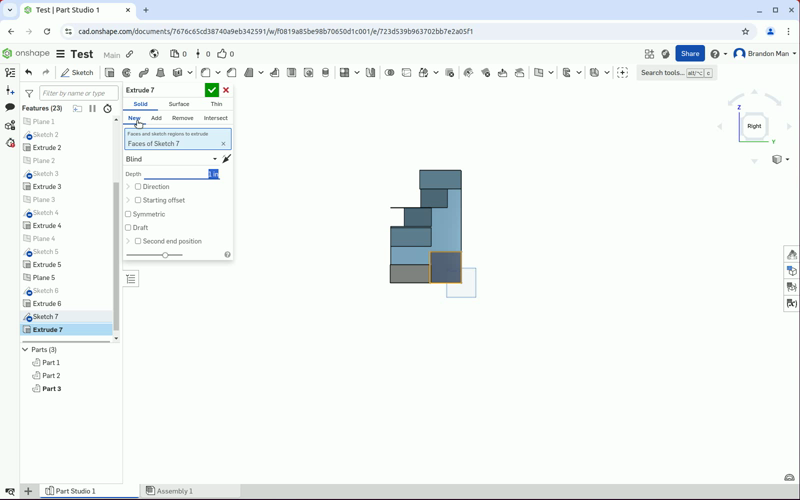
text(6.258)
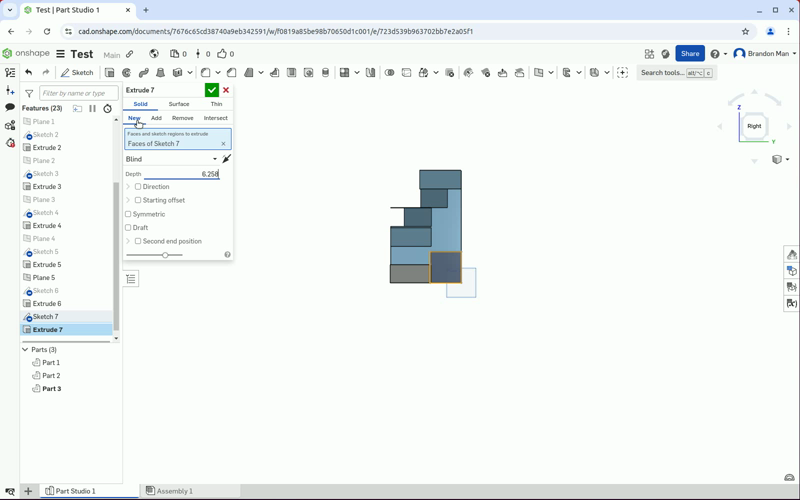
key(enter)
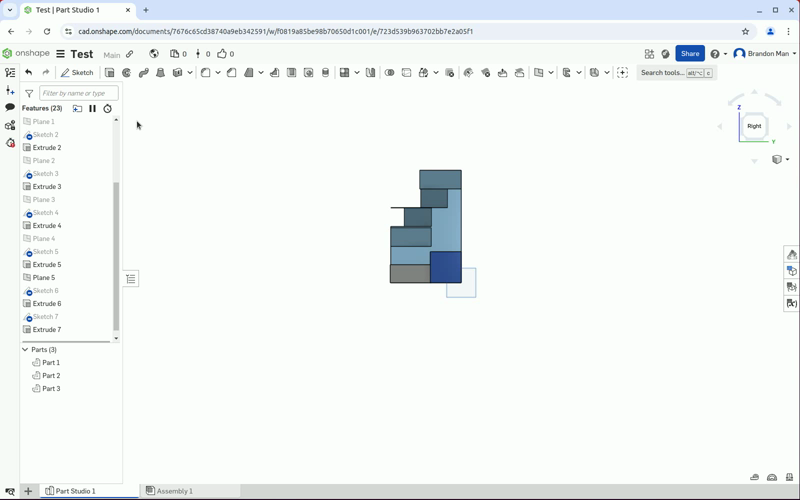
key(shift+h)
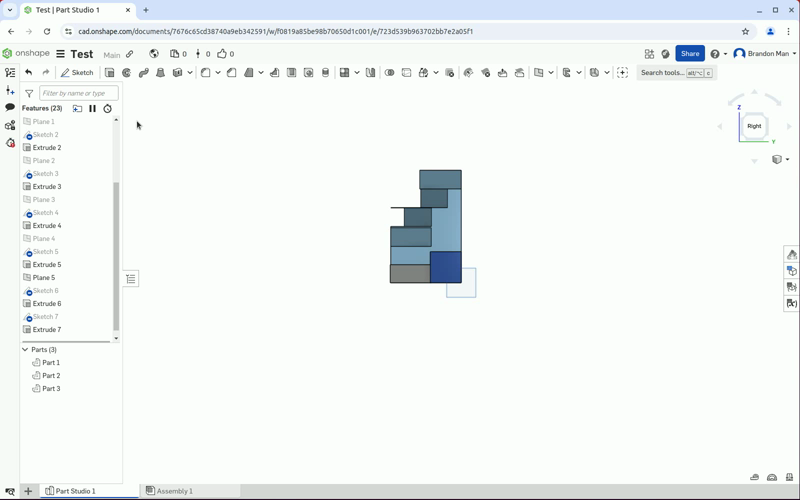
key(shift+h)
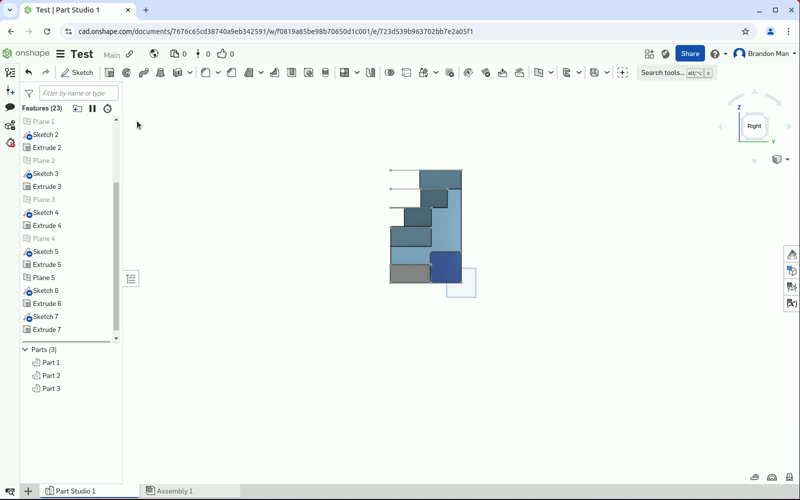
key(shift+7)
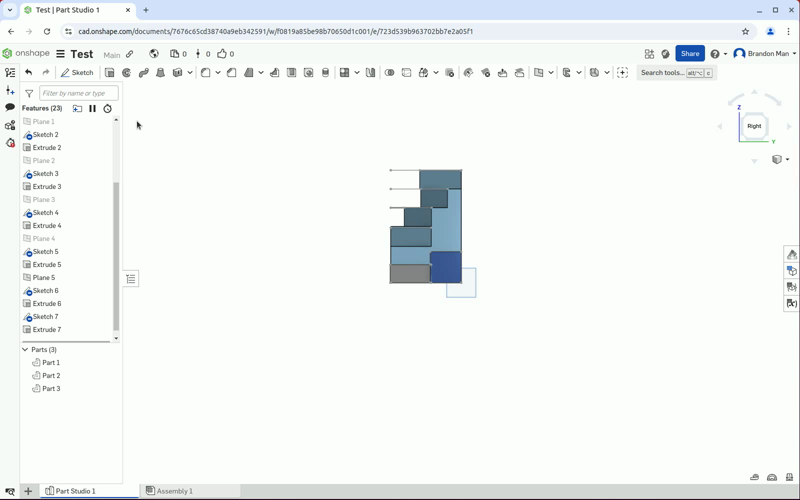
key(right, 2)
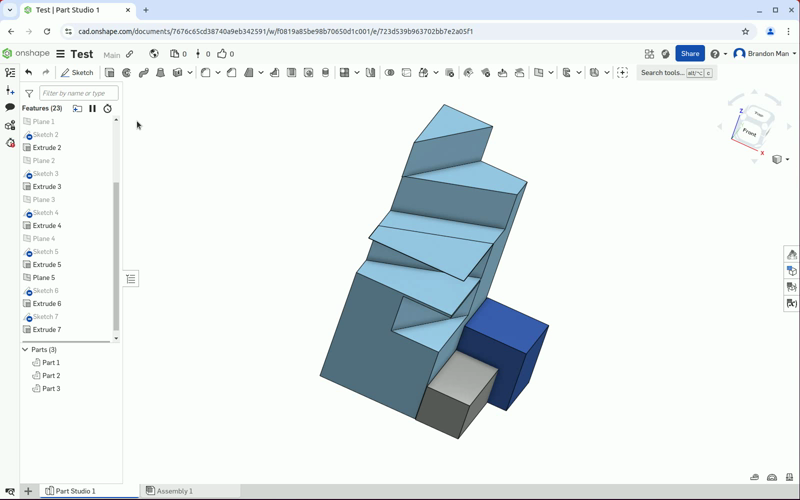
key(down, 2)
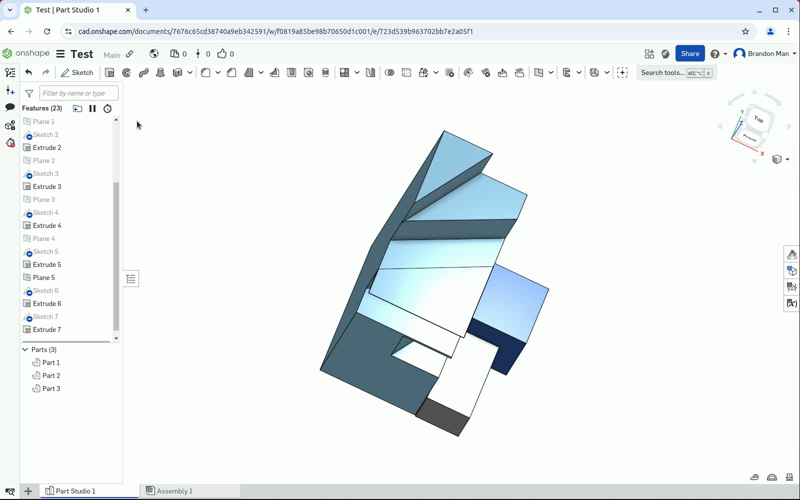
key(up, 2)
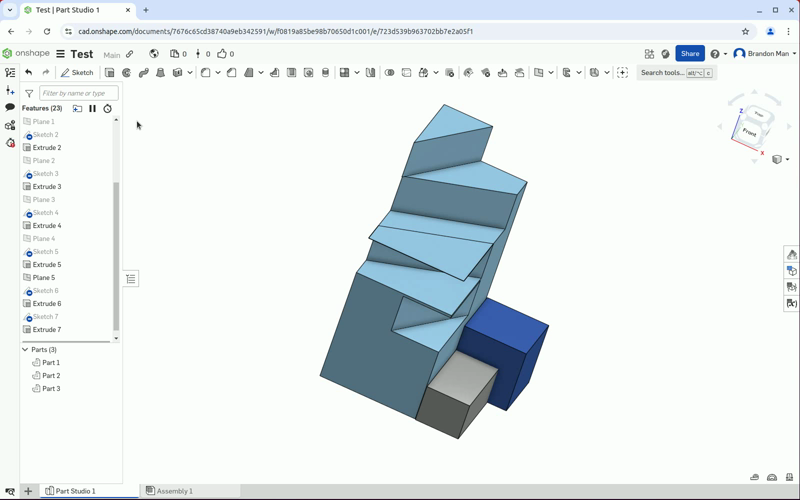
key(left, 2)
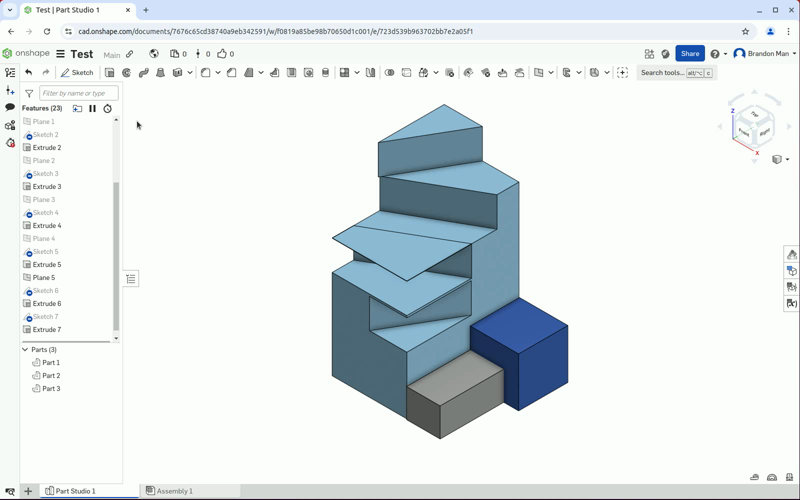
mouse_move(69, 98)
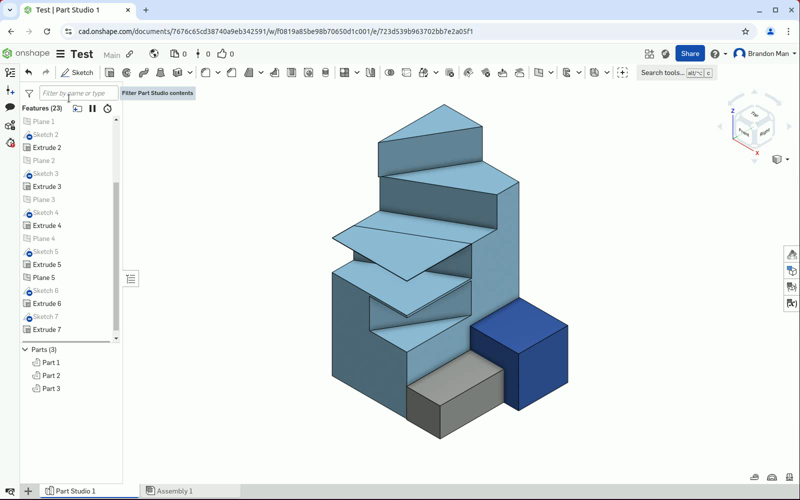
click(69, 98)